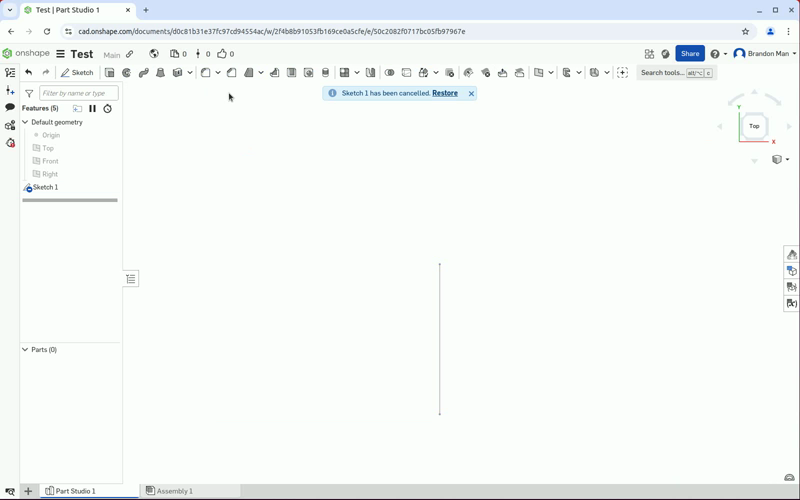
key(shift+h)
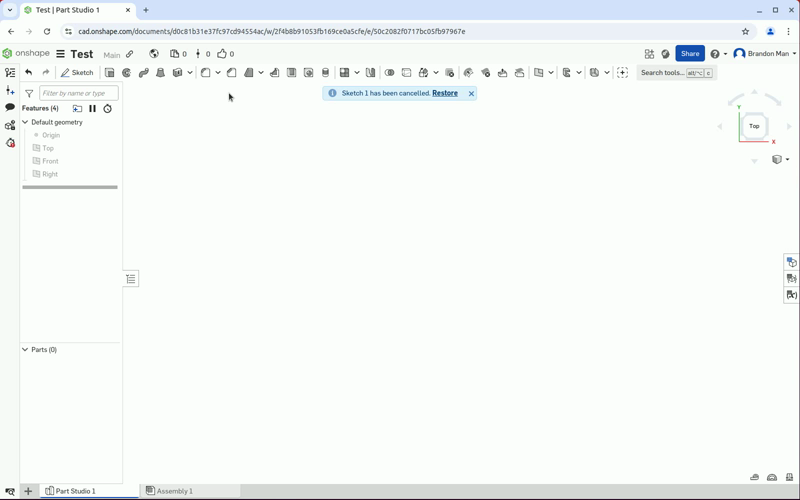
mouse_move(73, 352)
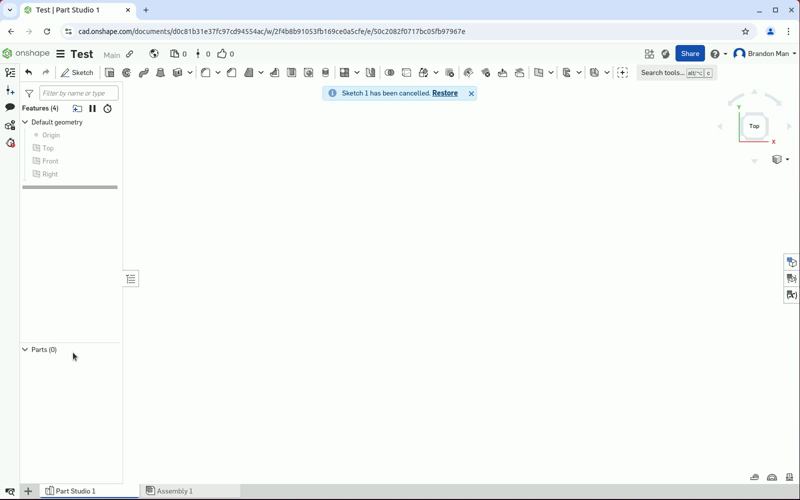
key(y)
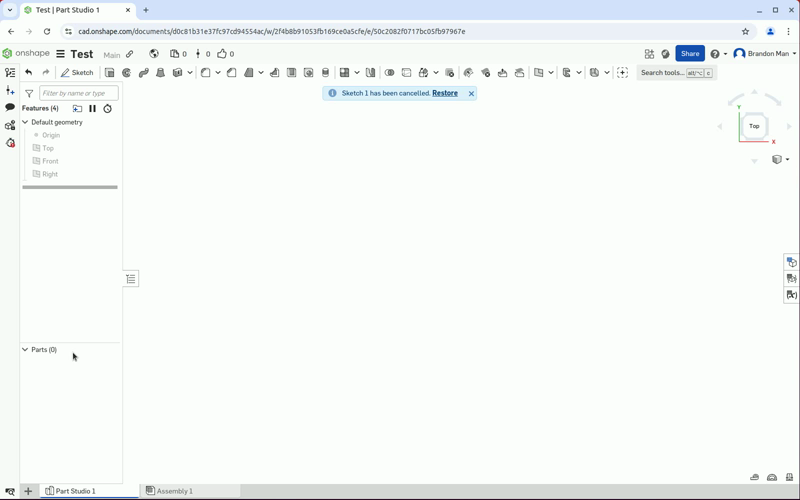
key(shift+p)
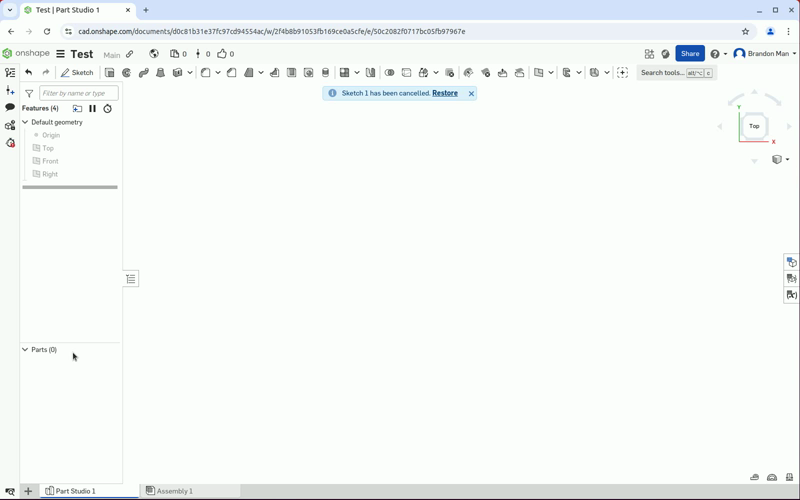
key(space)
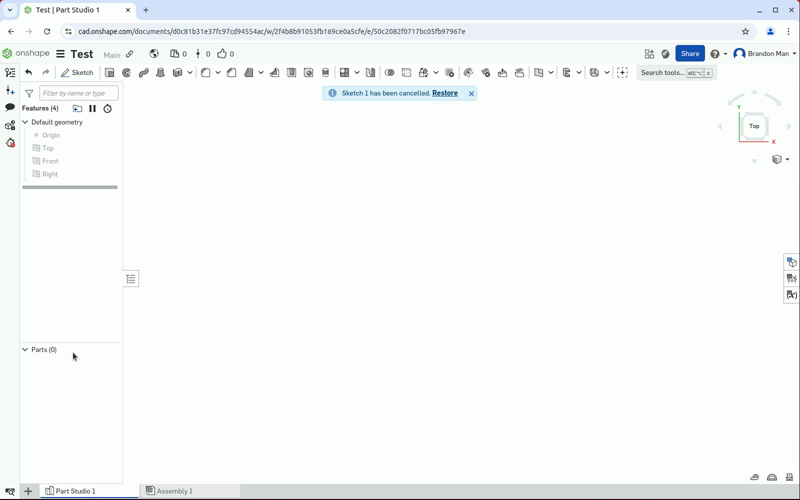
key_down(shift)
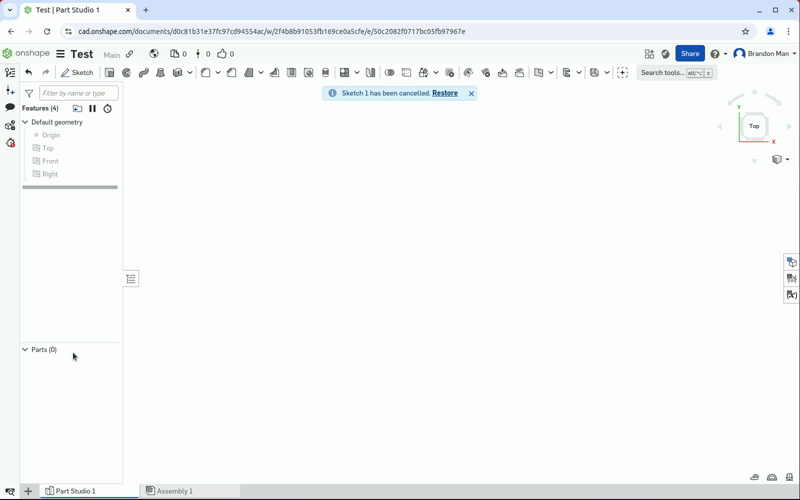
key(up)
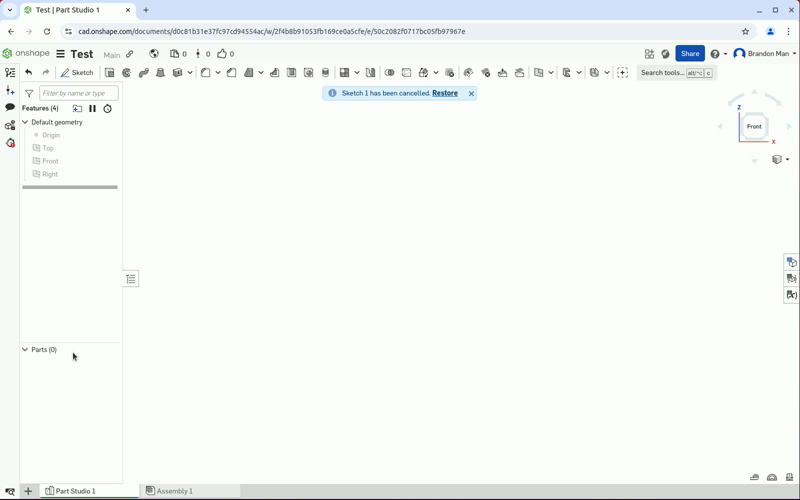
key_up(shift)
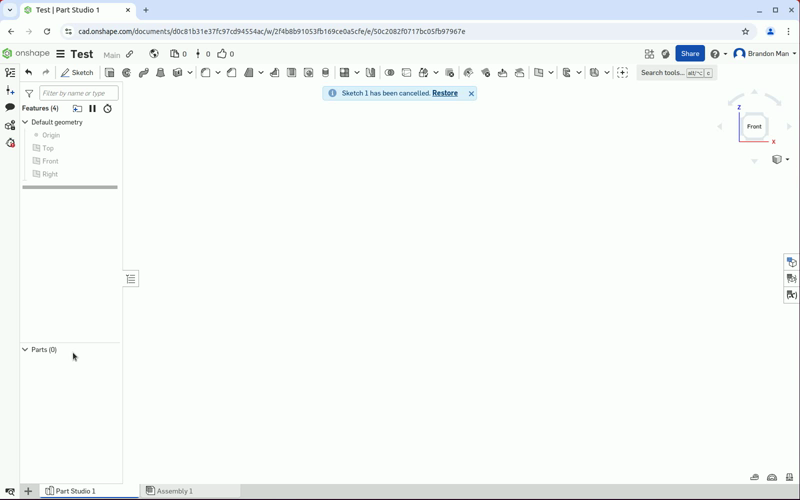
mouse_move(73, 352)
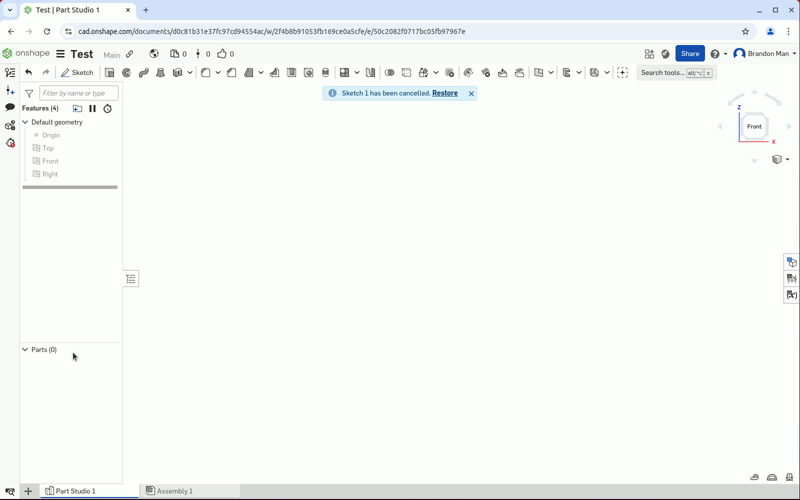
key(shift+y)
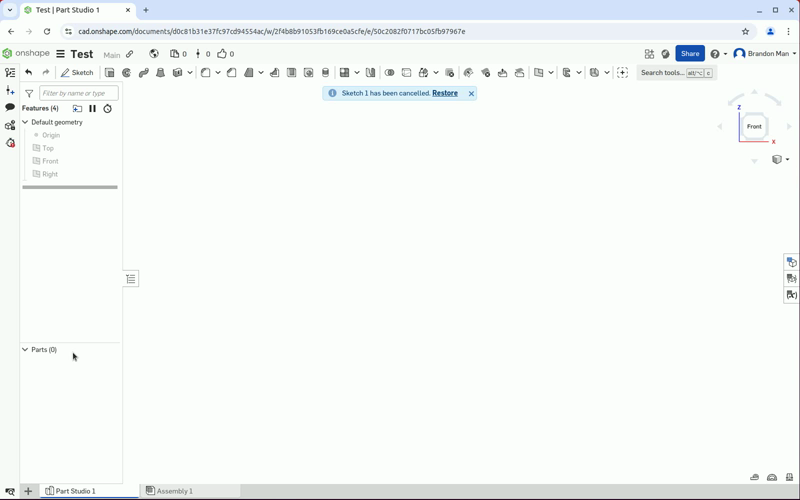
key(shift+s)
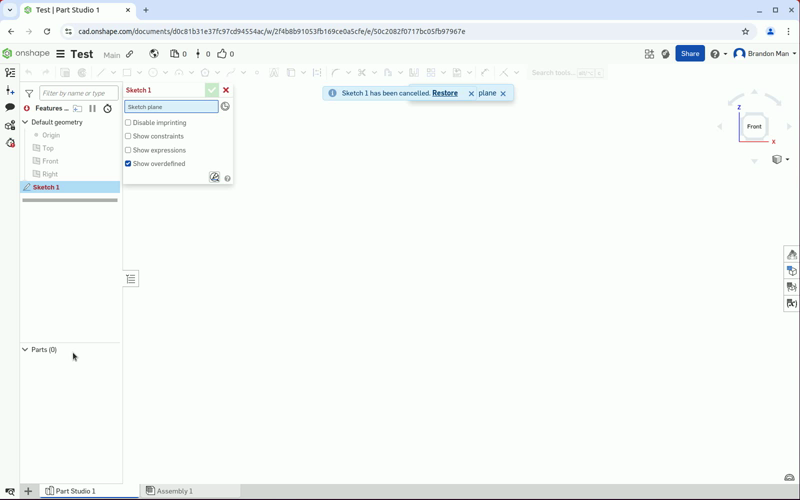
mouse_move(73, 163)
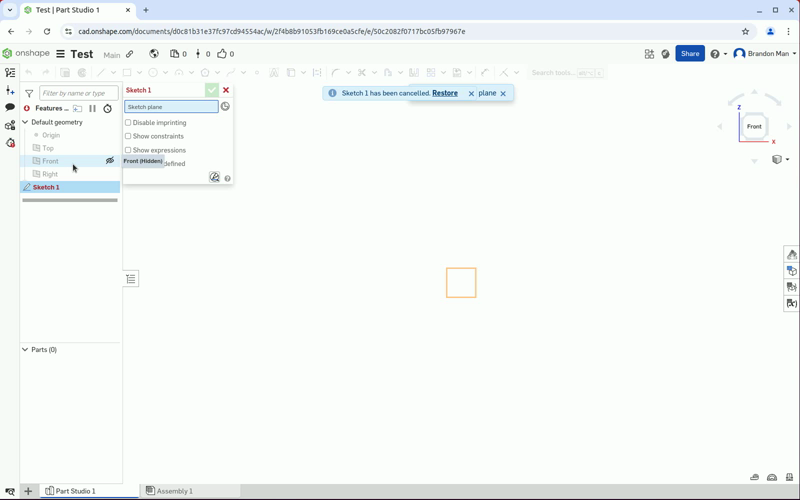
click(73, 163)
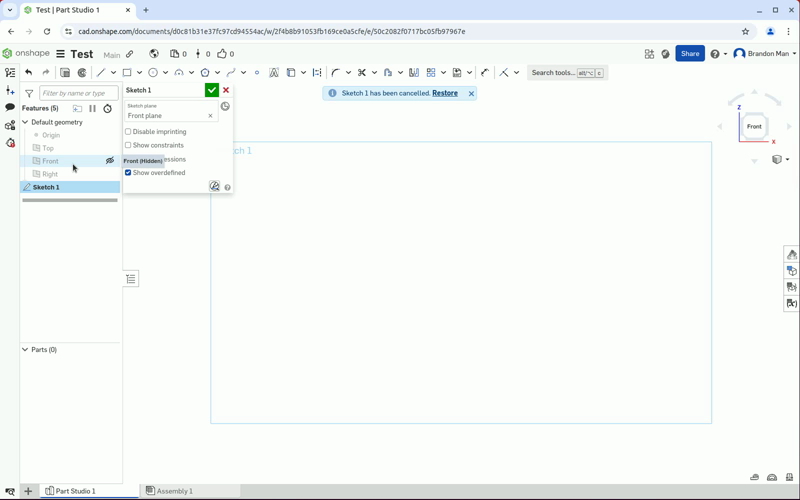
mouse_move(73, 352)
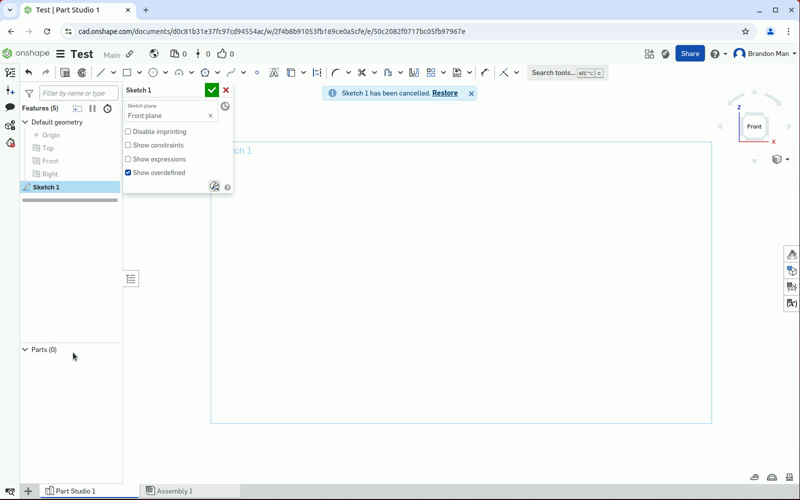
key(y)
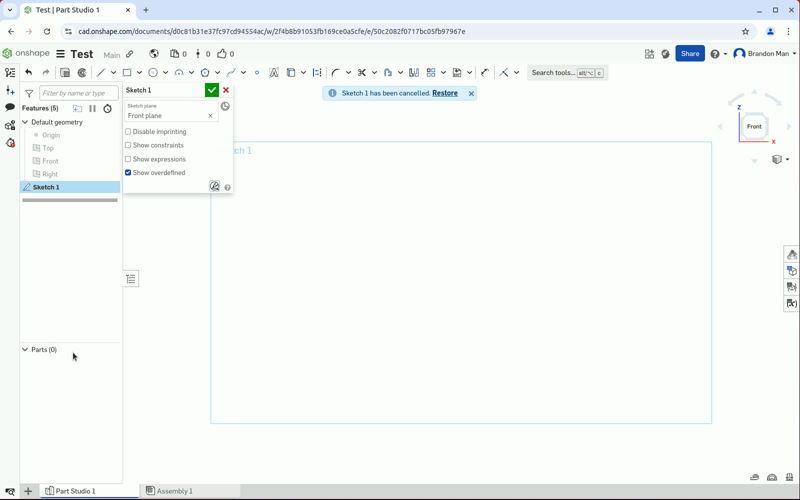
key(c)
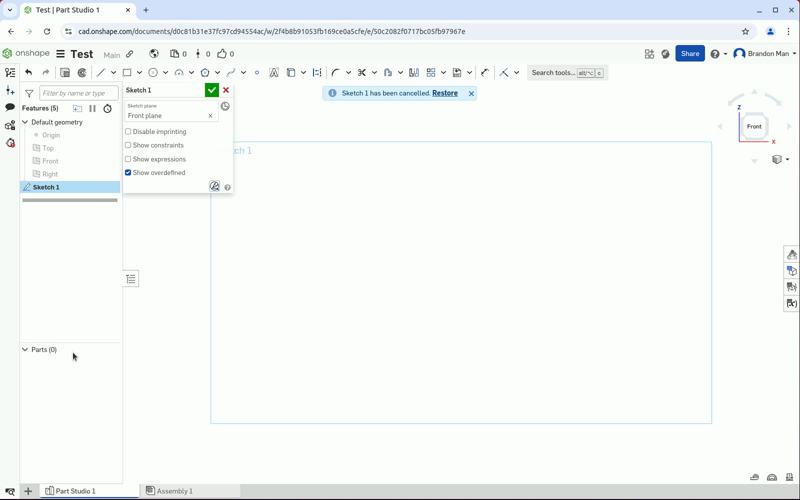
key_down(shift)
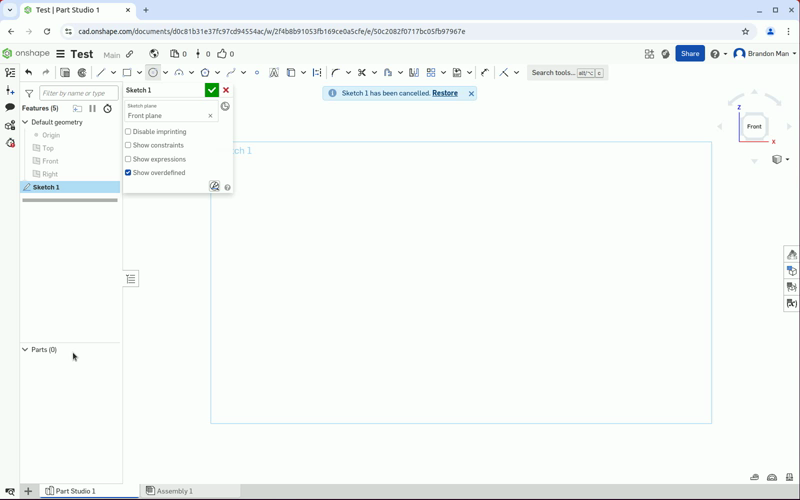
mouse_move(461, 282)
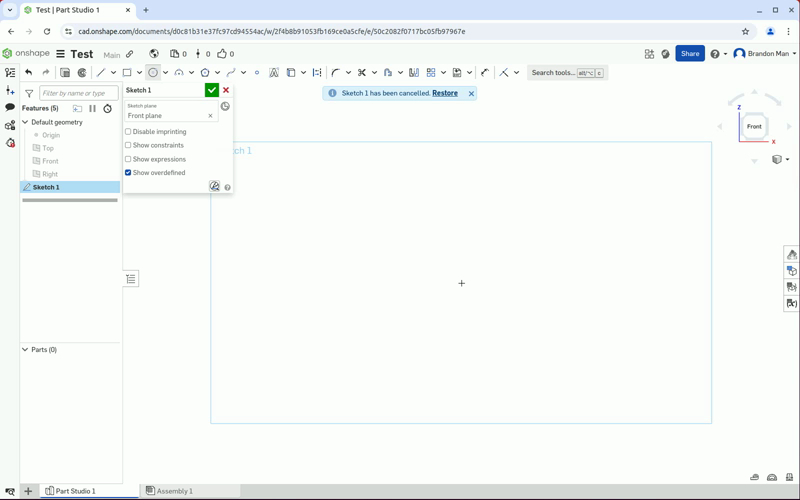
click(461, 282)
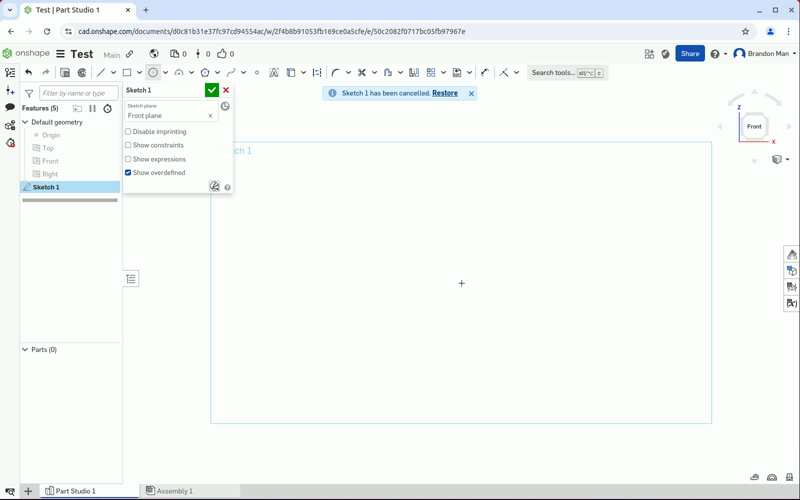
key_up(shift)
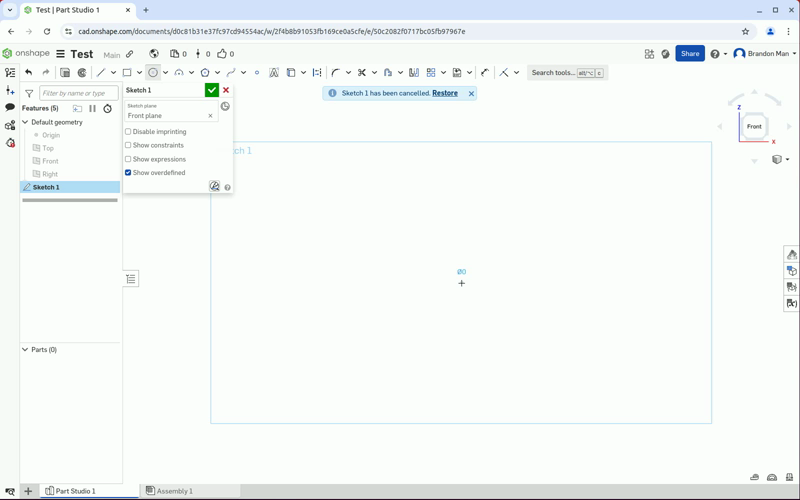
mouse_move(466, 282)
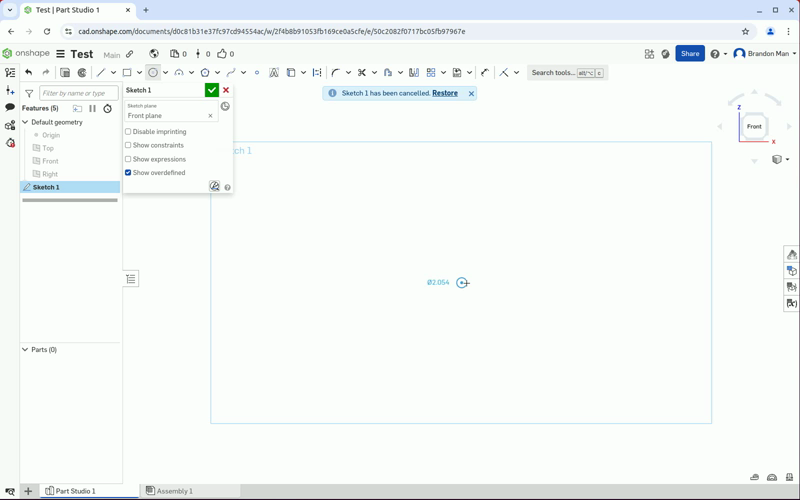
click(466, 282)
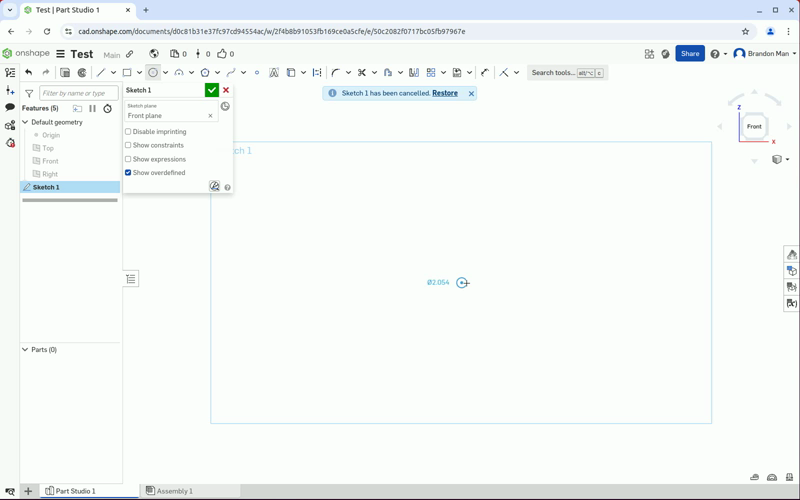
key(esc)
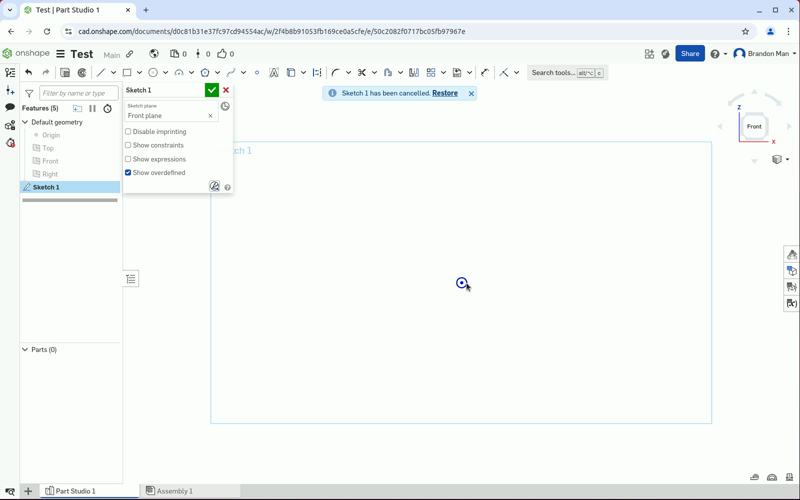
mouse_move(462, 284)
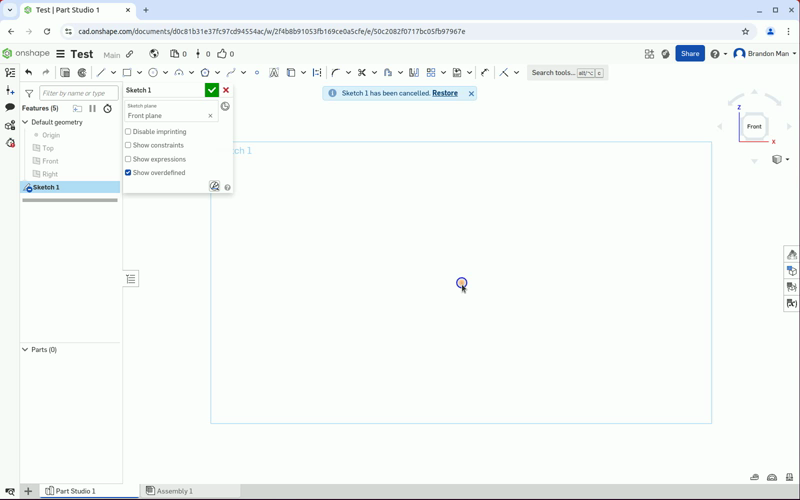
scroll(6)
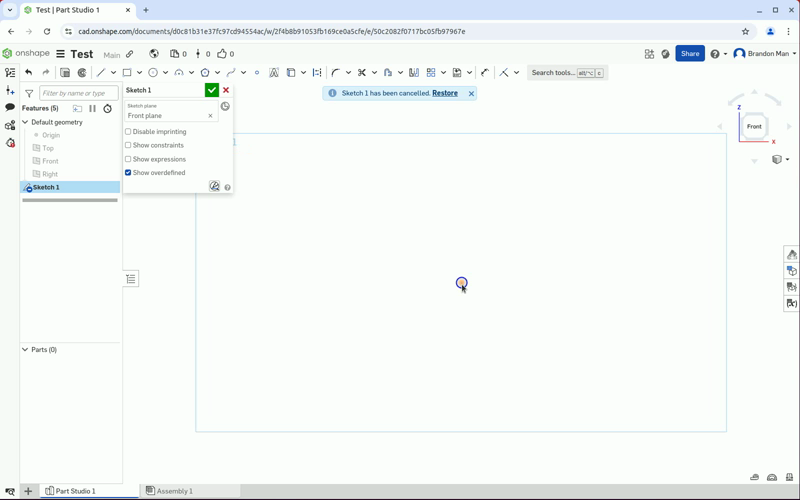
scroll(6)
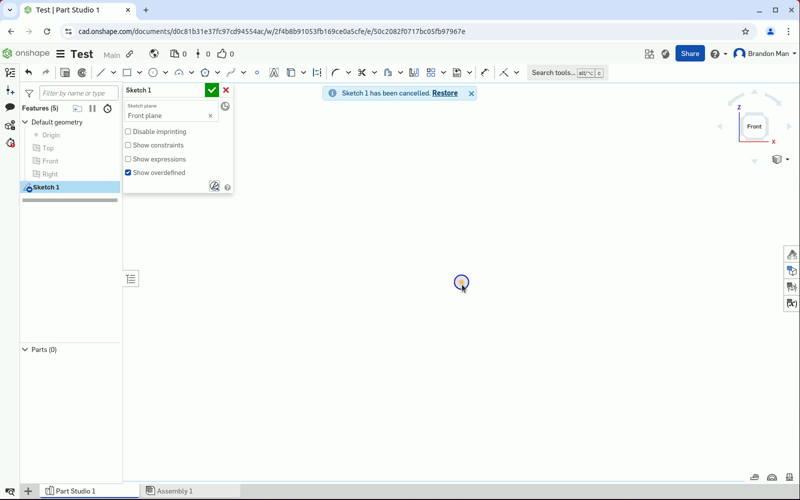
scroll(6)
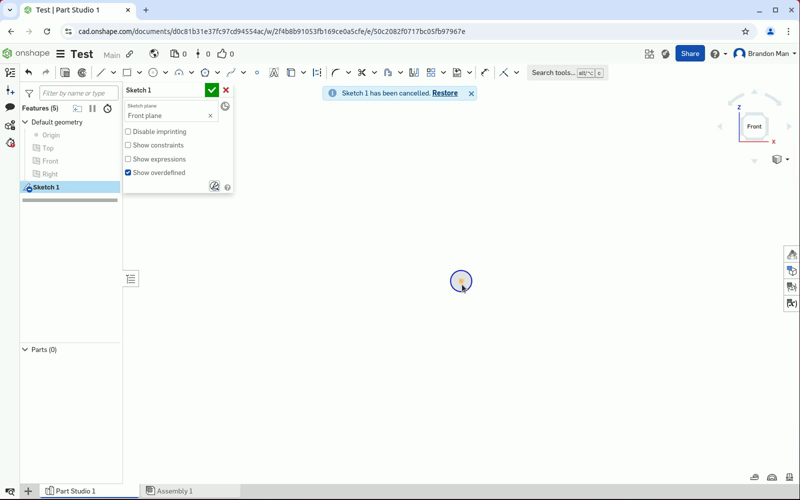
scroll(6)
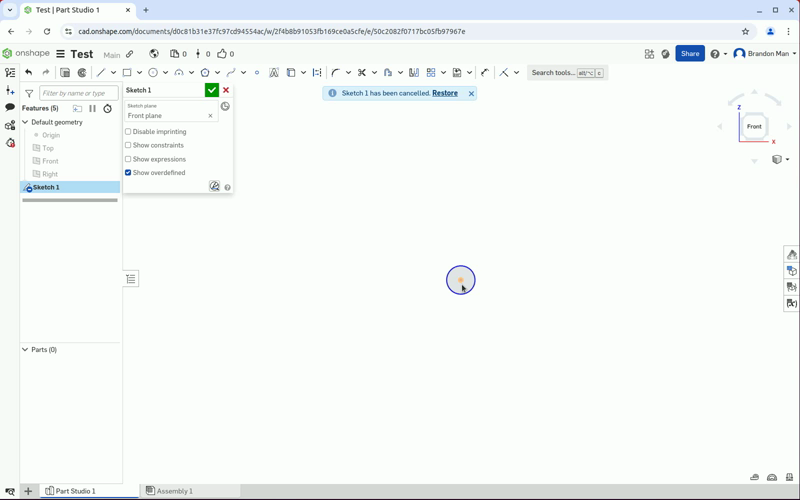
scroll(6)
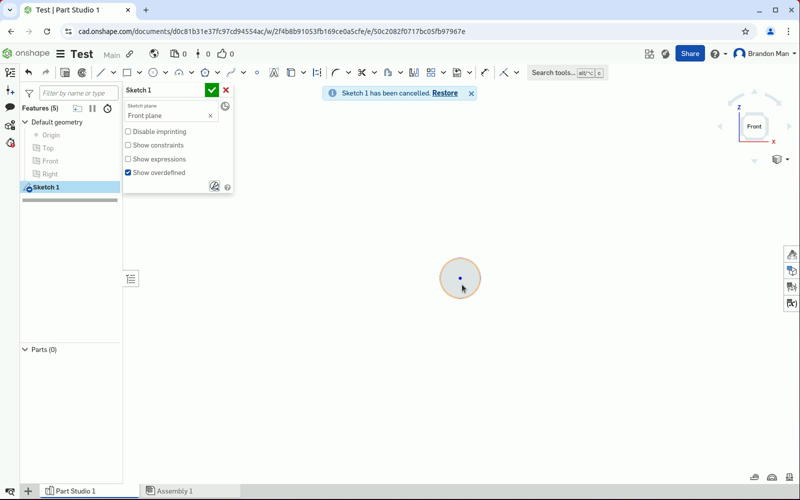
scroll(6)
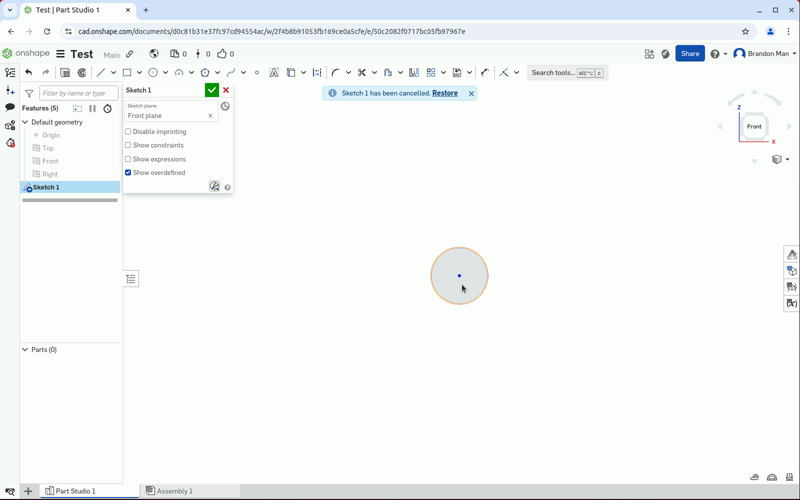
scroll(6)
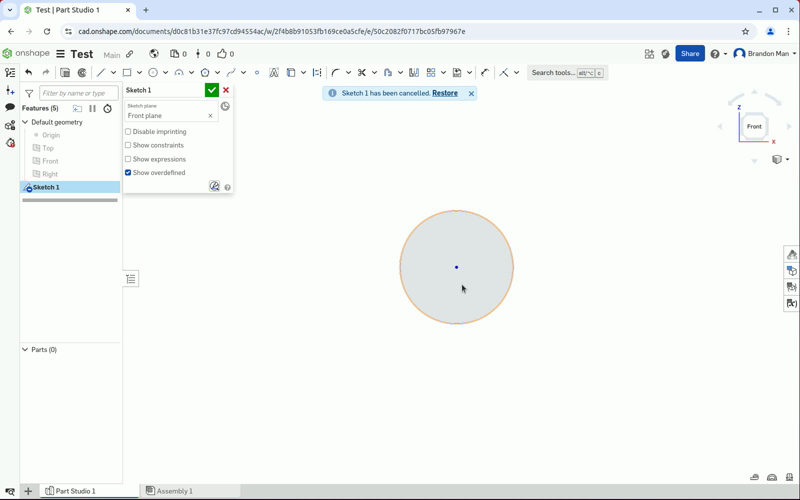
click(462, 284)
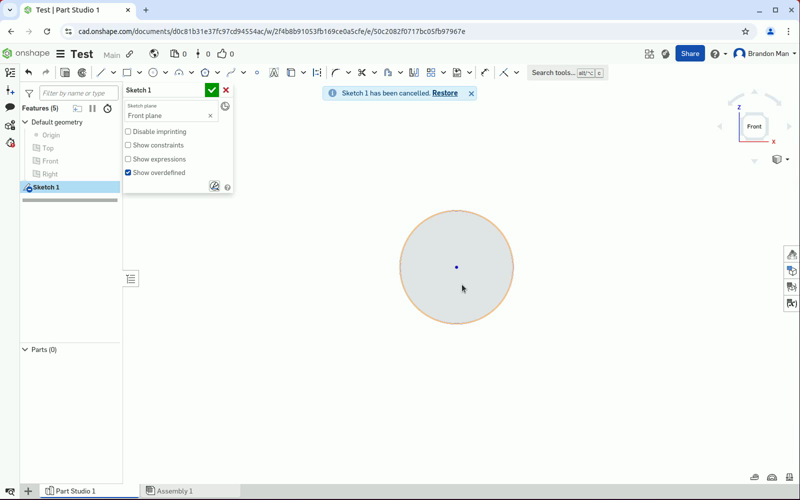
scroll(-6)
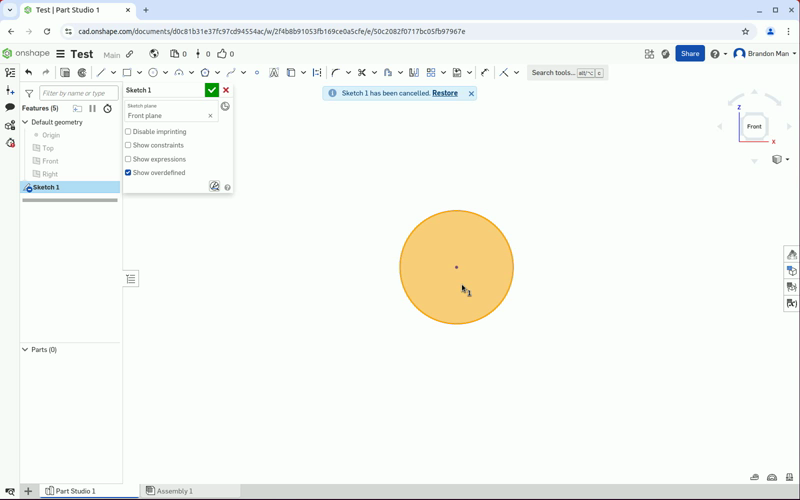
scroll(-6)
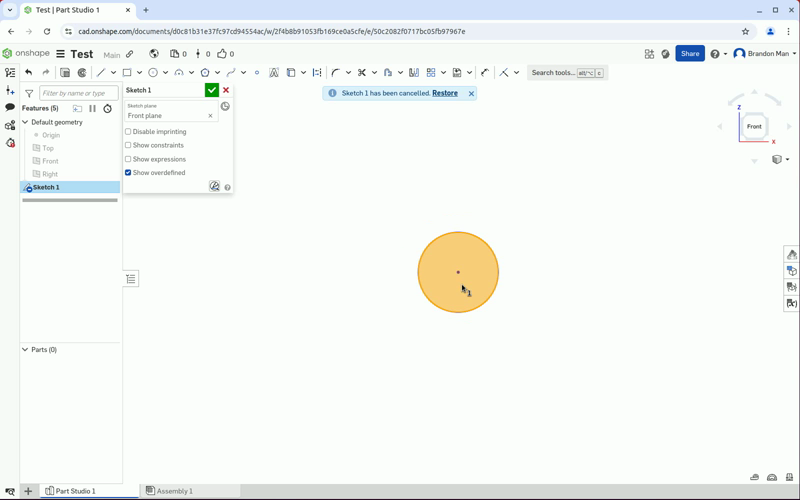
scroll(-6)
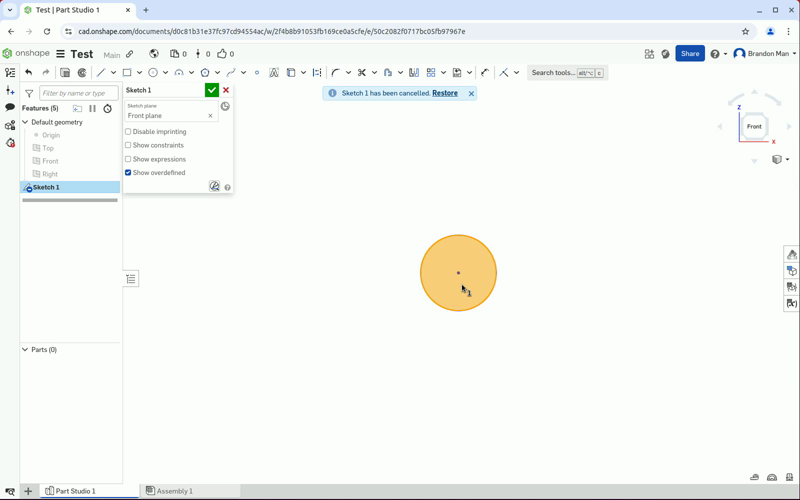
scroll(-6)
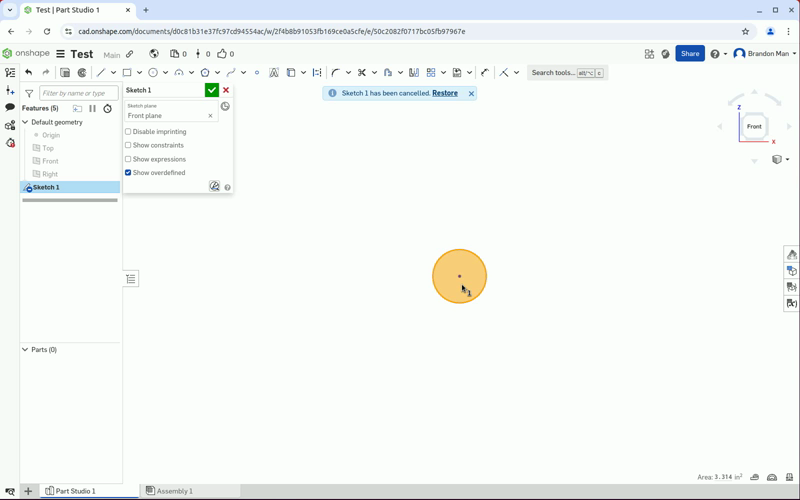
scroll(-6)
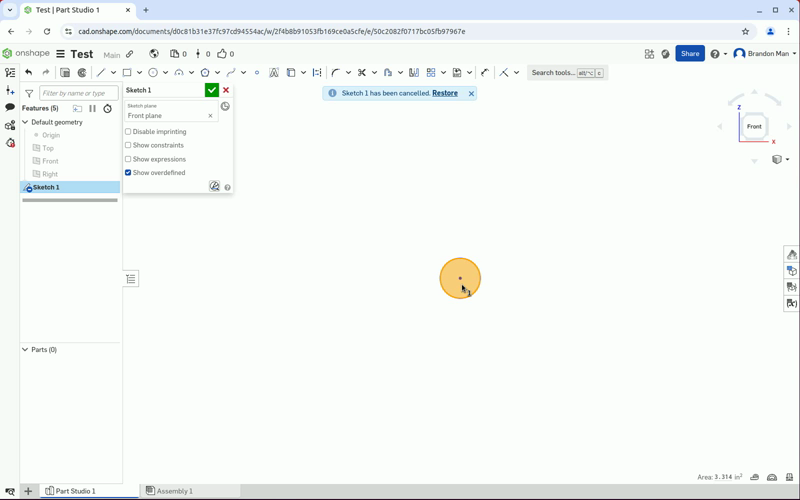
scroll(-6)
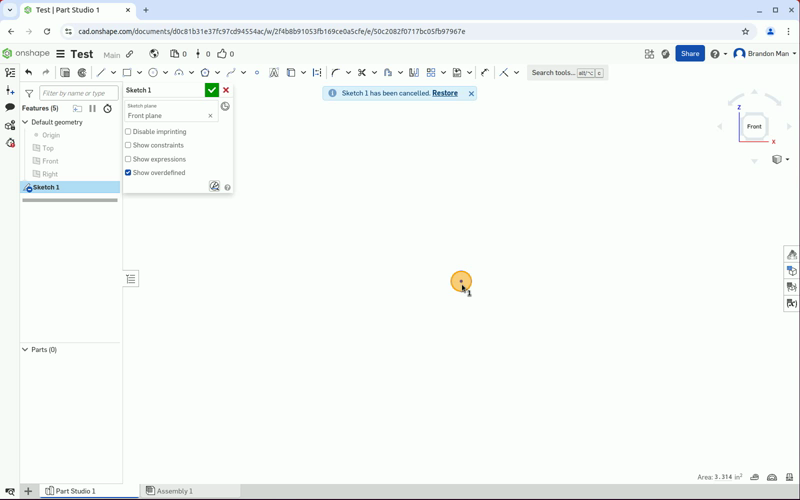
scroll(-6)
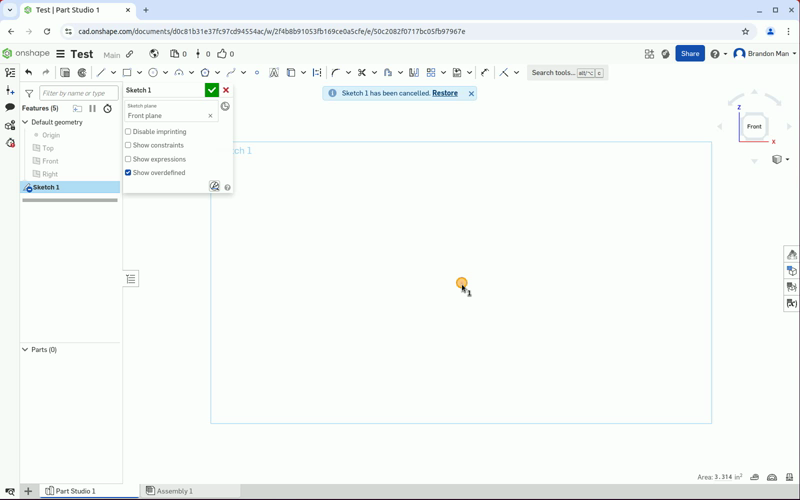
mouse_move(73, 352)
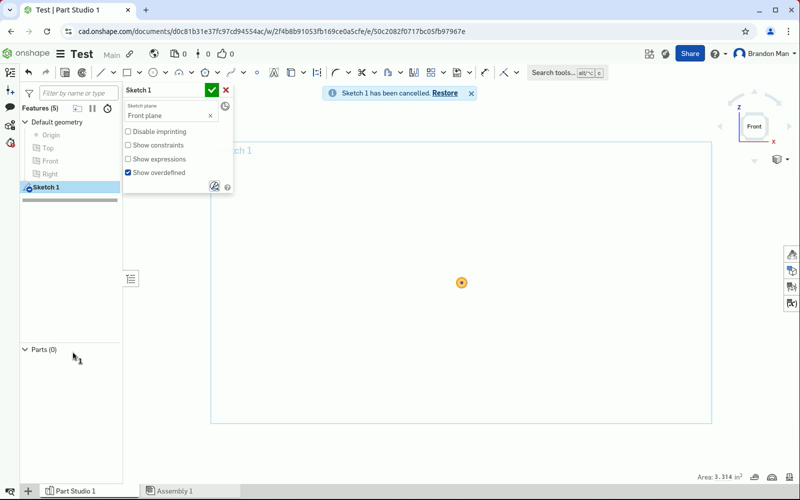
key(shift+y)
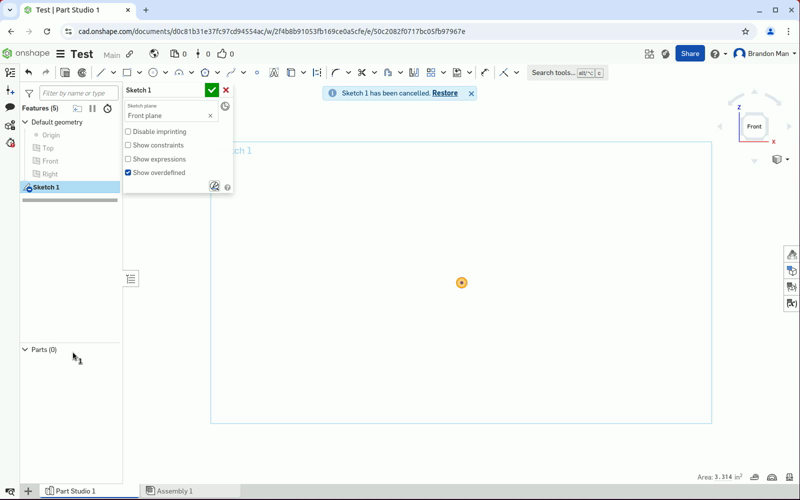
key(shift+e)
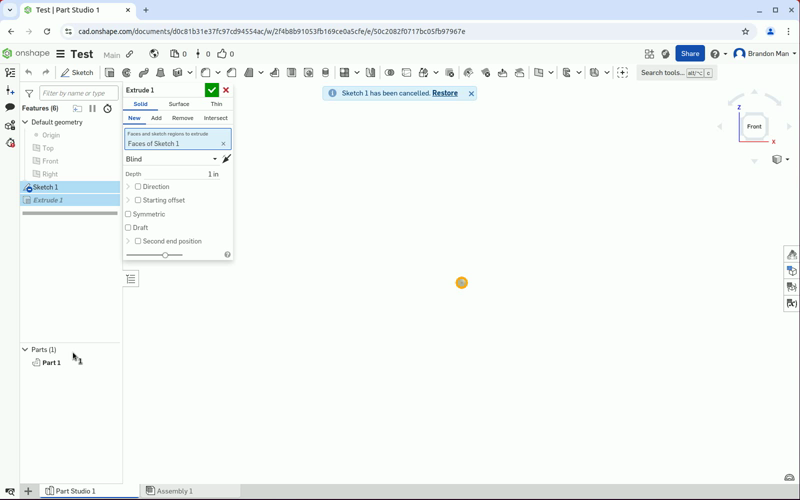
mouse_move(143, 106)
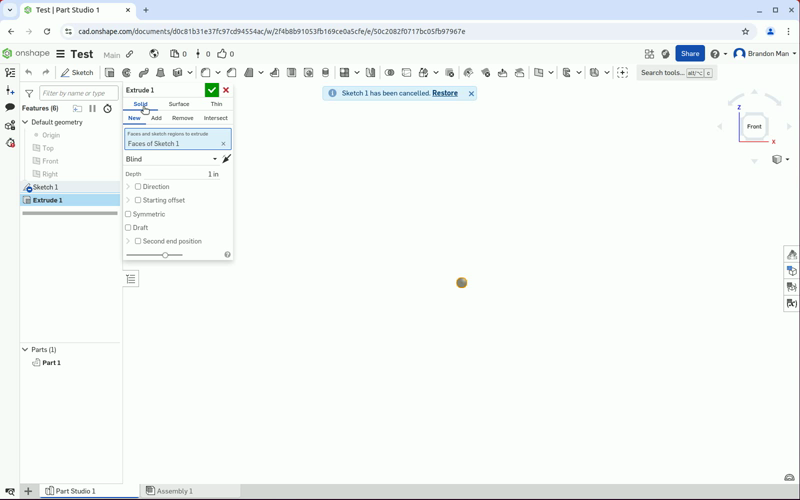
click(143, 106)
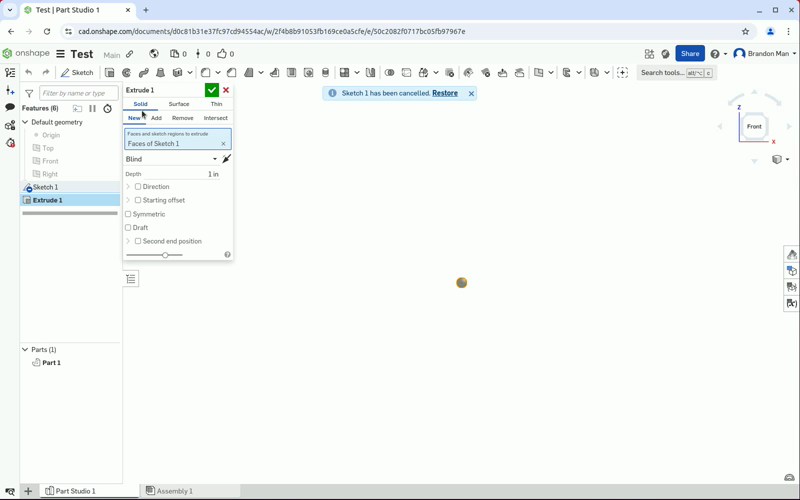
mouse_move(137, 120)
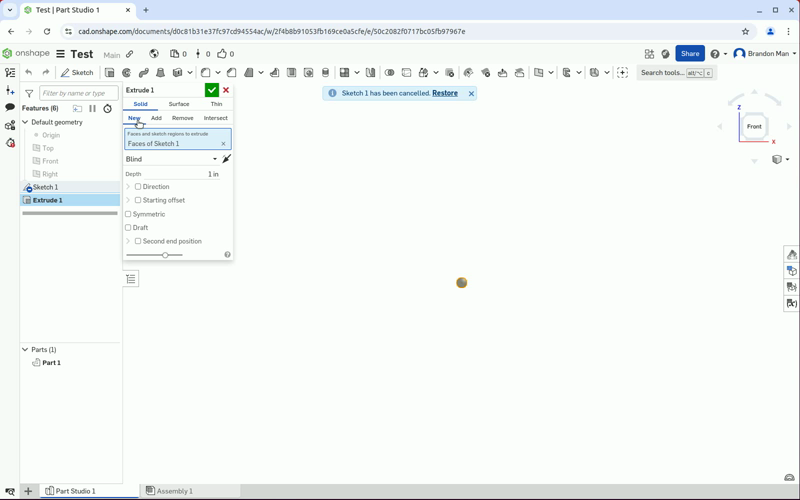
click(137, 120)
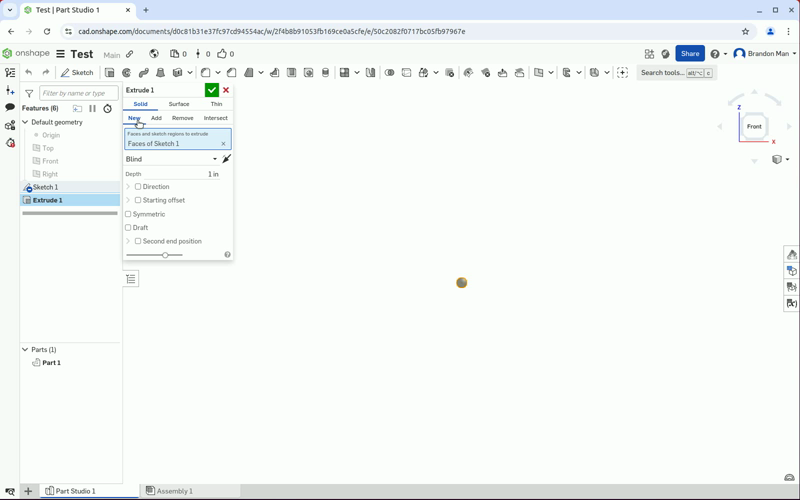
key(tab, 4)
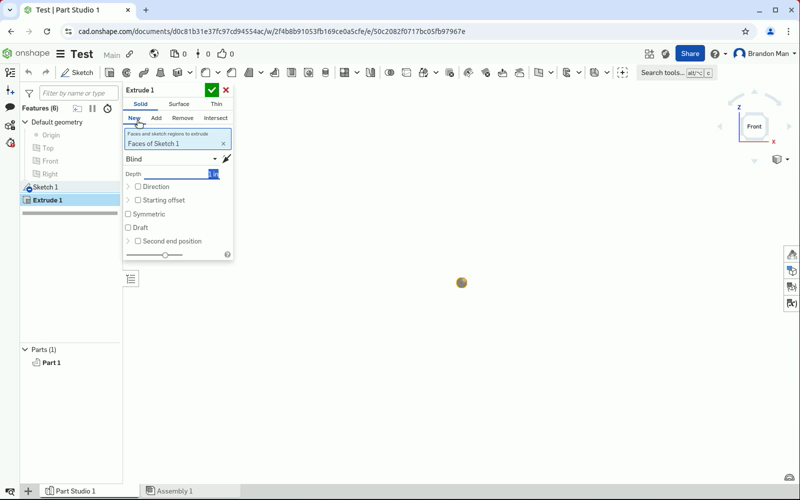
text(46.216)
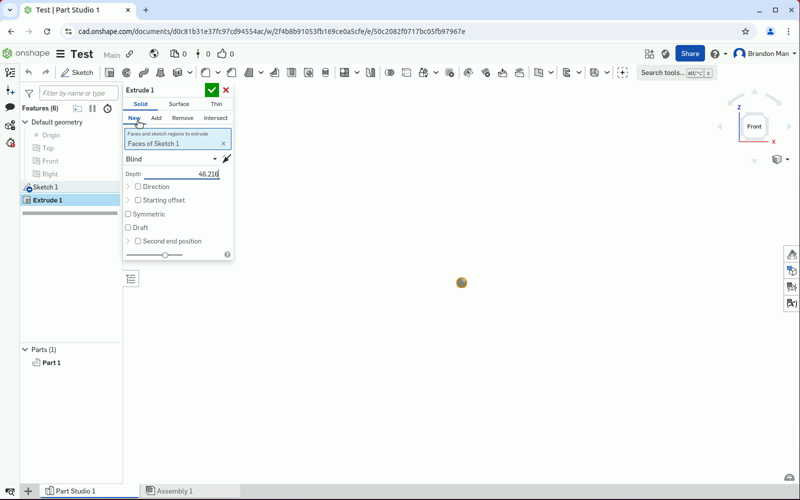
key(tab, 3)
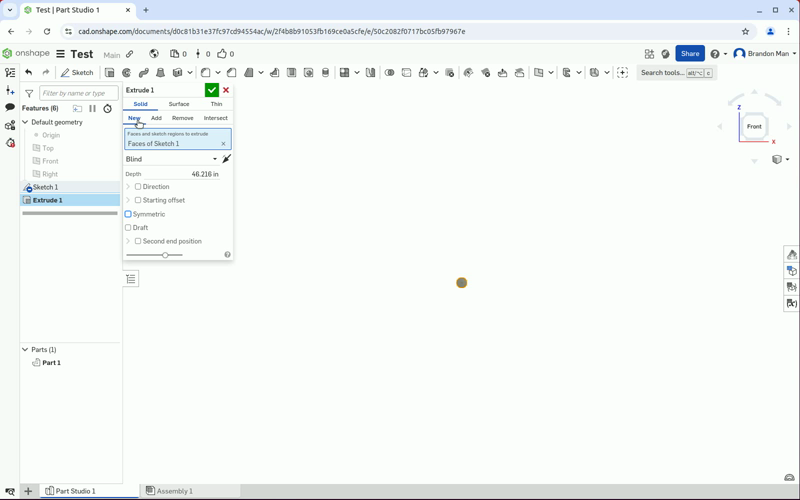
key(space)
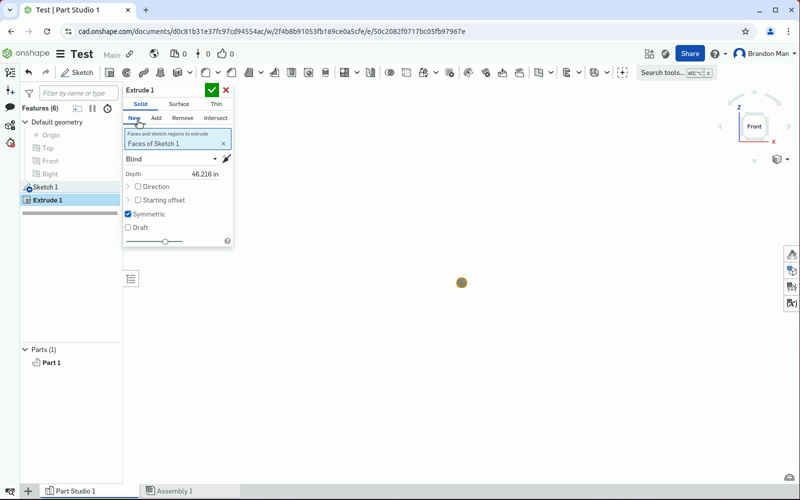
key(enter)
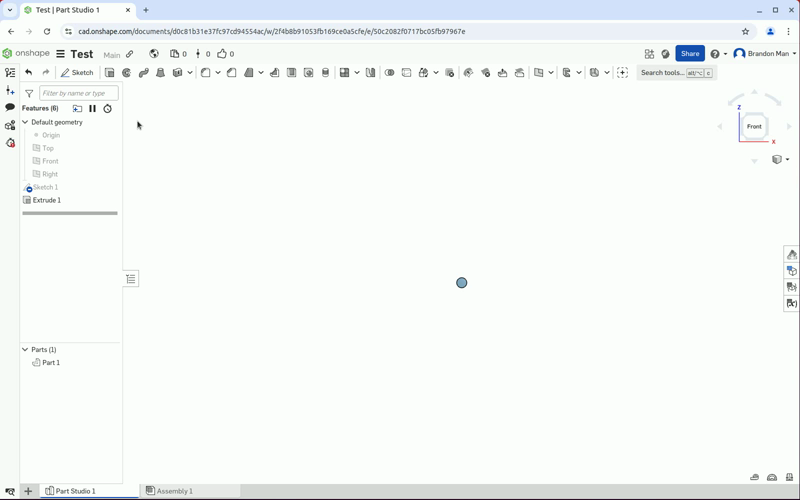
key(shift+h)
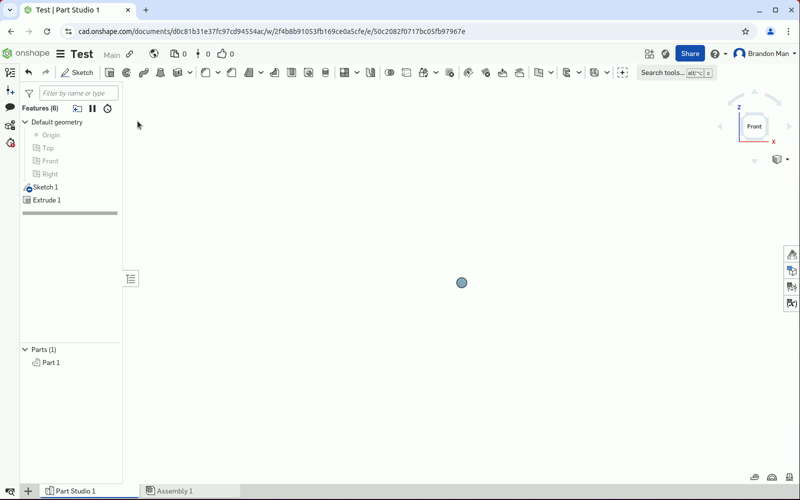
key(shift+h)
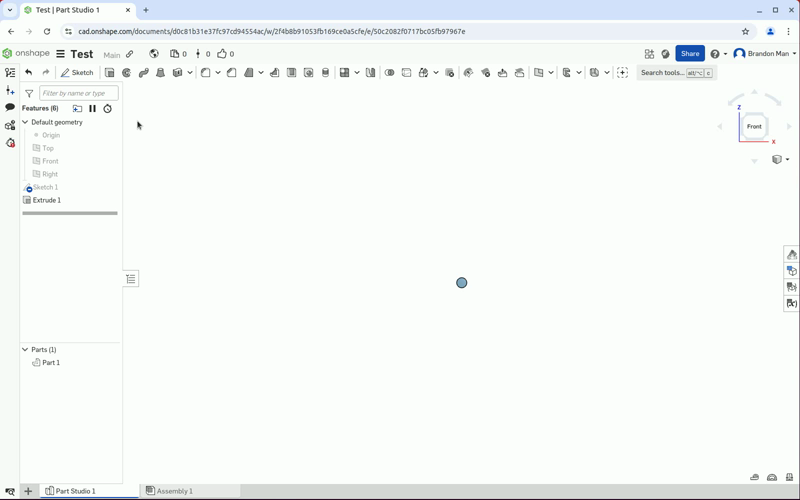
mouse_move(73, 189)
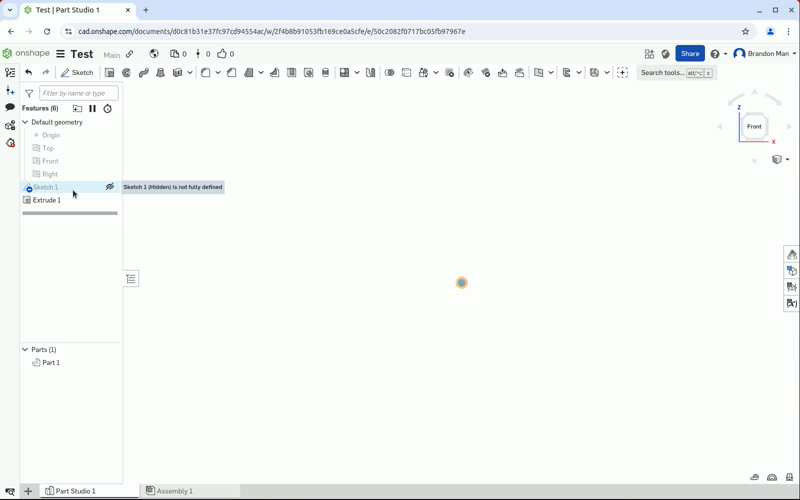
click(73, 189)
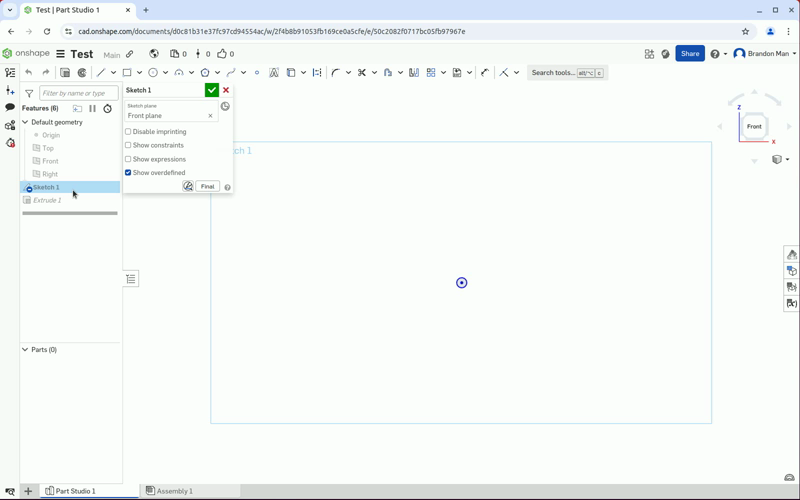
mouse_move(229, 92)
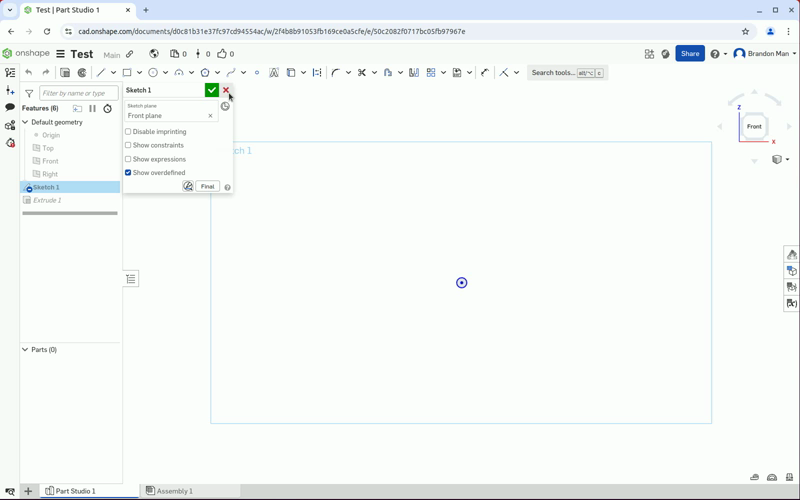
click(229, 92)
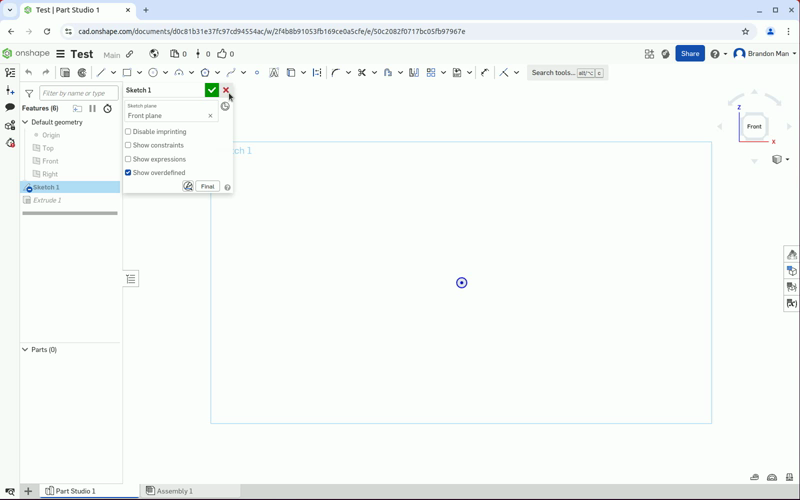
key(shift+s)
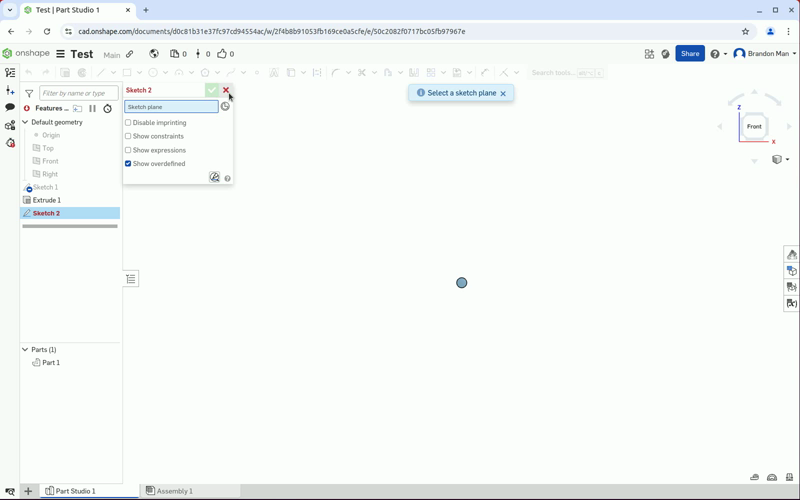
mouse_move(73, 163)
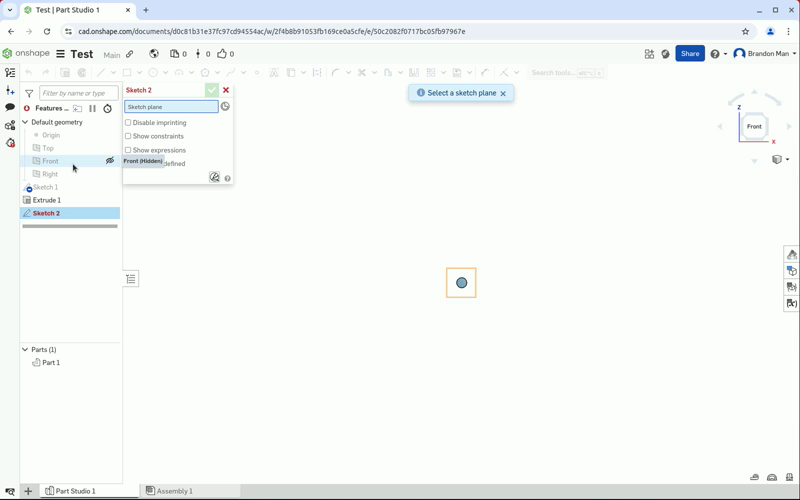
click(73, 163)
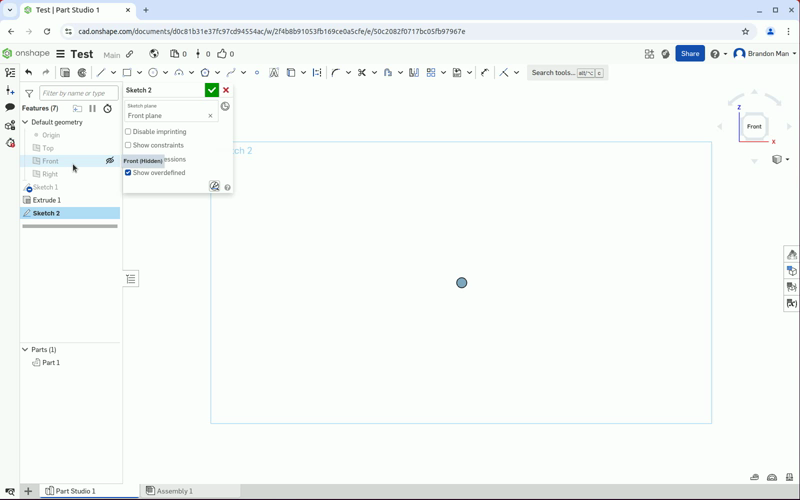
mouse_move(73, 352)
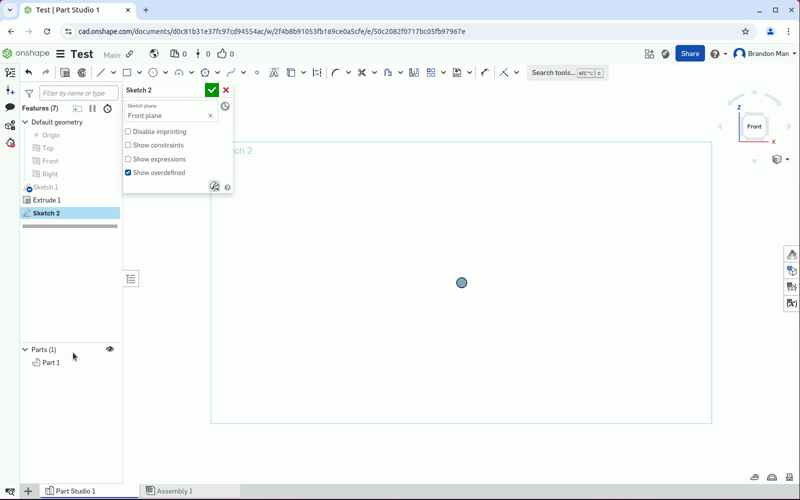
key(y)
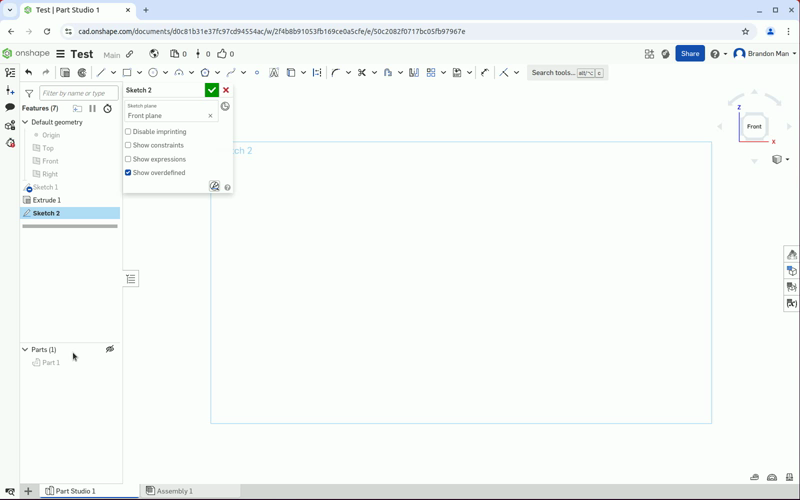
key(c)
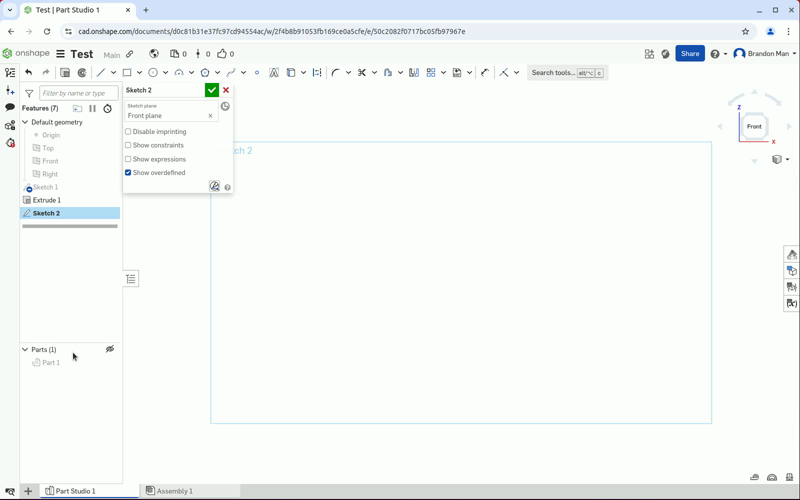
key_down(shift)
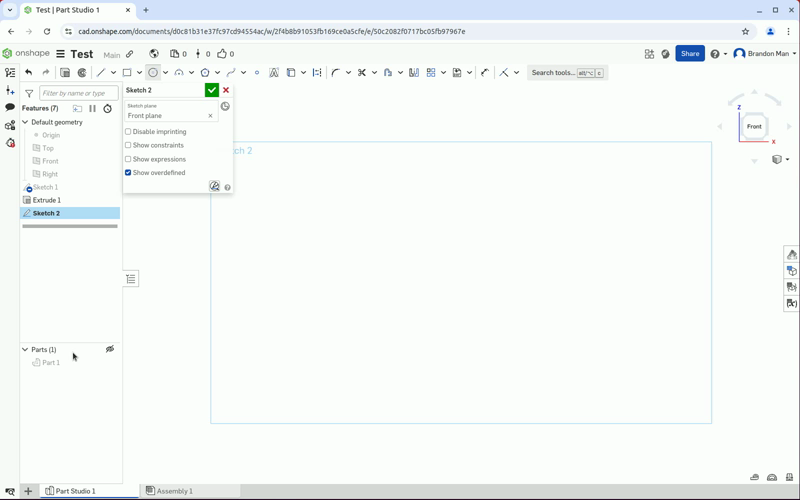
mouse_move(430, 271)
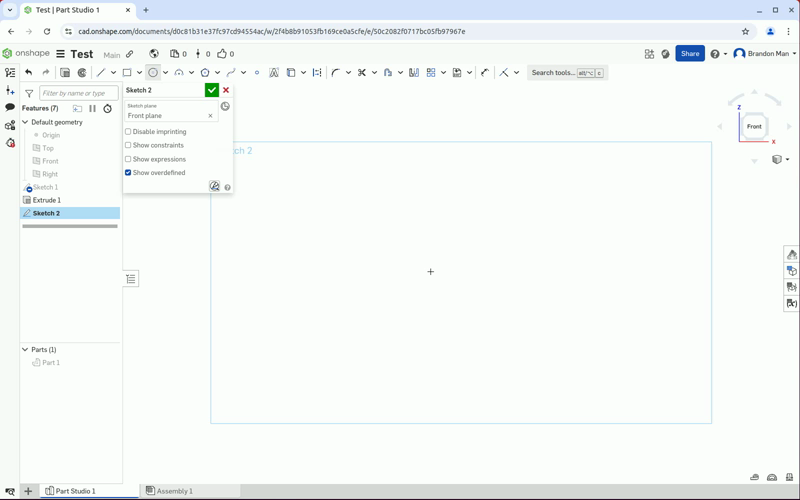
click(430, 271)
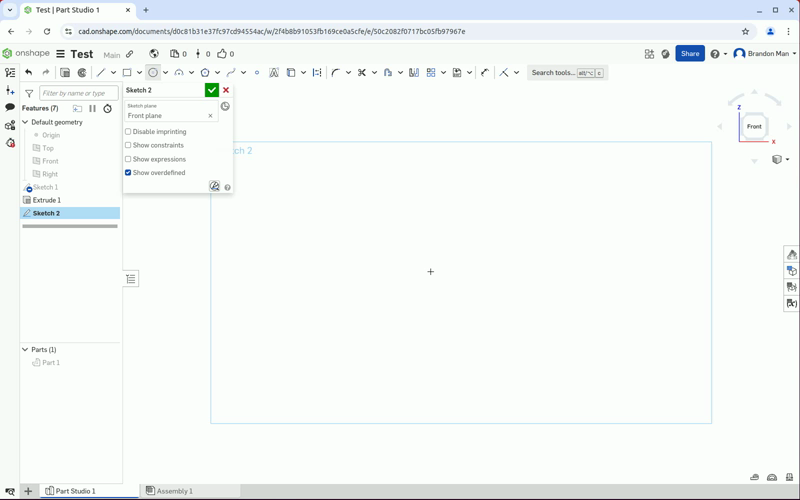
key_up(shift)
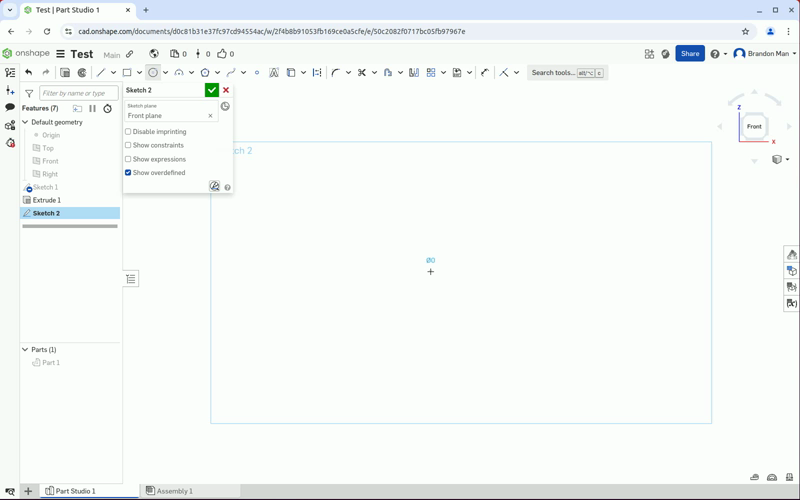
mouse_move(437, 271)
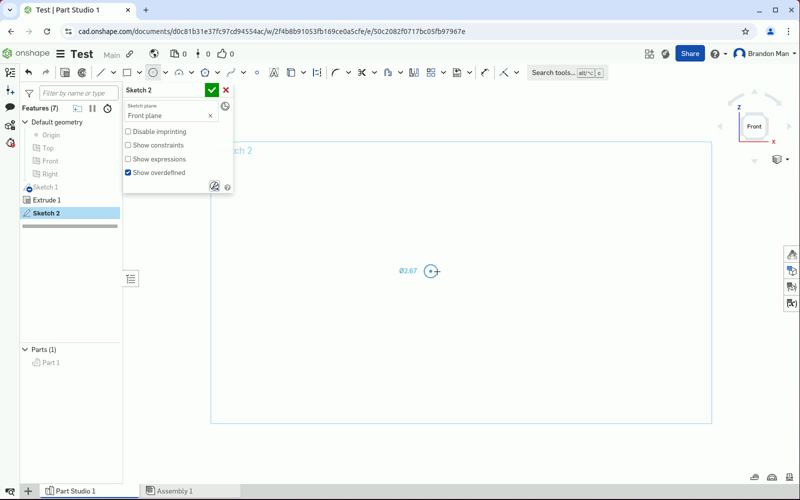
click(437, 271)
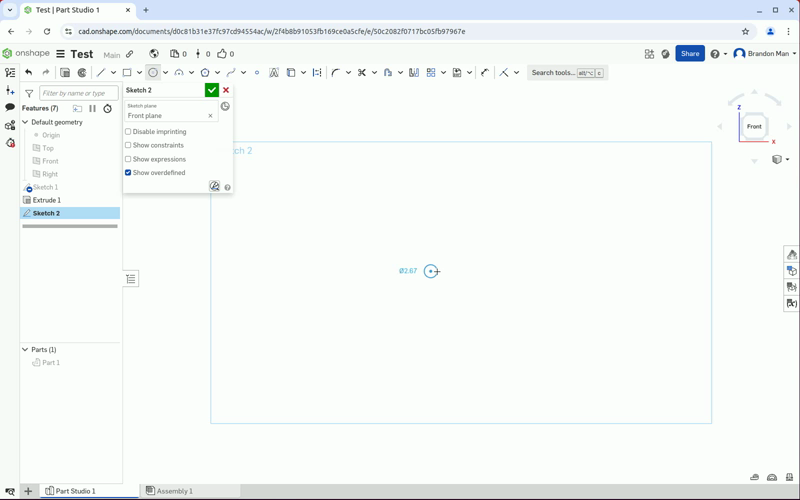
key(esc)
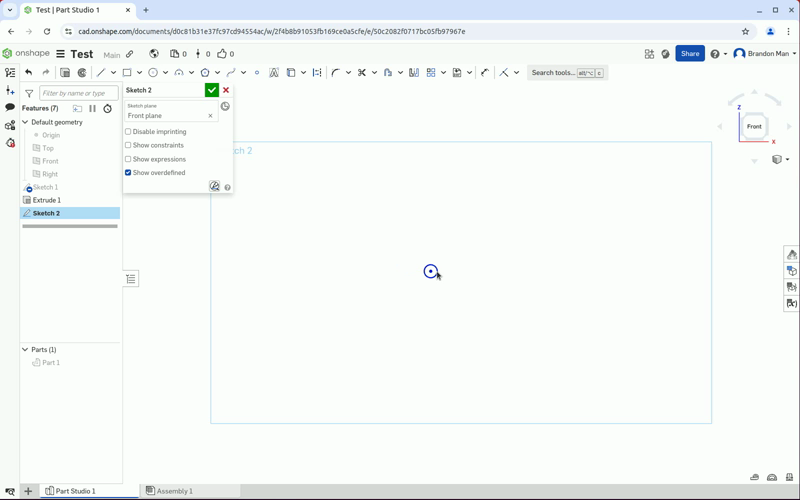
key(c)
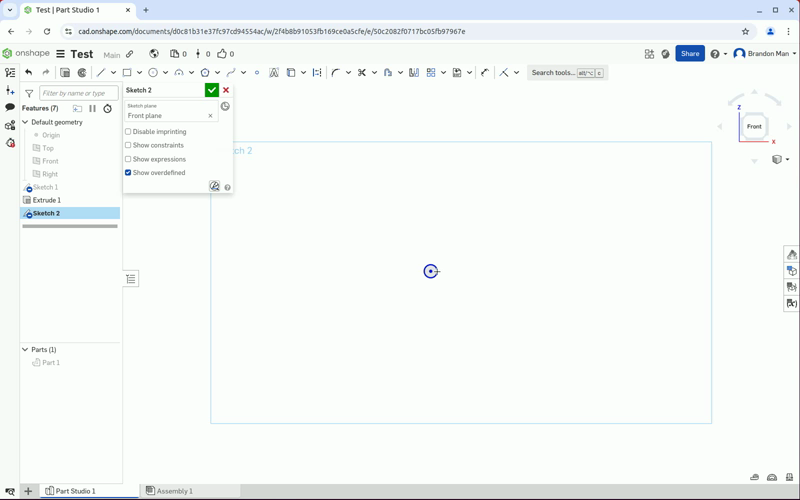
key_down(shift)
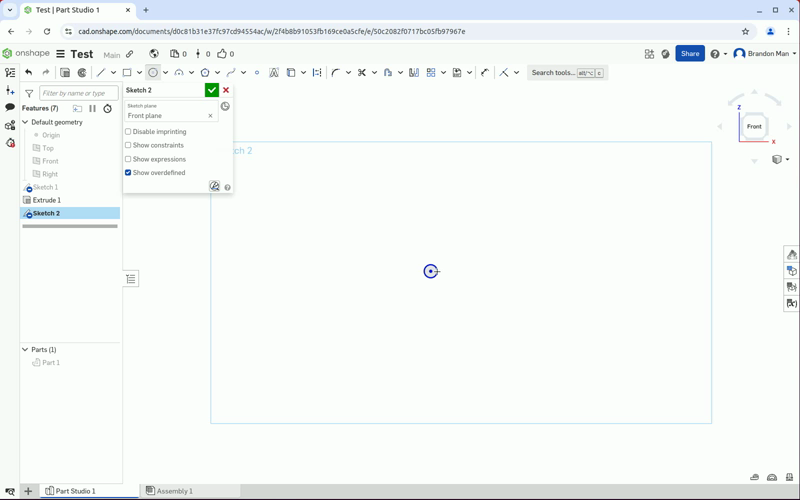
mouse_move(430, 271)
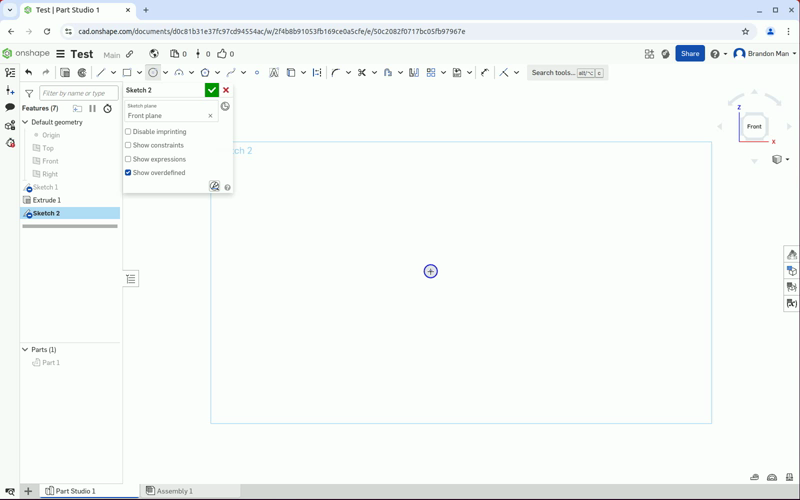
click(430, 271)
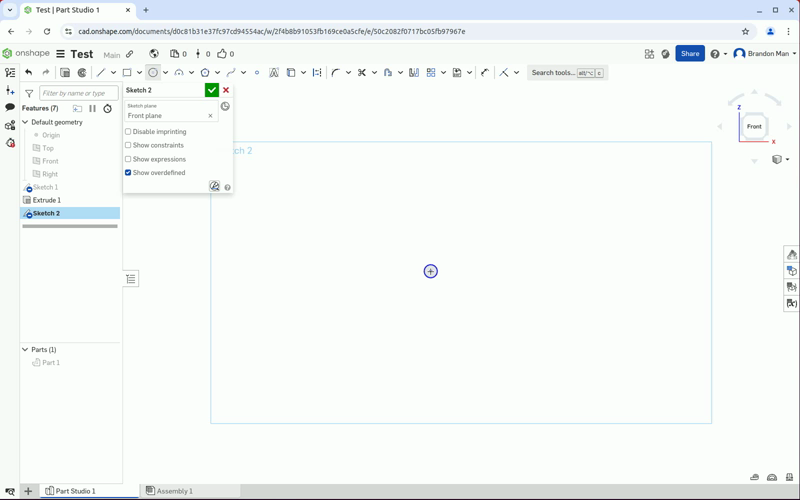
key_up(shift)
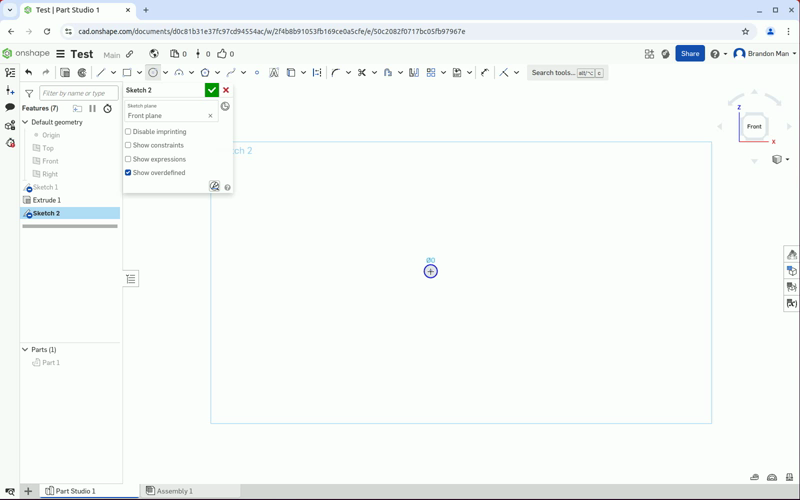
mouse_move(434, 271)
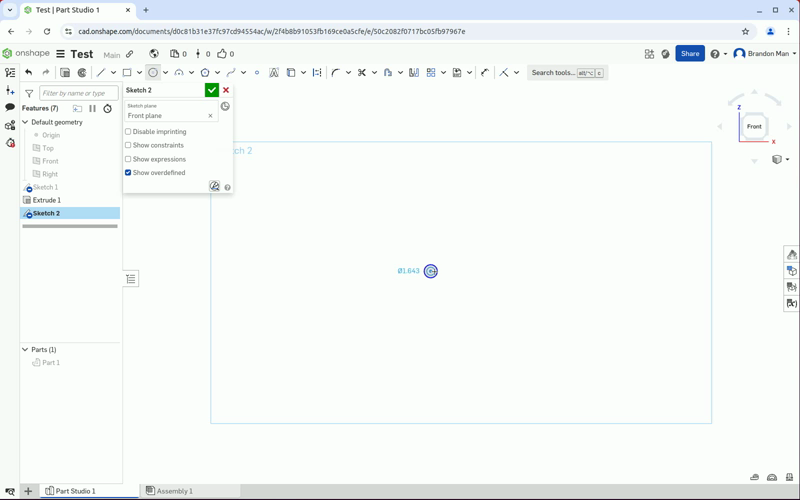
scroll(6)
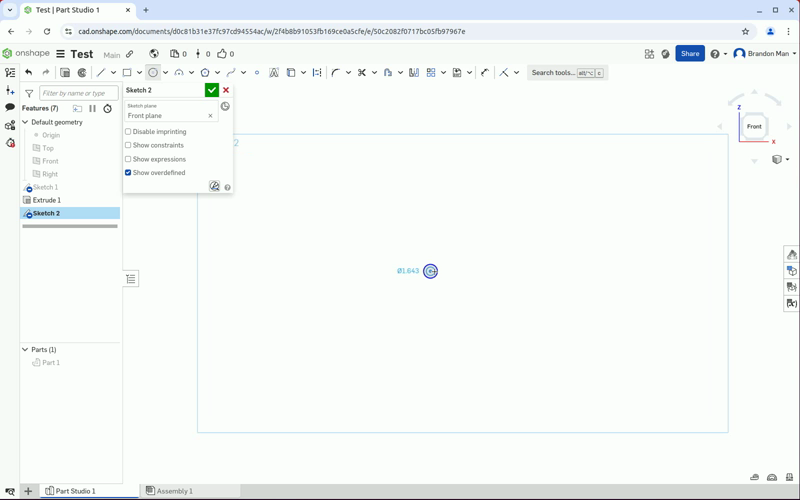
scroll(6)
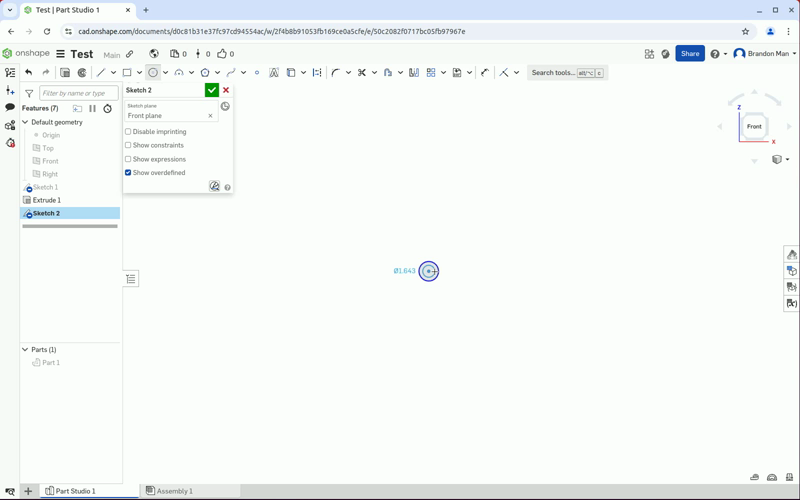
scroll(6)
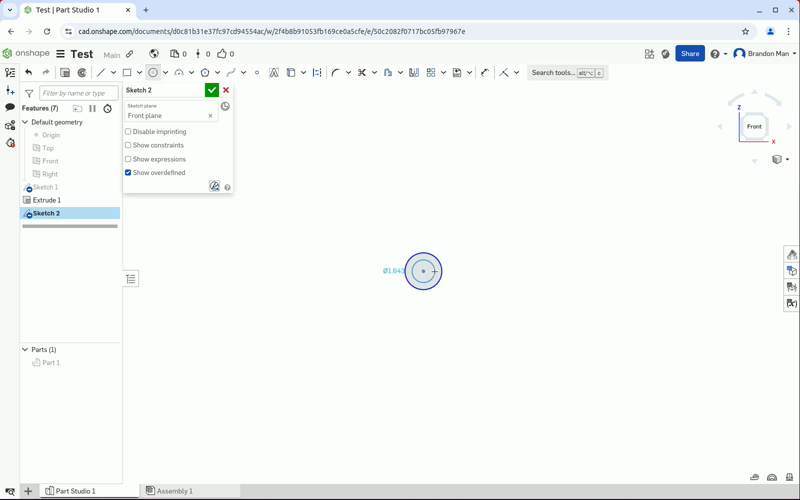
scroll(6)
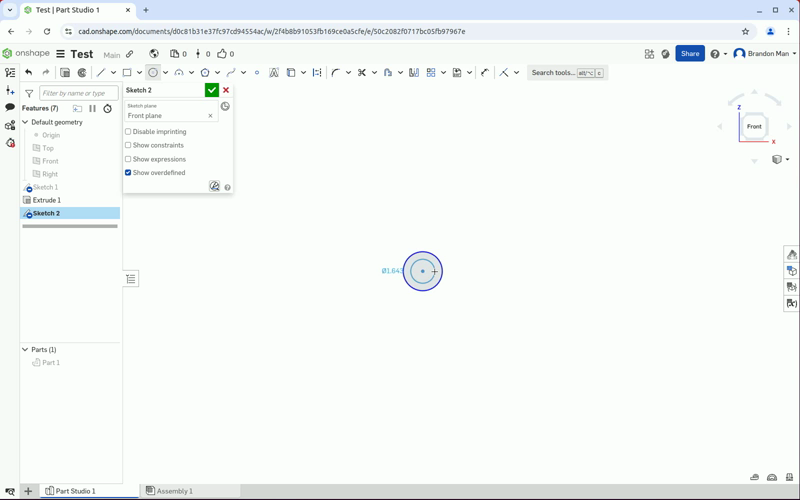
scroll(6)
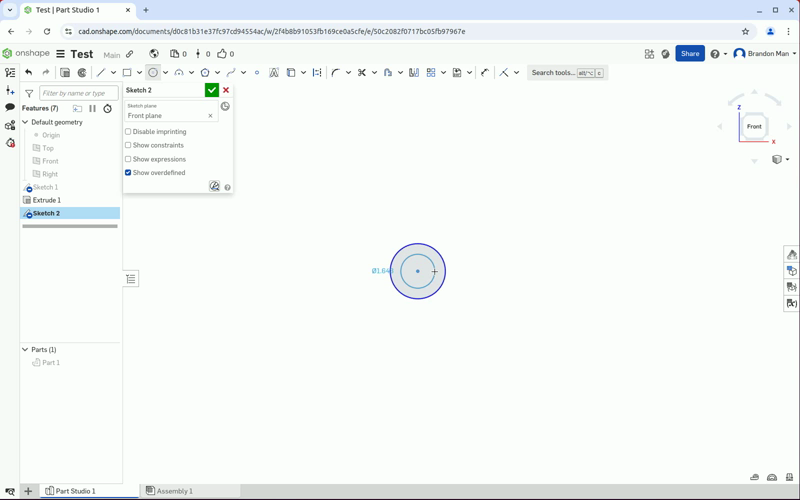
scroll(6)
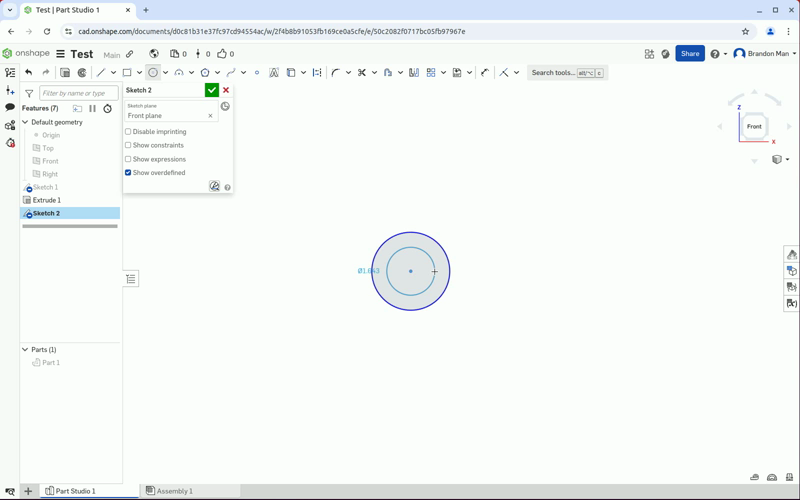
scroll(6)
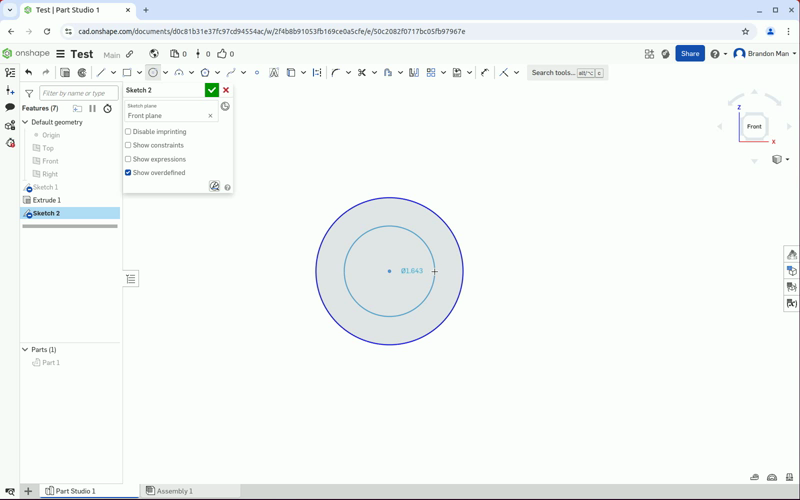
click(434, 271)
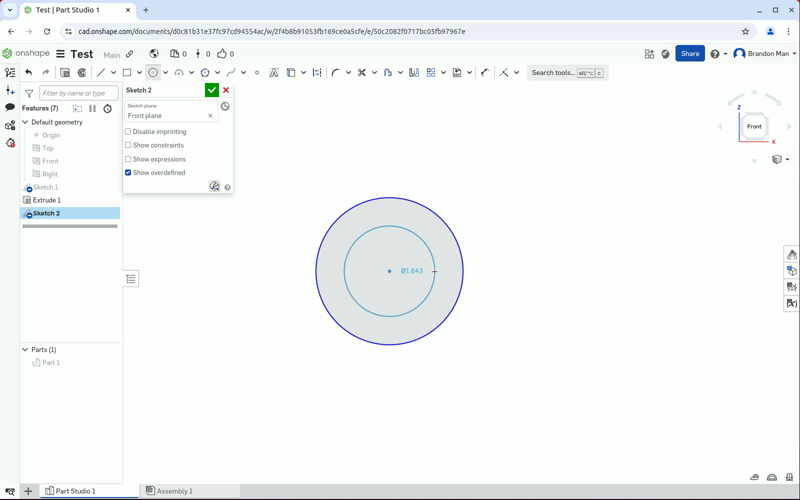
scroll(-6)
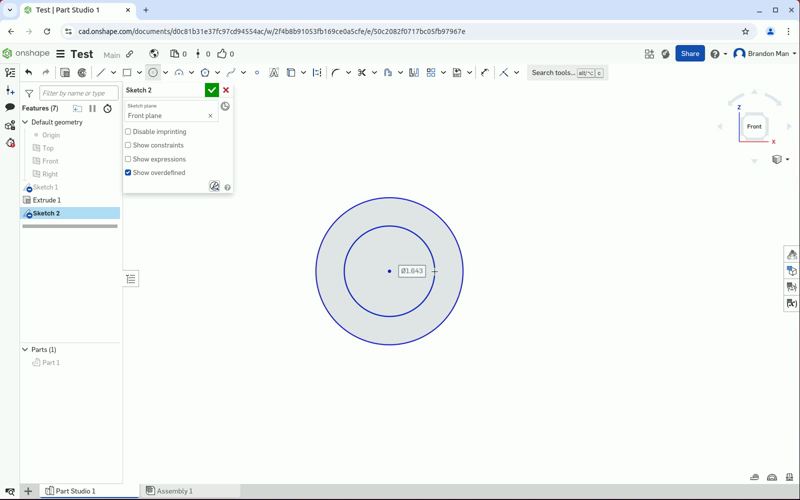
scroll(-6)
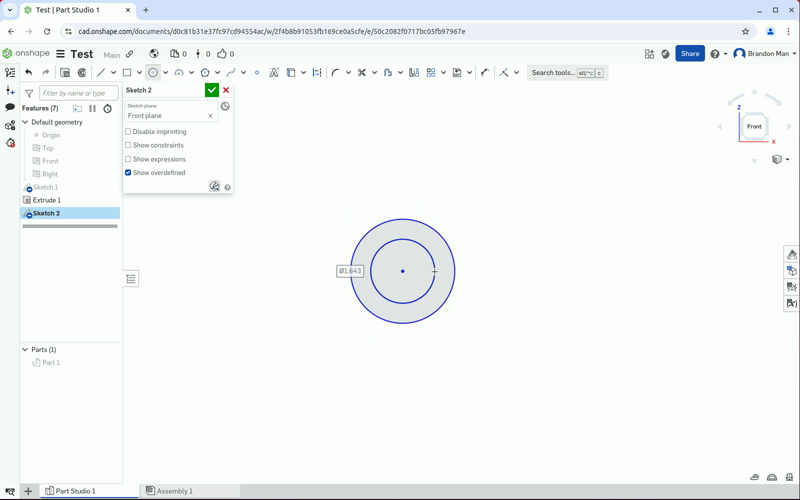
scroll(-6)
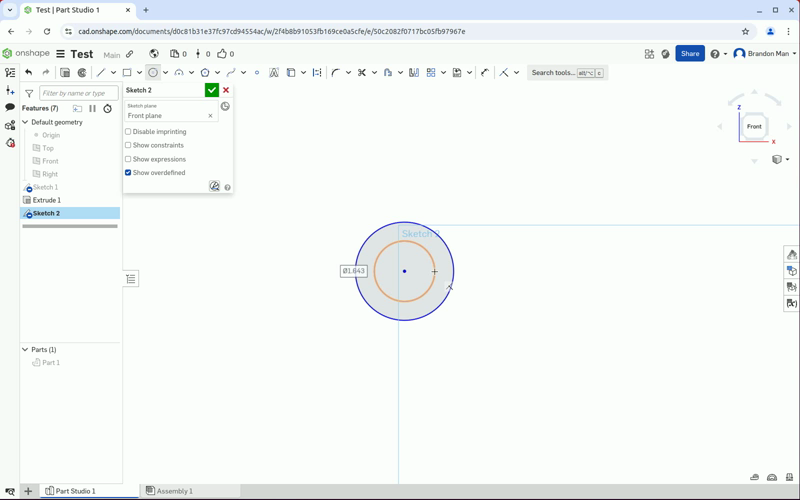
scroll(-6)
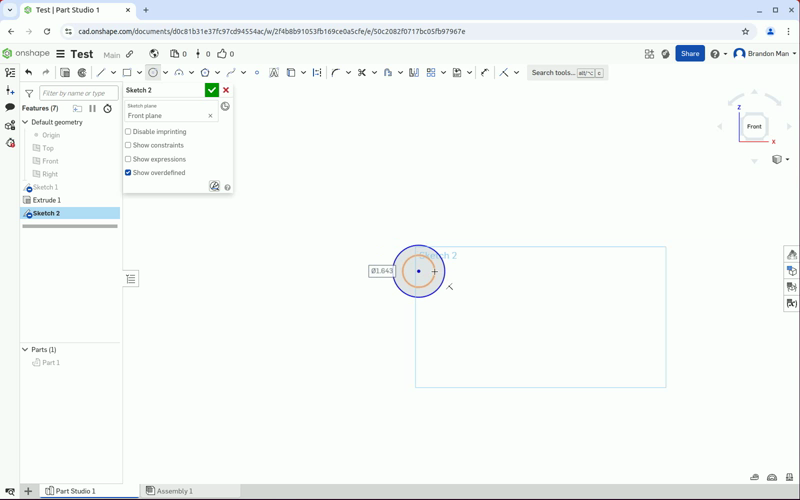
scroll(-6)
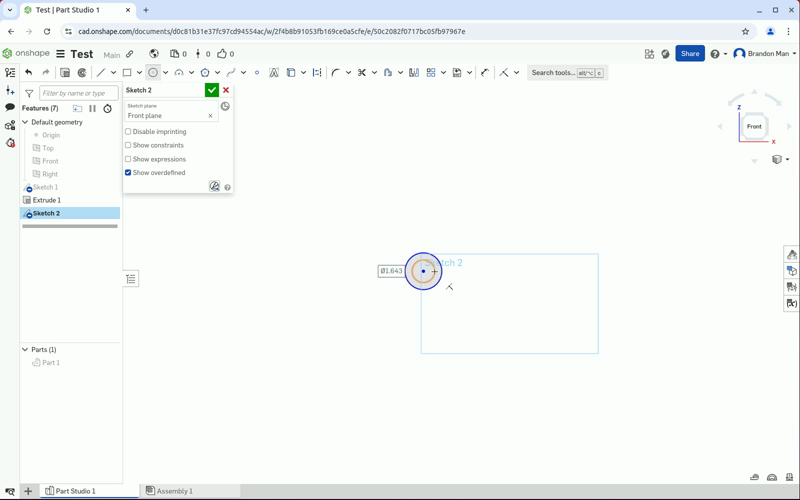
scroll(-6)
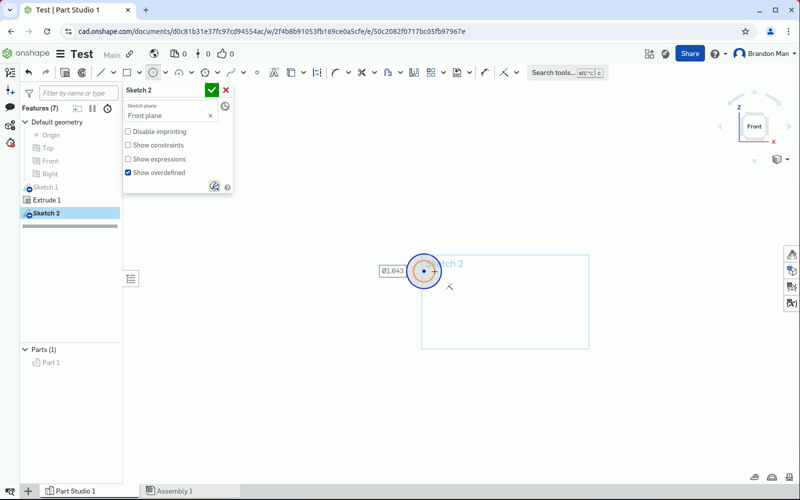
scroll(-6)
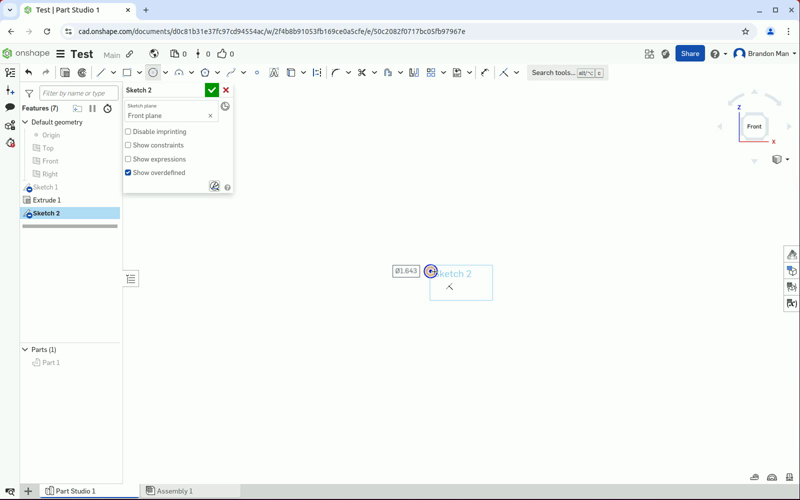
key(esc)
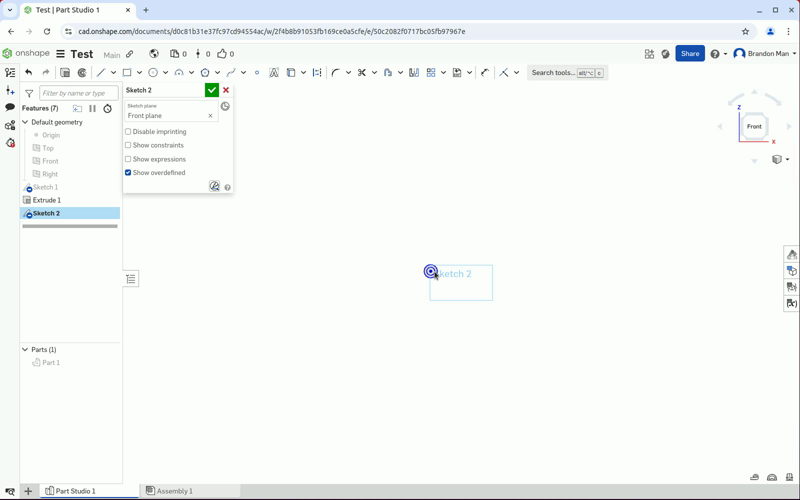
mouse_move(436, 271)
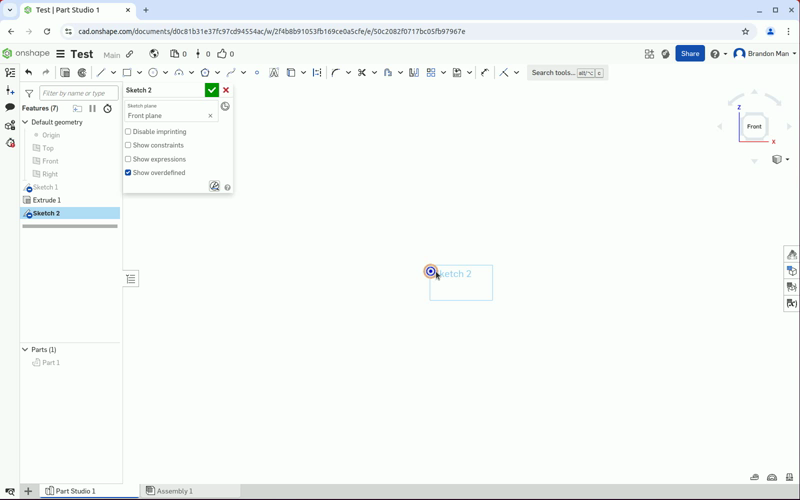
scroll(6)
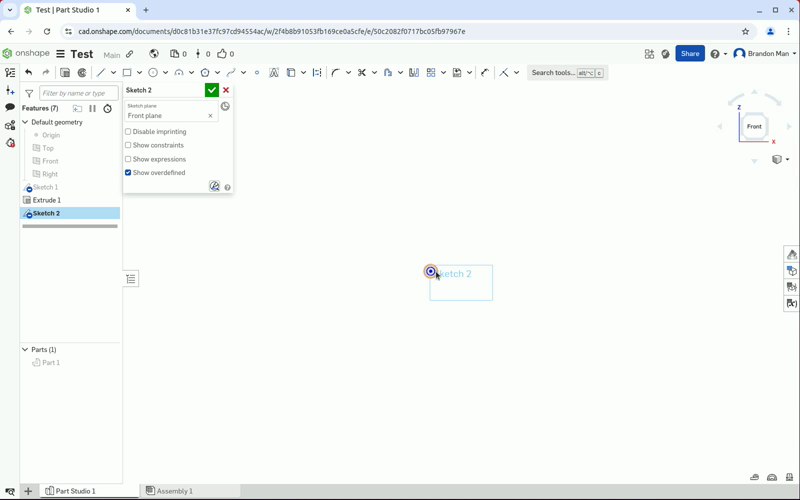
scroll(6)
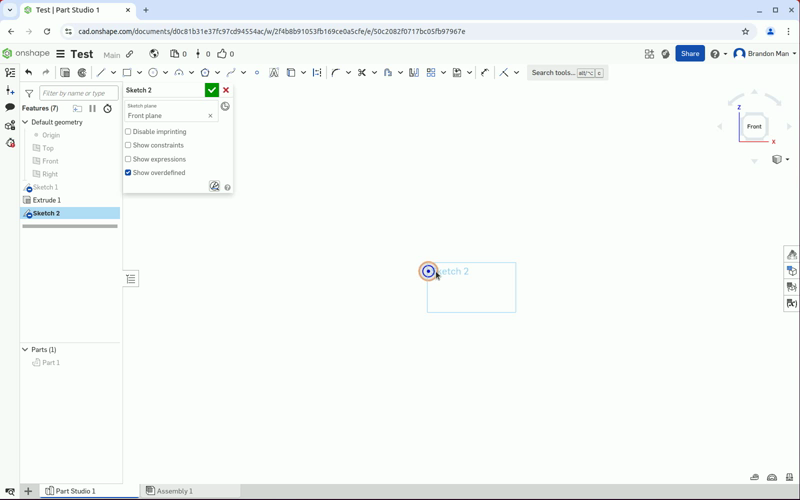
scroll(6)
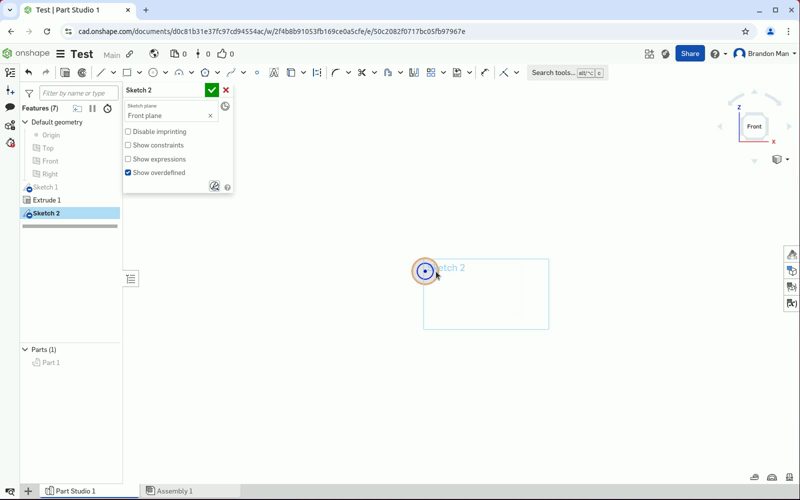
scroll(6)
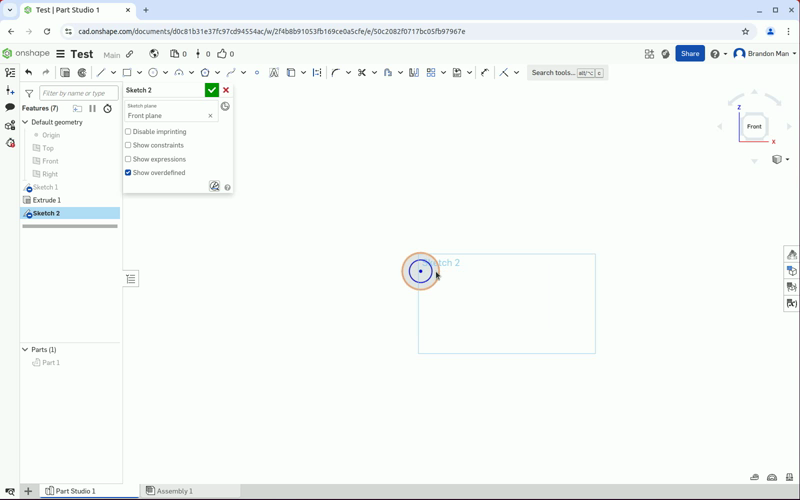
scroll(6)
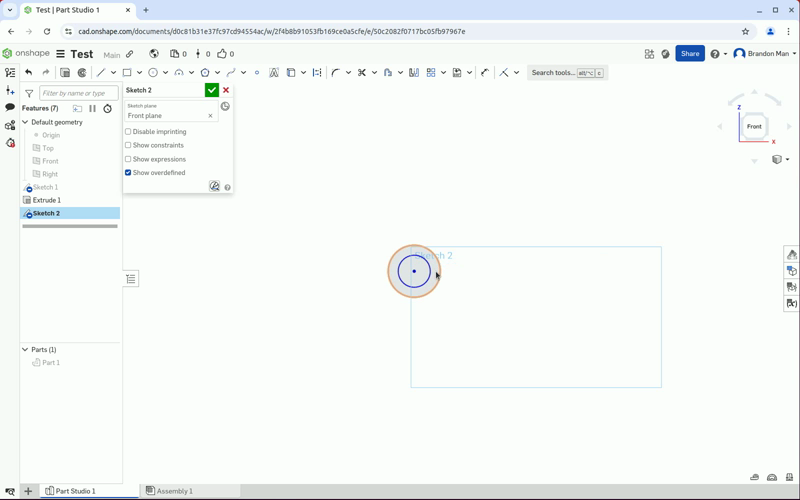
scroll(6)
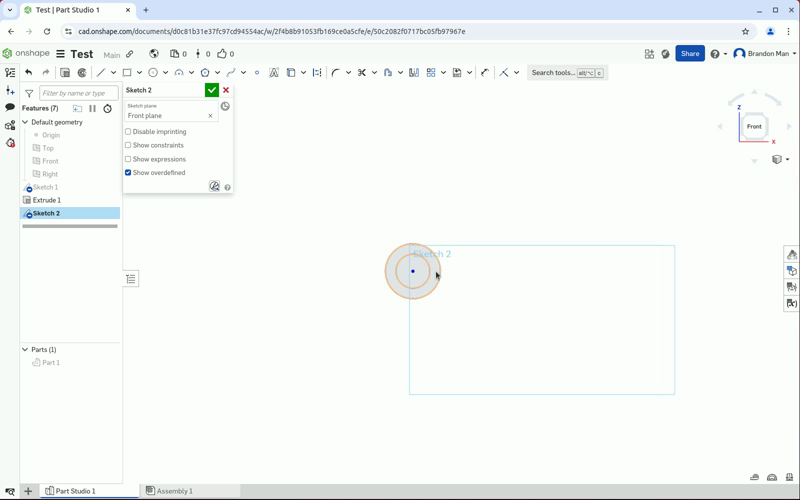
scroll(6)
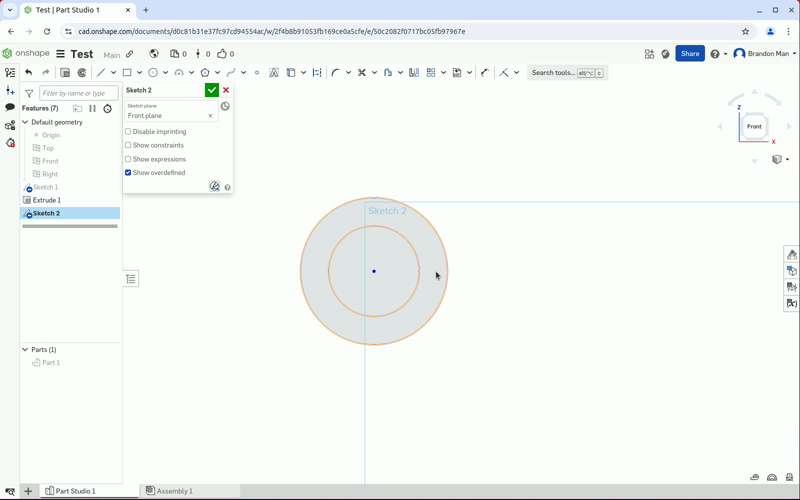
click(436, 271)
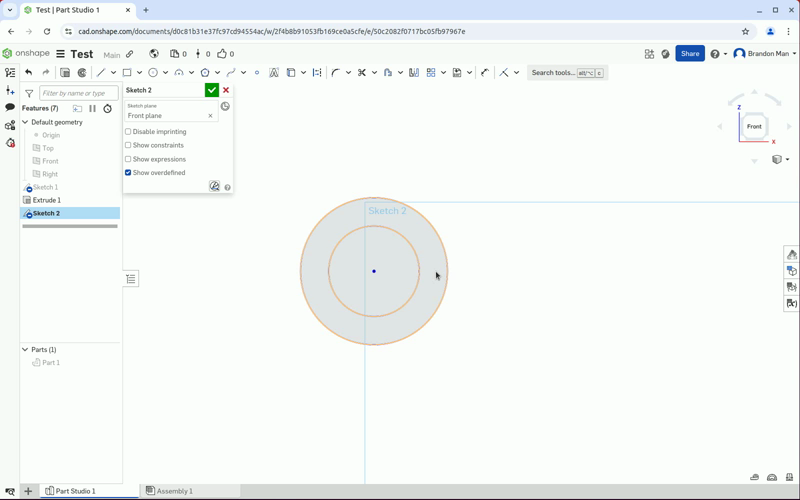
scroll(-6)
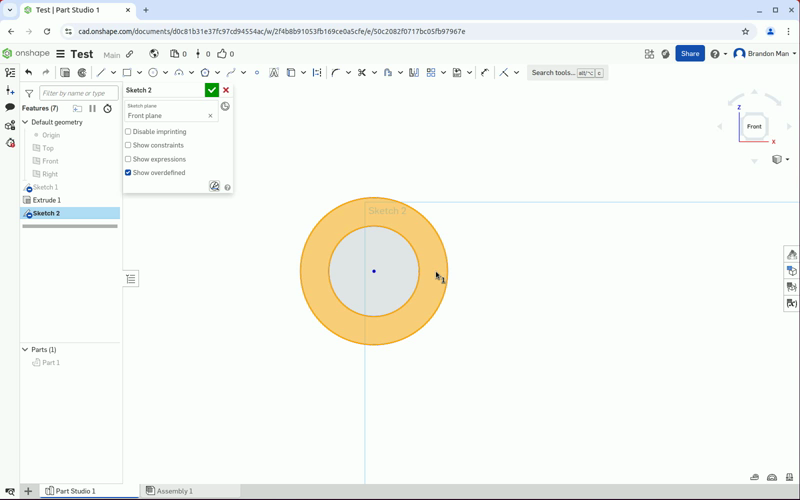
scroll(-6)
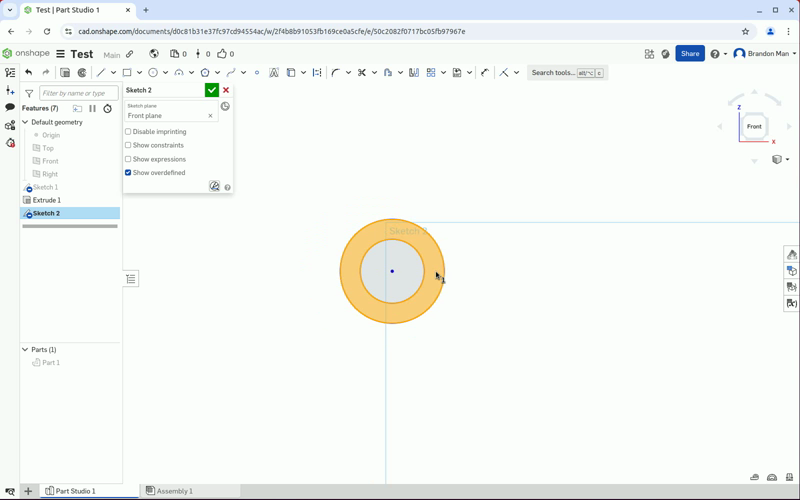
scroll(-6)
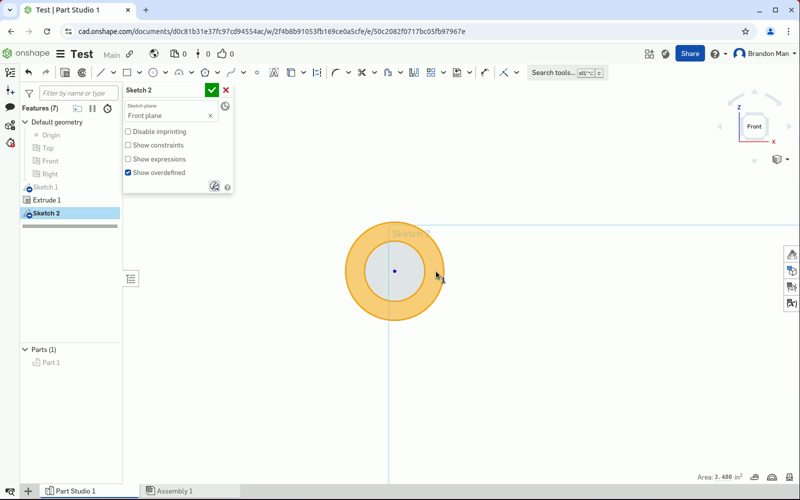
scroll(-6)
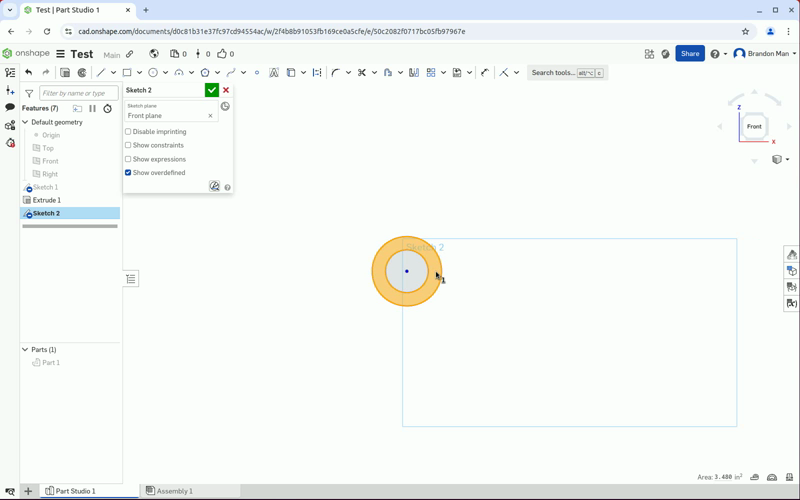
scroll(-6)
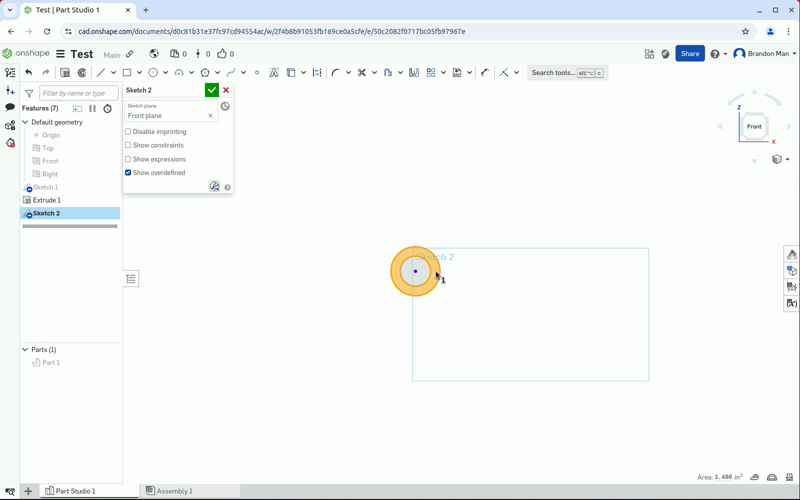
scroll(-6)
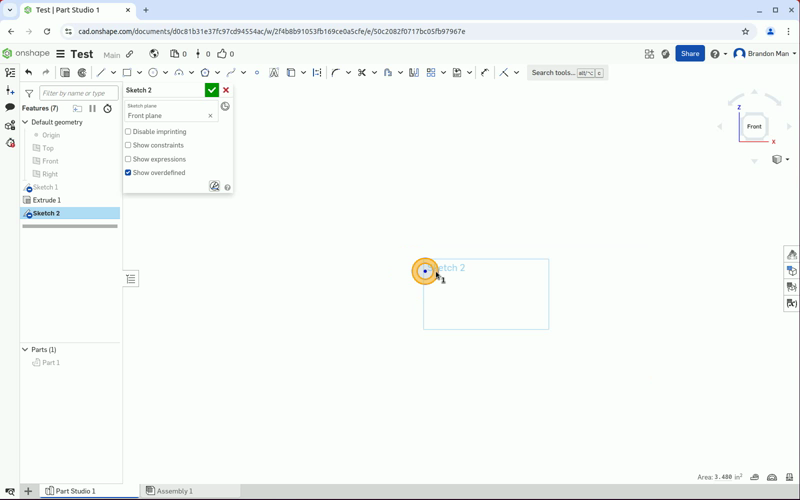
scroll(-6)
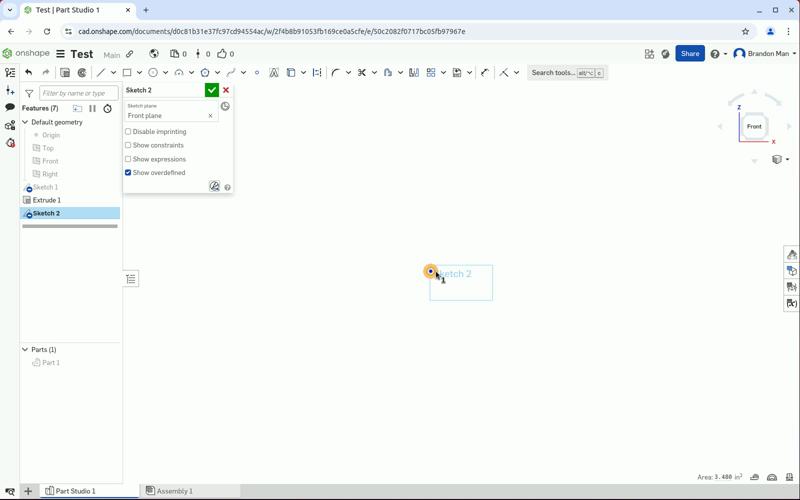
mouse_move(73, 352)
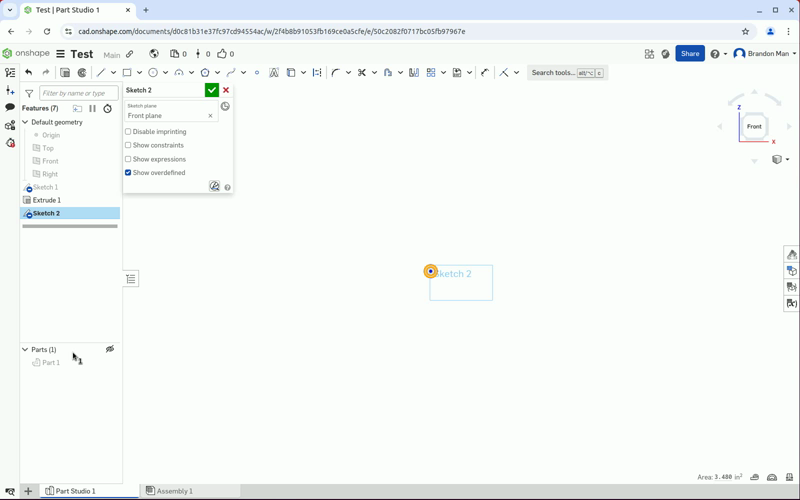
key(shift+y)
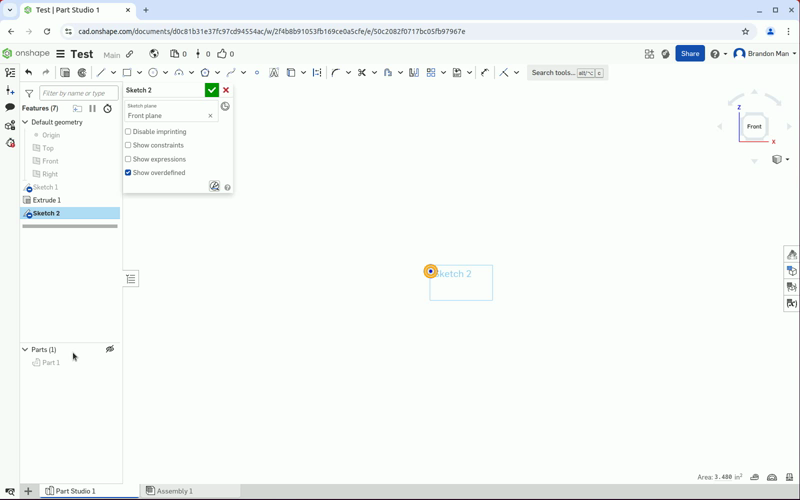
key(shift+e)
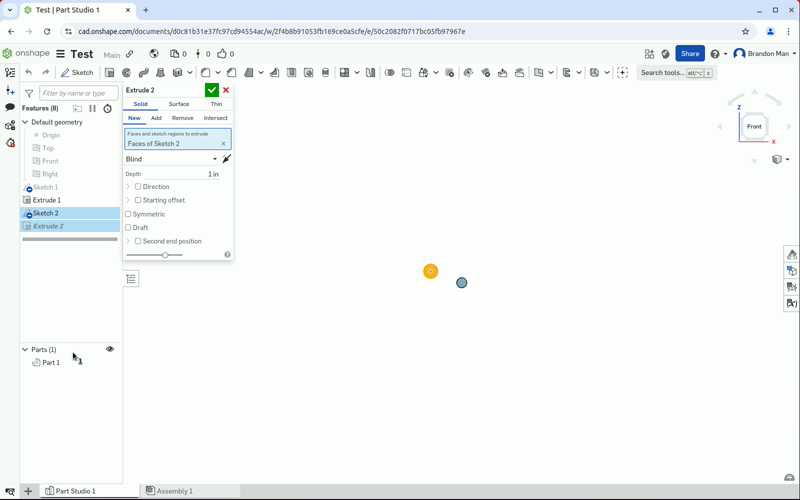
mouse_move(143, 106)
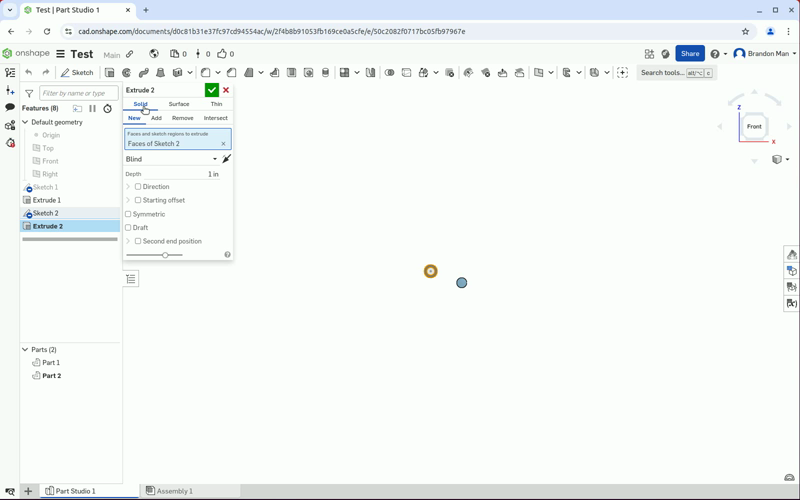
click(143, 106)
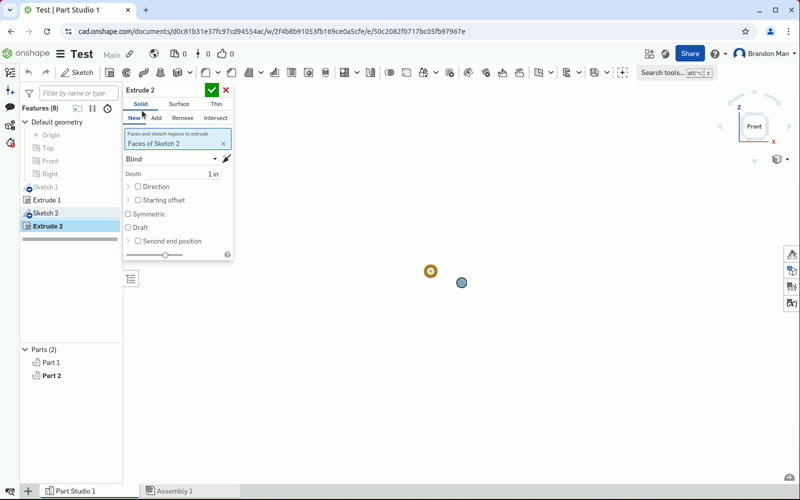
mouse_move(137, 120)
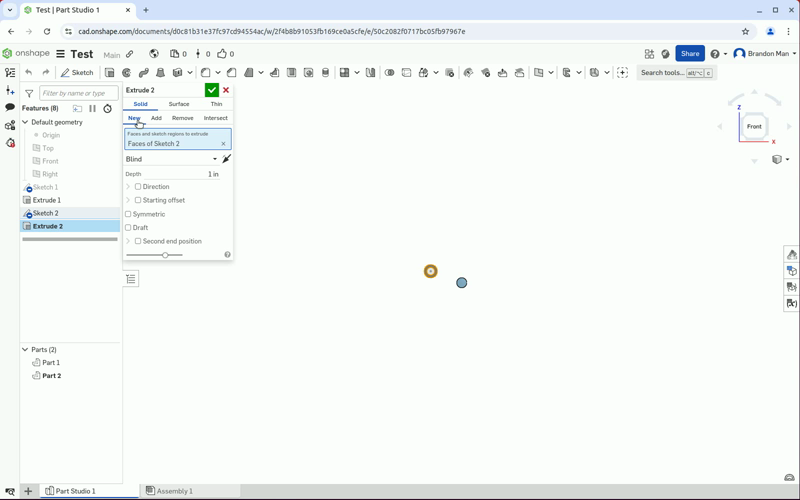
click(137, 120)
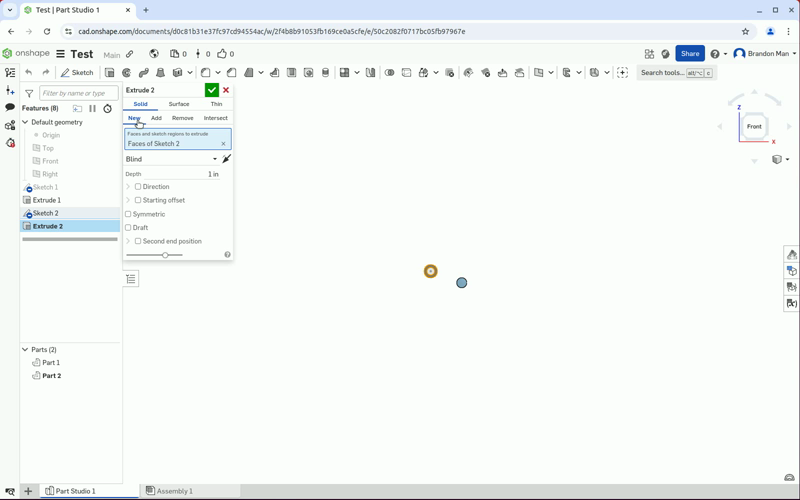
key(tab, 4)
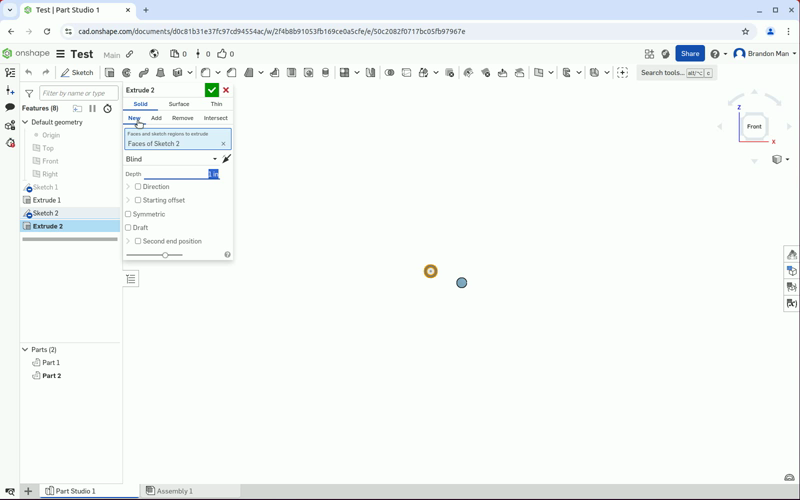
text(1.926)
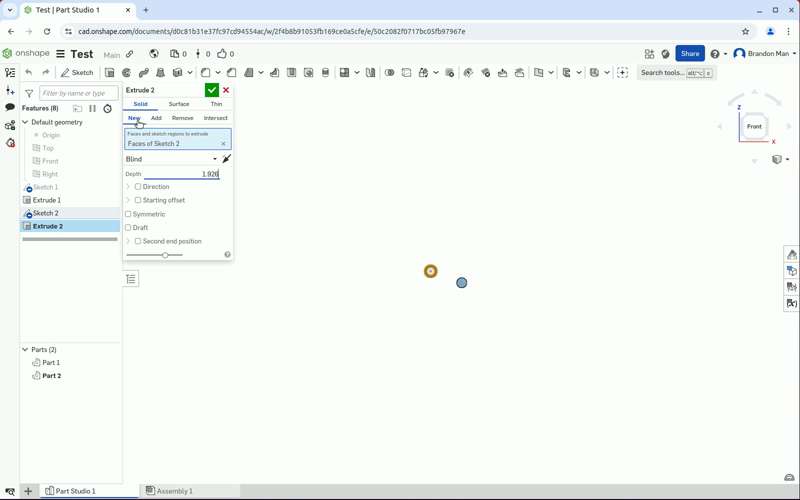
key(tab, 3)
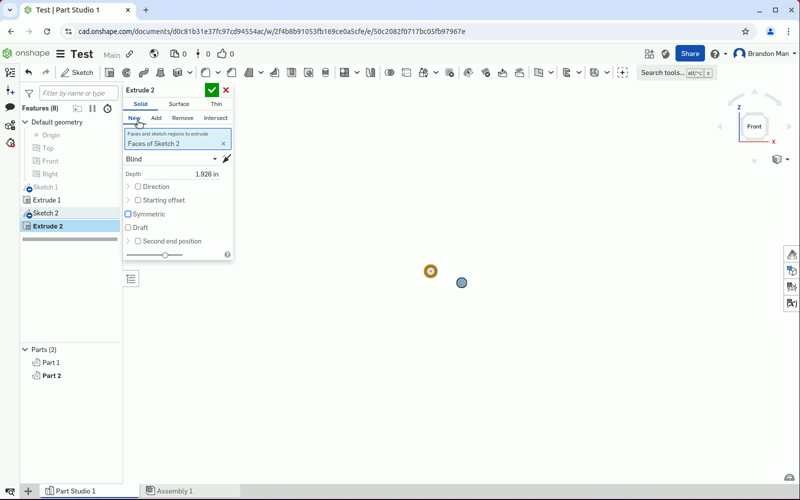
key(space)
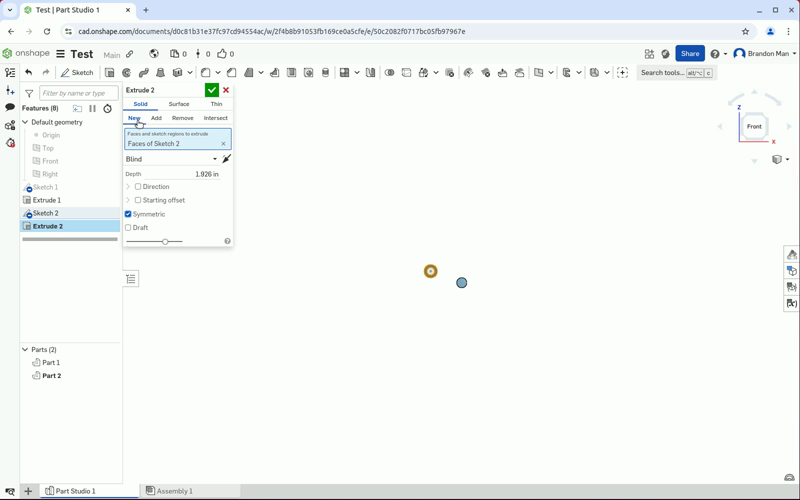
key(enter)
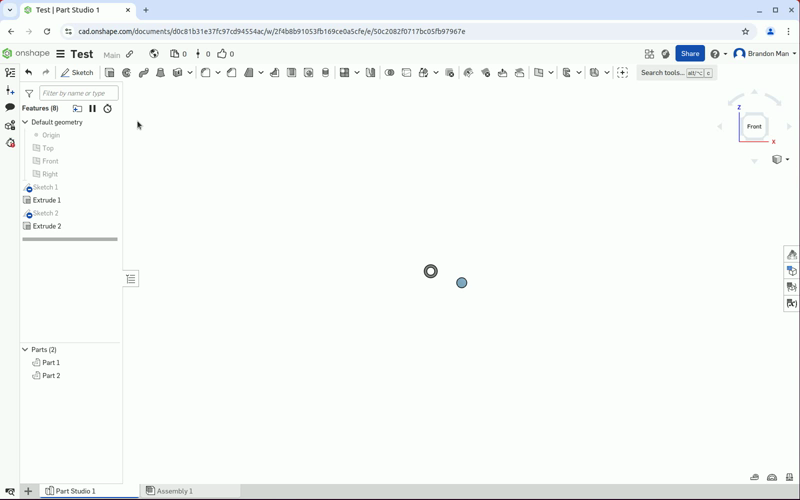
key(shift+h)
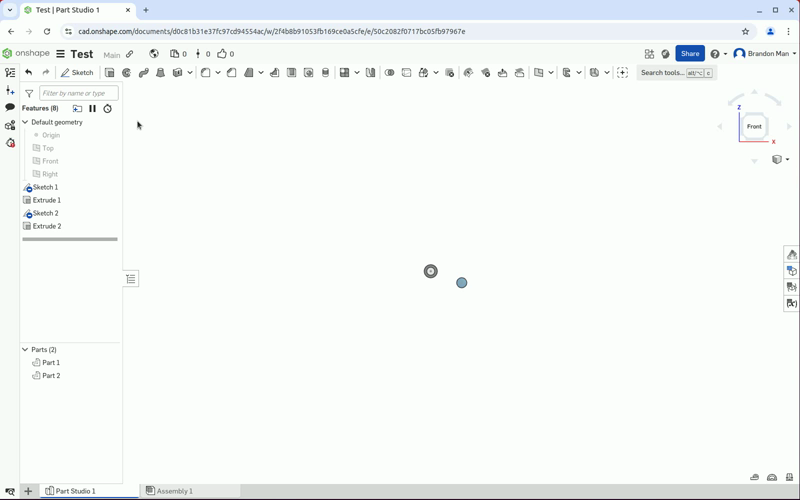
key(shift+h)
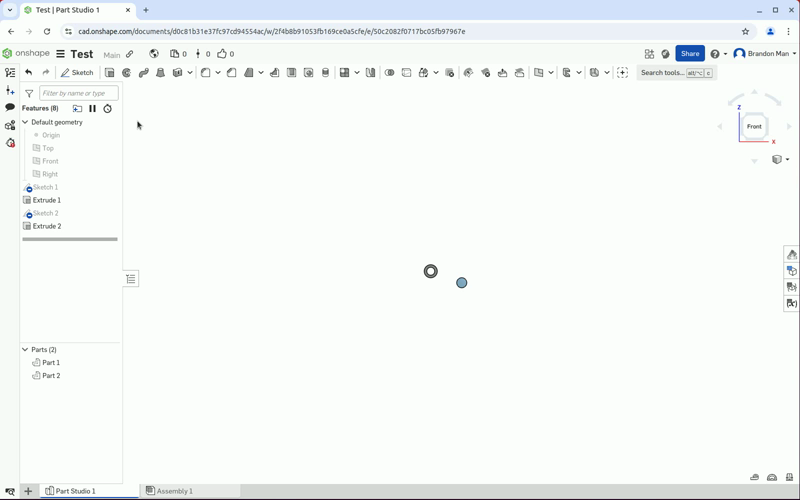
mouse_move(73, 189)
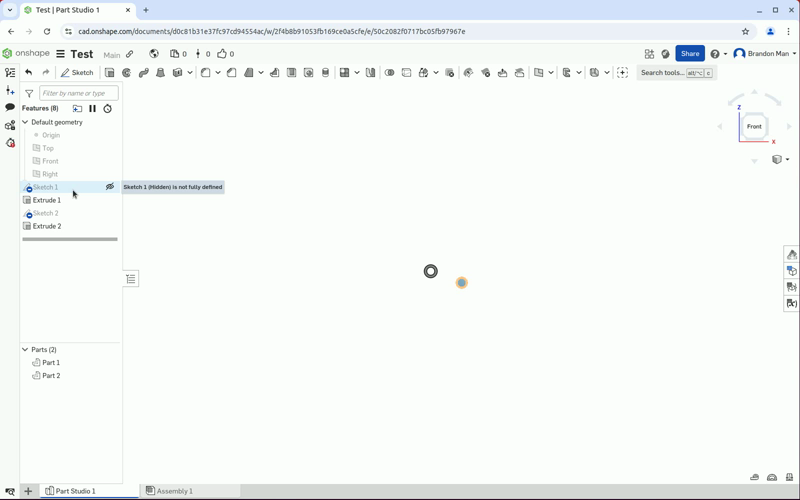
click(73, 189)
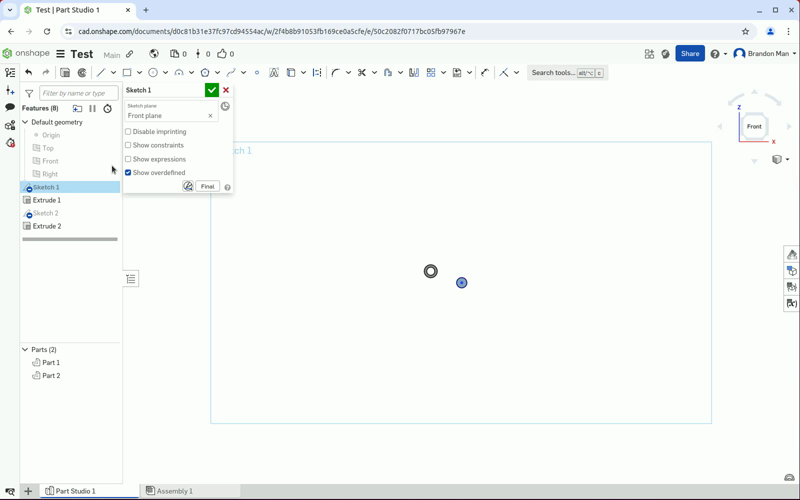
mouse_move(229, 92)
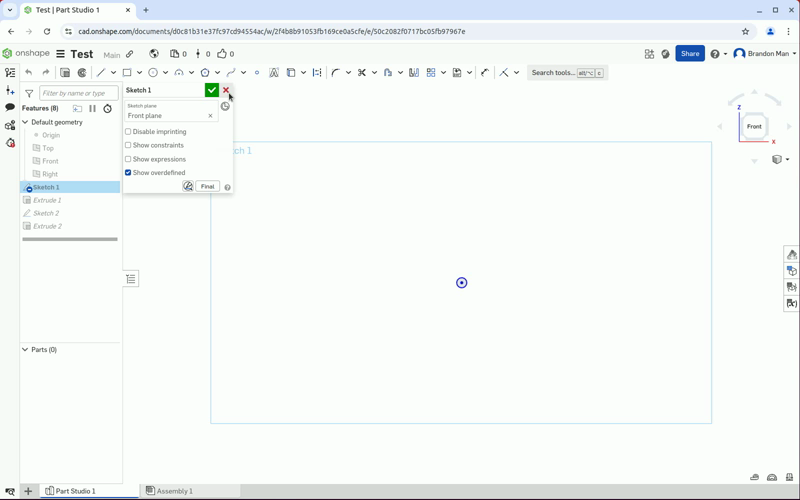
click(229, 92)
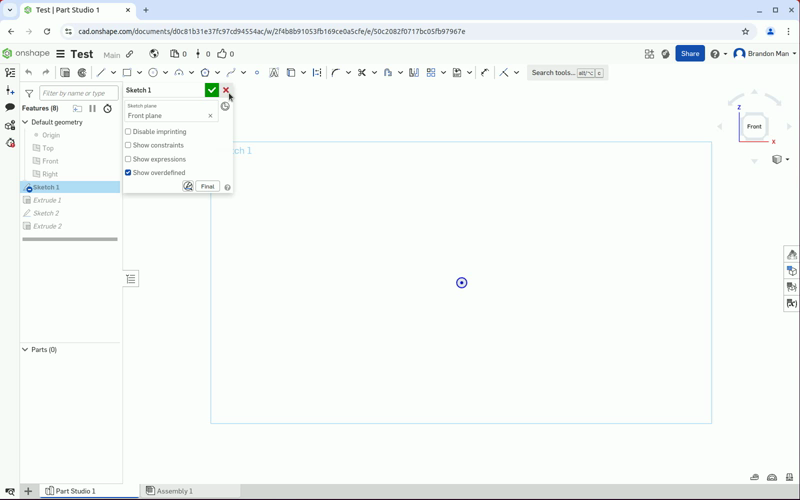
key(shift+s)
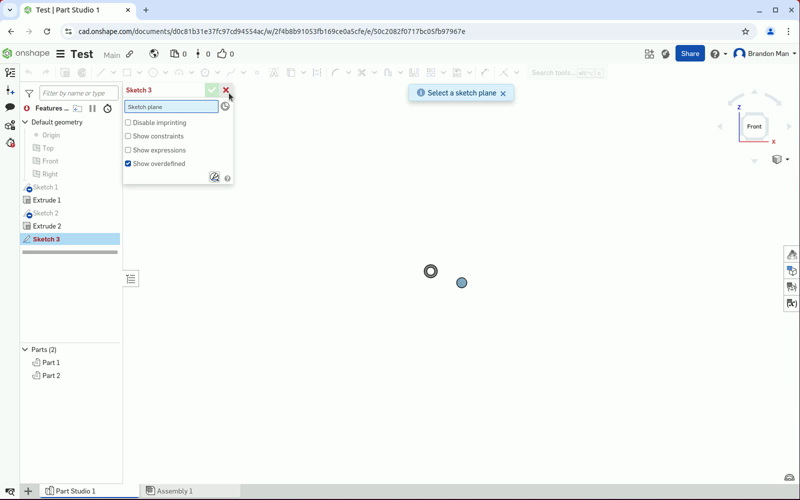
mouse_move(73, 163)
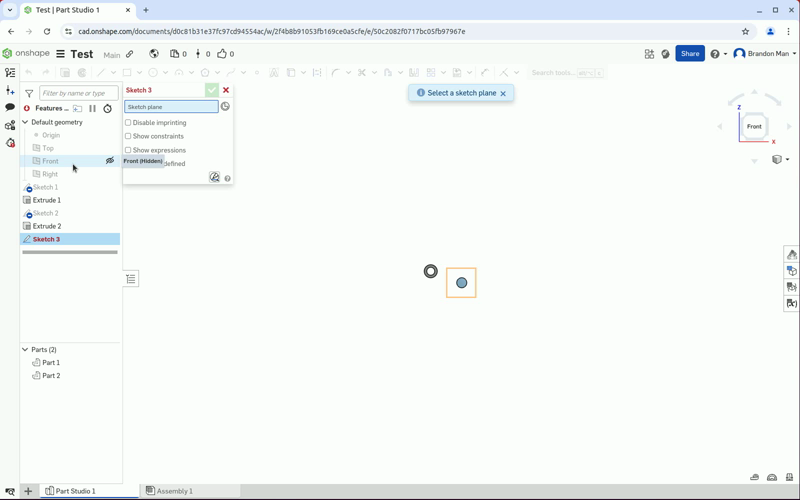
click(73, 163)
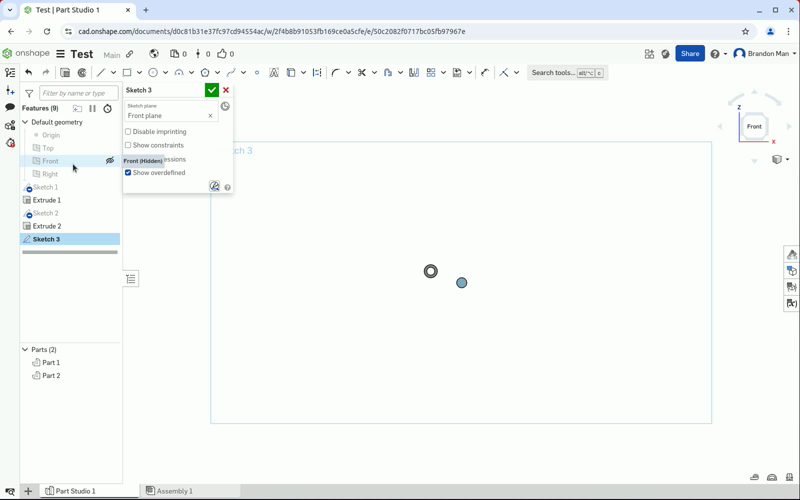
mouse_move(73, 352)
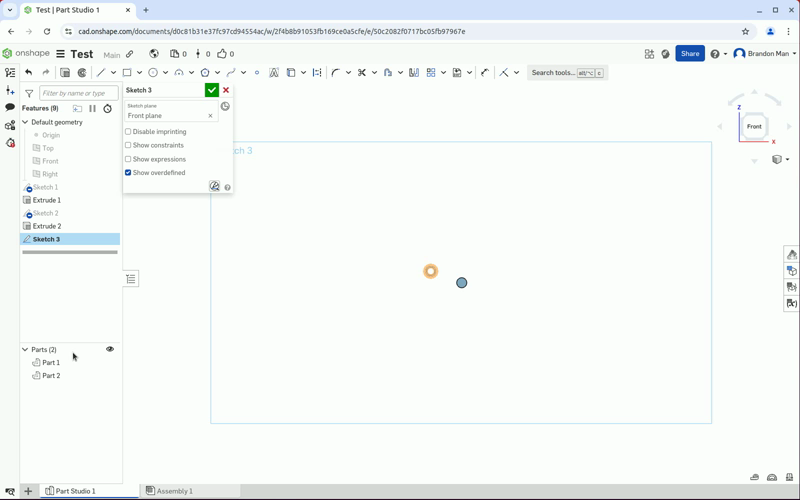
key(y)
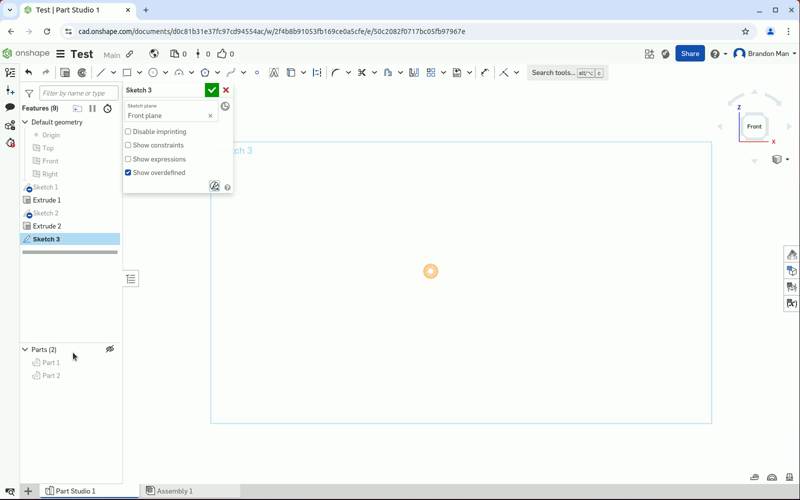
key(c)
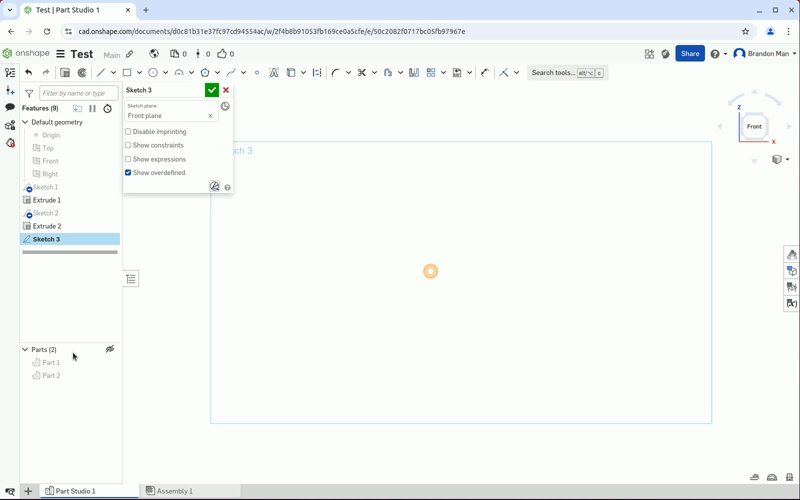
key_down(shift)
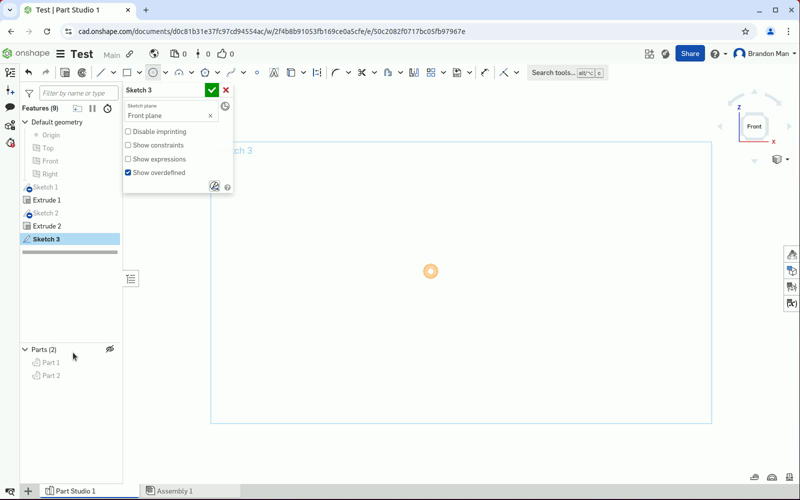
mouse_move(450, 267)
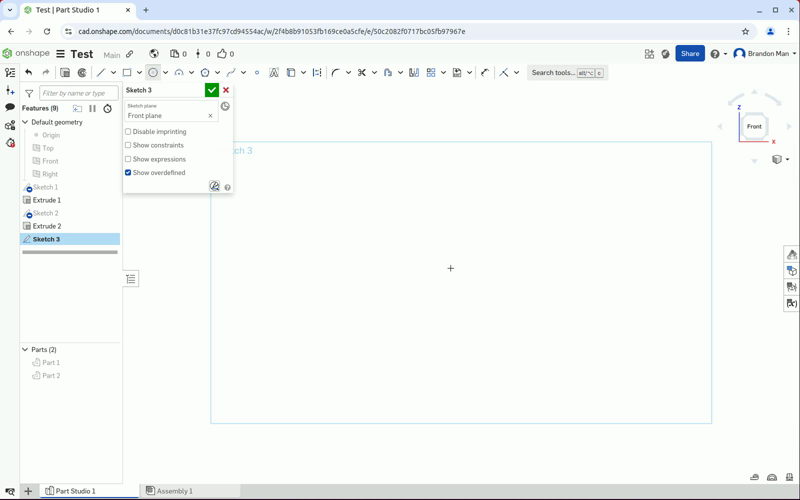
click(450, 267)
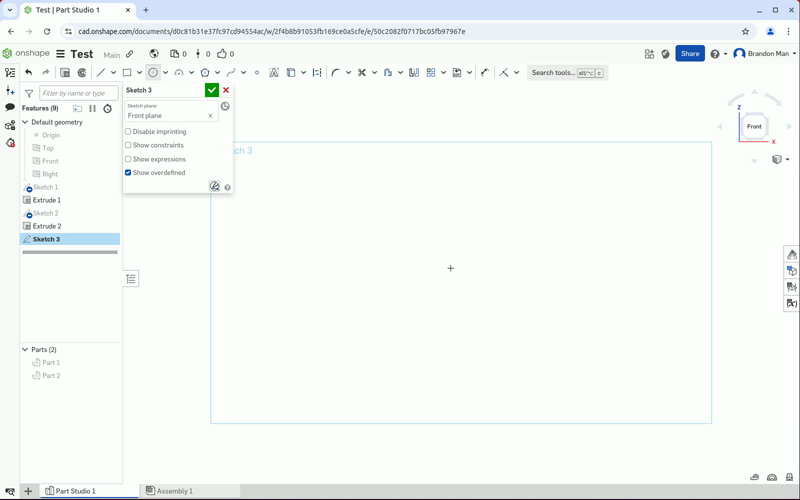
key_up(shift)
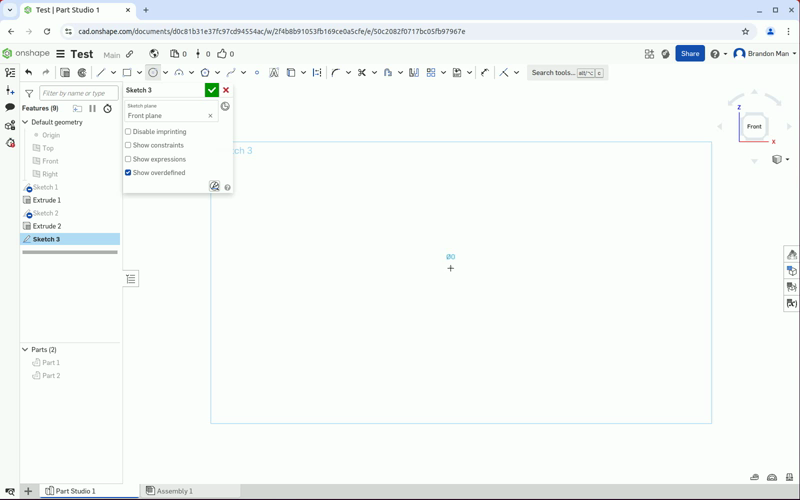
mouse_move(457, 267)
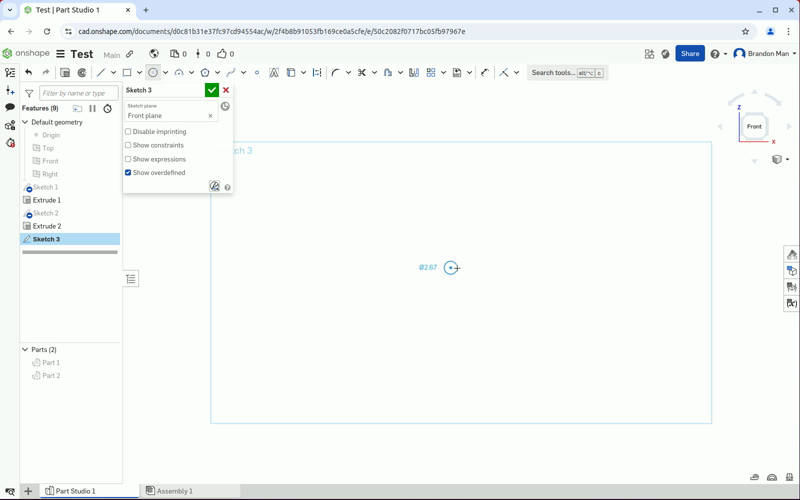
click(457, 267)
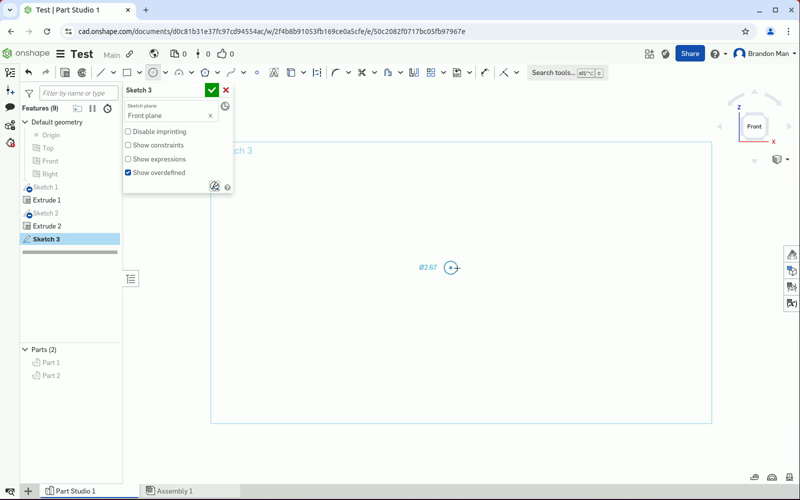
key(esc)
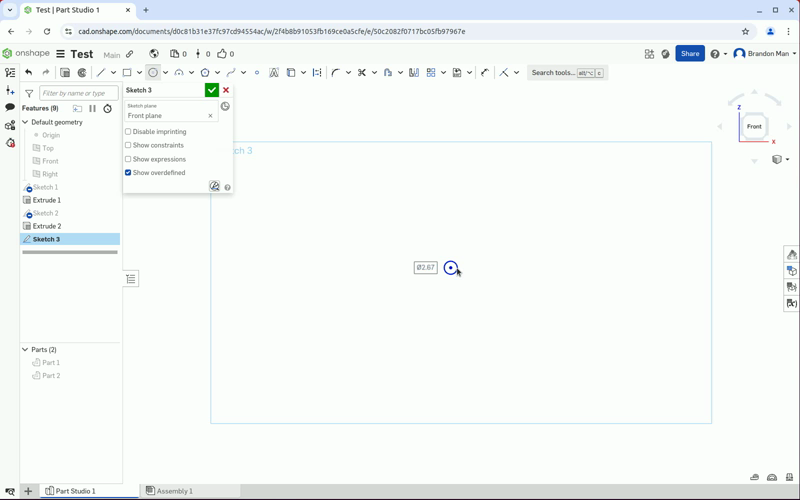
key(c)
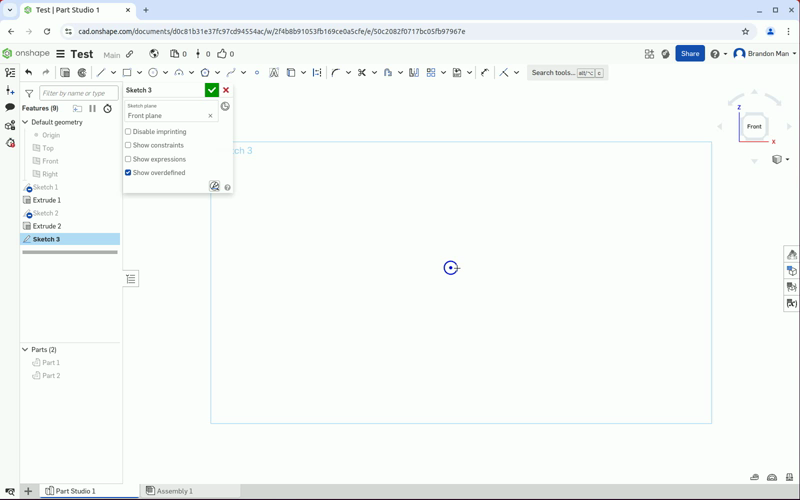
key_down(shift)
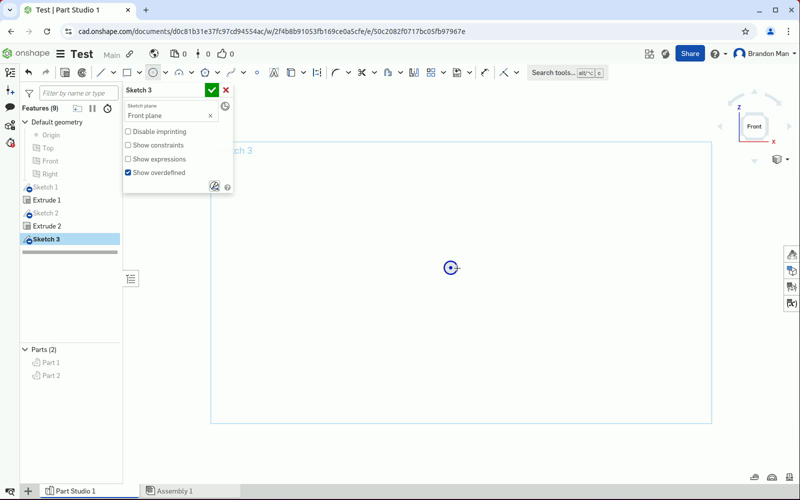
mouse_move(450, 267)
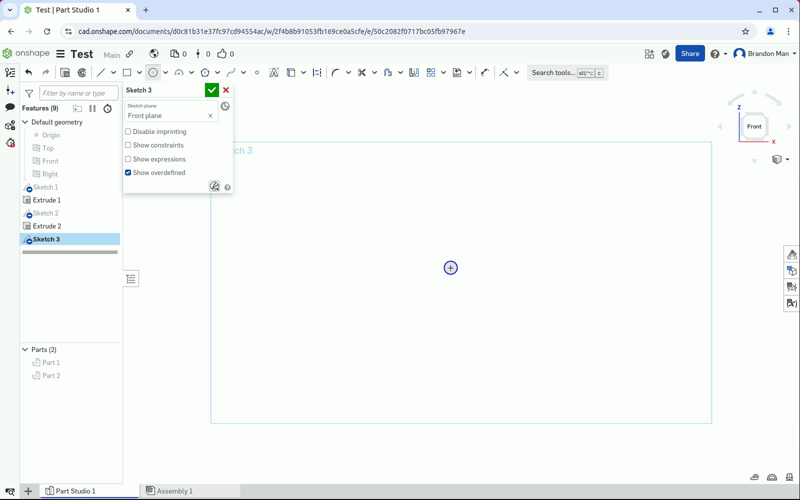
click(450, 267)
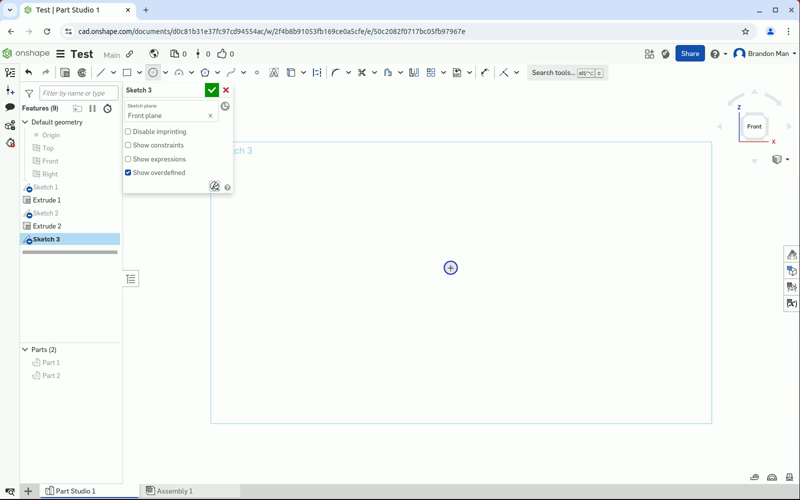
key_up(shift)
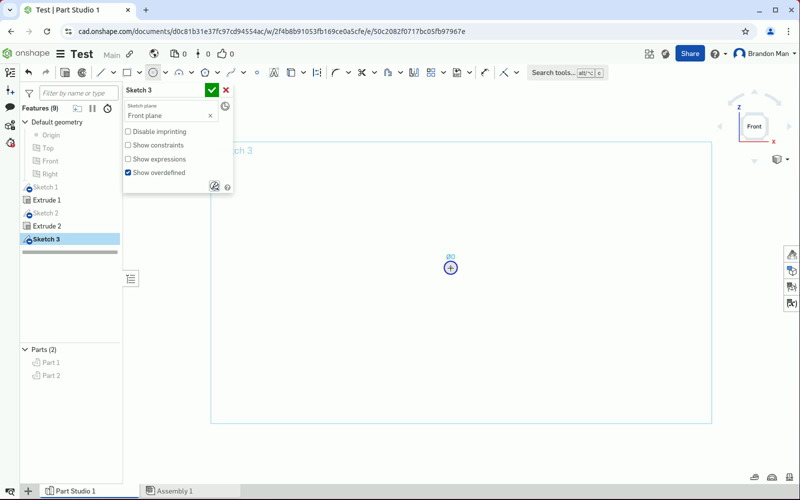
mouse_move(455, 267)
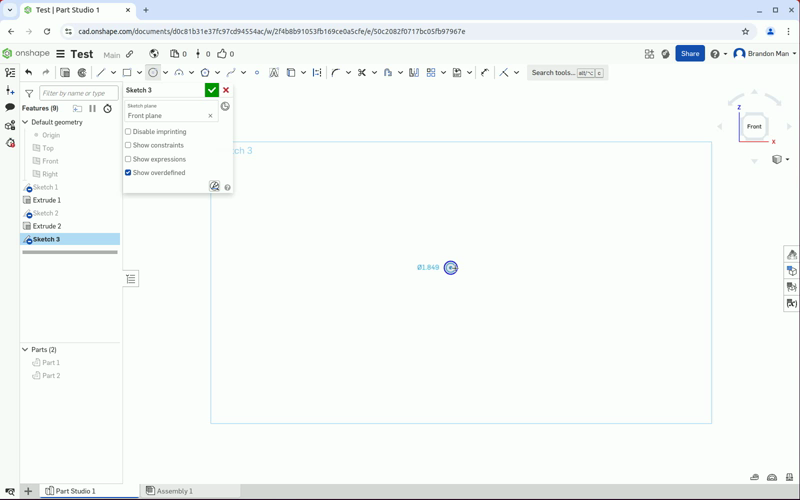
scroll(6)
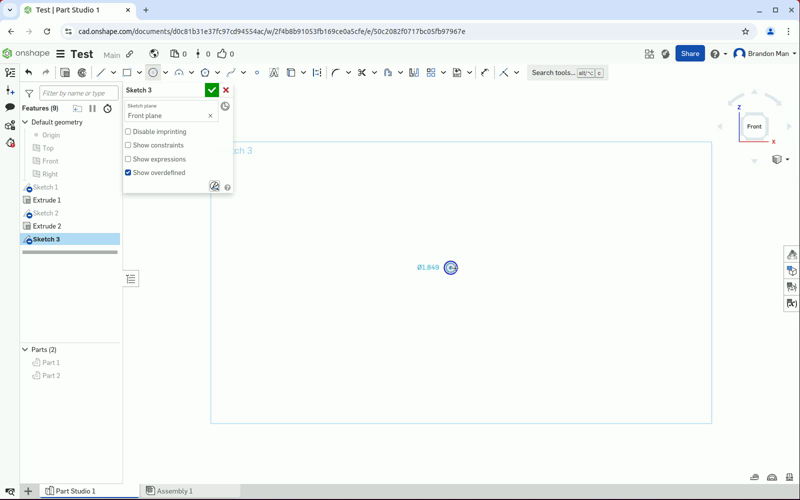
scroll(6)
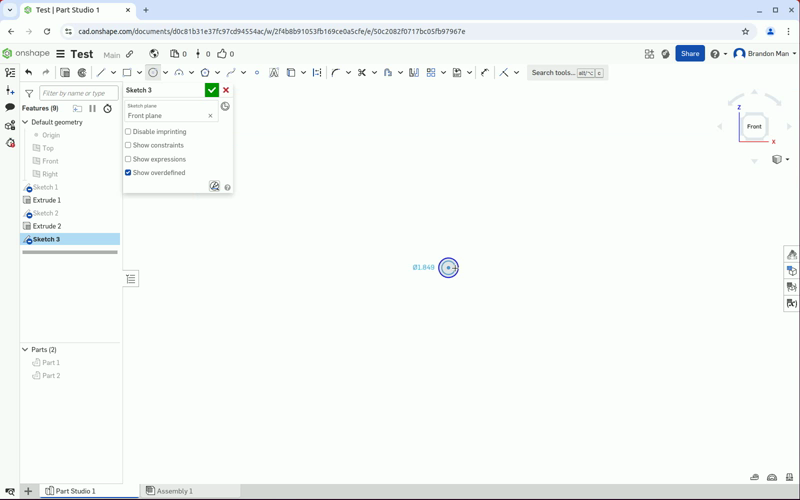
scroll(6)
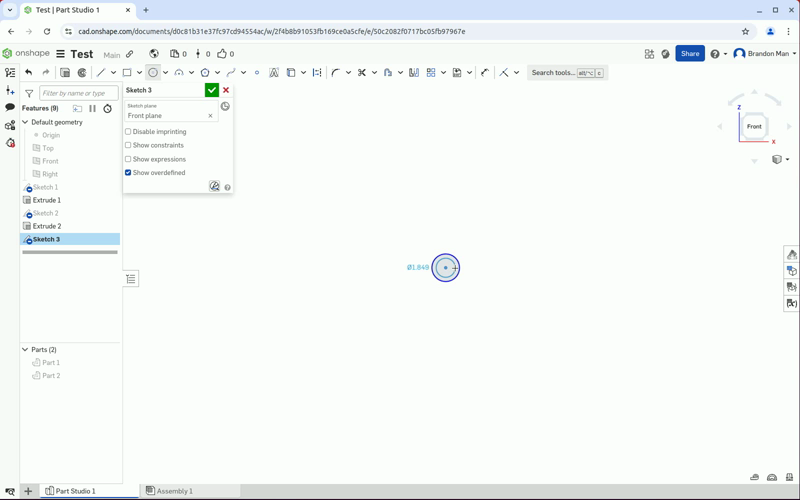
scroll(6)
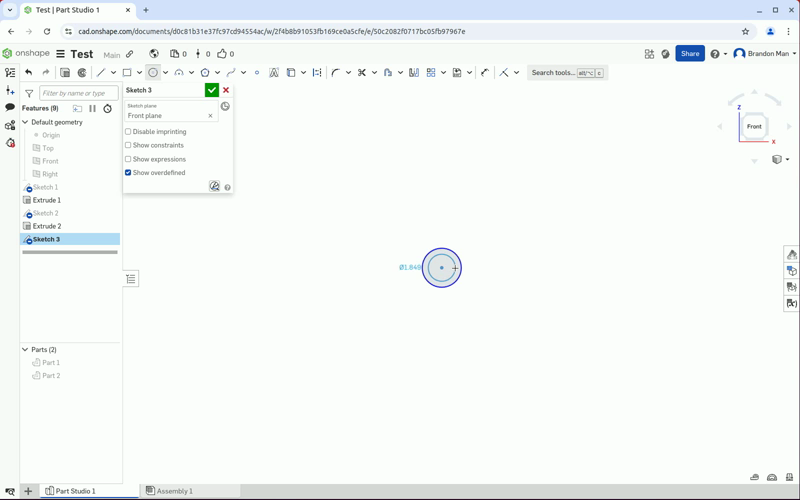
scroll(6)
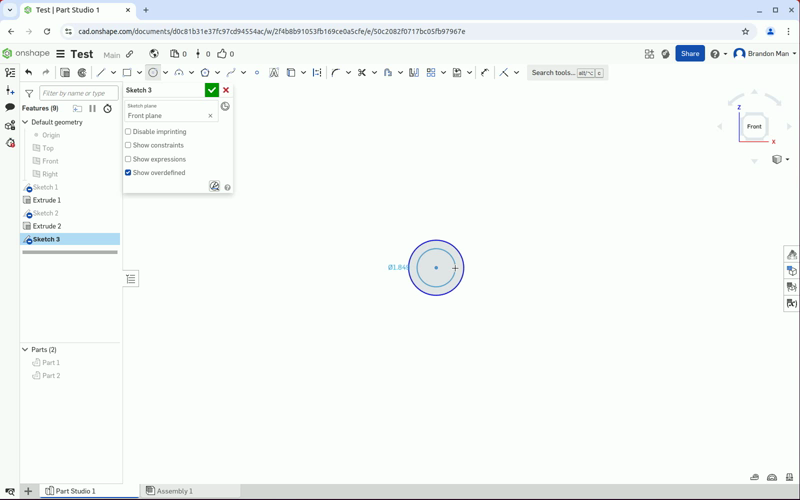
scroll(6)
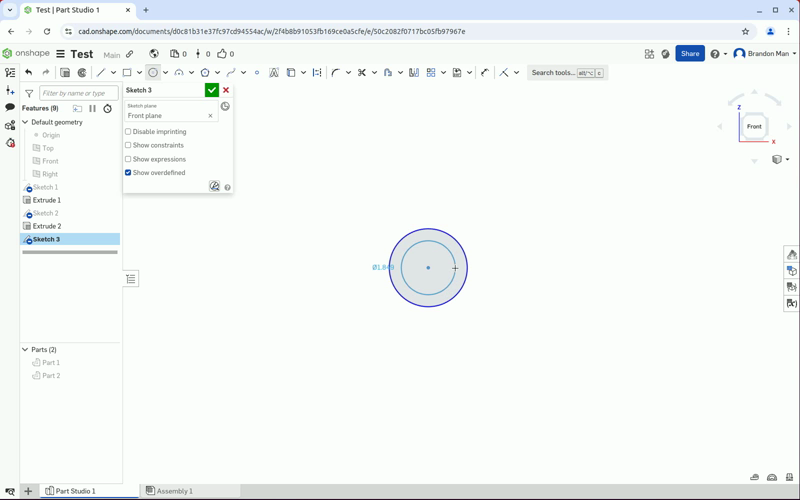
scroll(6)
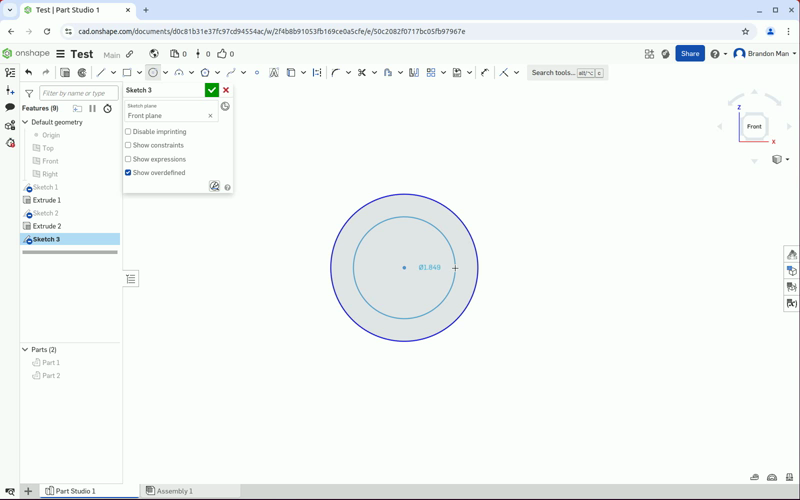
click(455, 267)
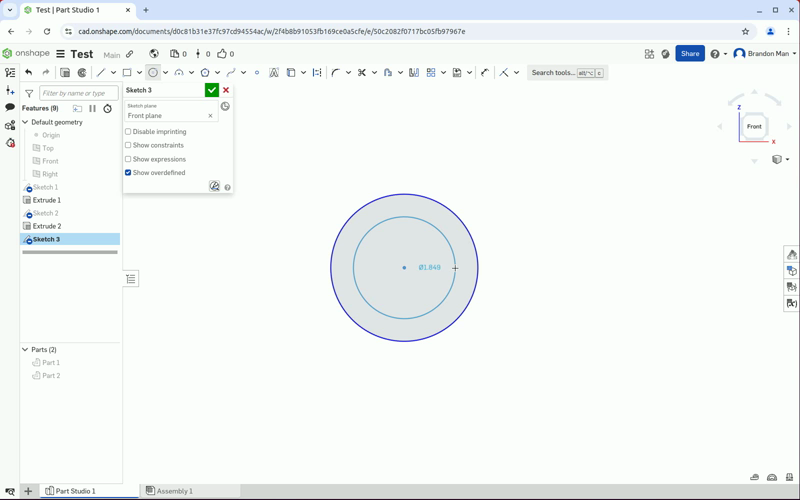
scroll(-6)
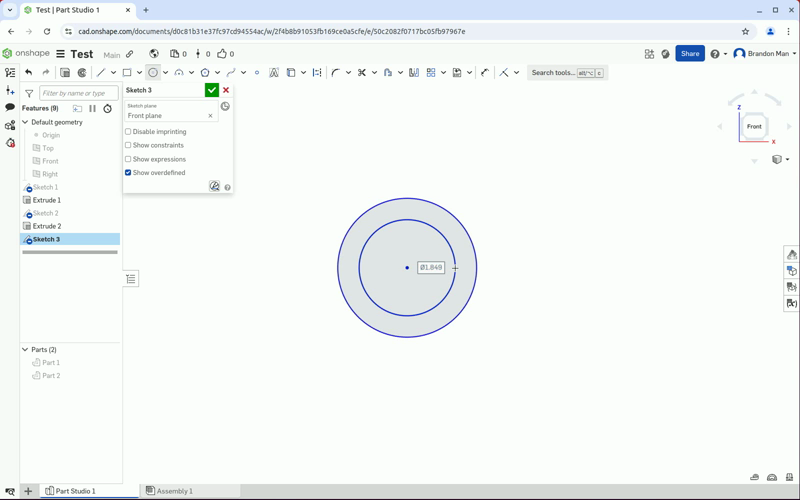
scroll(-6)
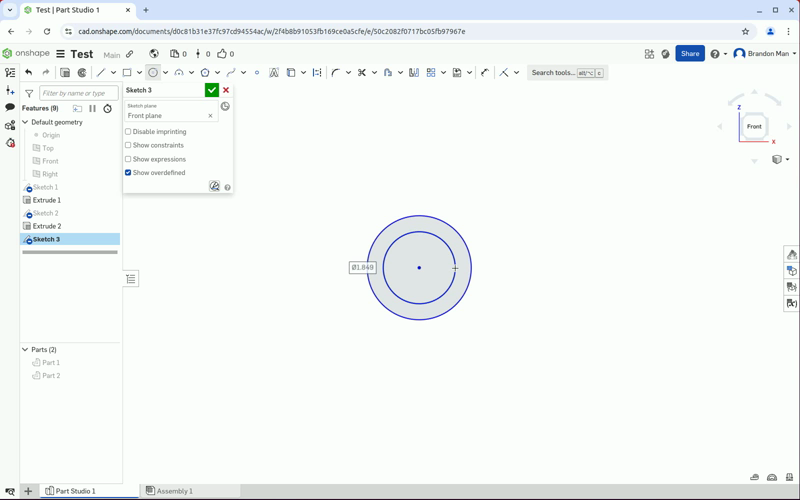
scroll(-6)
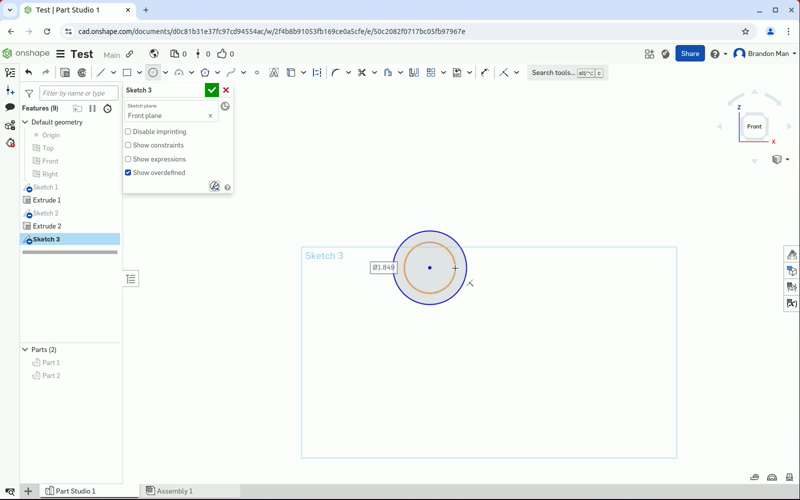
scroll(-6)
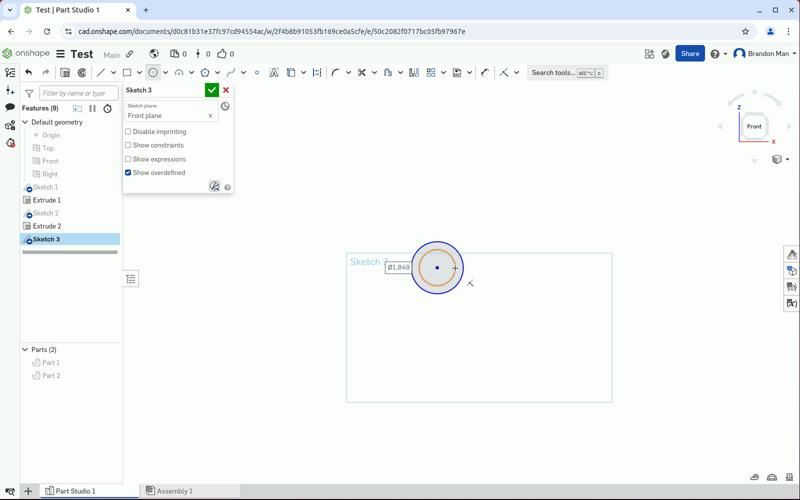
scroll(-6)
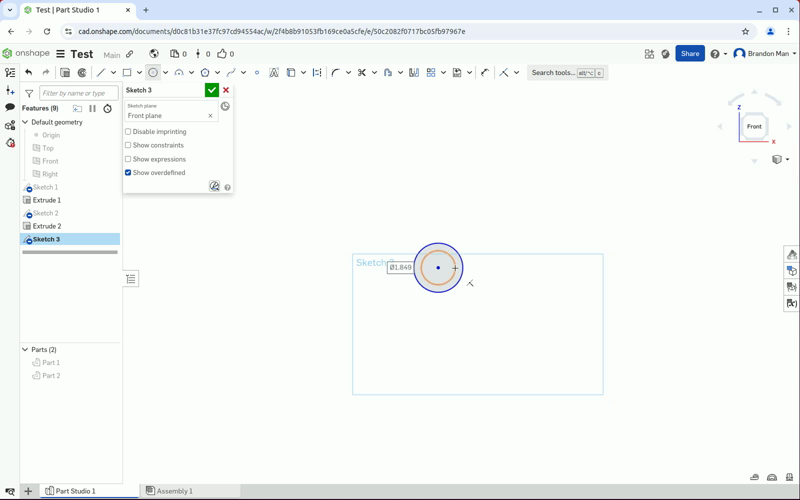
scroll(-6)
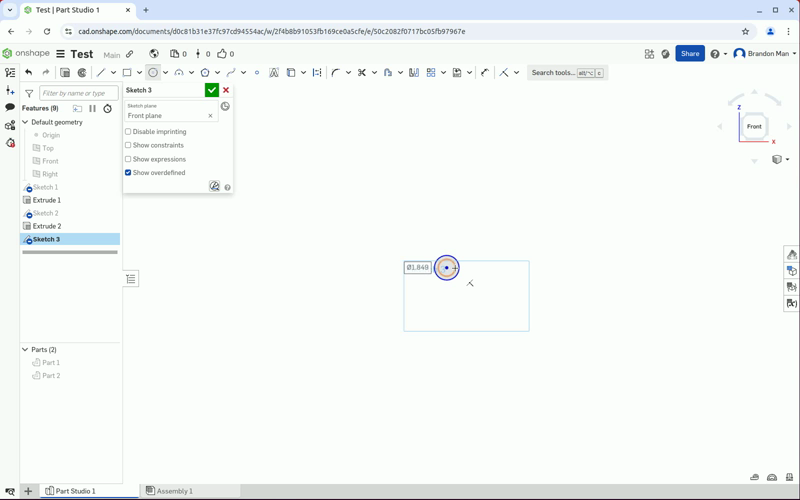
scroll(-6)
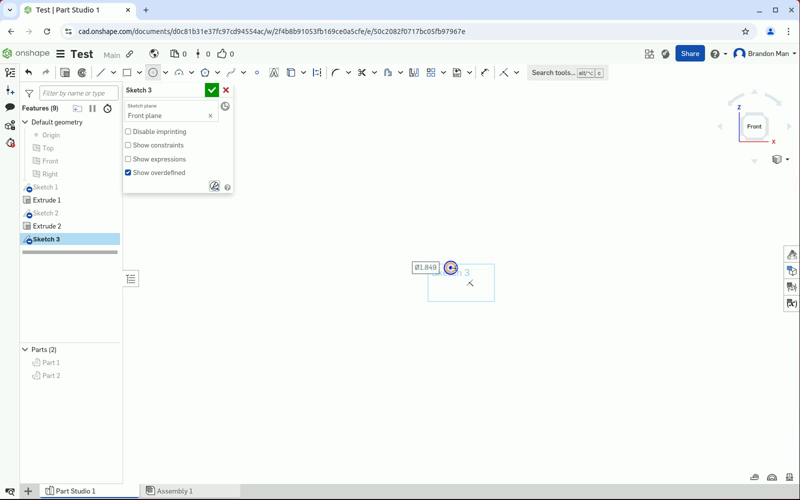
key(esc)
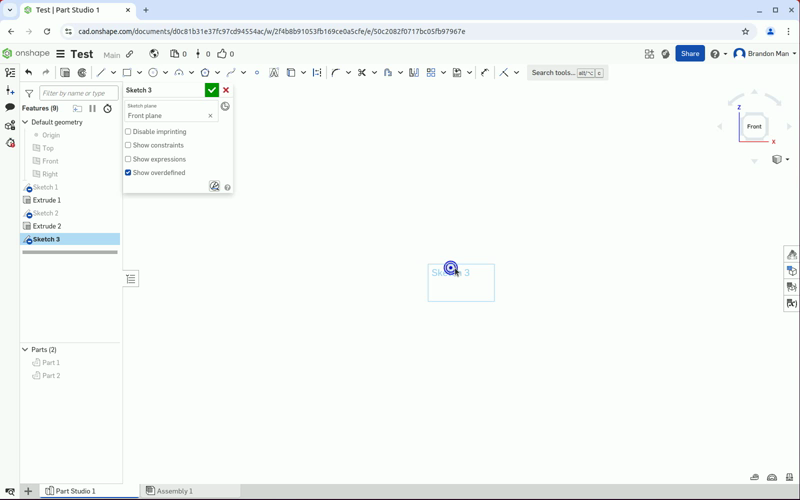
mouse_move(455, 268)
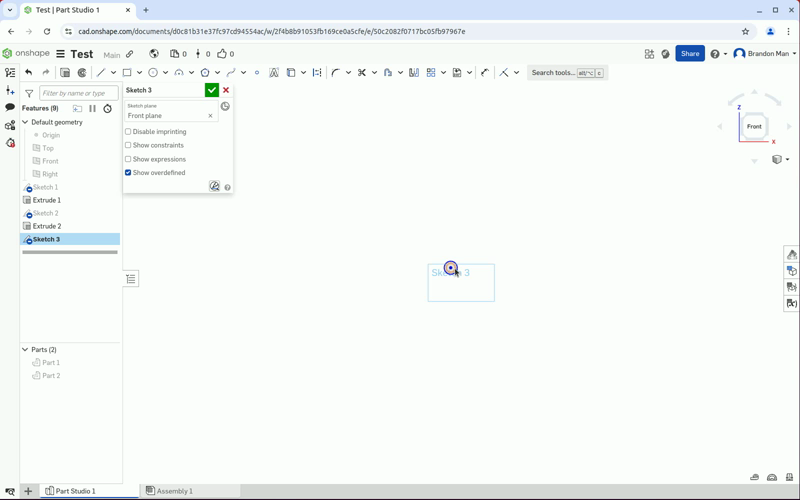
scroll(6)
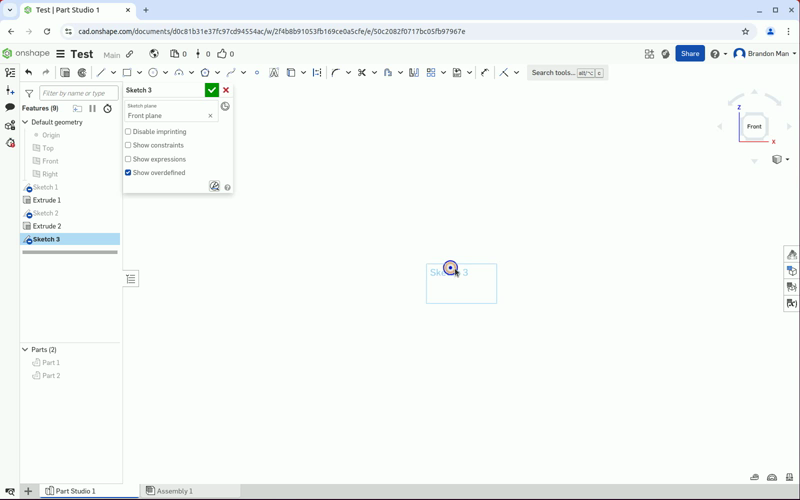
scroll(6)
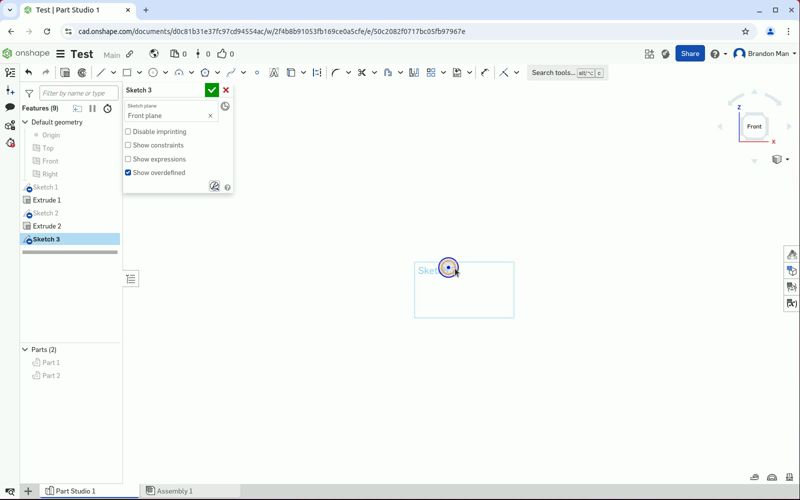
scroll(6)
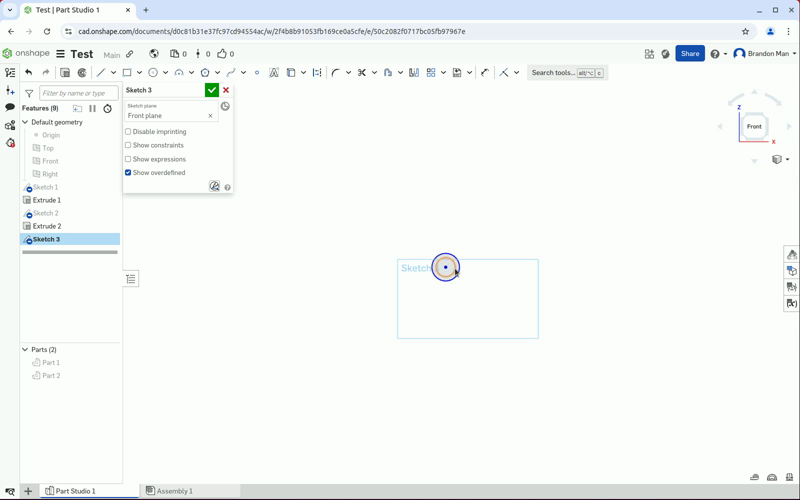
scroll(6)
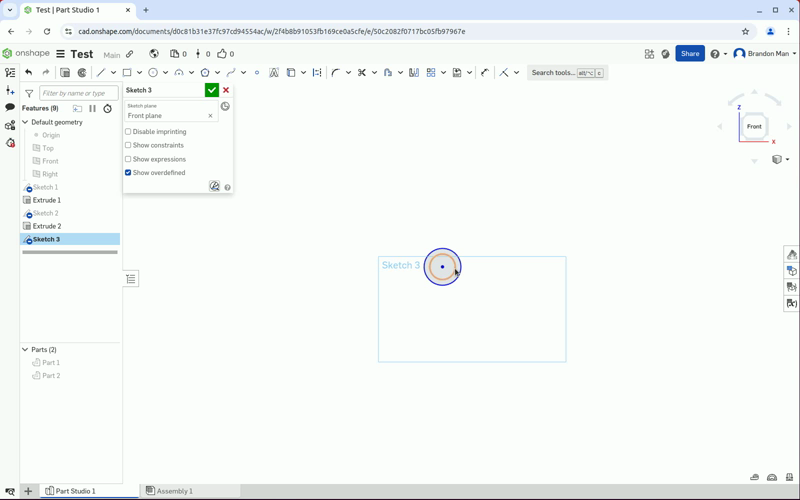
scroll(6)
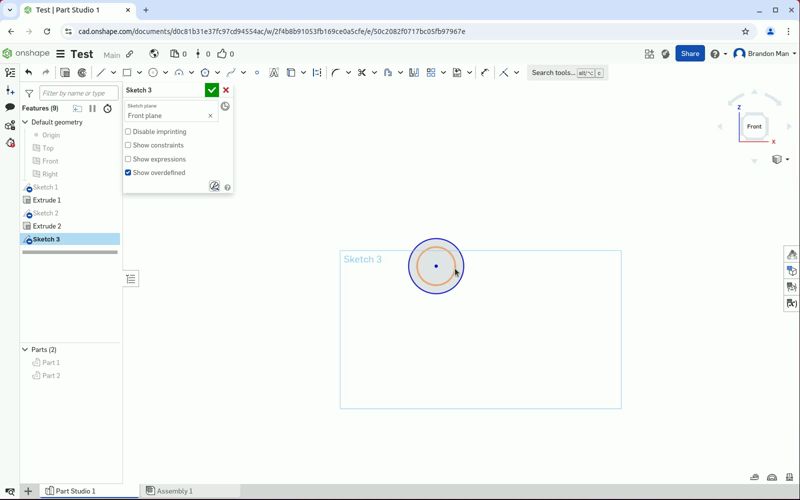
scroll(6)
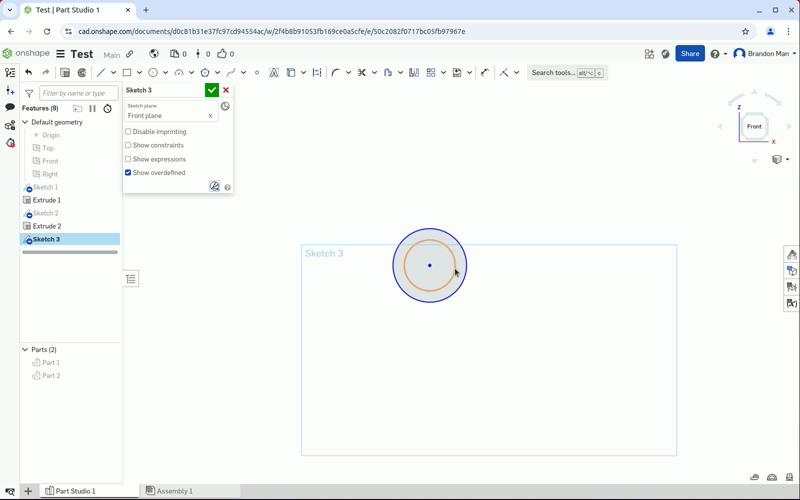
scroll(6)
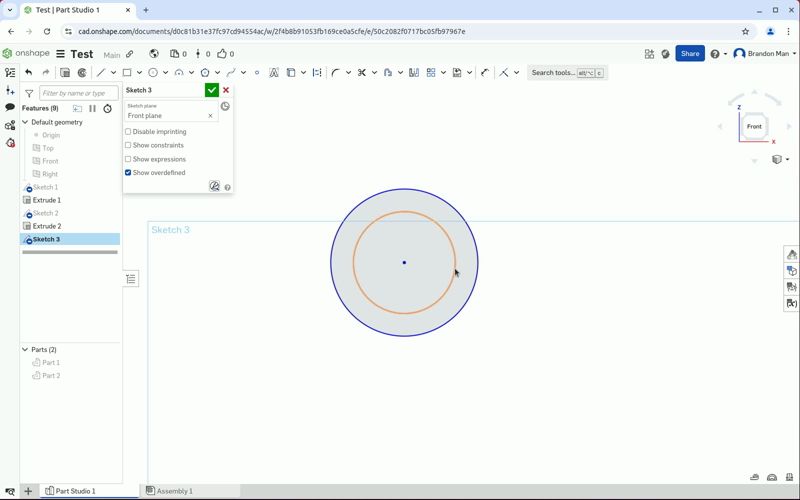
click(455, 268)
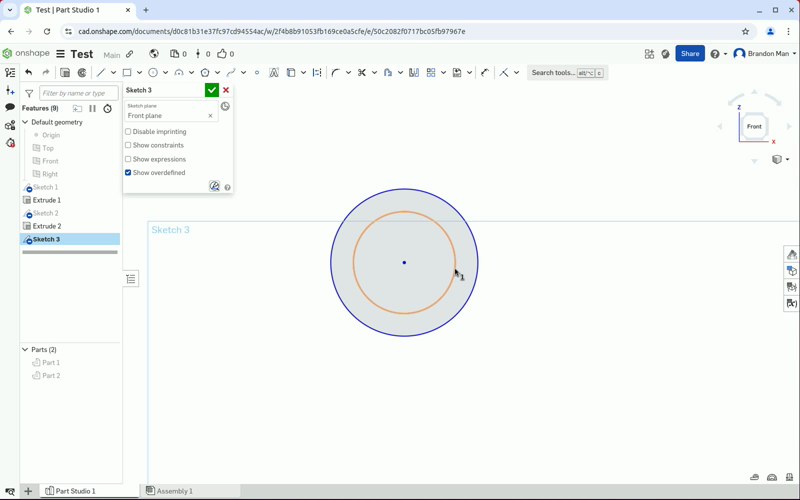
scroll(-6)
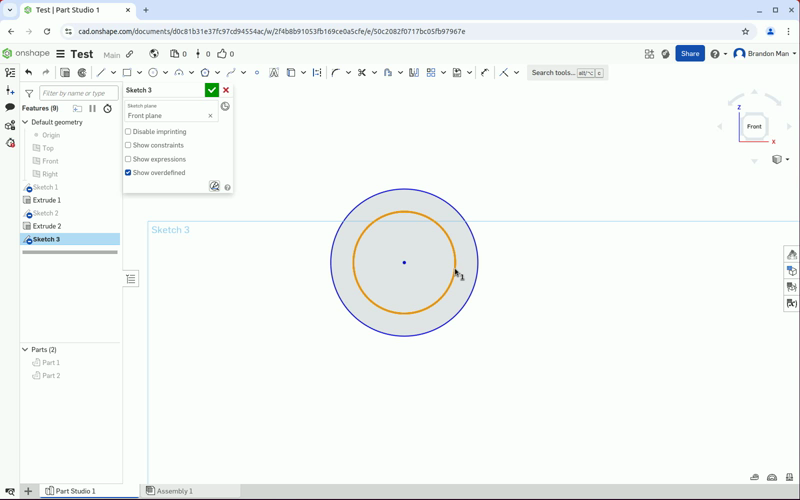
scroll(-6)
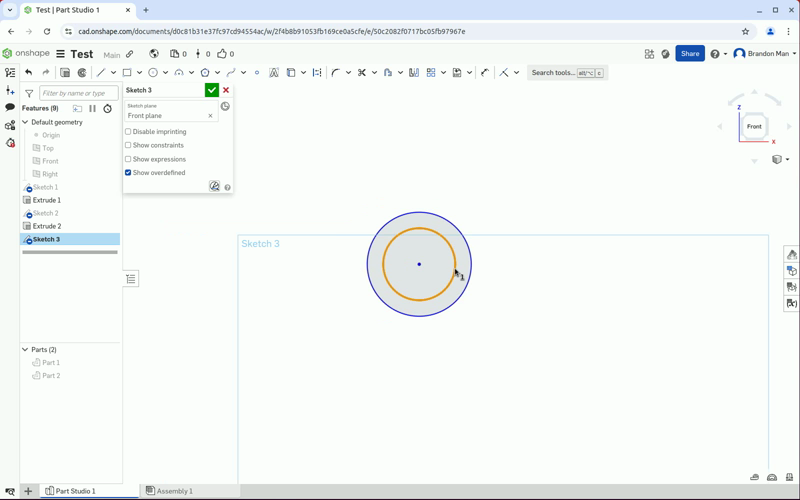
scroll(-6)
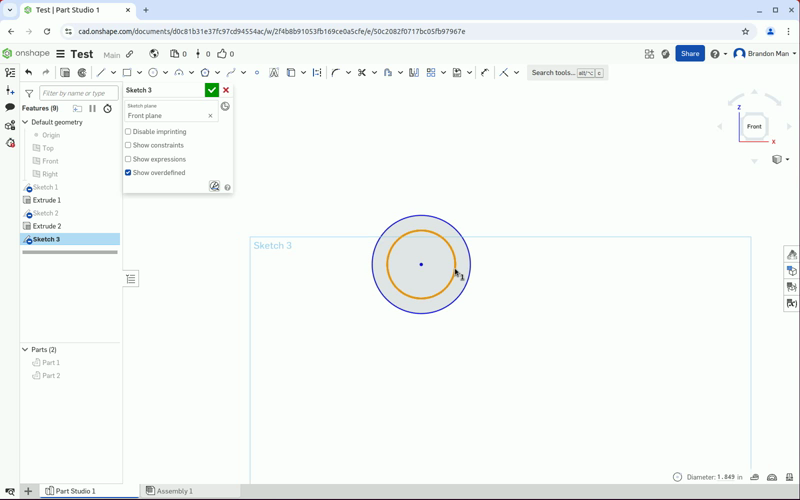
scroll(-6)
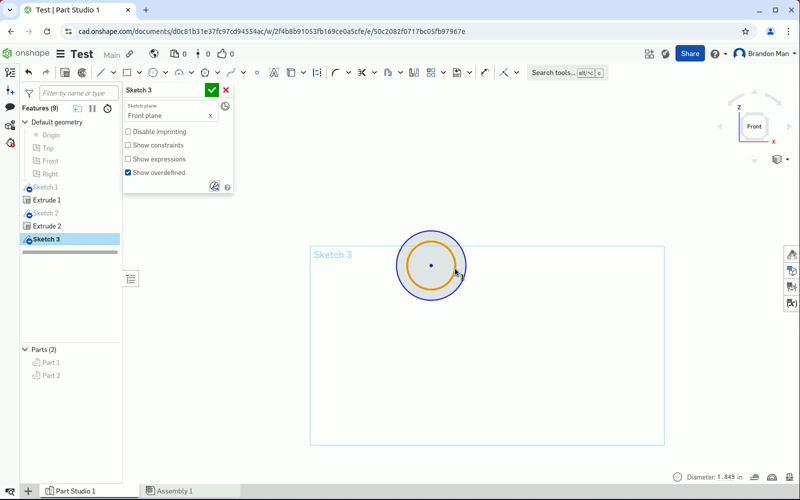
scroll(-6)
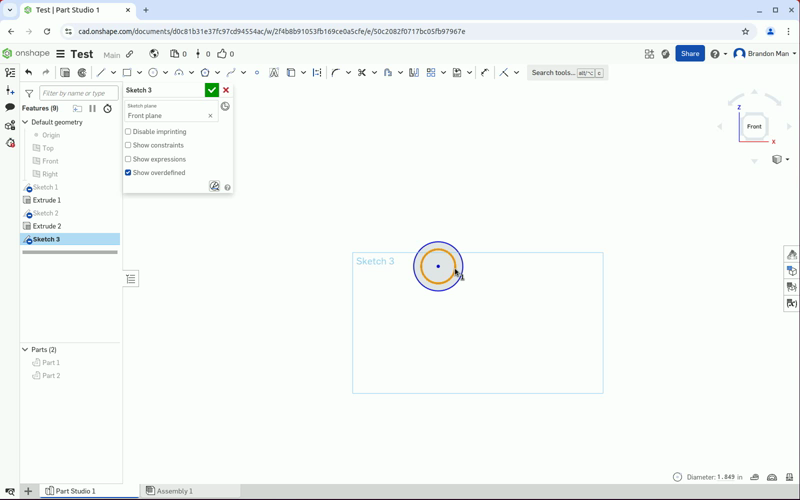
scroll(-6)
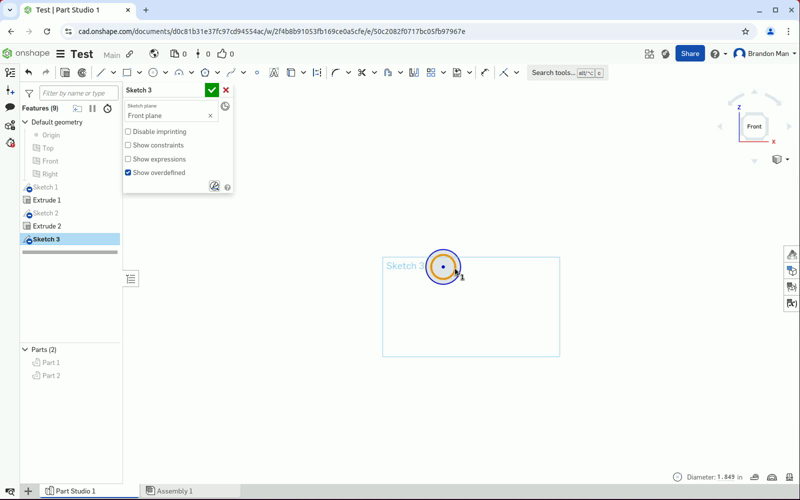
scroll(-6)
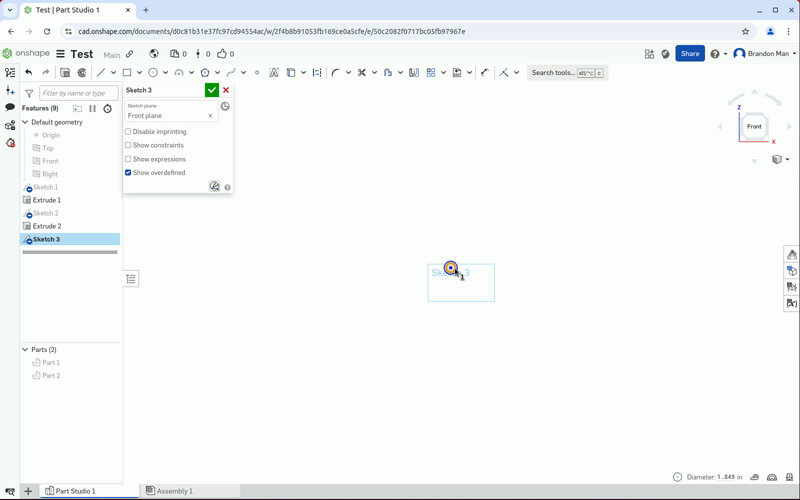
mouse_move(73, 352)
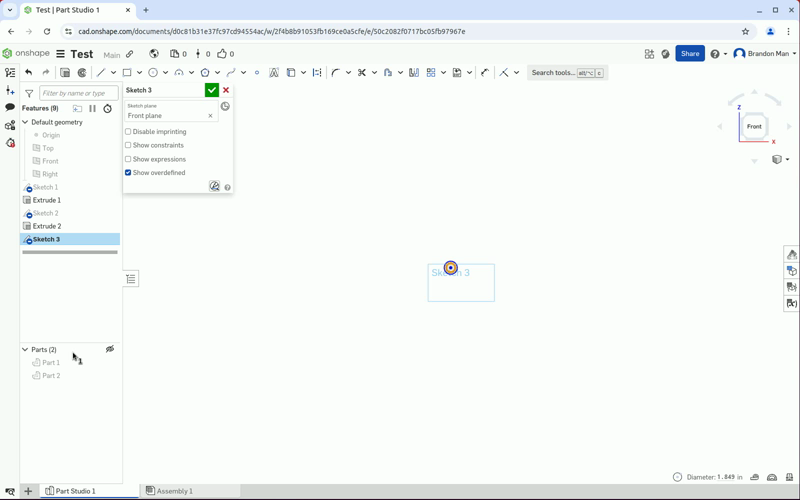
key(shift+y)
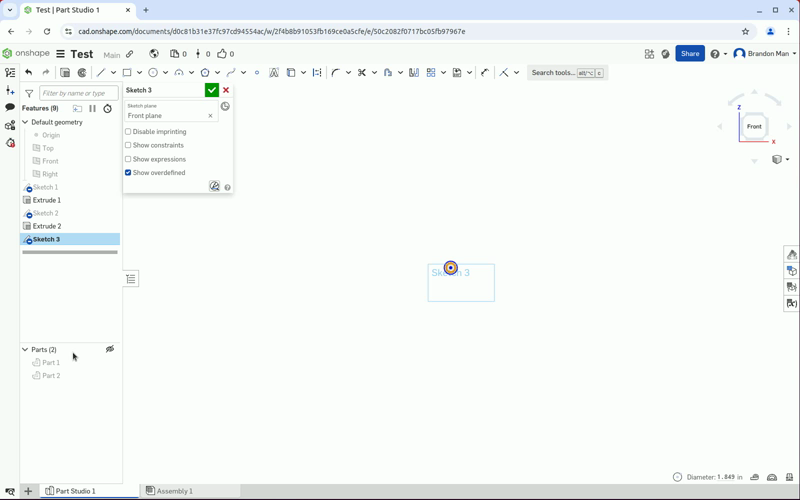
key(shift+e)
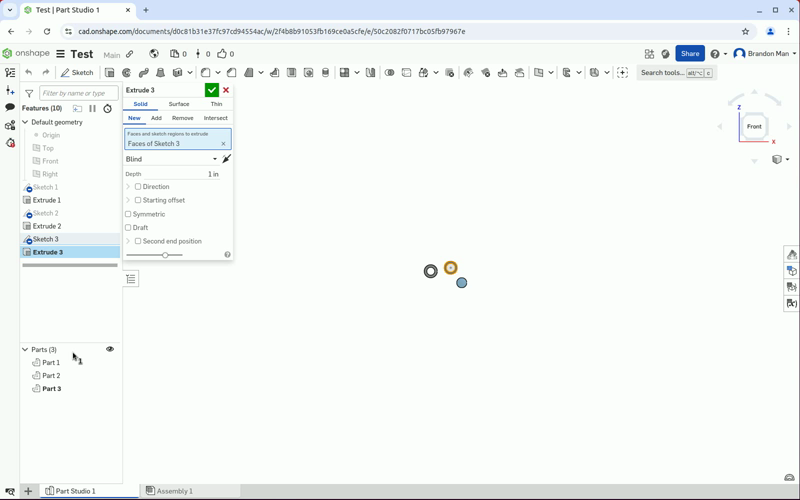
mouse_move(143, 106)
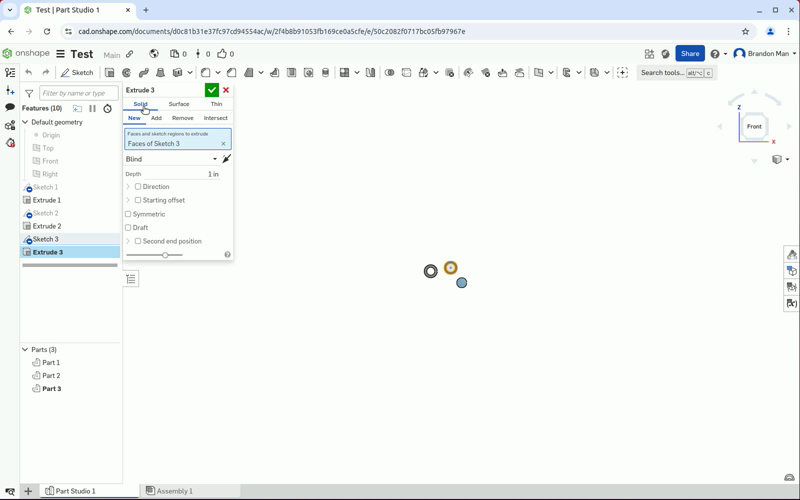
click(143, 106)
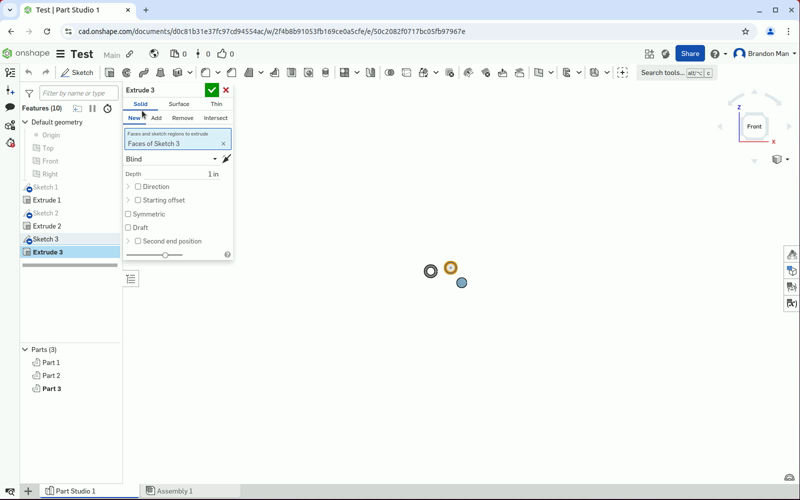
mouse_move(137, 120)
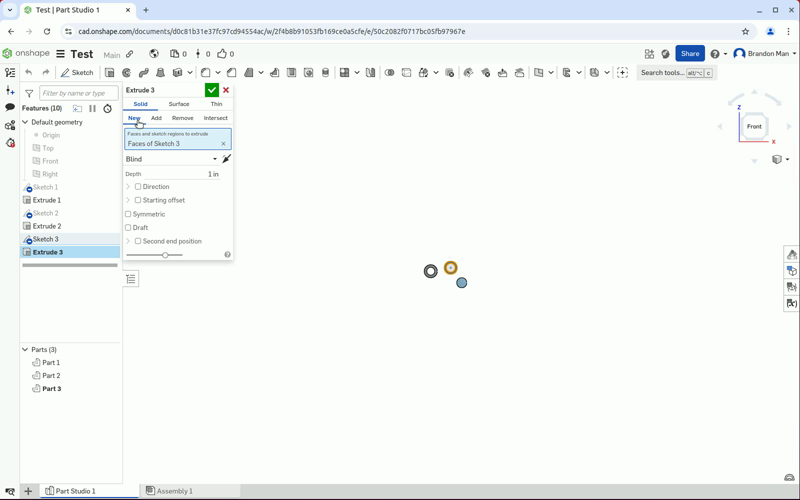
click(137, 120)
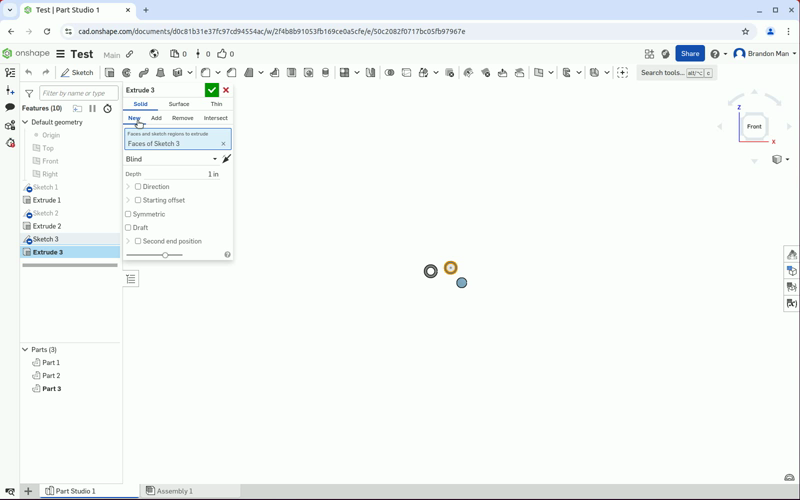
key(tab, 4)
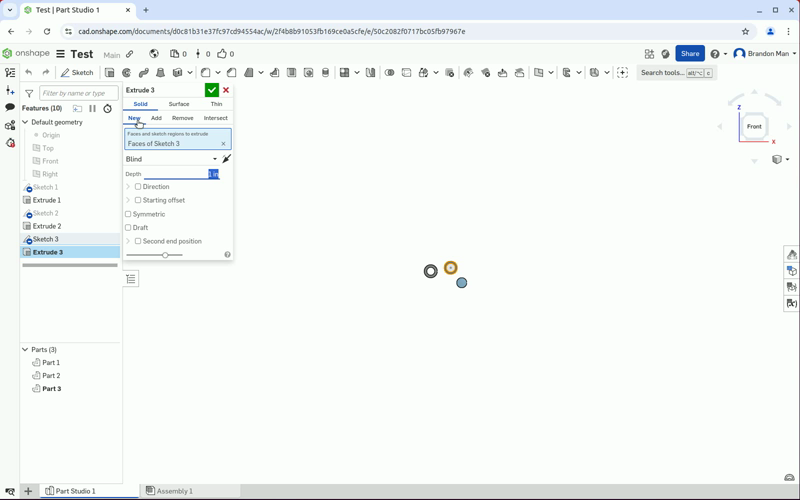
text(1.926)
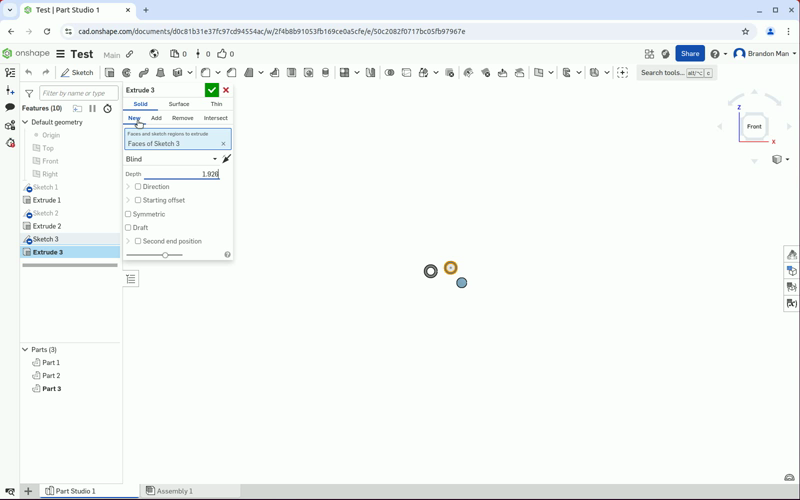
key(tab, 3)
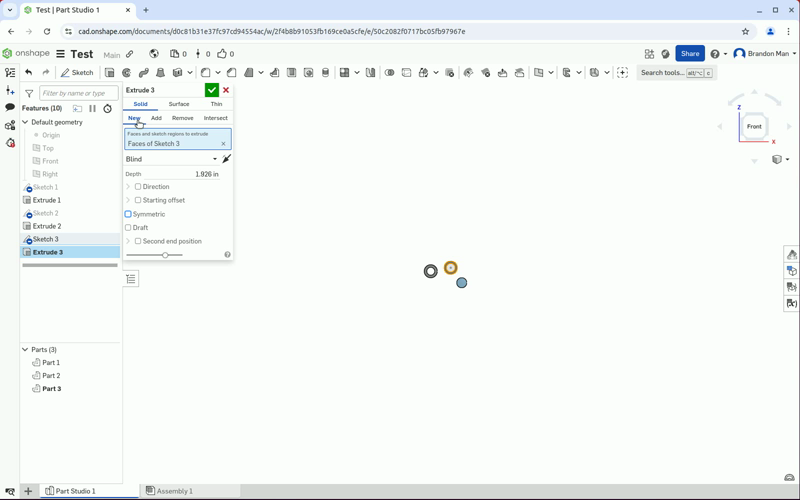
key(space)
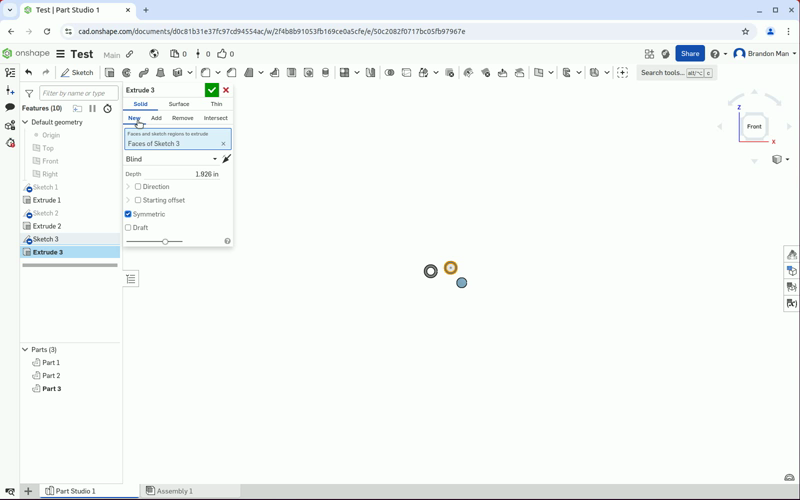
key(enter)
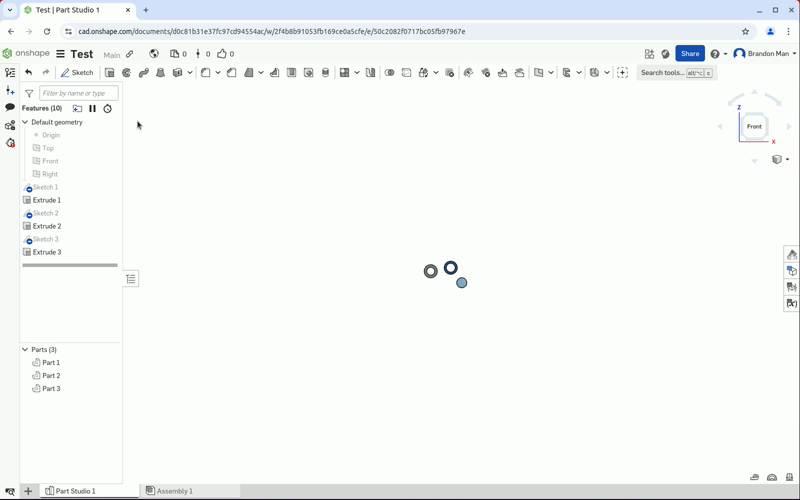
key(shift+h)
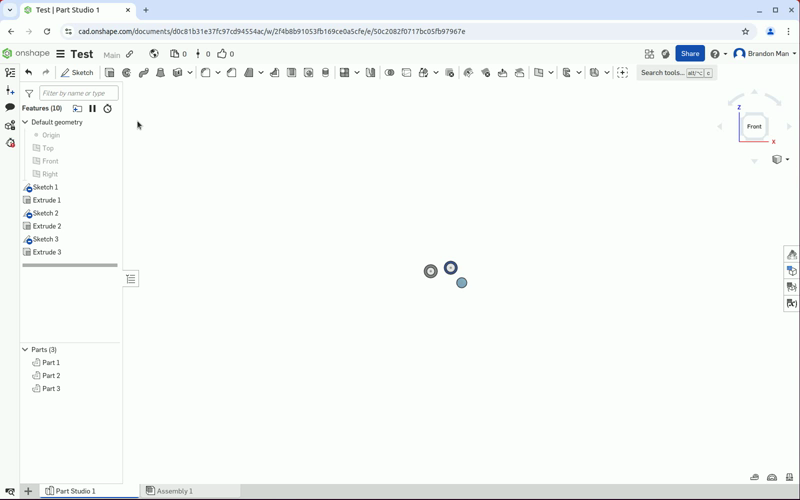
key(shift+h)
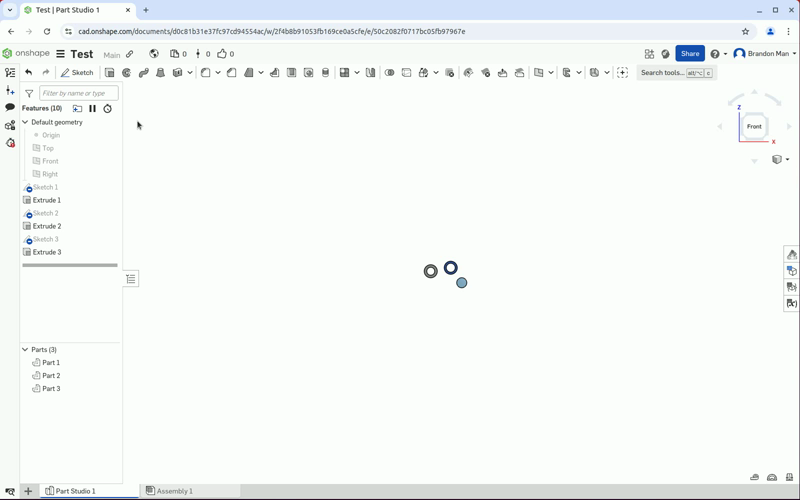
mouse_move(73, 189)
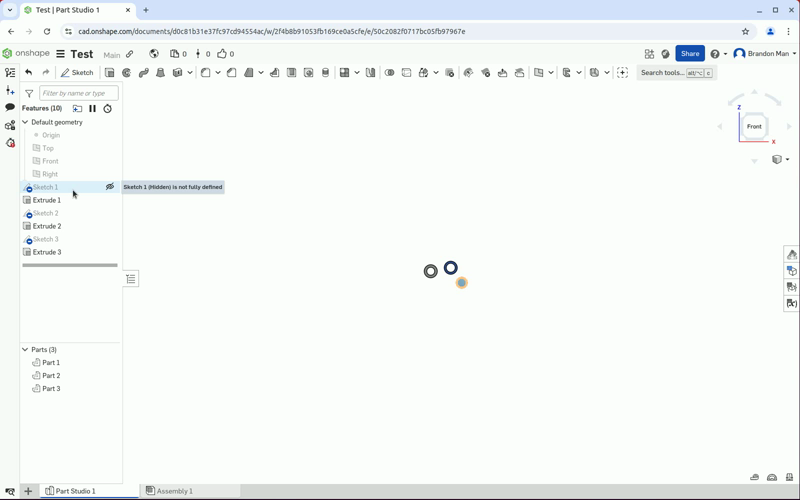
click(73, 189)
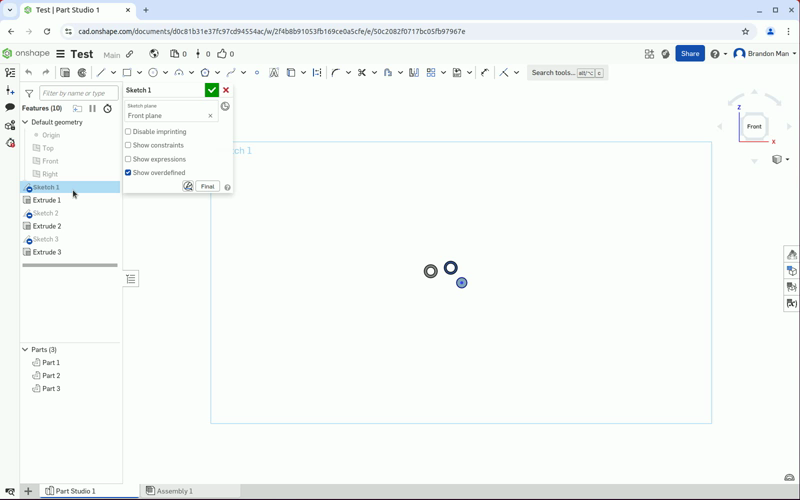
mouse_move(229, 92)
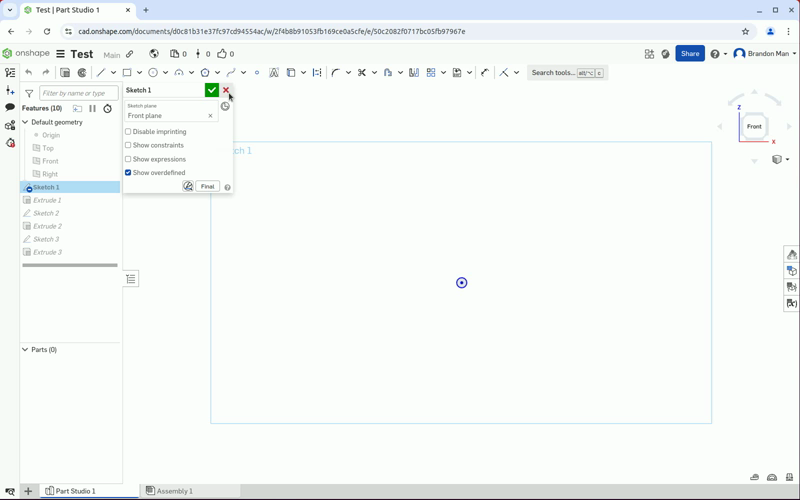
click(229, 92)
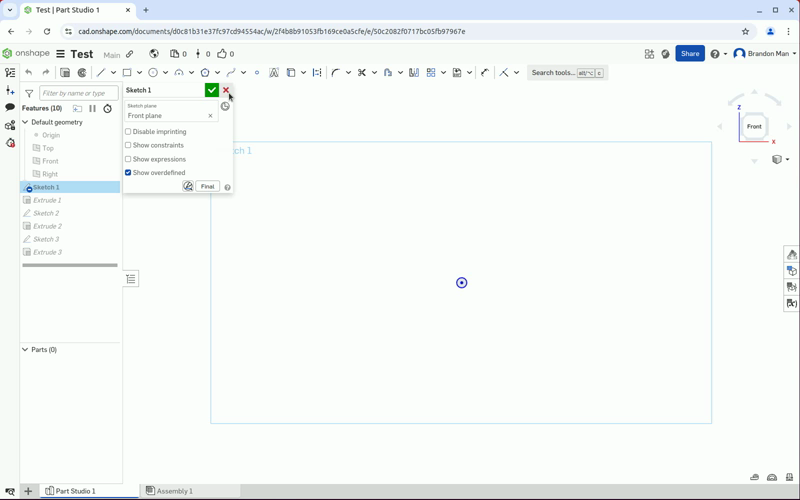
key(shift+s)
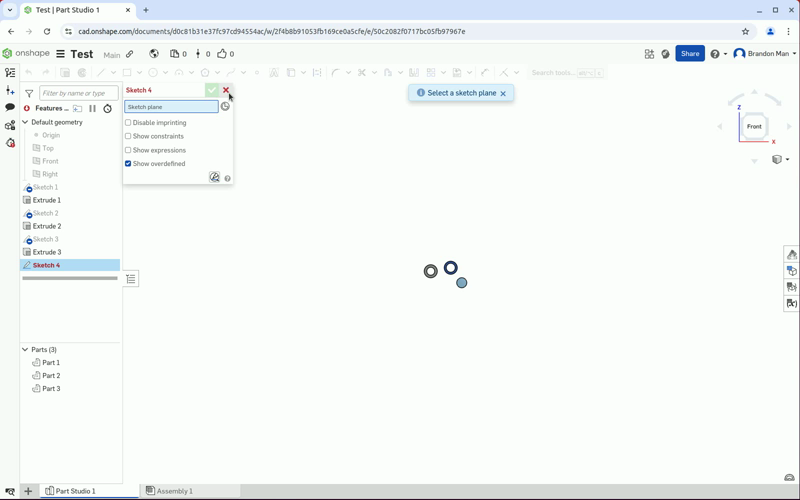
mouse_move(73, 163)
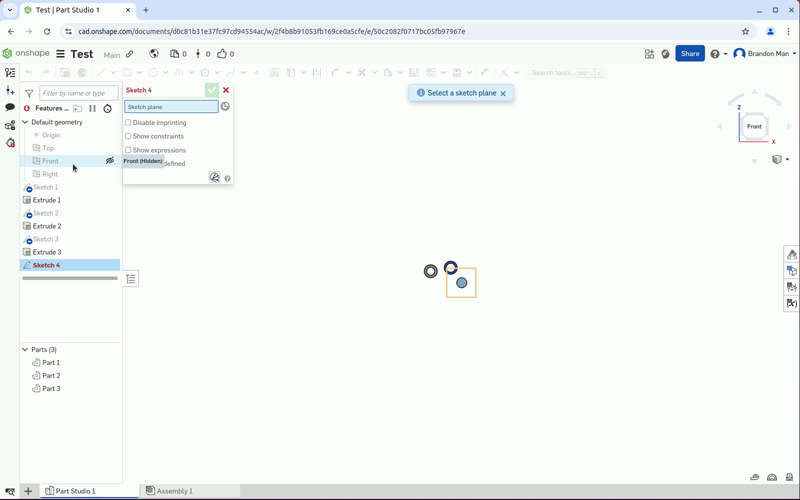
click(73, 163)
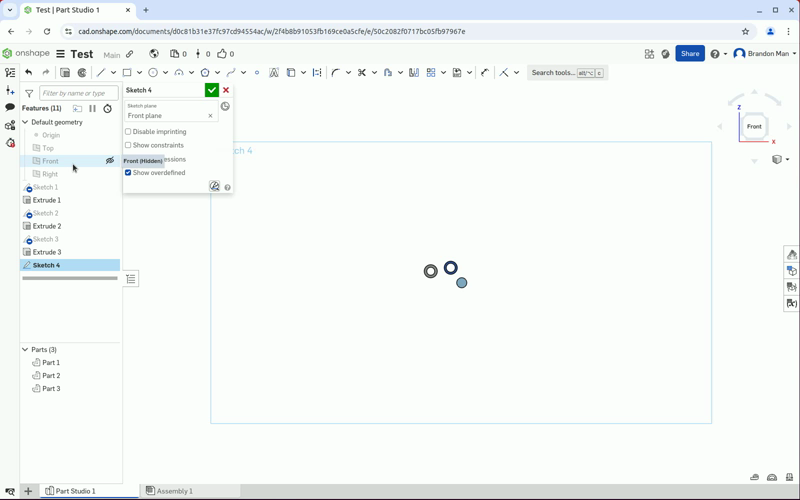
mouse_move(73, 352)
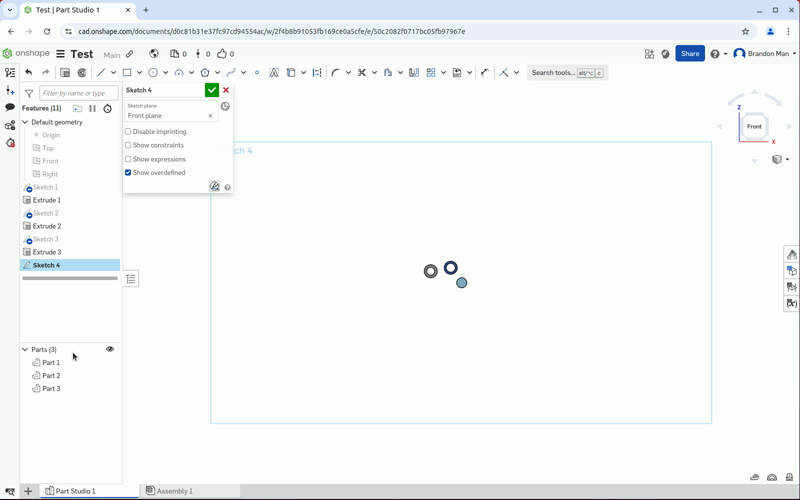
key(y)
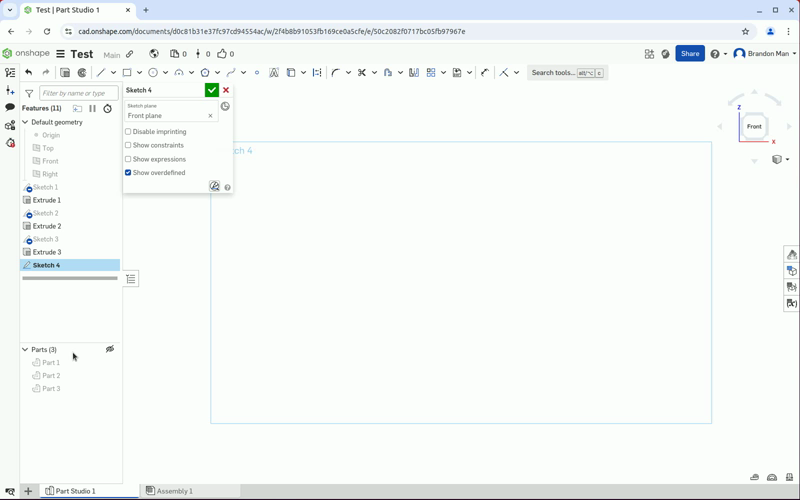
key(a)
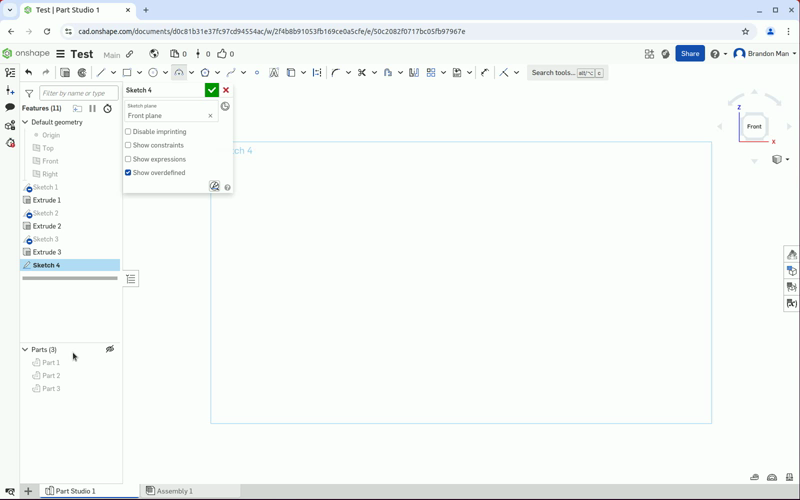
key_down(shift)
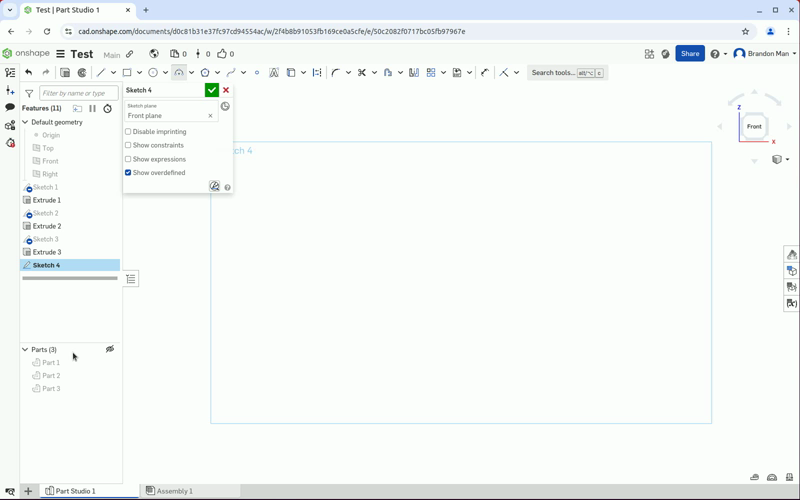
mouse_move(450, 272)
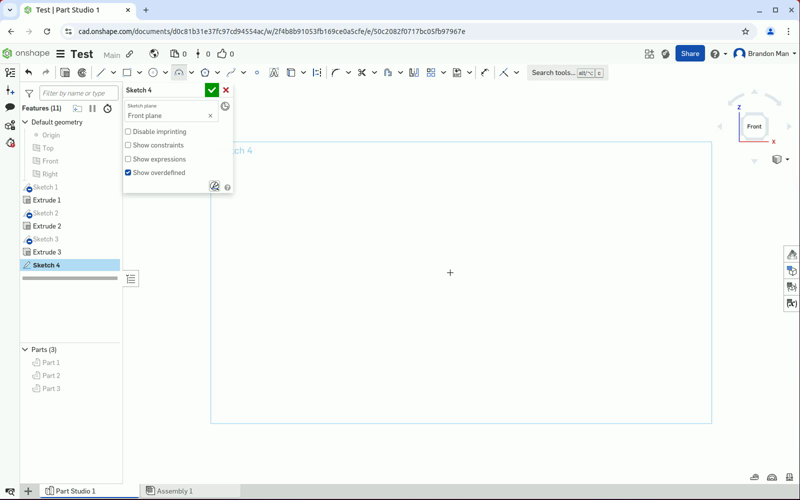
click(450, 272)
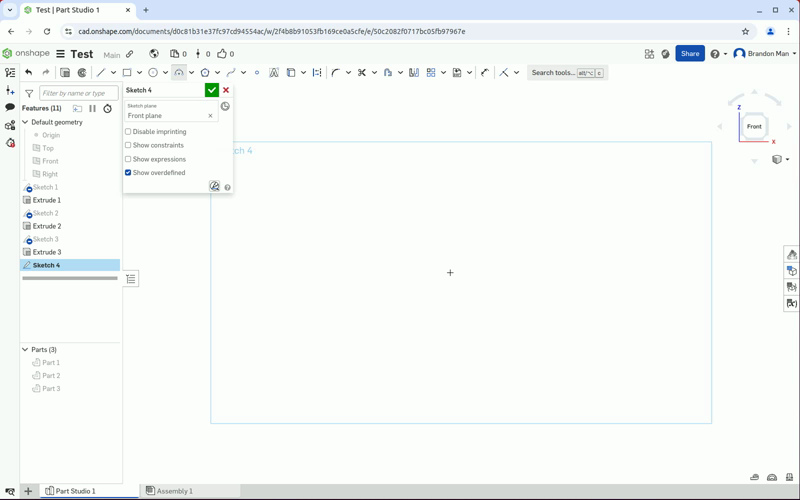
key_up(shift)
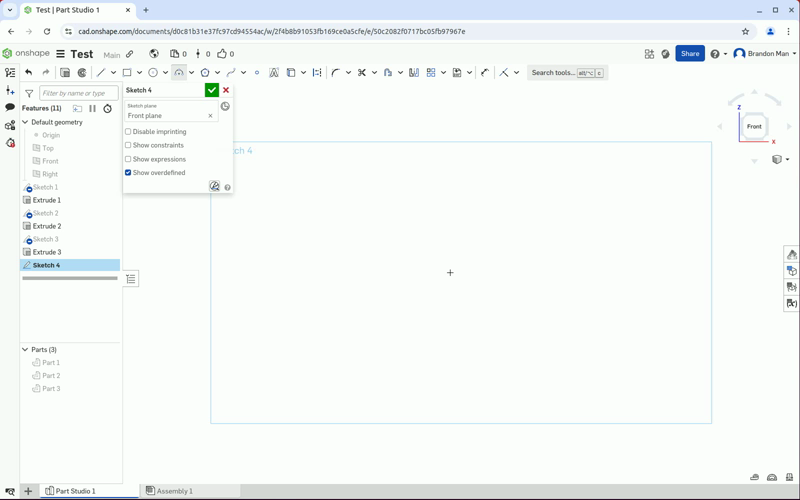
key_down(shift)
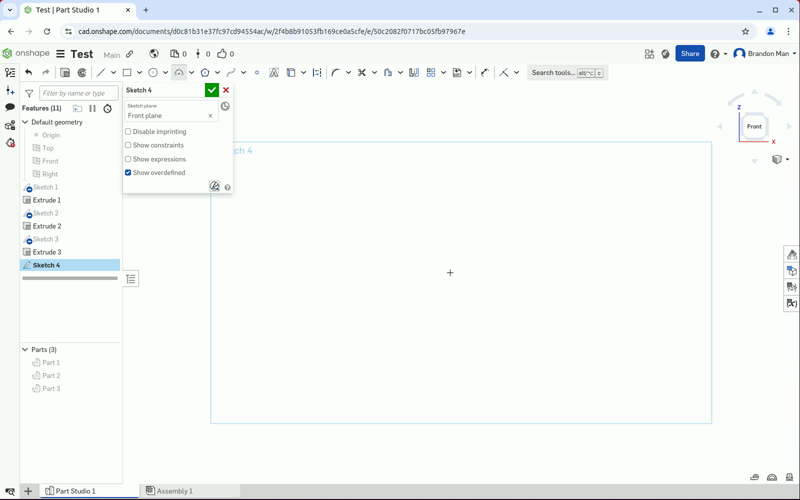
mouse_move(450, 263)
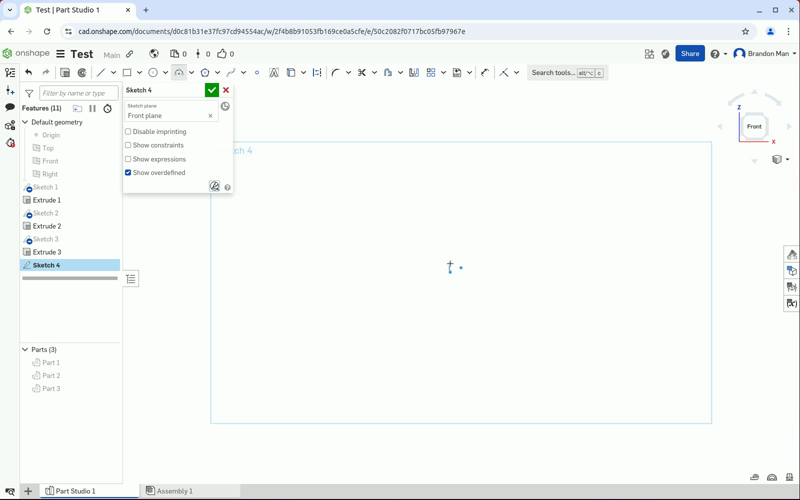
click(450, 263)
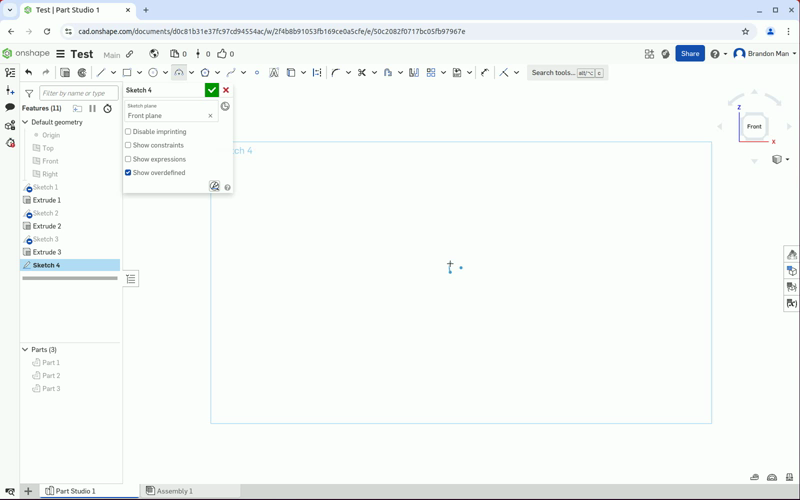
mouse_move(454, 267)
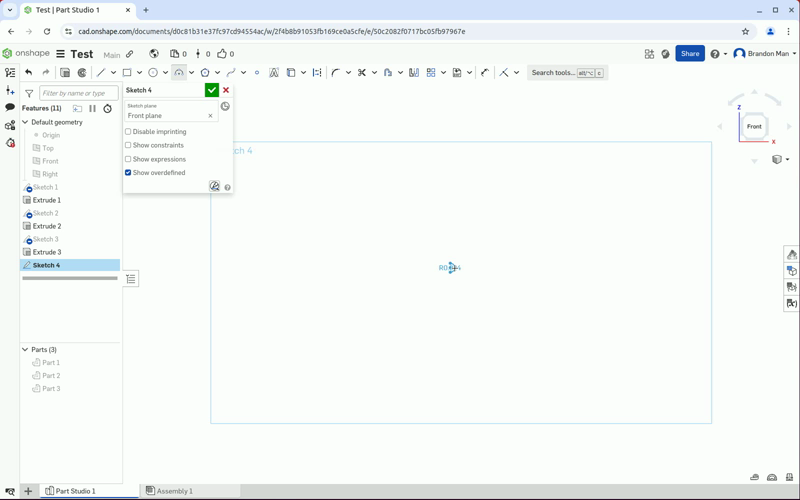
click(454, 267)
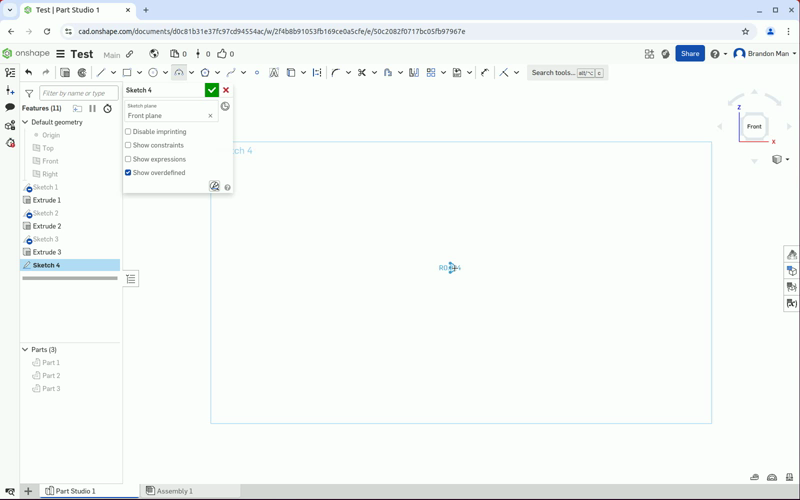
key_up(shift)
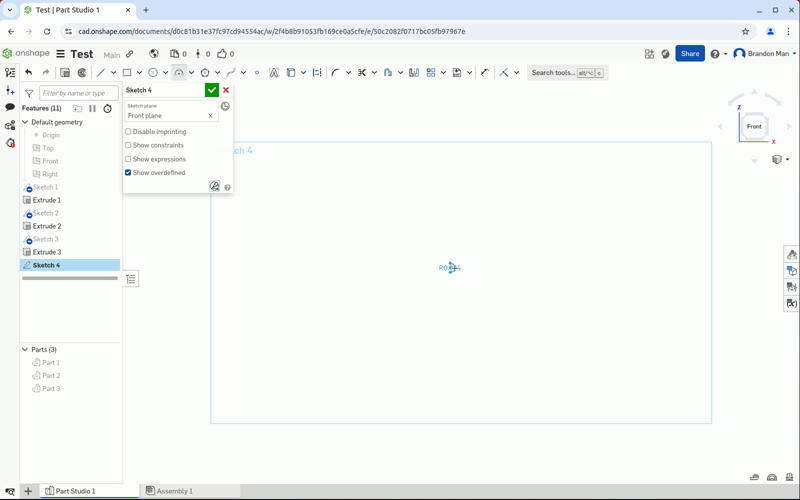
key(esc)
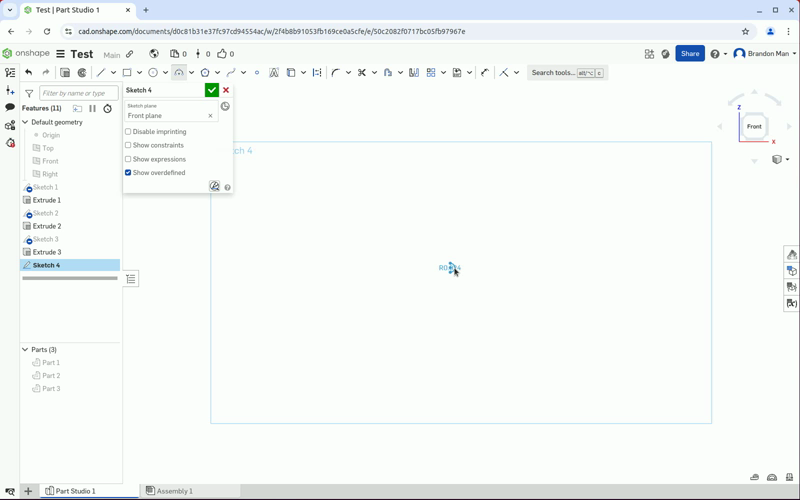
key(l)
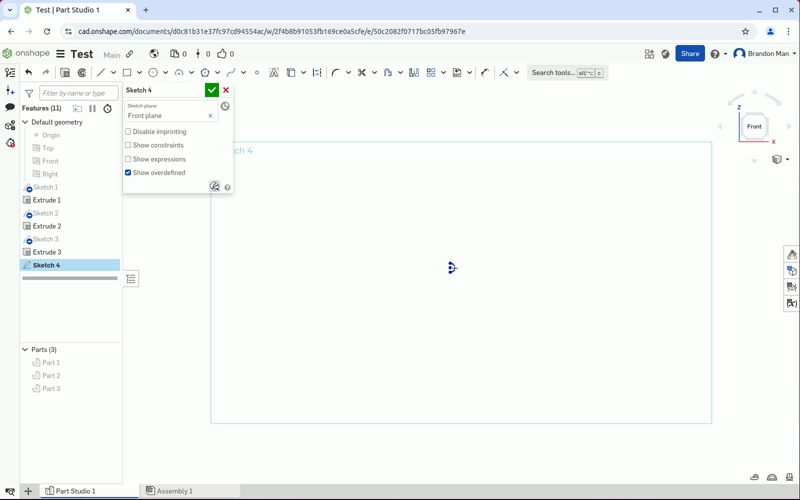
mouse_move(450, 263)
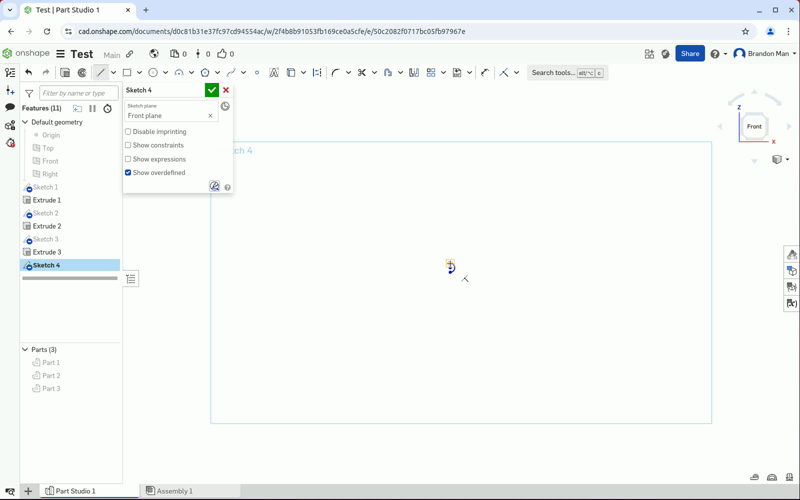
click(450, 263)
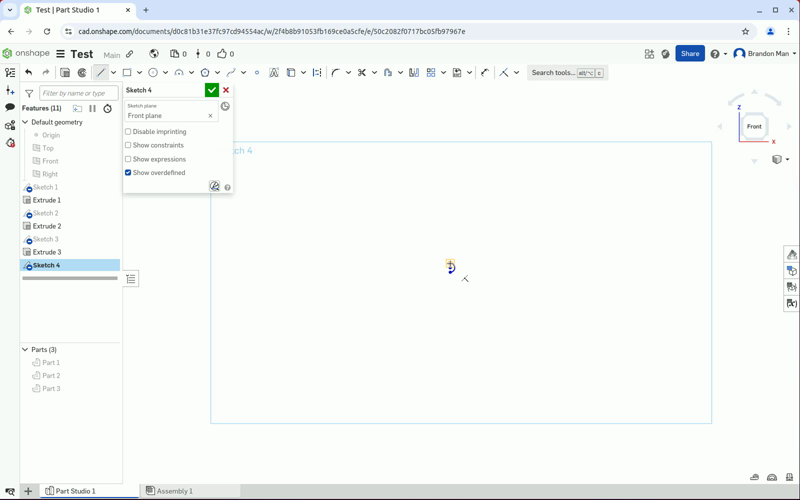
mouse_move(480, 263)
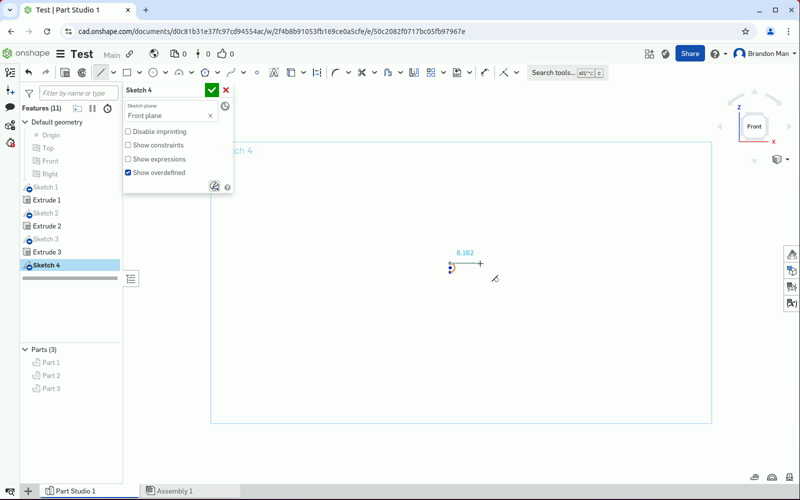
key_down(shift)
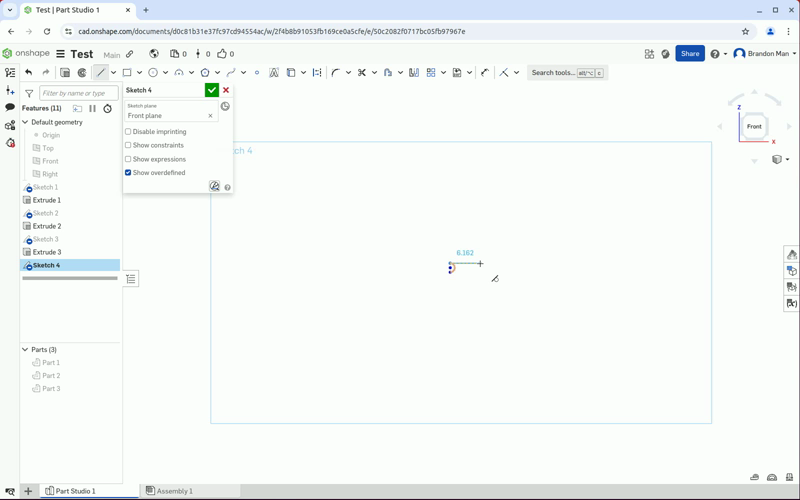
mouse_move(450, 272)
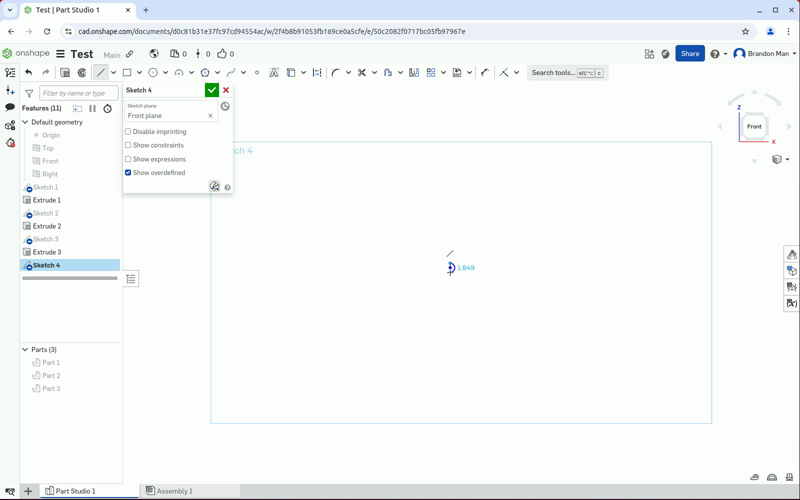
key_up(shift)
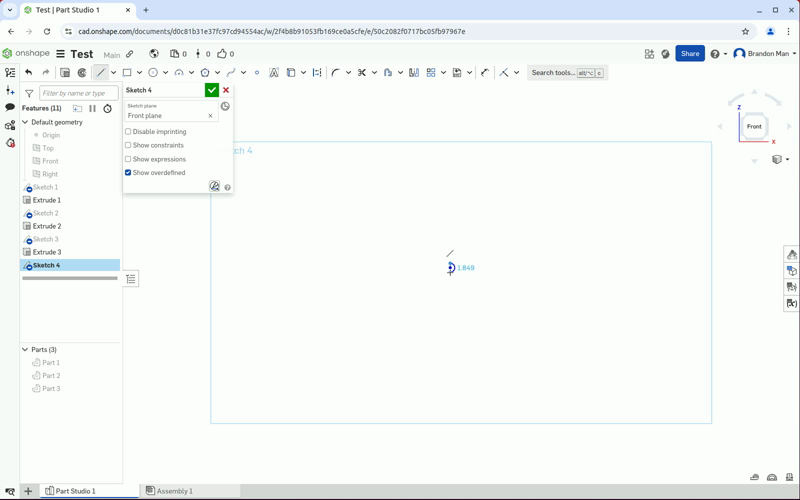
click(450, 272)
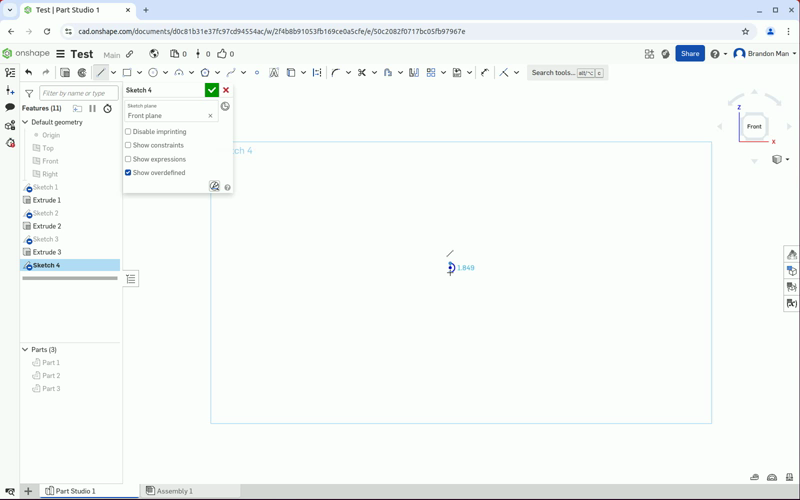
key(esc)
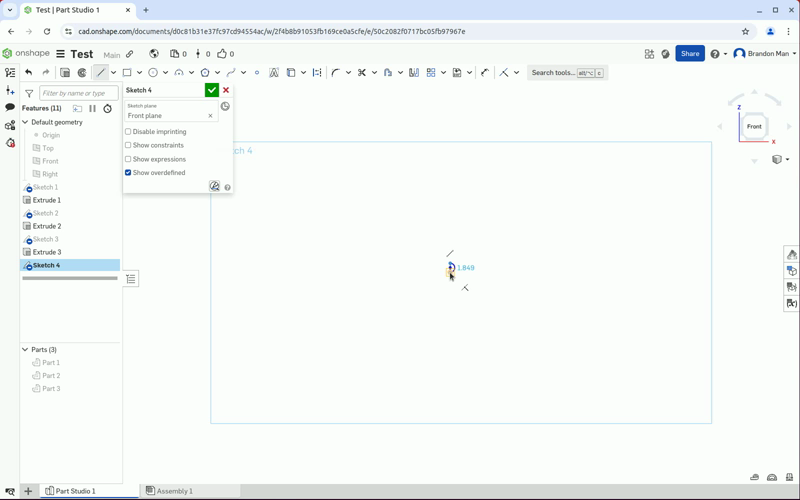
mouse_move(454, 267)
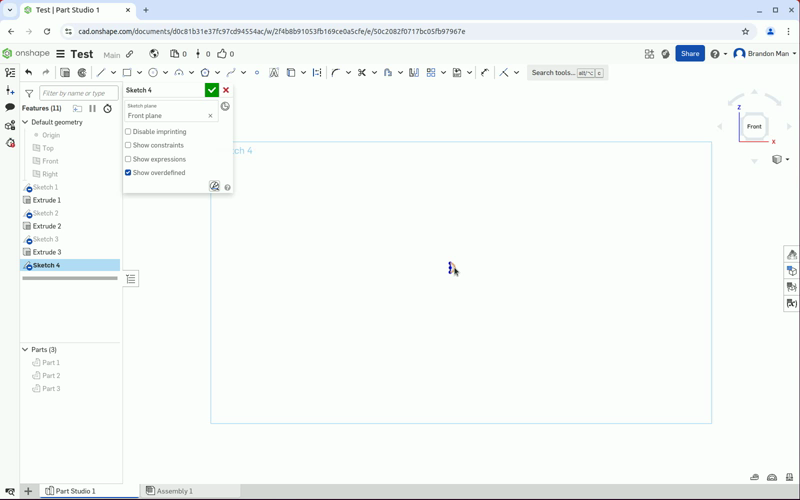
scroll(6)
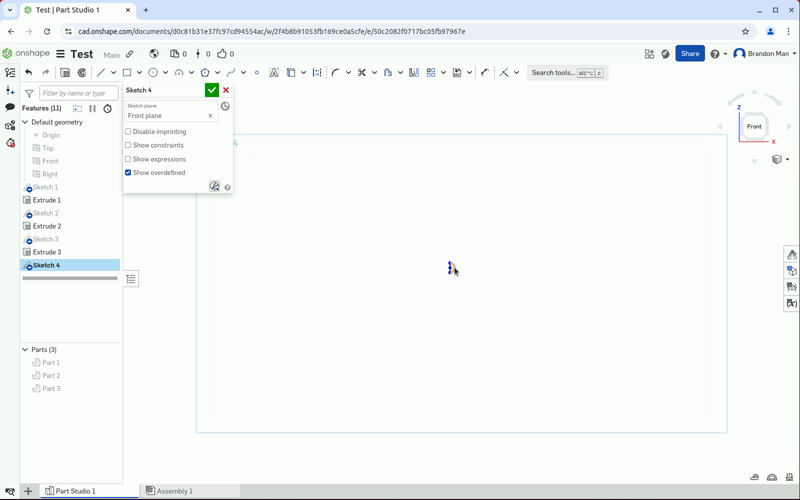
scroll(6)
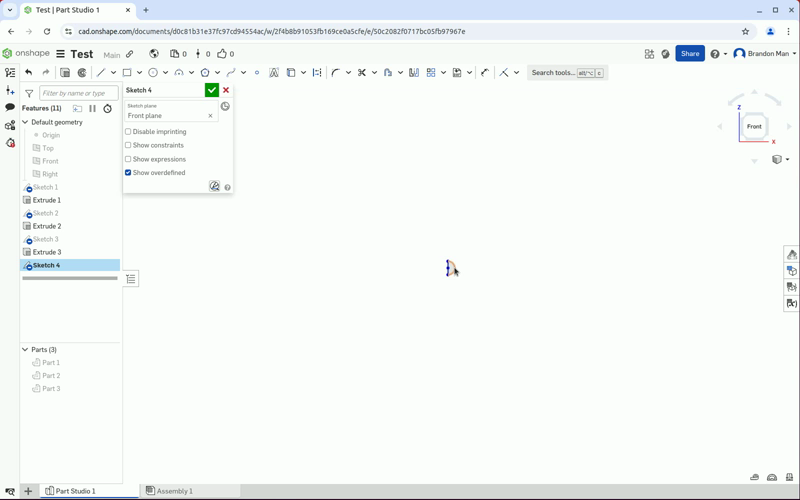
scroll(6)
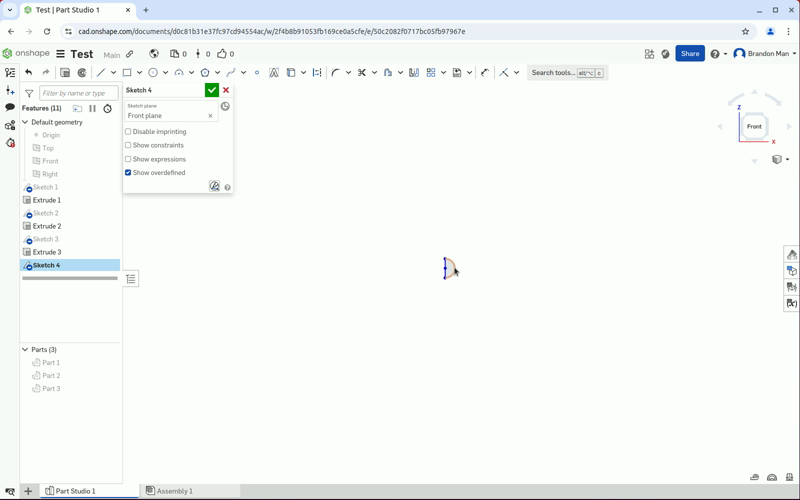
scroll(6)
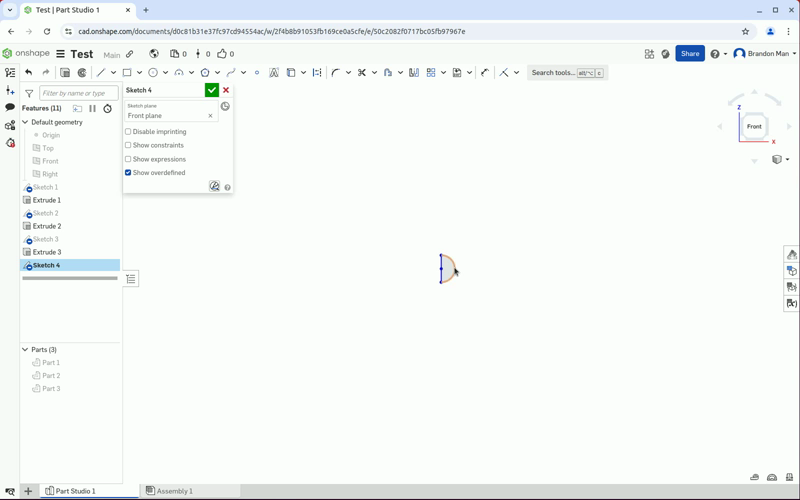
scroll(6)
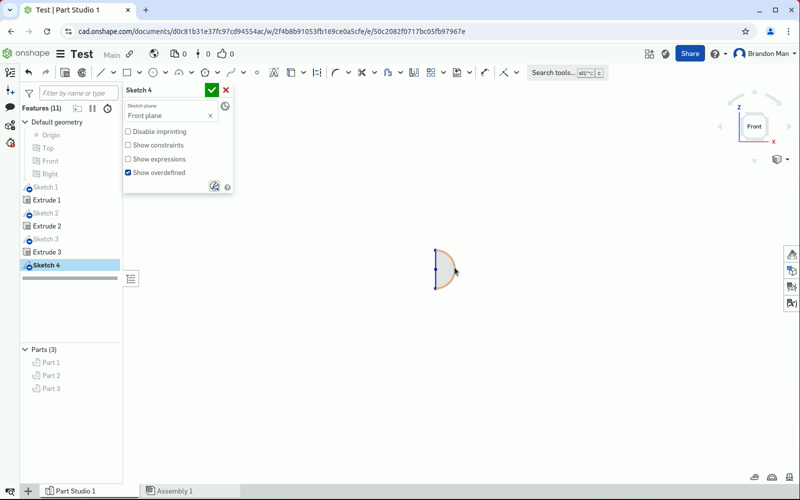
scroll(6)
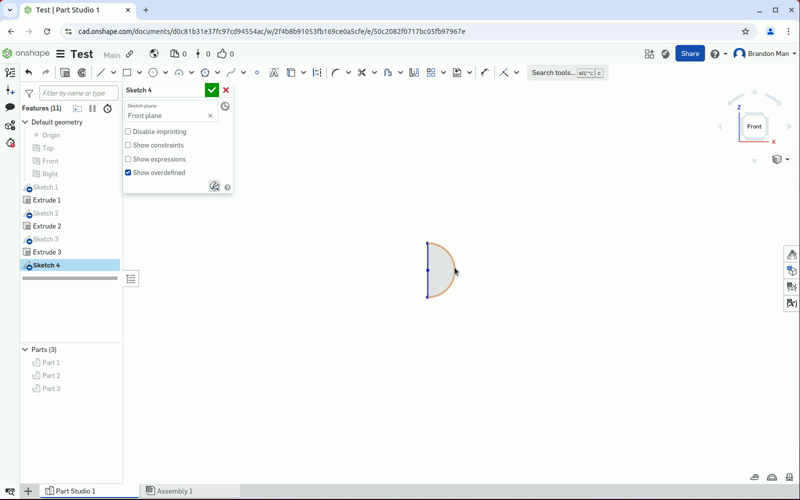
scroll(6)
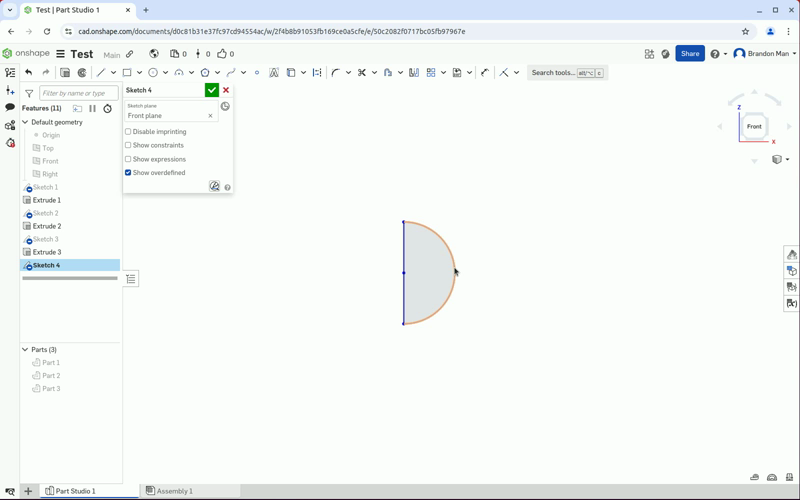
click(454, 267)
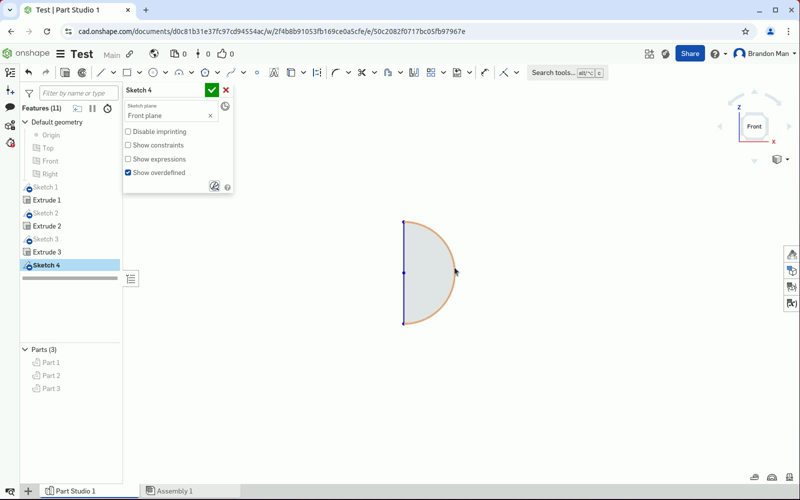
scroll(-6)
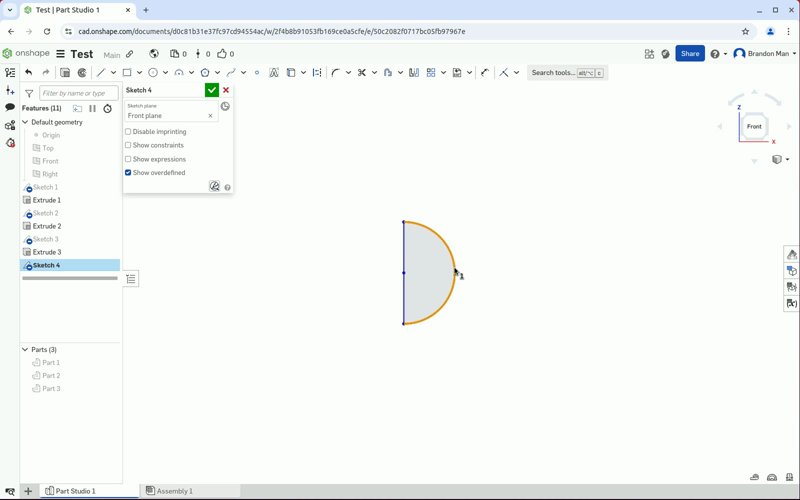
scroll(-6)
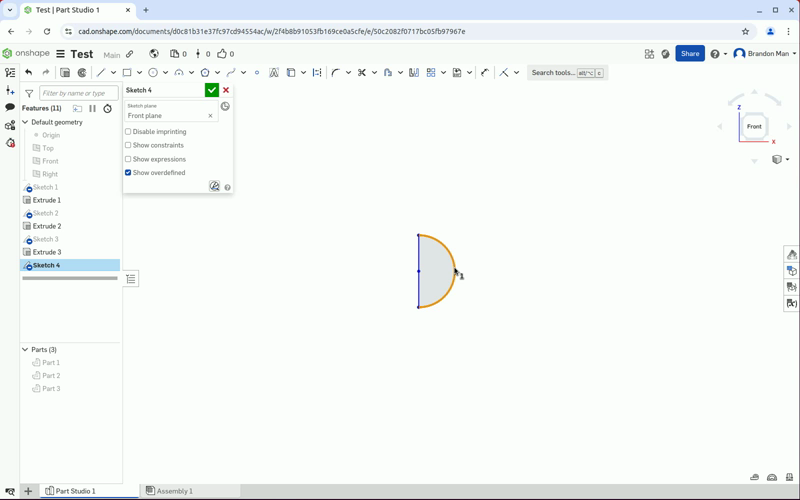
scroll(-6)
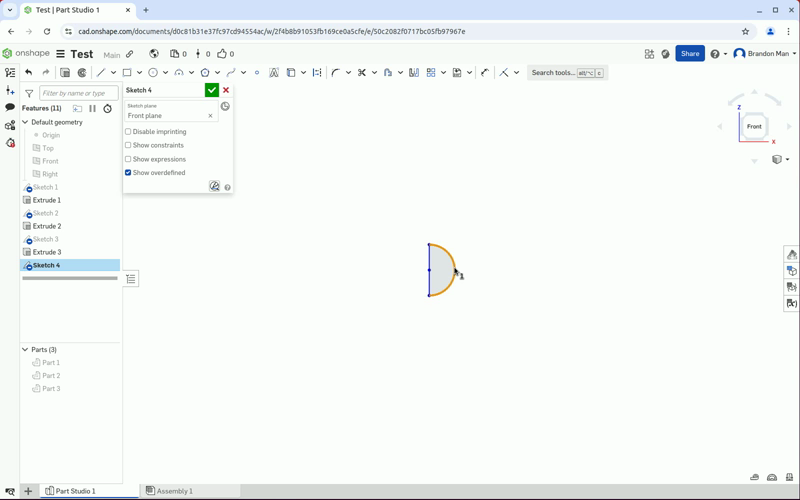
scroll(-6)
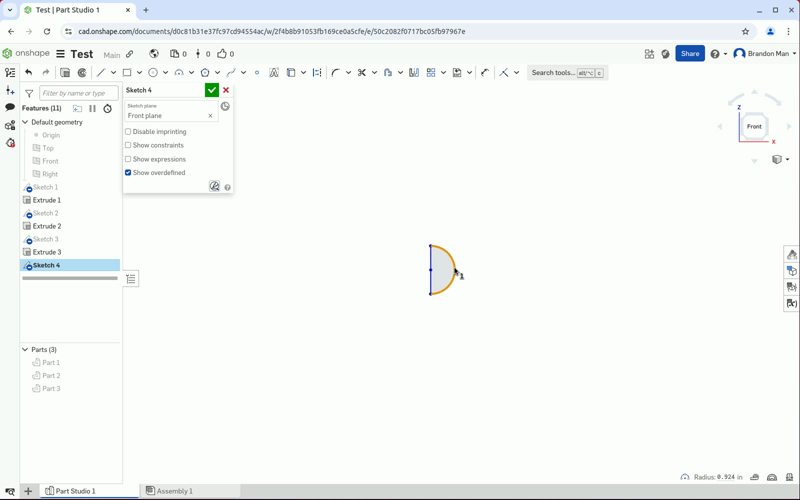
scroll(-6)
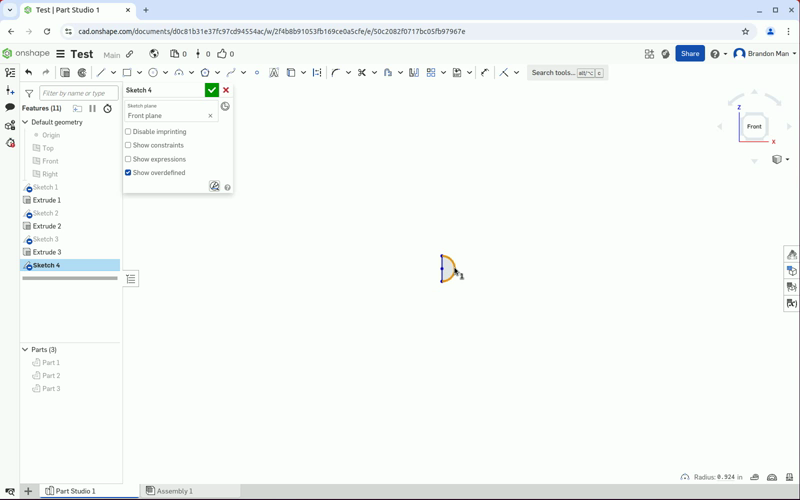
scroll(-6)
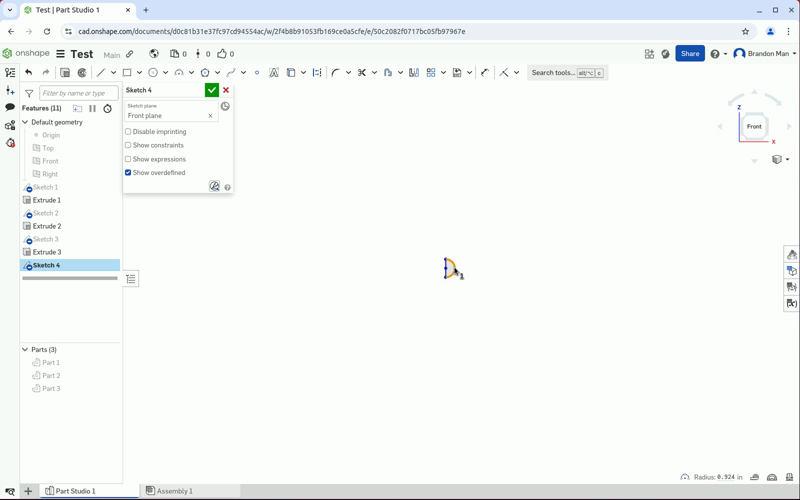
scroll(-6)
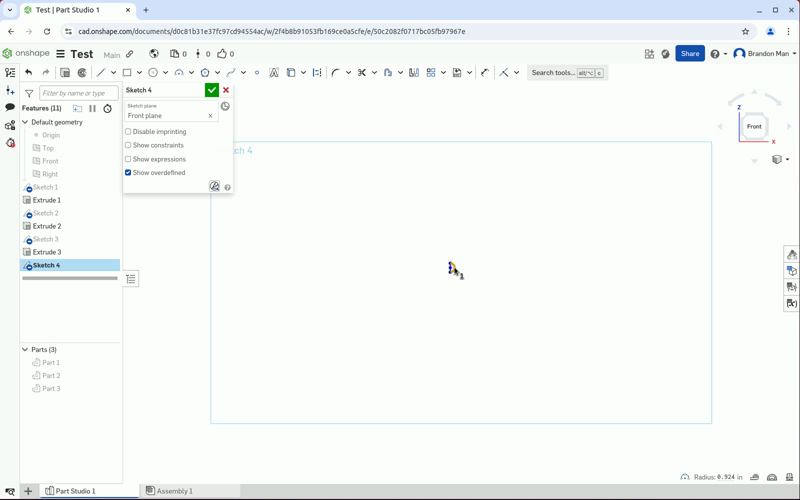
mouse_move(73, 352)
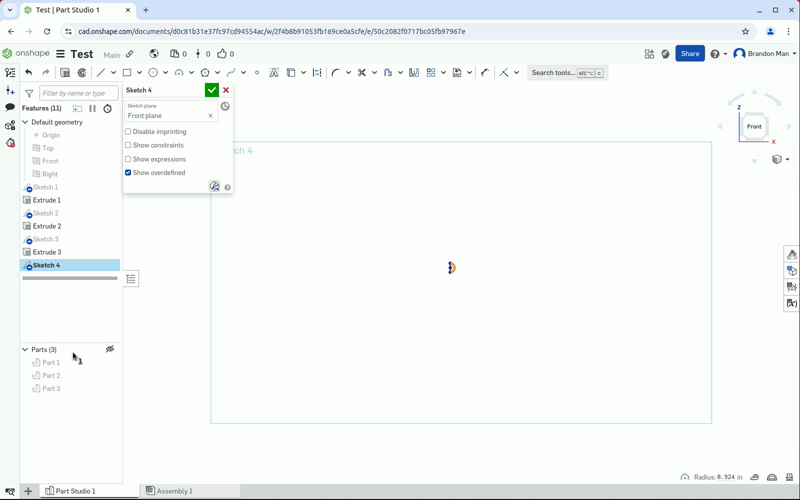
key(shift+y)
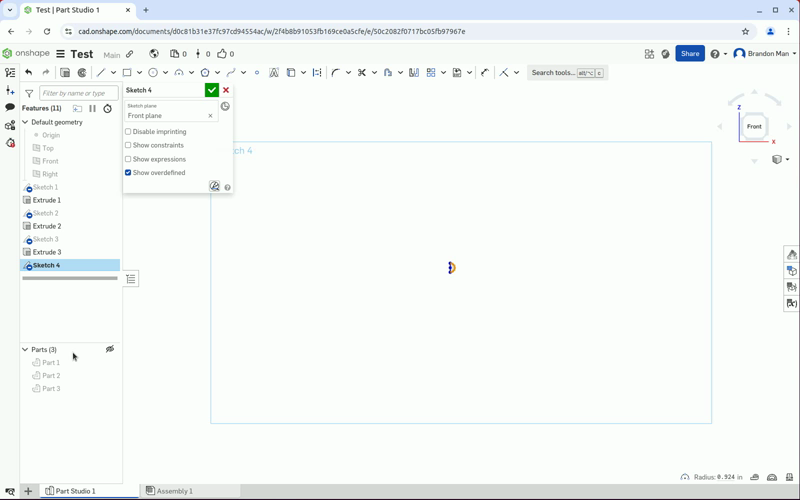
key(shift+e)
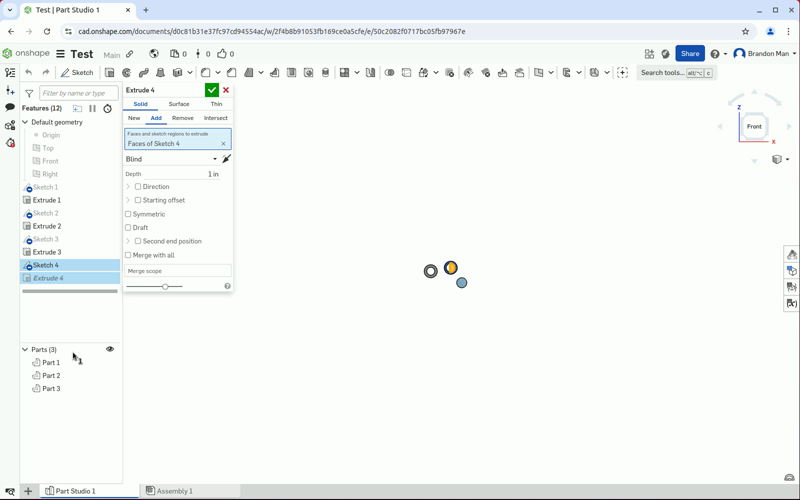
mouse_move(143, 106)
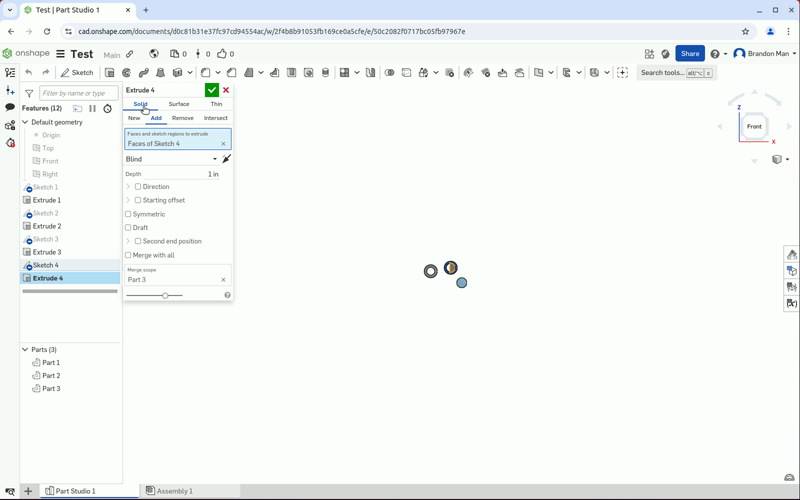
click(143, 106)
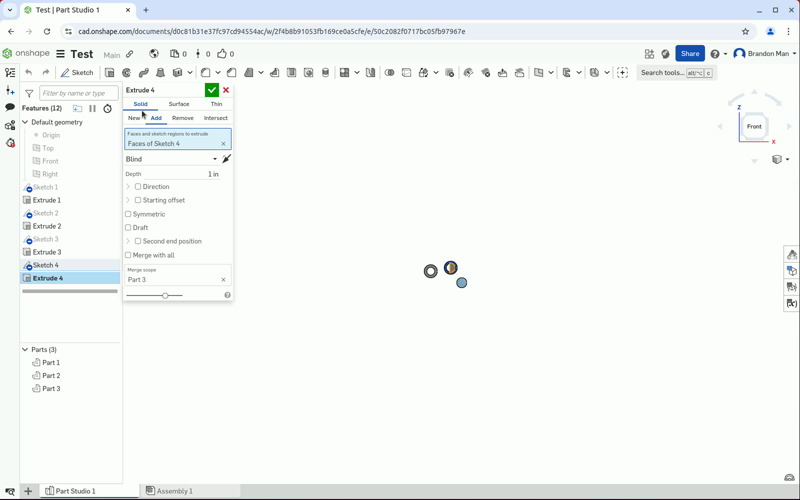
mouse_move(137, 120)
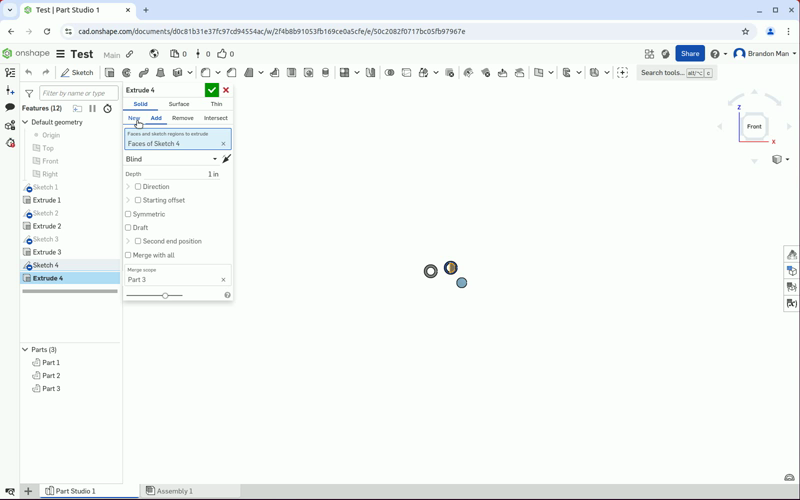
click(137, 120)
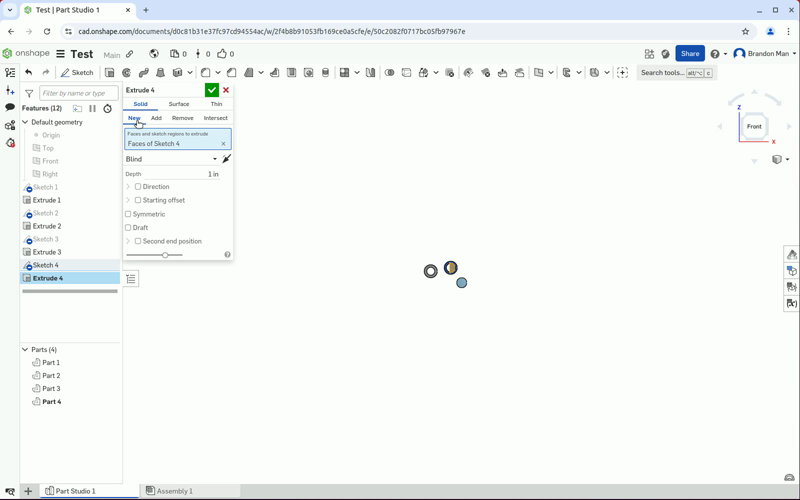
key(tab, 4)
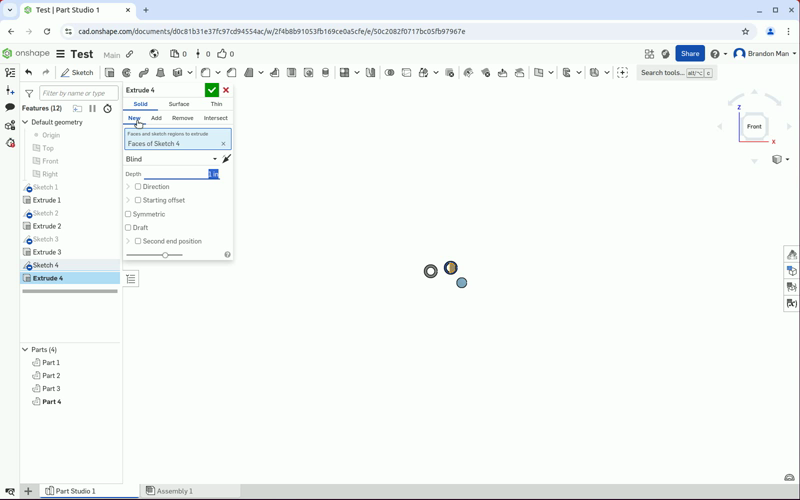
text(0.963)
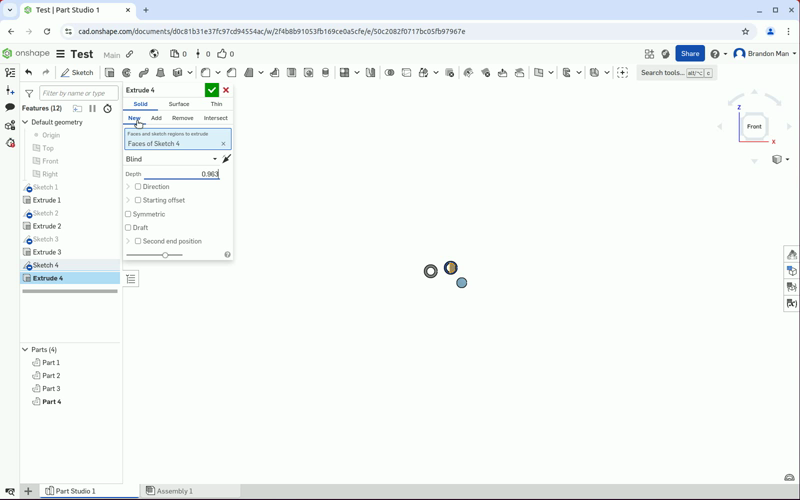
key(enter)
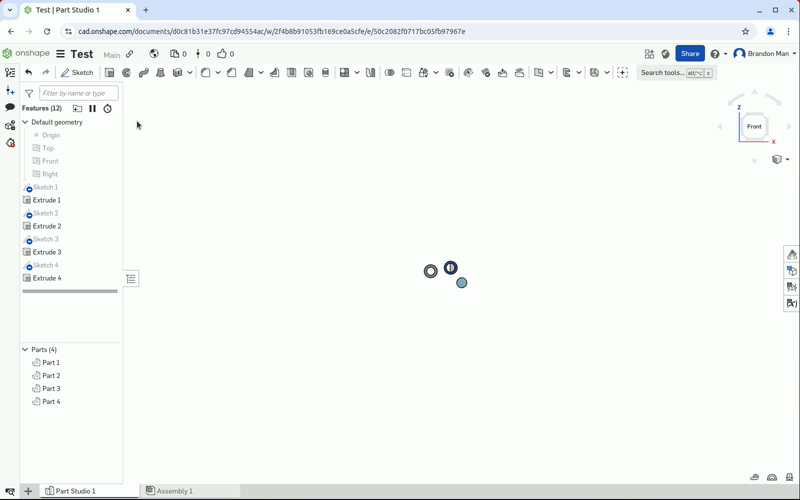
key(shift+h)
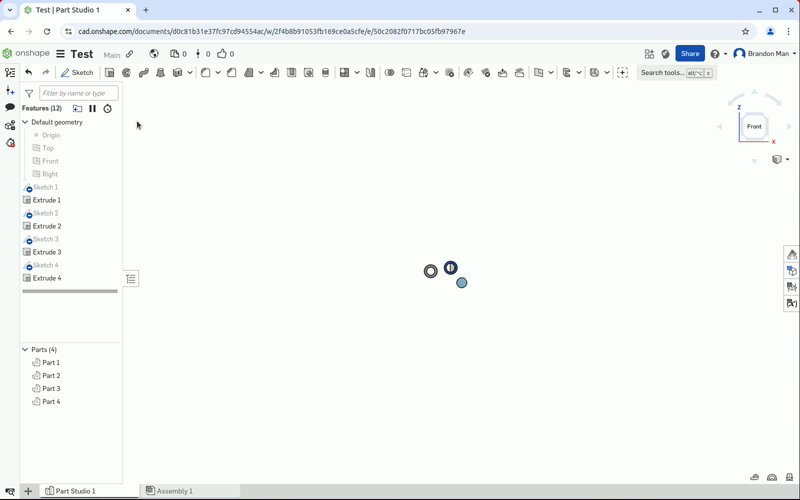
key(shift+h)
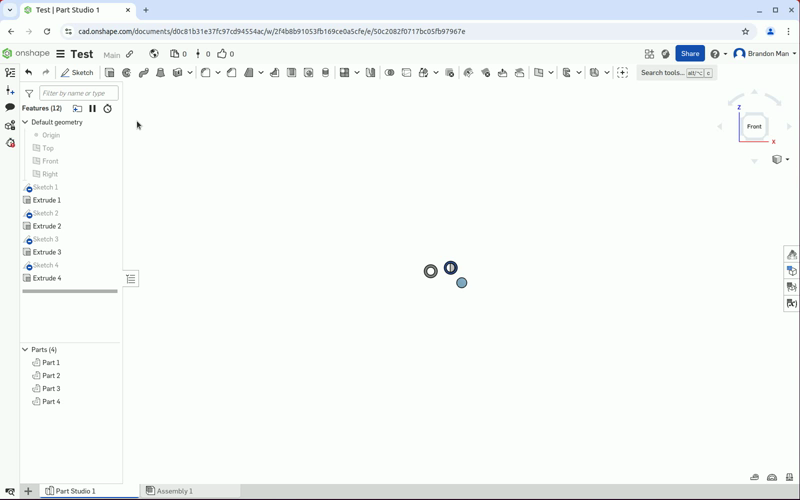
mouse_move(73, 189)
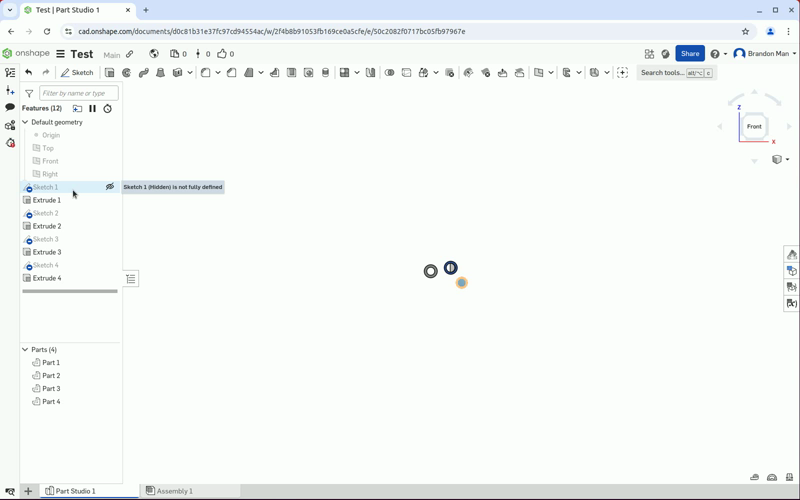
click(73, 189)
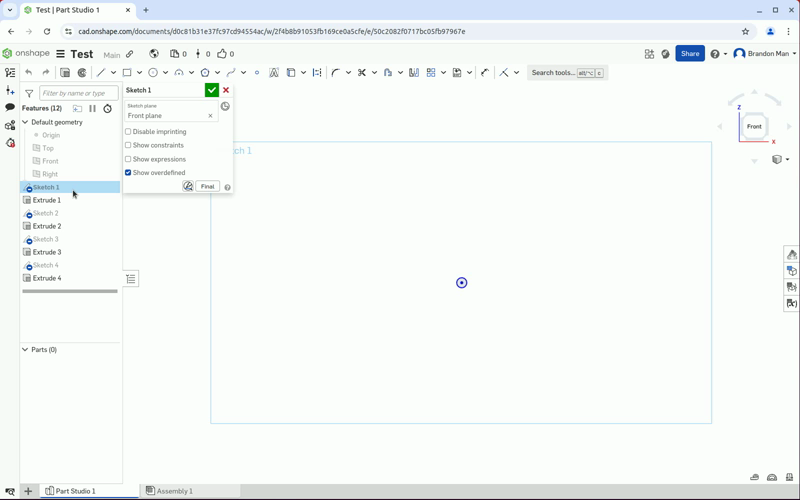
mouse_move(229, 92)
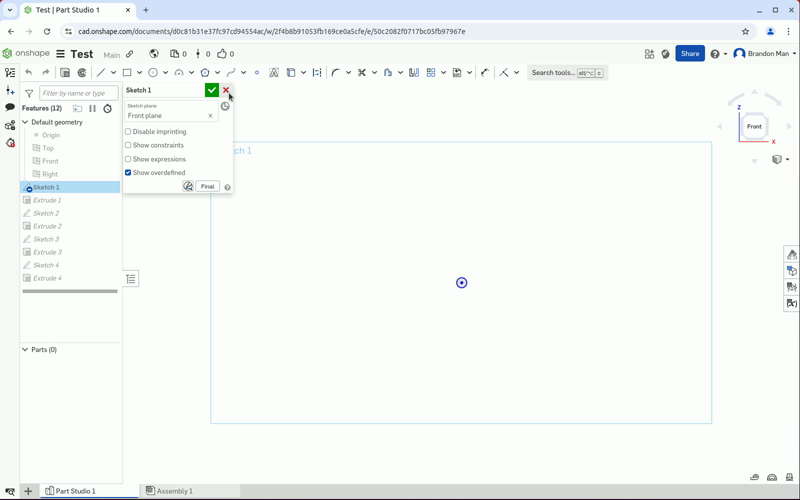
click(229, 92)
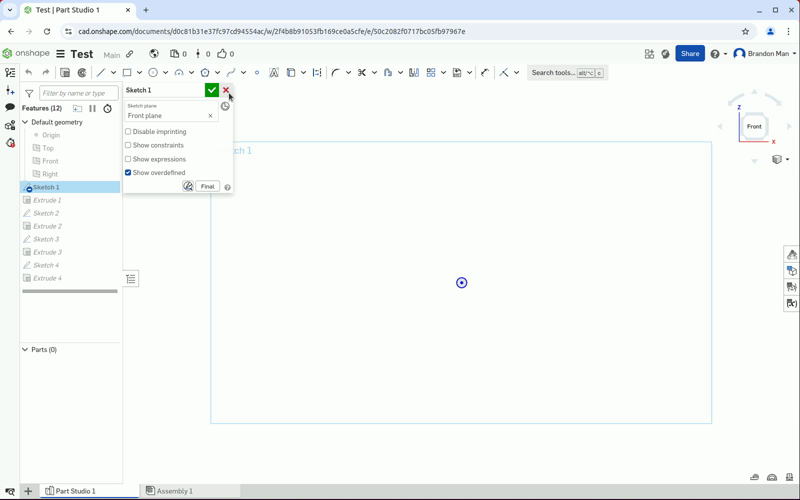
key(shift+s)
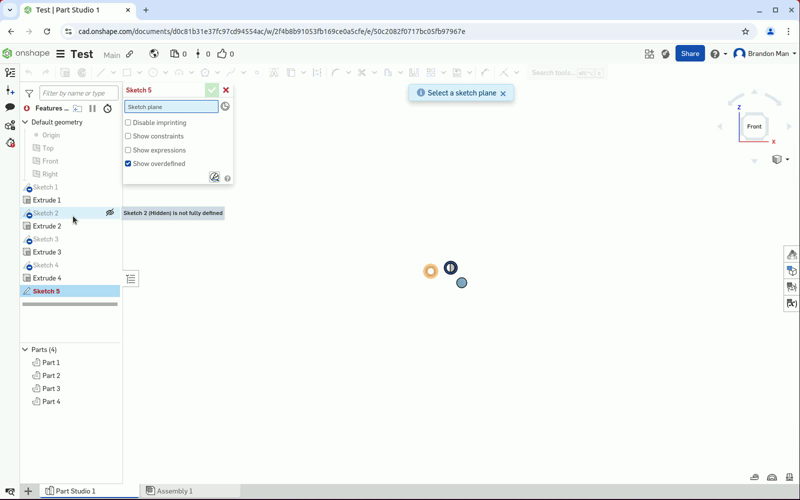
scroll(3)
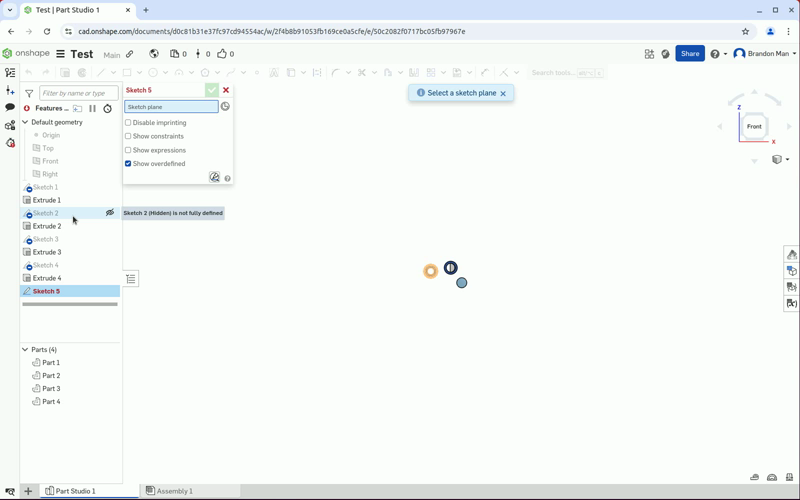
mouse_move(73, 163)
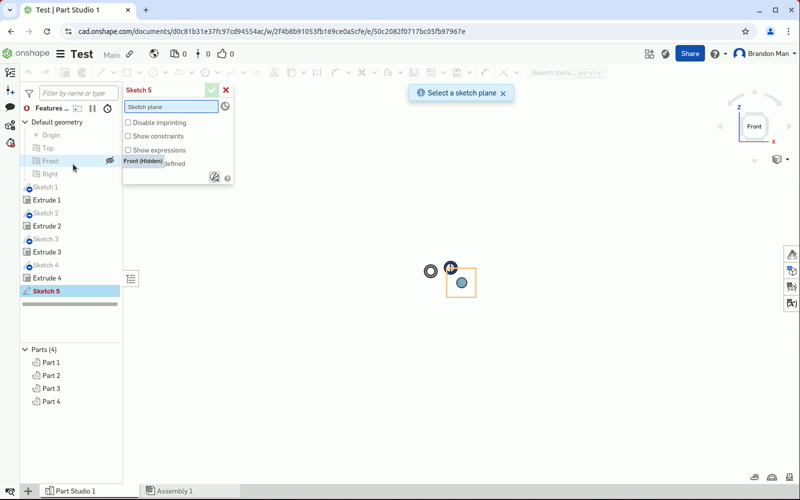
click(73, 163)
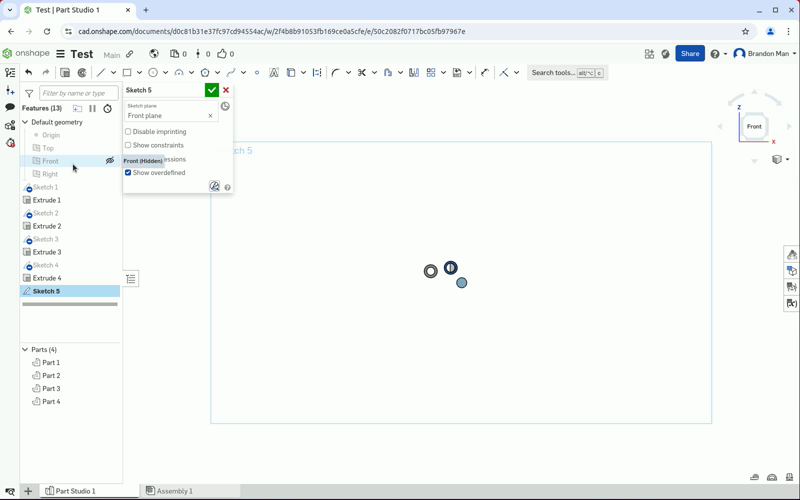
mouse_move(73, 352)
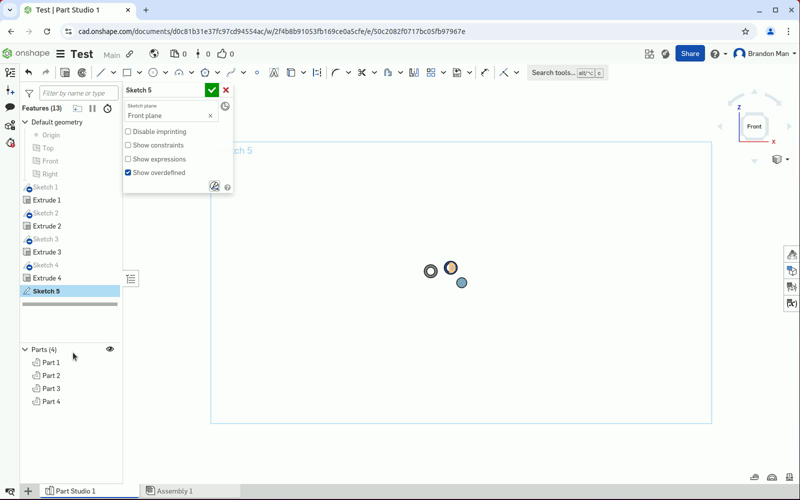
key(y)
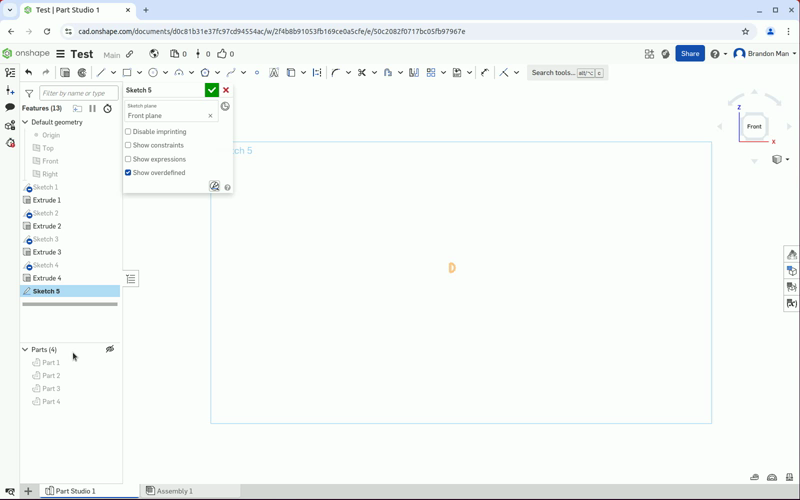
key(a)
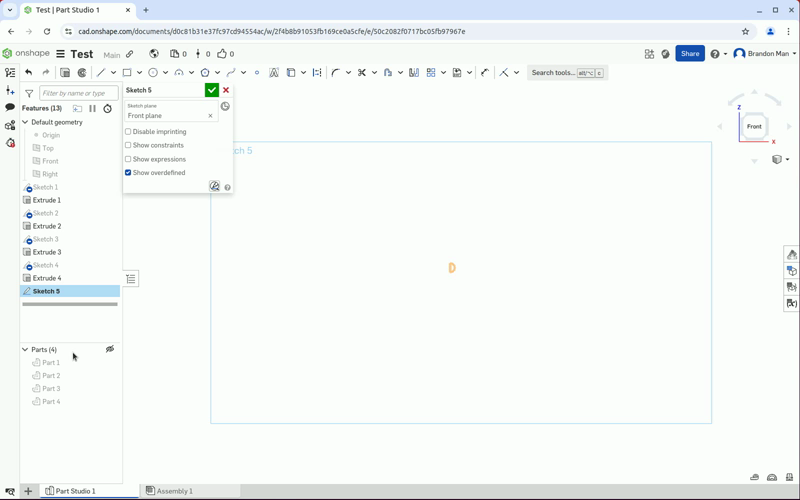
key_down(shift)
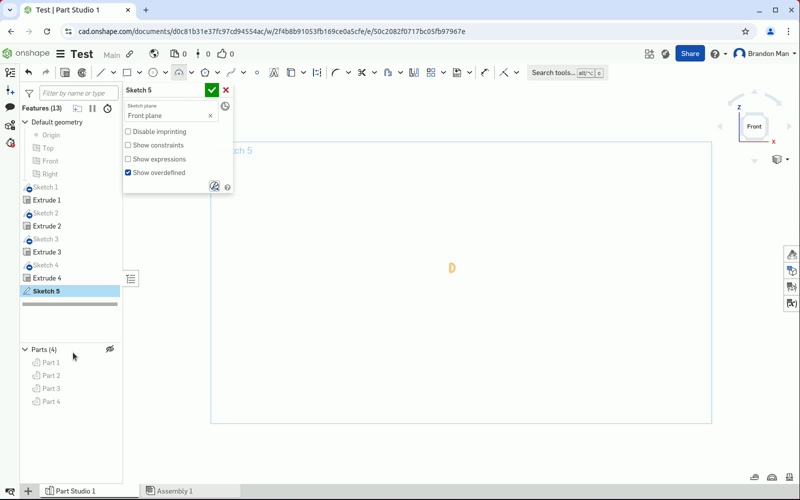
mouse_move(450, 272)
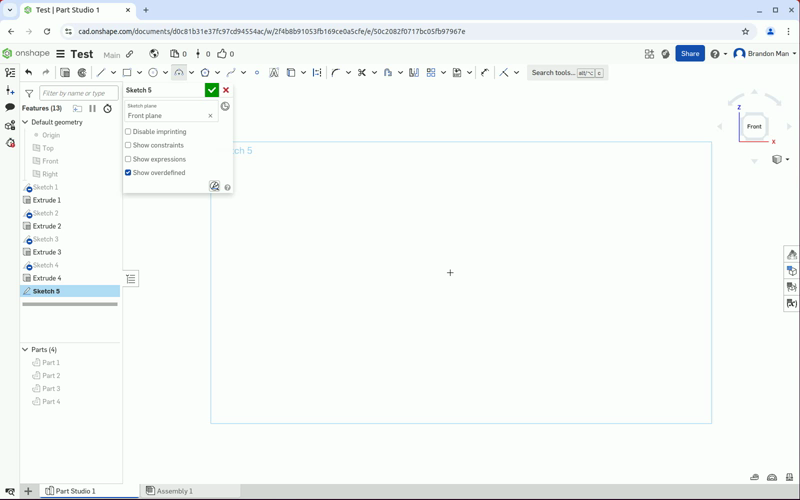
click(450, 272)
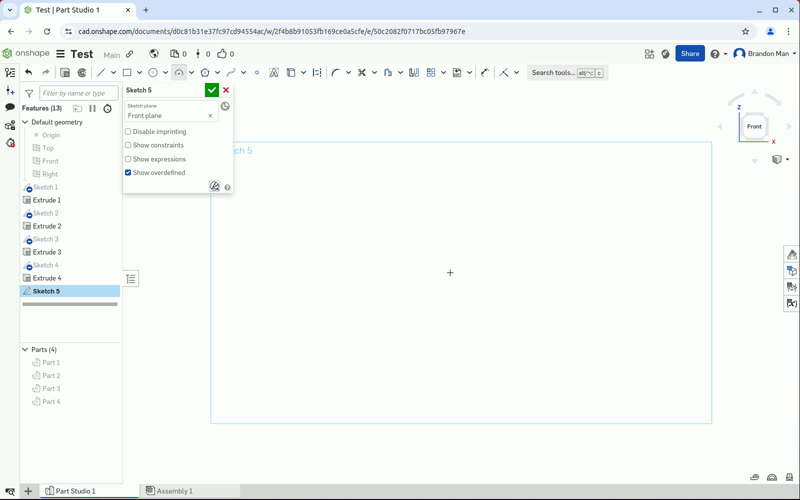
key_up(shift)
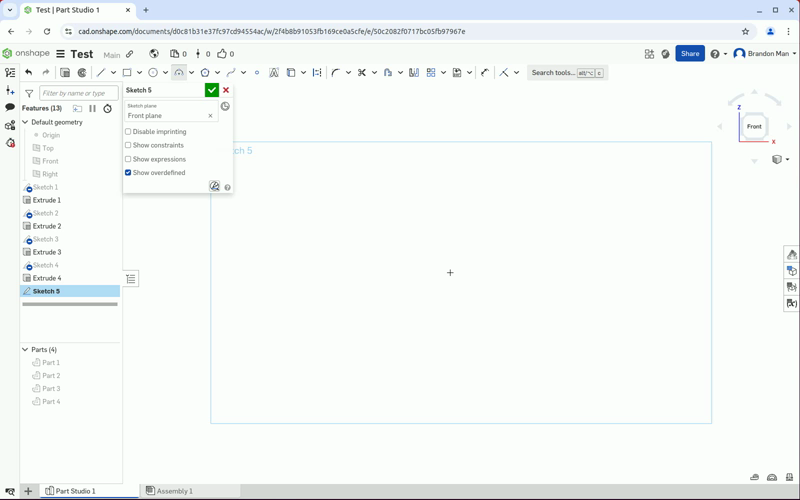
key_down(shift)
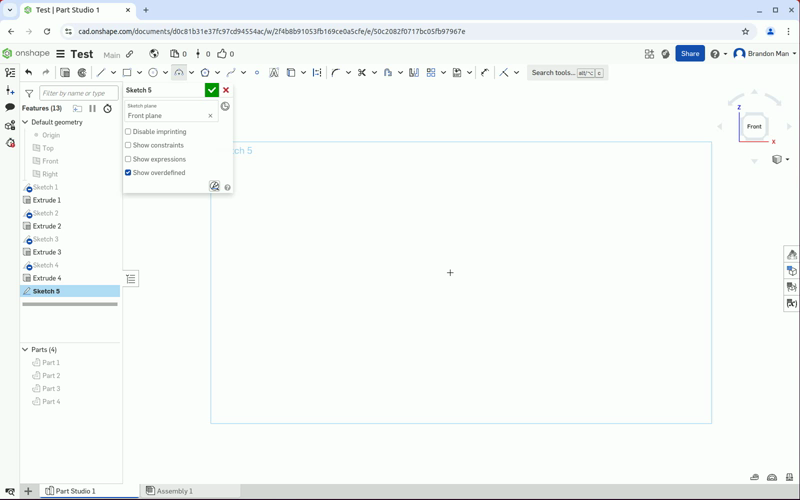
mouse_move(450, 263)
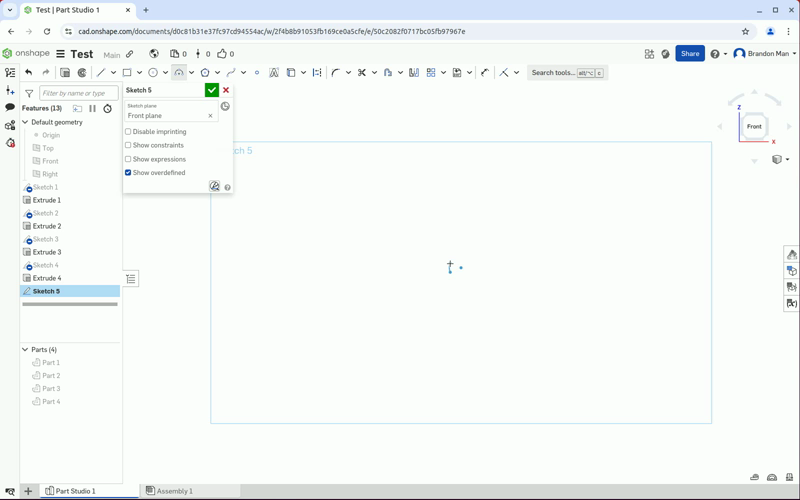
click(450, 263)
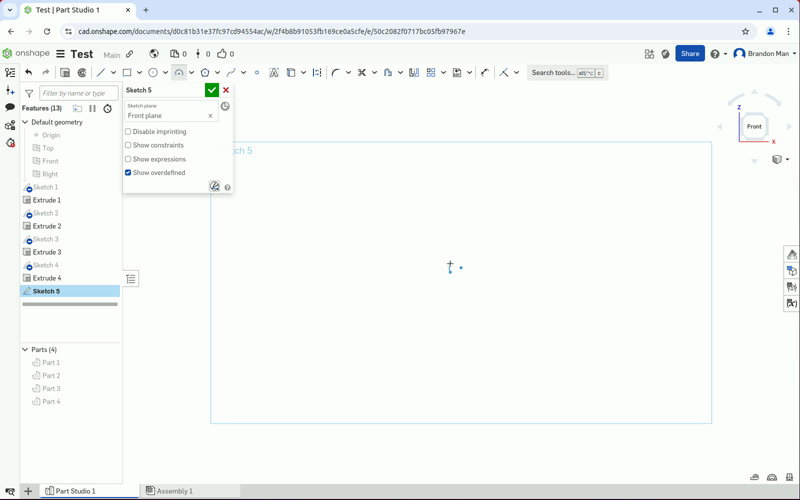
mouse_move(454, 267)
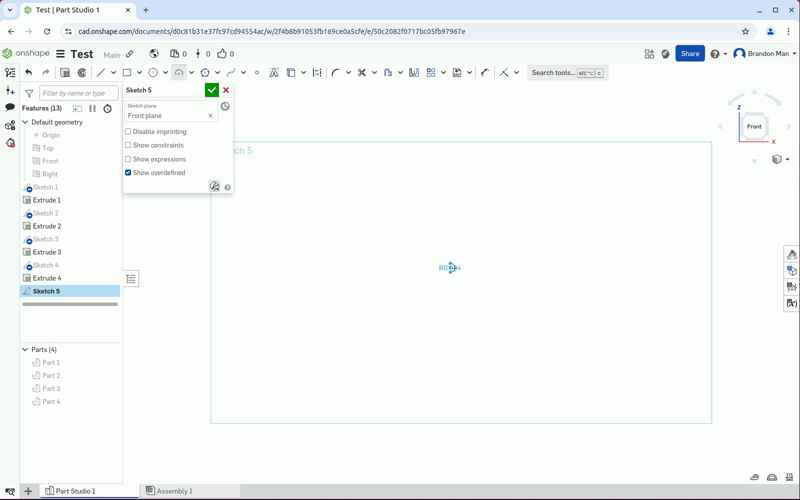
click(454, 267)
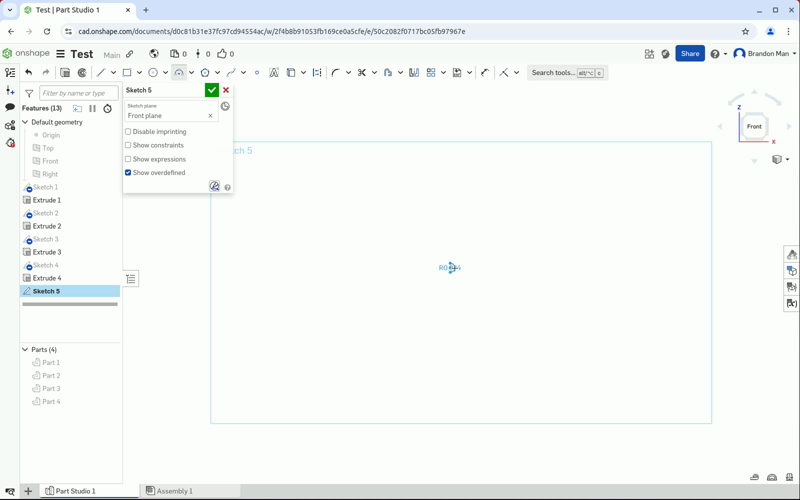
key_up(shift)
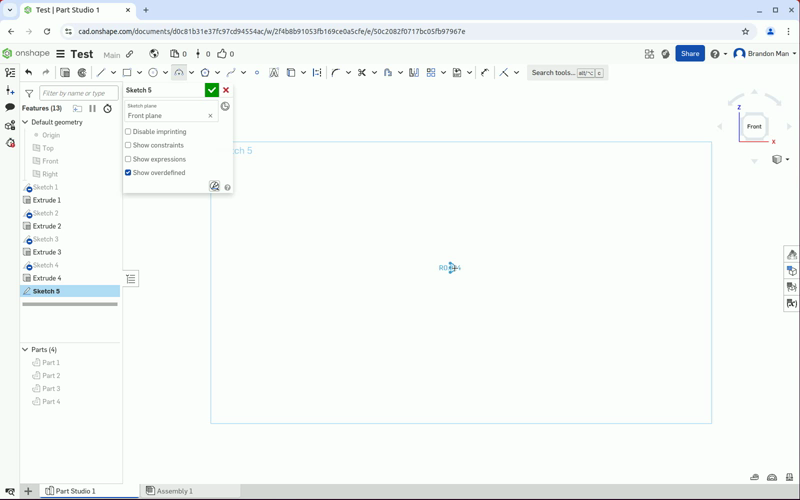
key(esc)
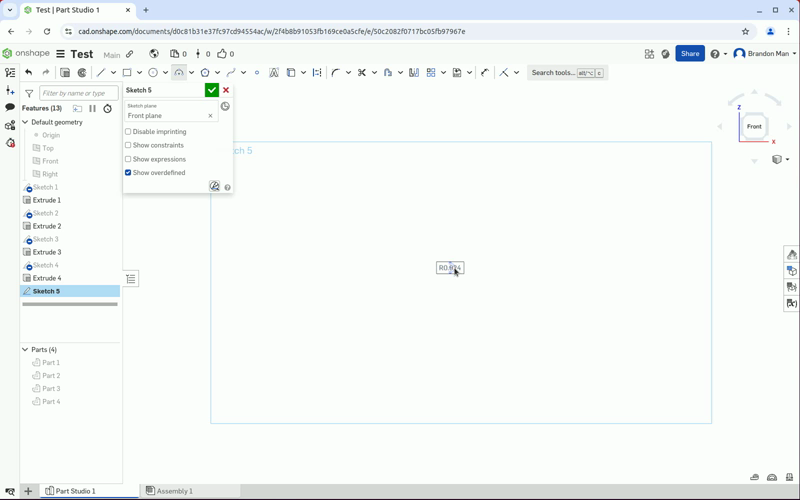
key(l)
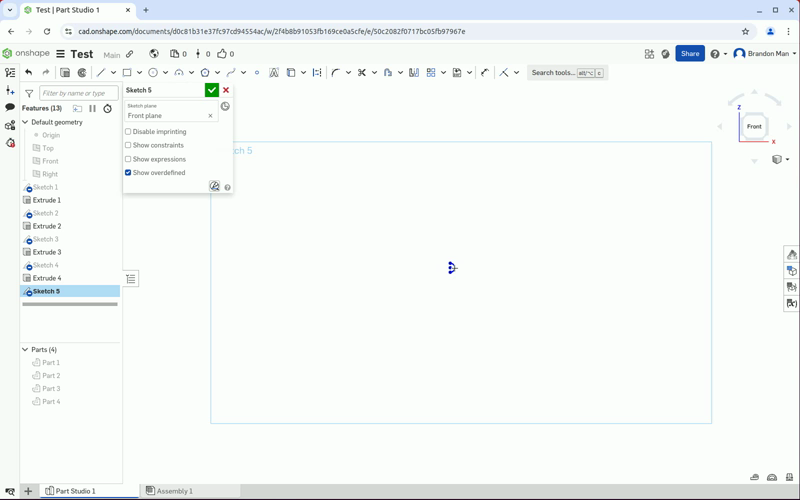
mouse_move(450, 263)
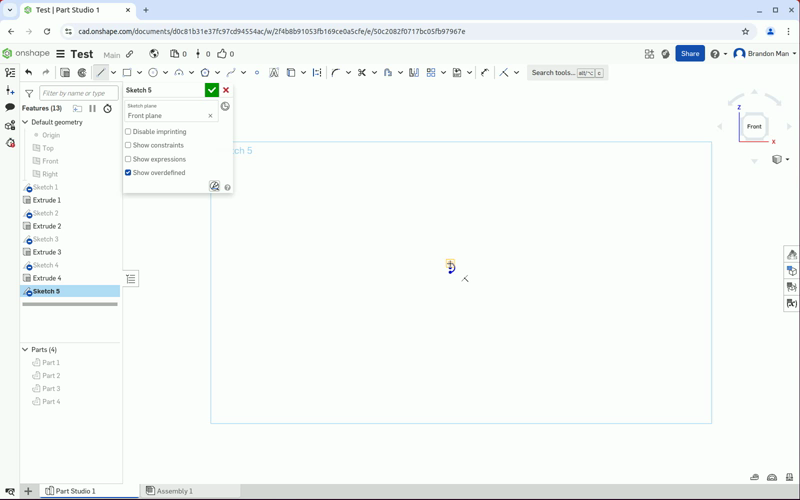
click(450, 263)
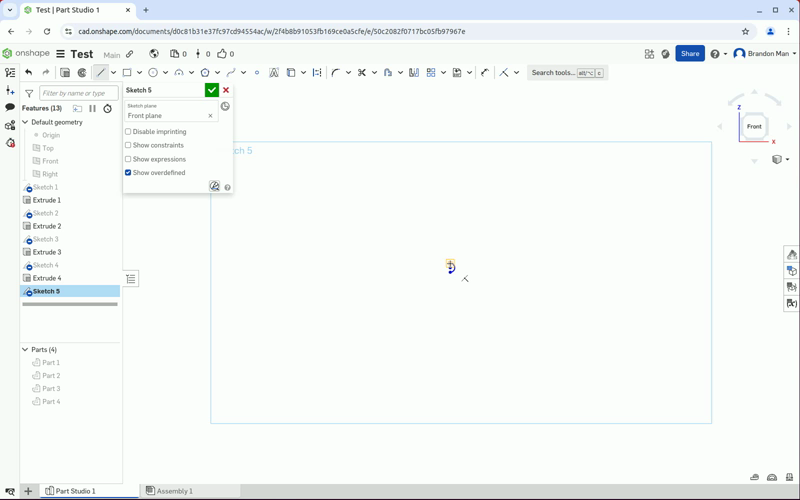
mouse_move(480, 263)
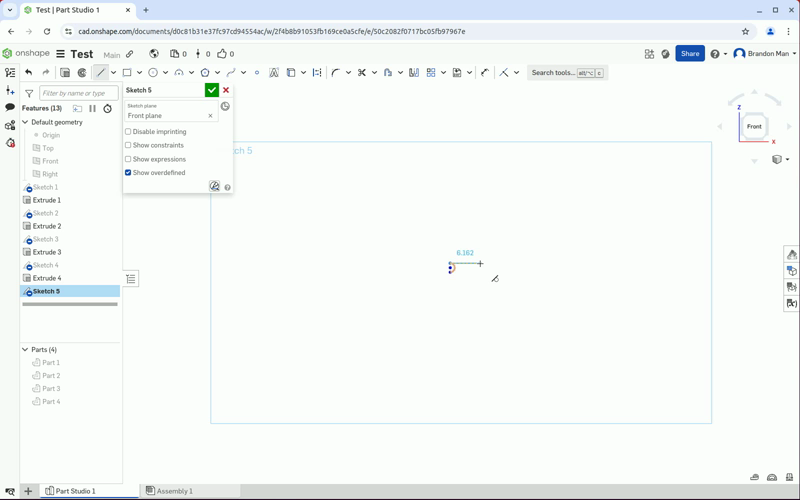
key_down(shift)
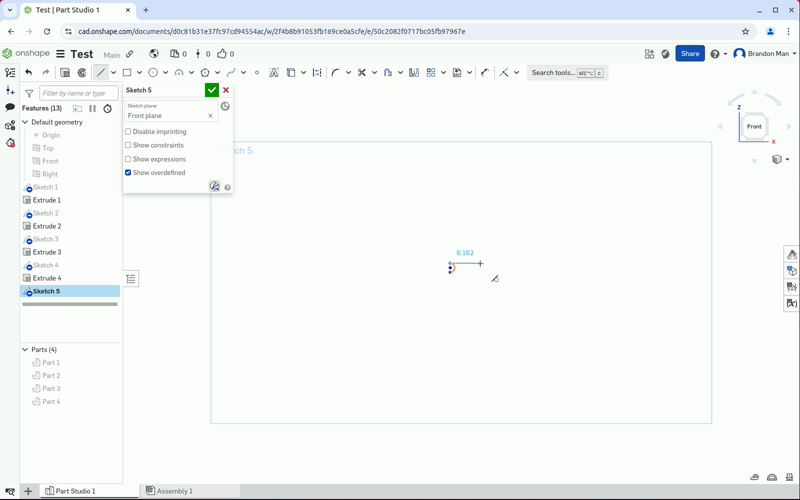
mouse_move(450, 272)
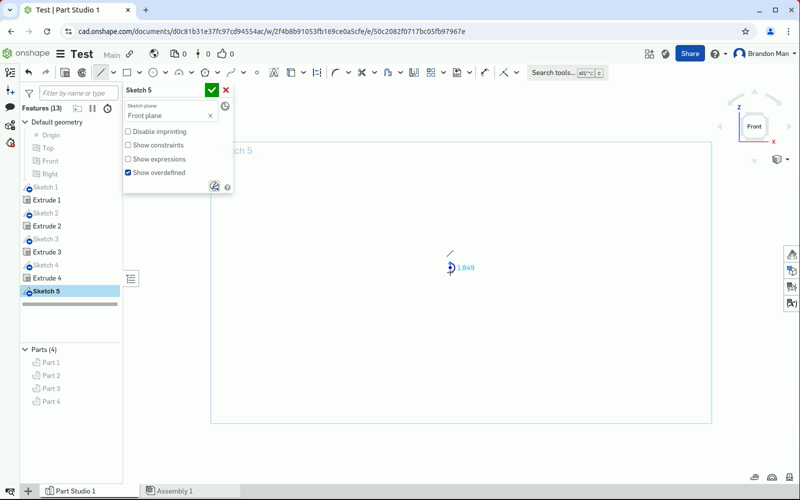
key_up(shift)
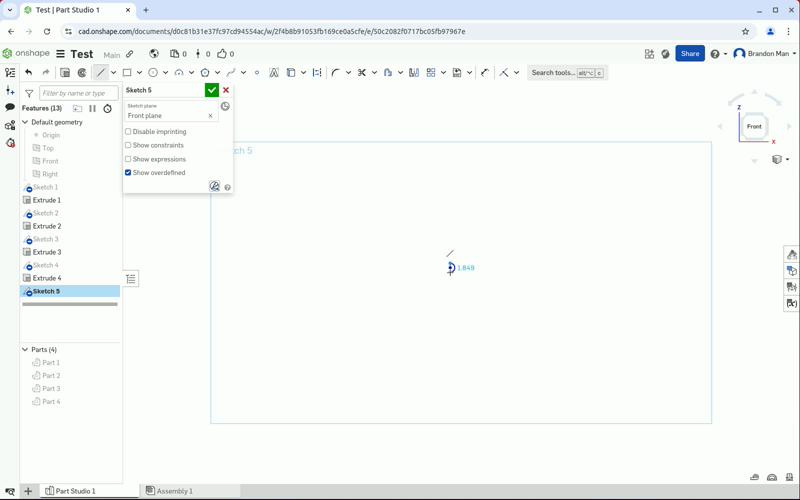
click(450, 272)
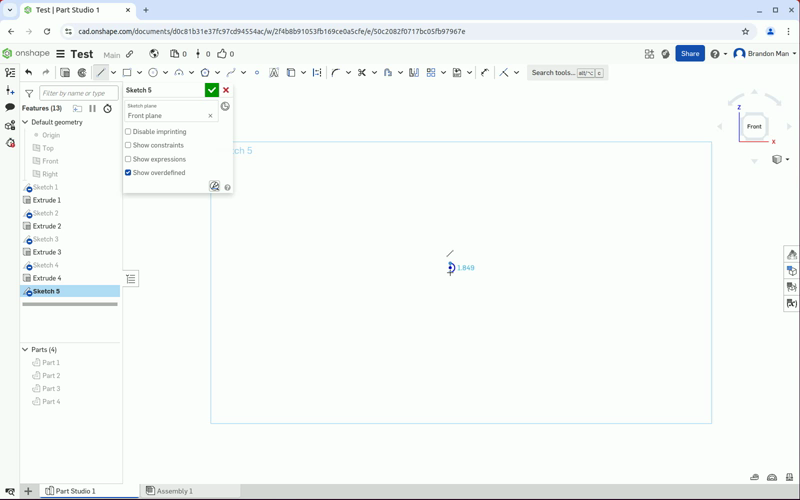
key(esc)
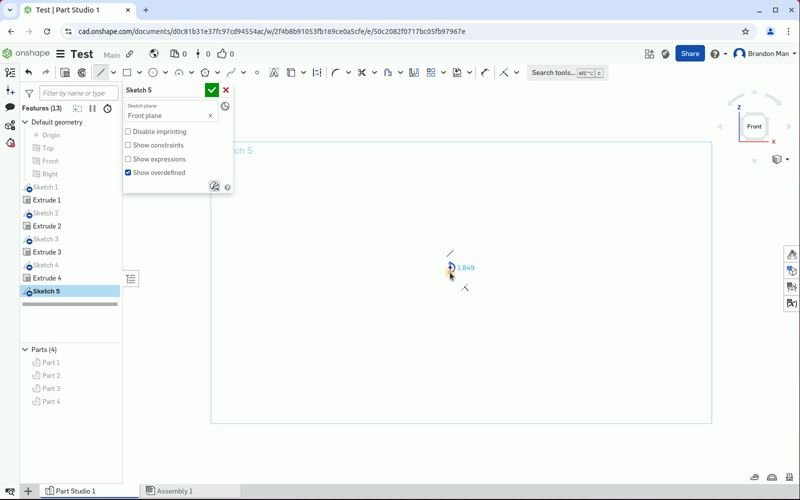
mouse_move(454, 266)
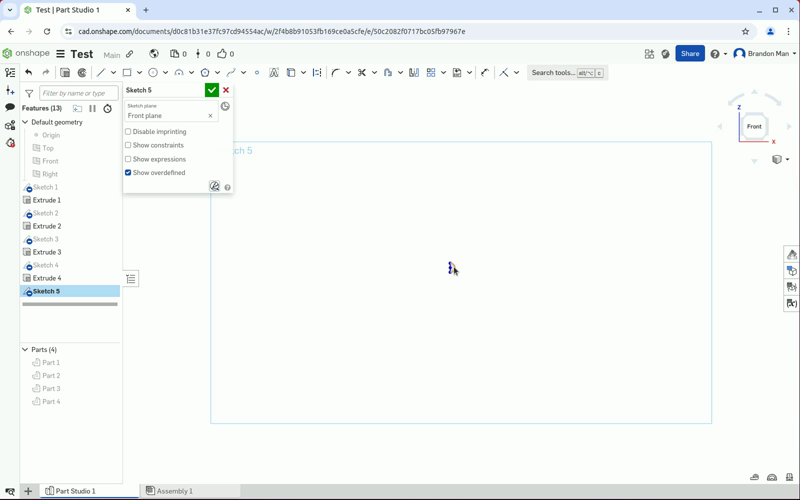
scroll(6)
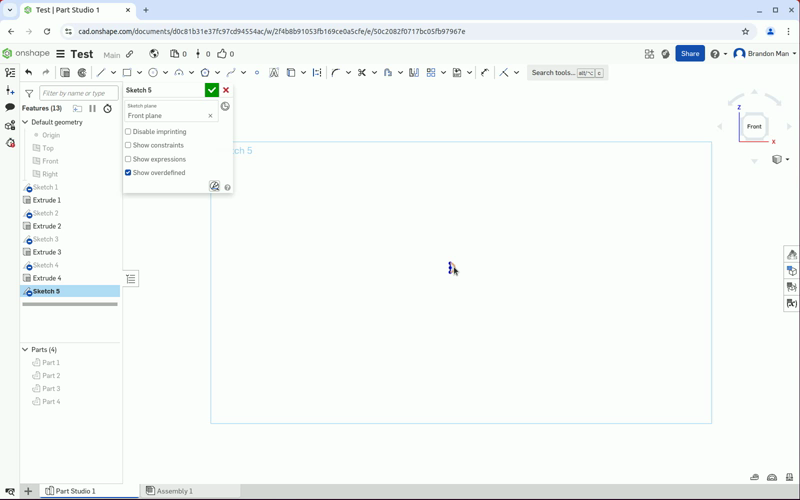
scroll(6)
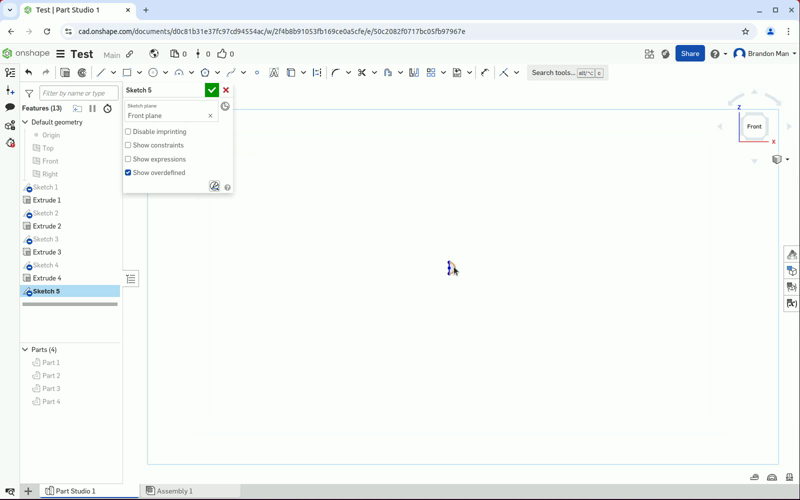
scroll(6)
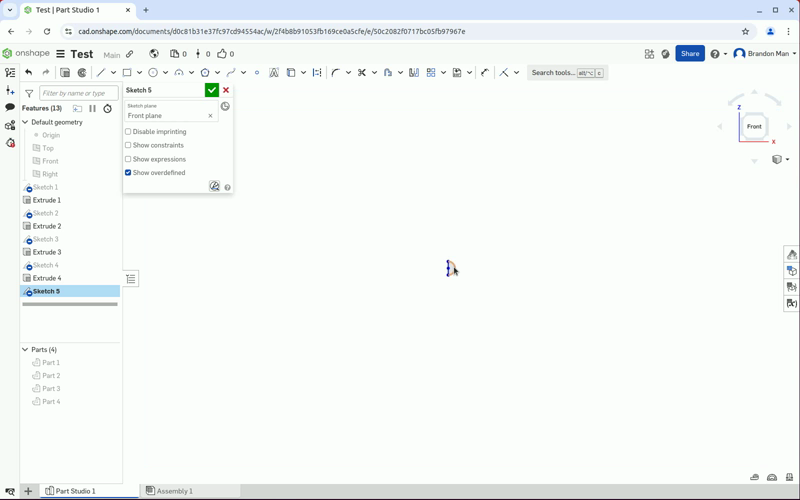
scroll(6)
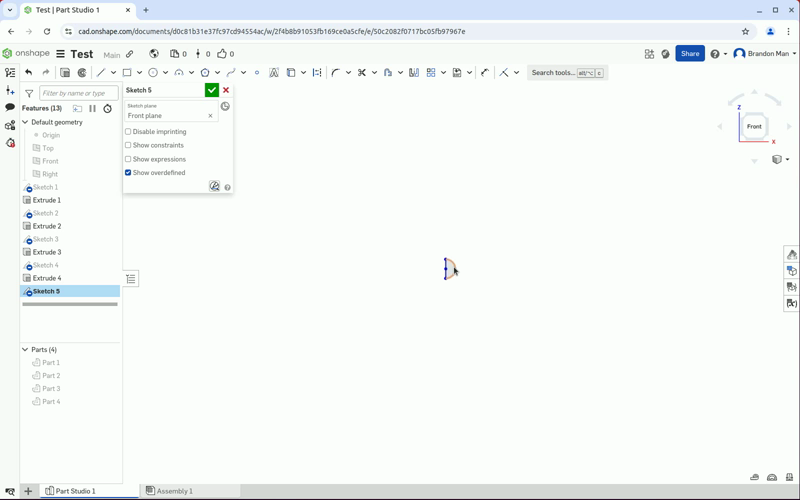
scroll(6)
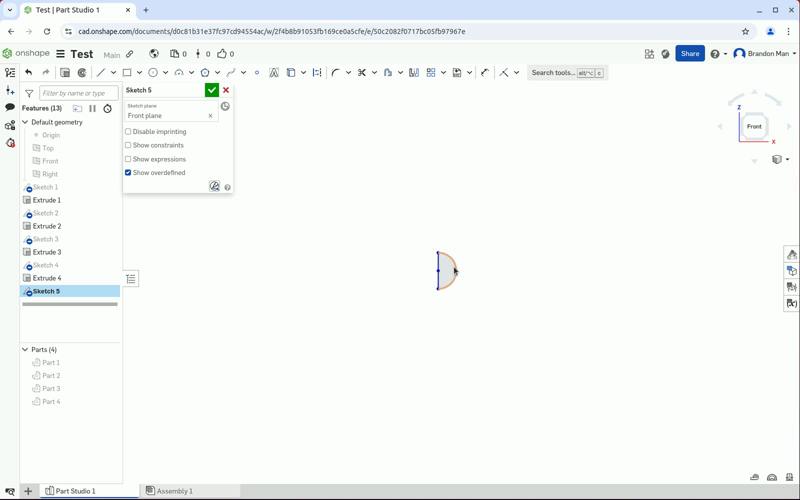
scroll(6)
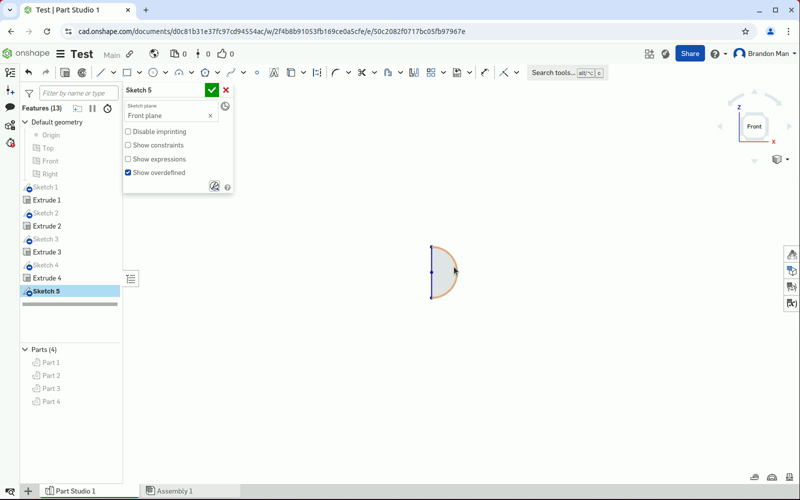
scroll(6)
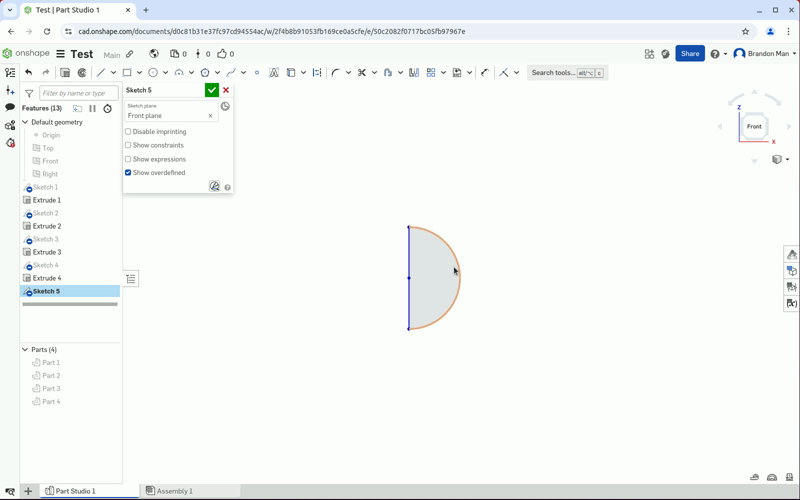
click(454, 266)
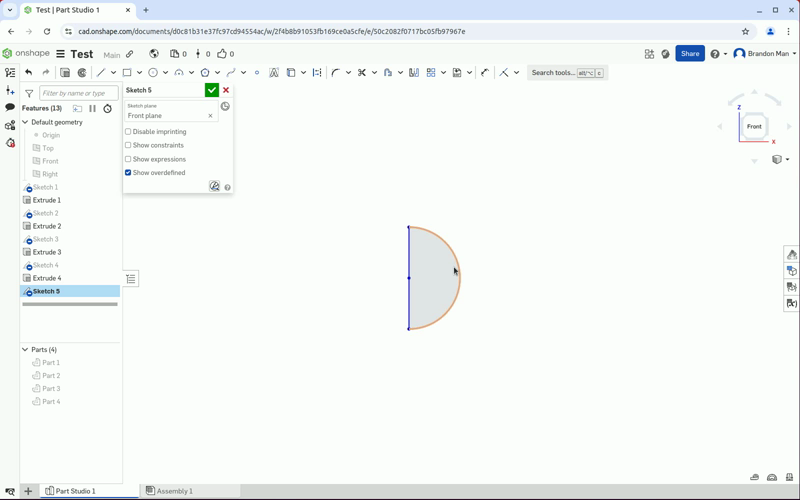
scroll(-6)
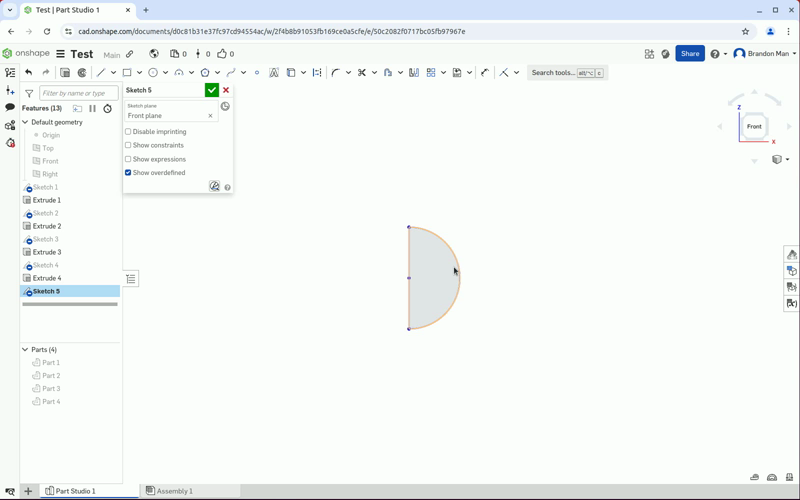
scroll(-6)
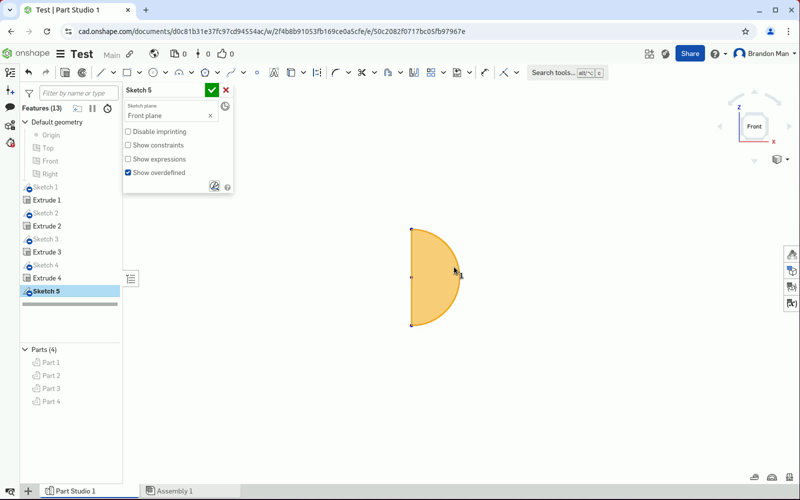
scroll(-6)
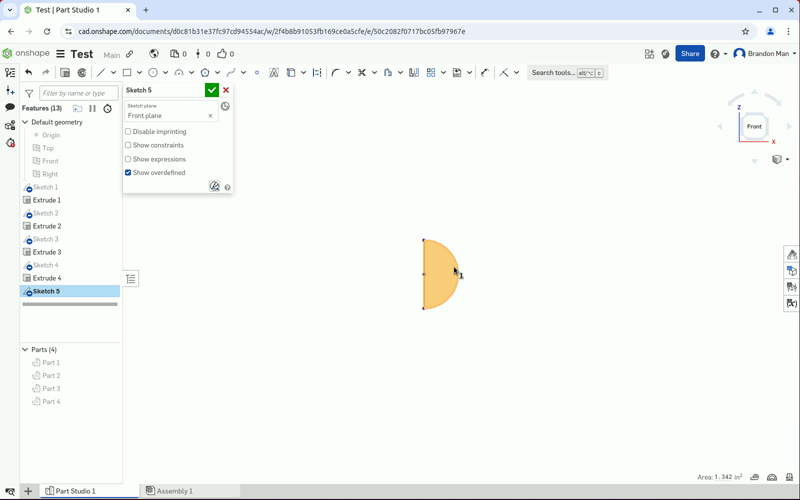
scroll(-6)
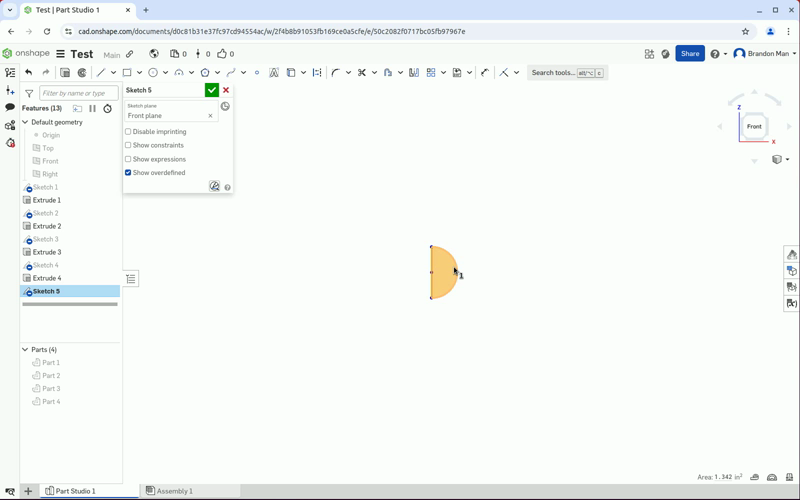
scroll(-6)
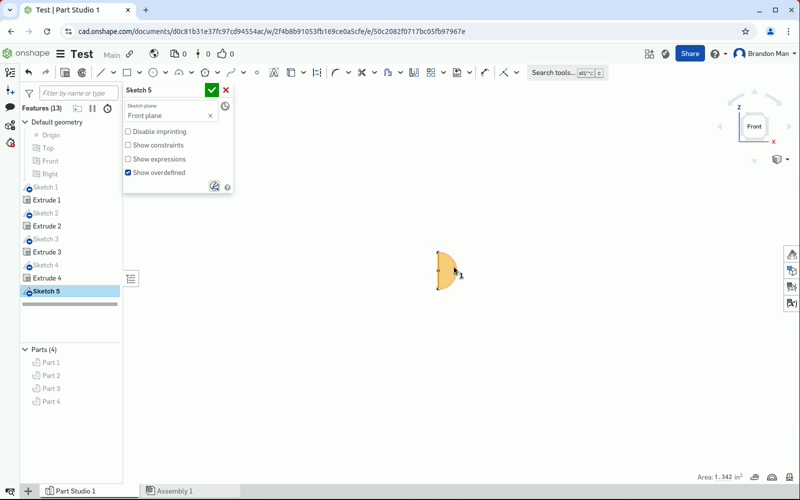
scroll(-6)
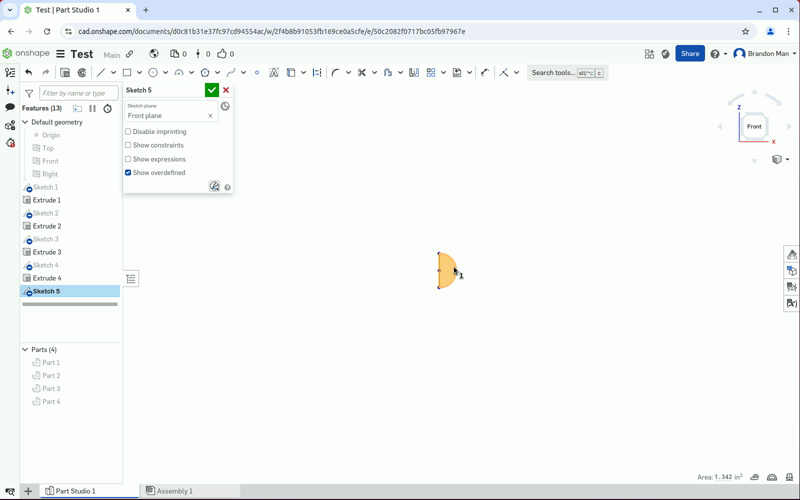
scroll(-6)
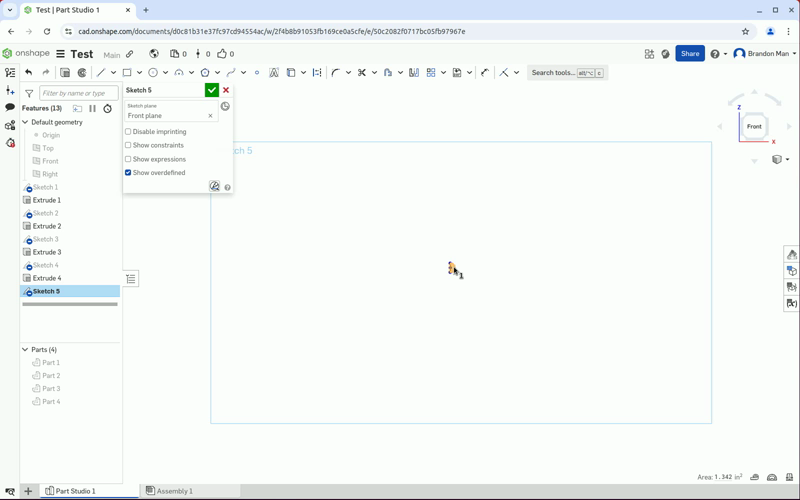
mouse_move(73, 352)
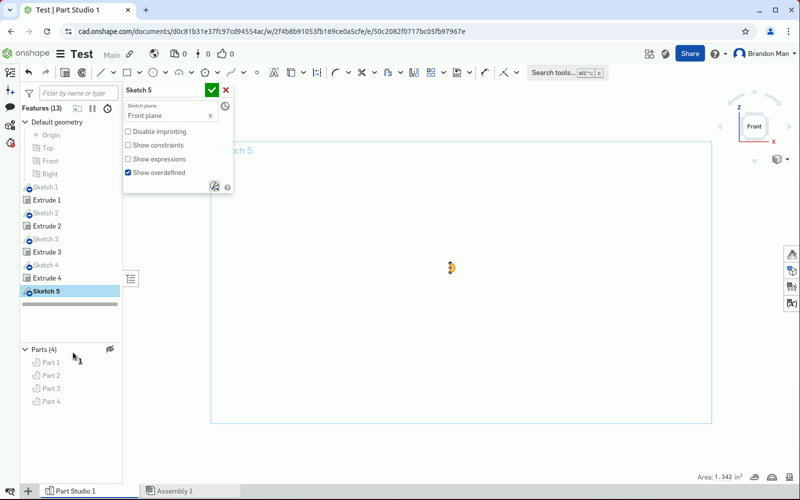
key(shift+y)
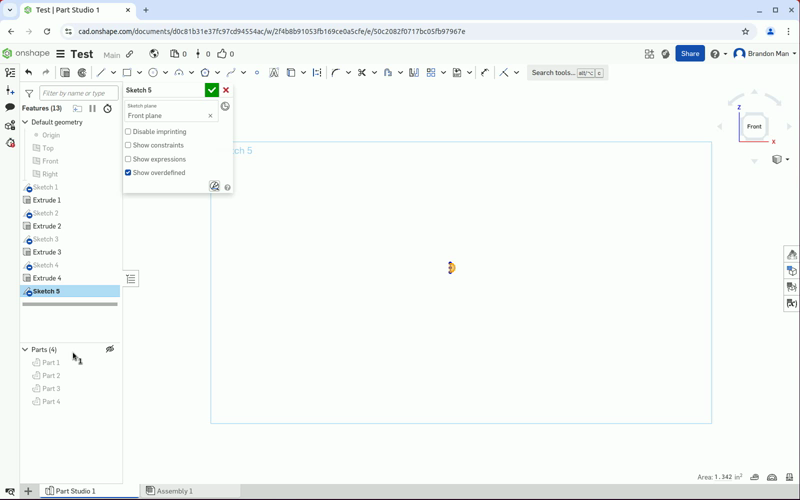
key(shift+e)
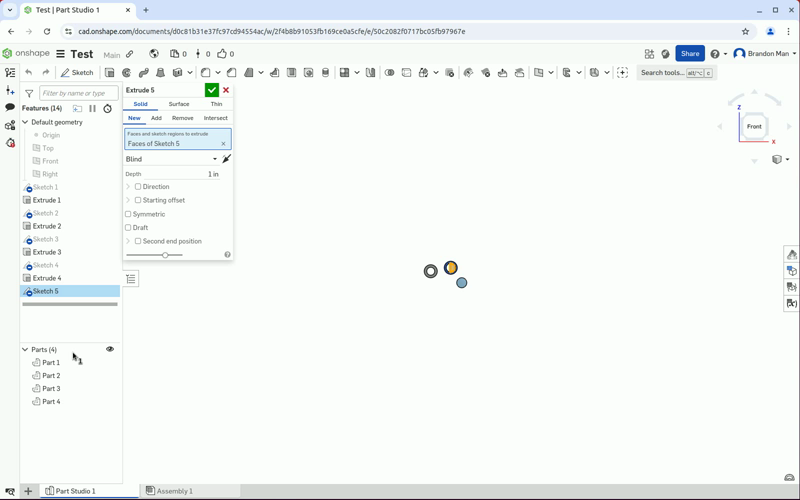
mouse_move(143, 106)
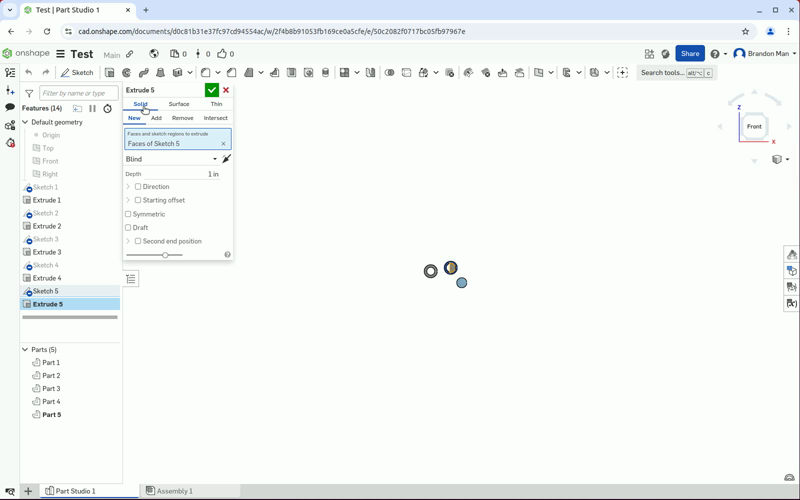
click(143, 106)
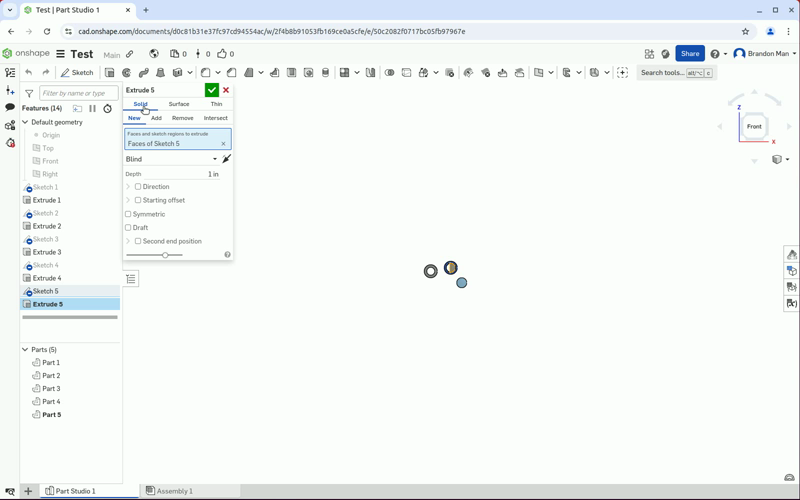
mouse_move(137, 120)
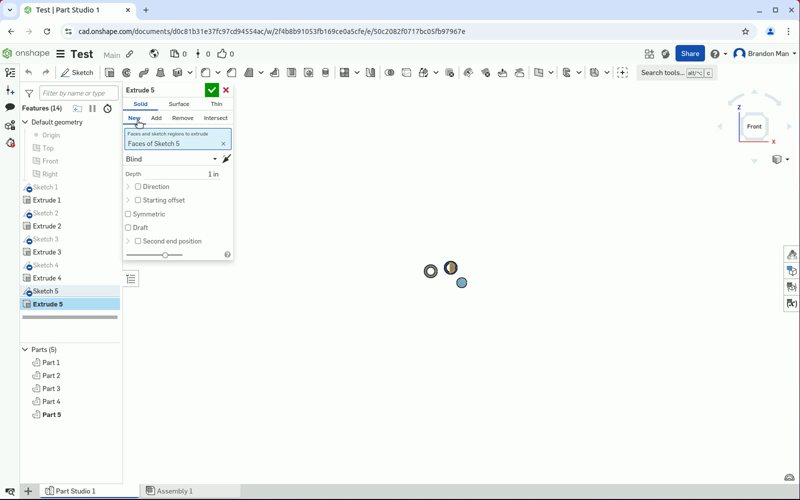
click(137, 120)
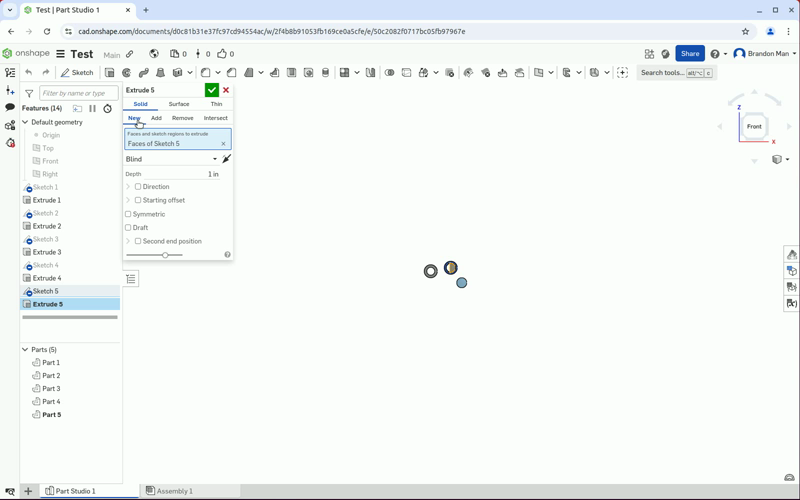
key(tab, 4)
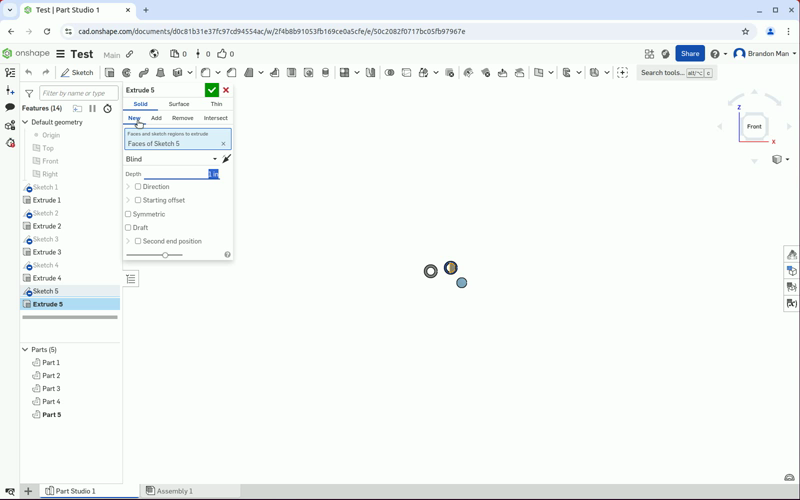
text(0.963)
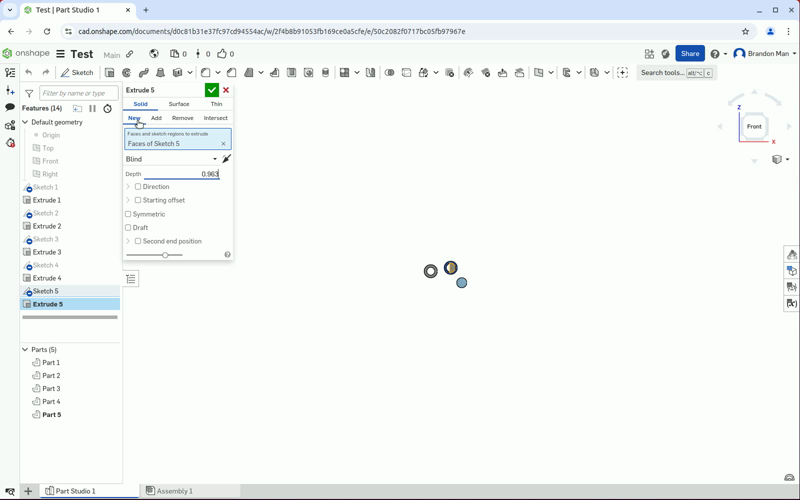
key(enter)
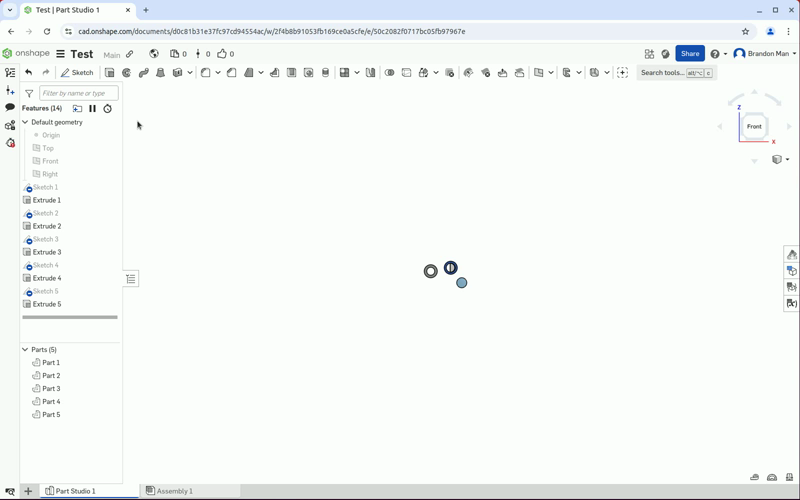
key(shift+h)
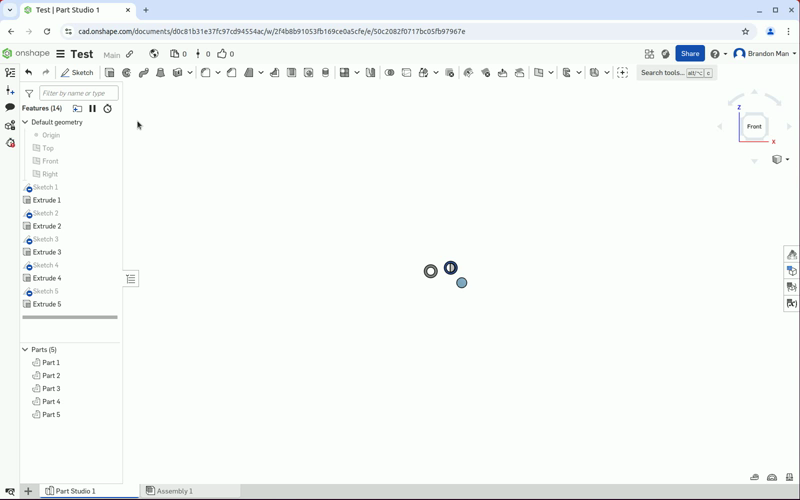
key(shift+h)
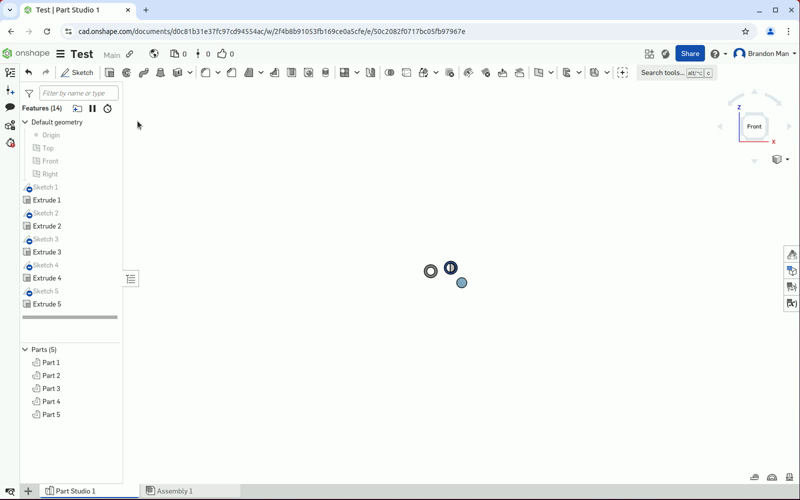
mouse_move(73, 189)
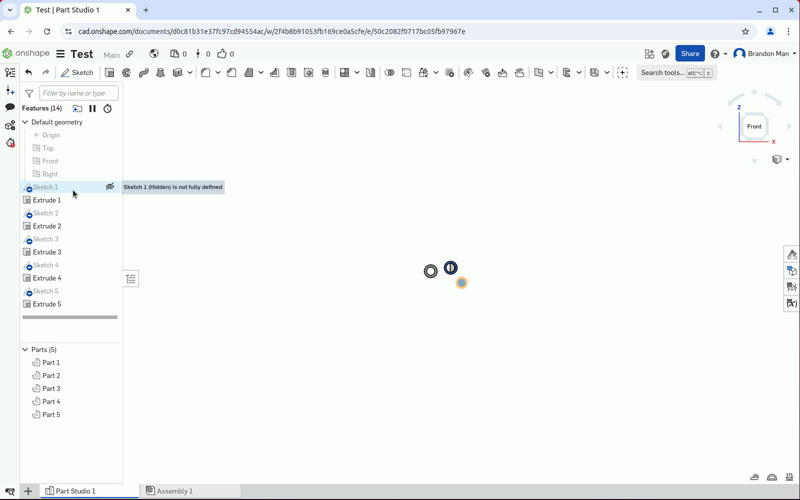
click(73, 189)
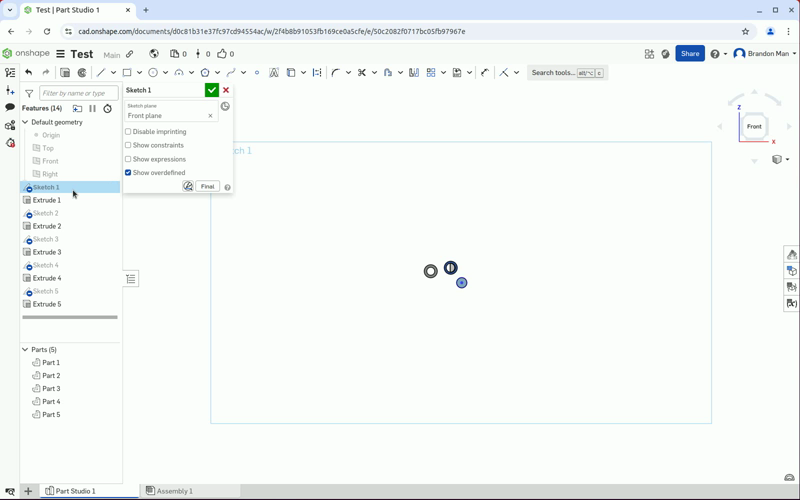
mouse_move(229, 92)
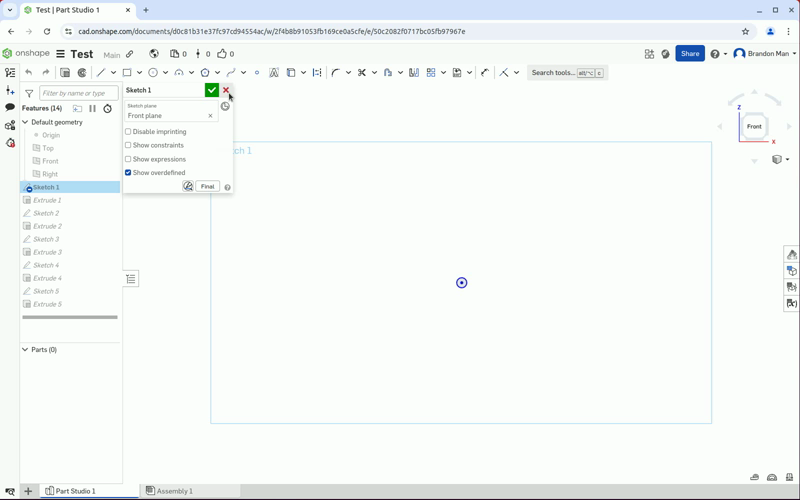
click(229, 92)
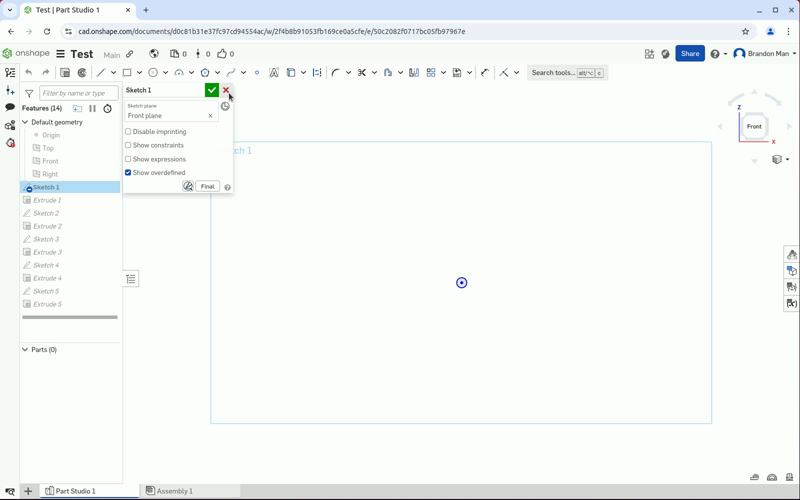
key(shift+s)
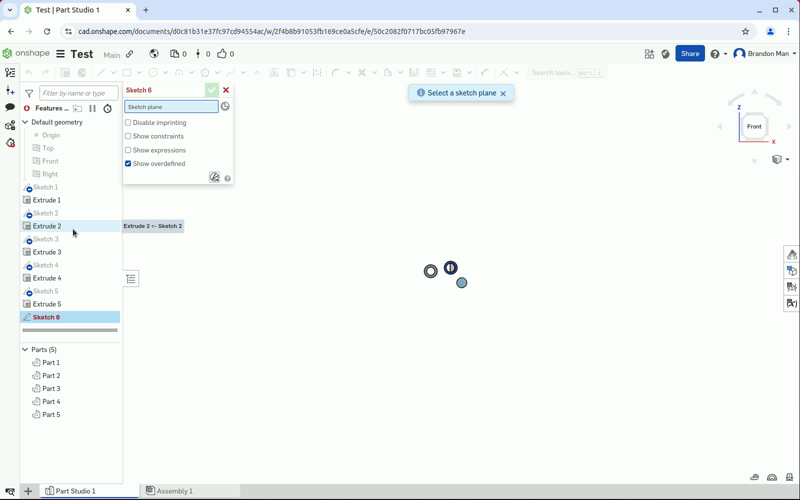
scroll(3)
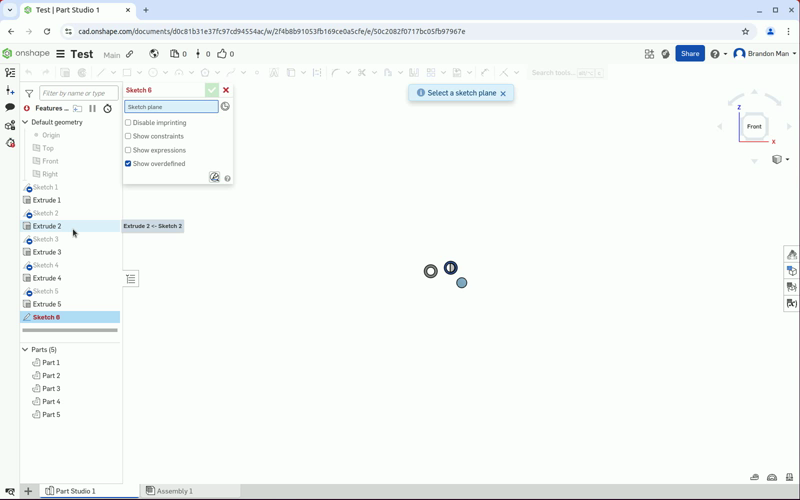
mouse_move(73, 163)
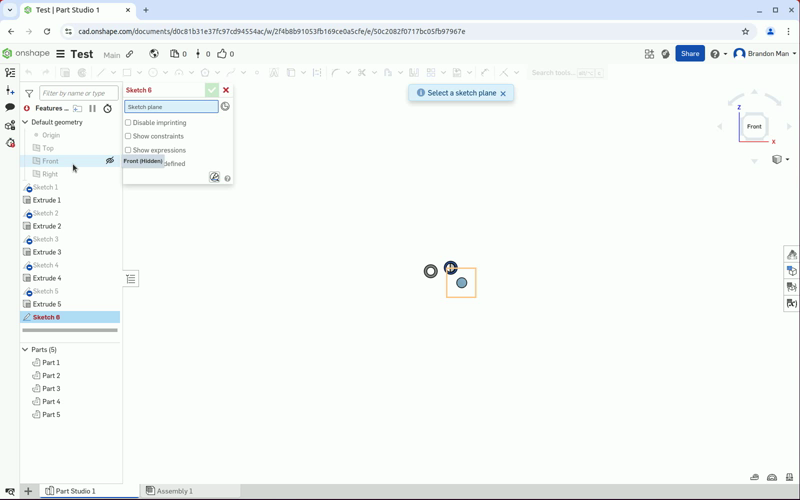
click(73, 163)
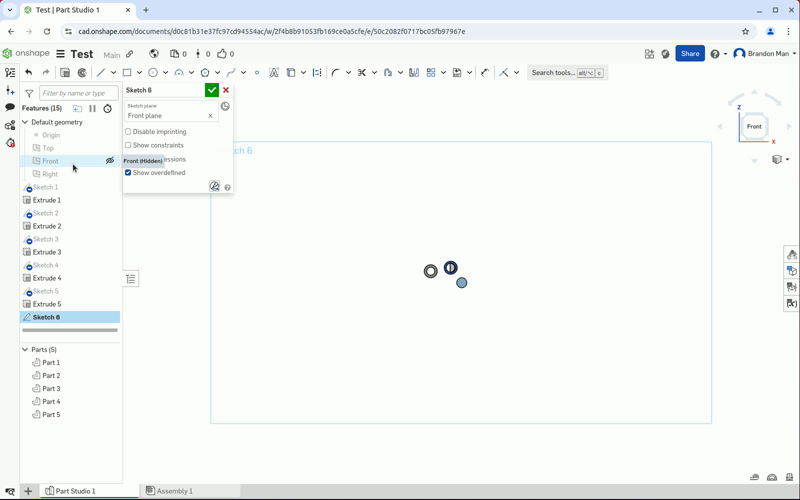
mouse_move(73, 352)
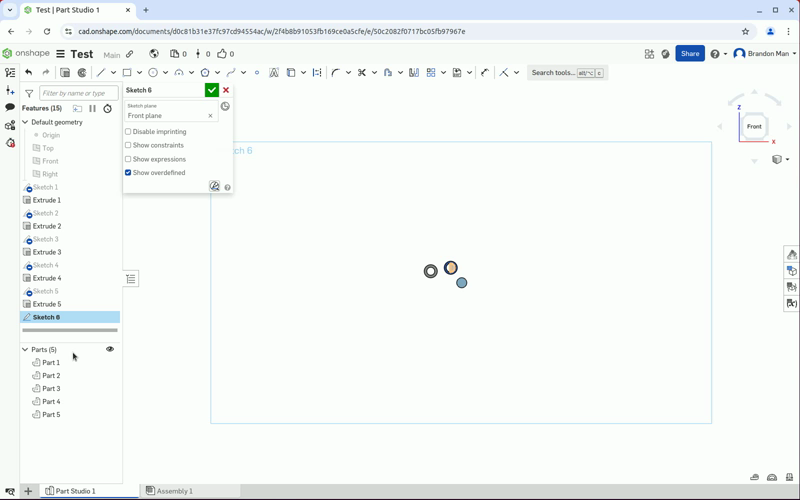
key(y)
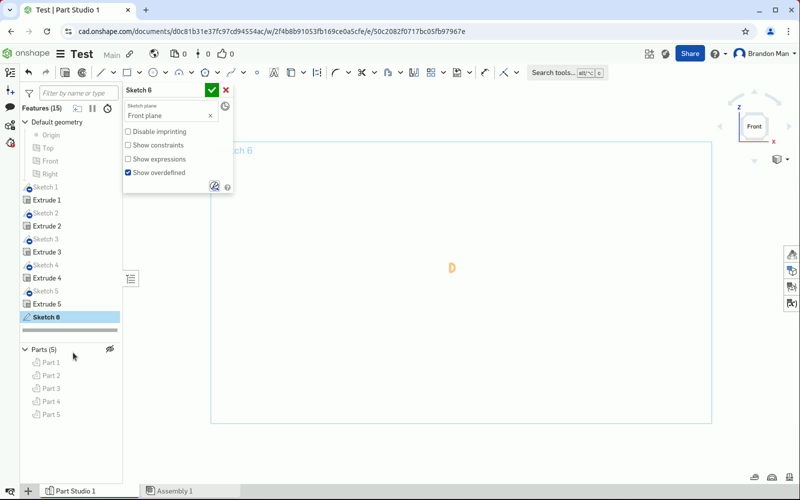
key(a)
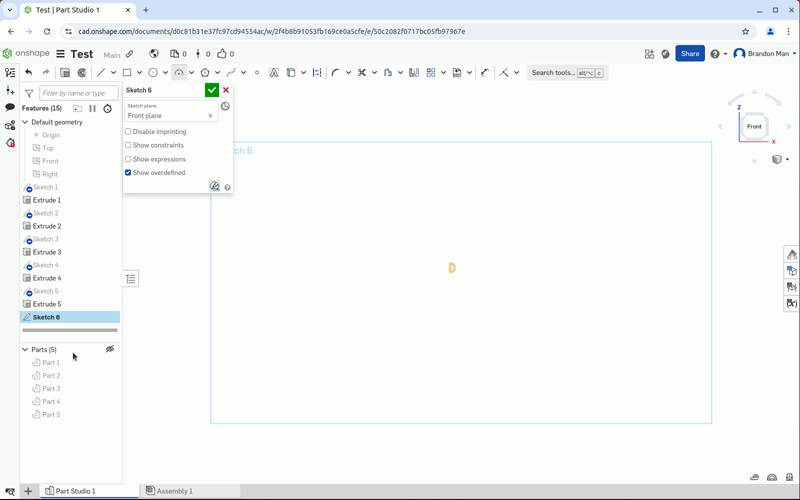
key_down(shift)
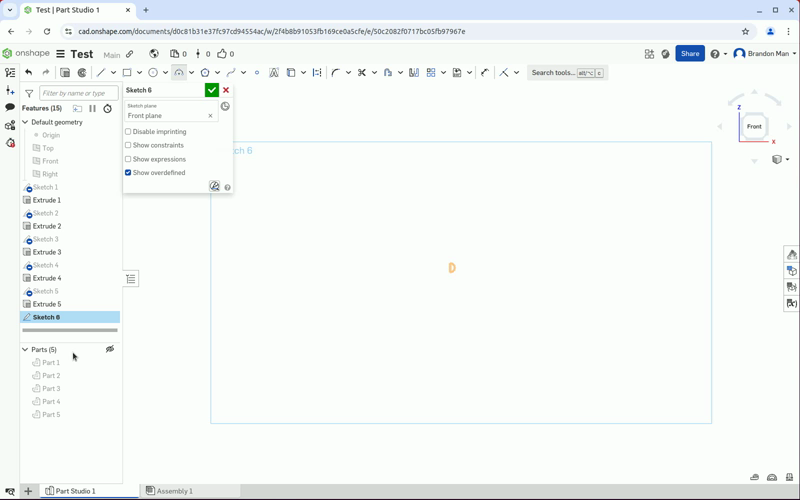
mouse_move(430, 275)
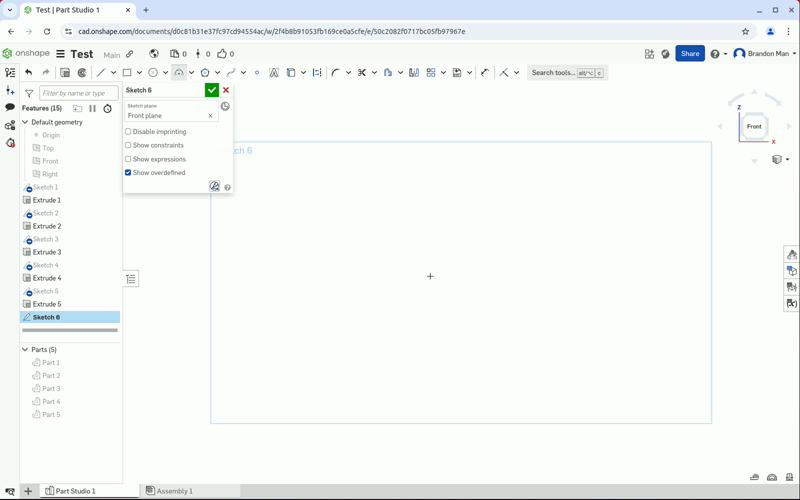
click(430, 275)
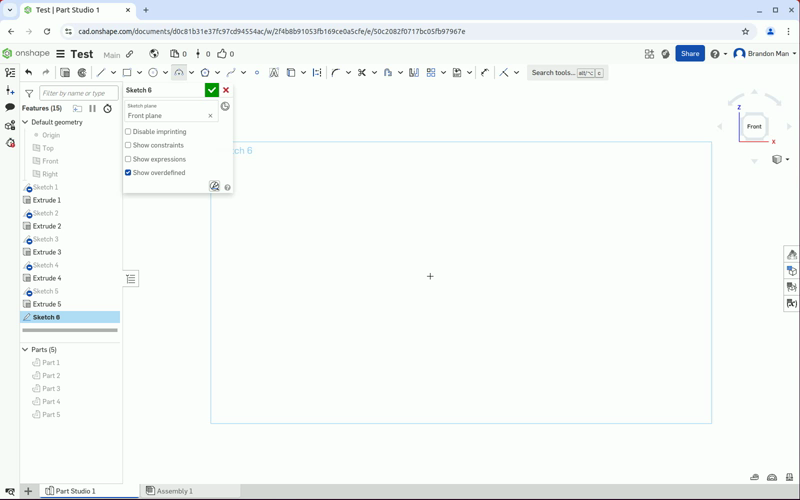
key_up(shift)
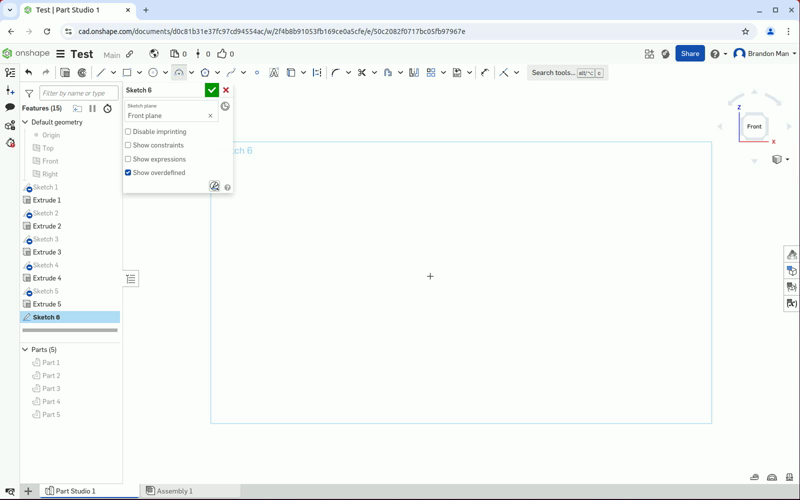
key_down(shift)
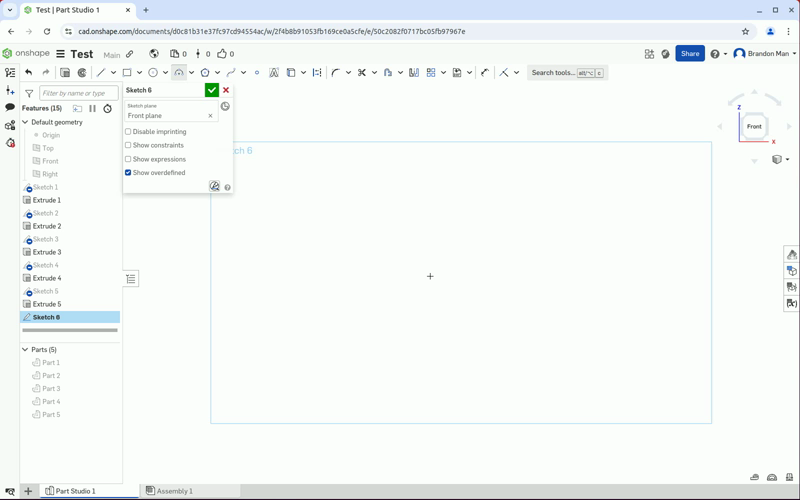
mouse_move(430, 266)
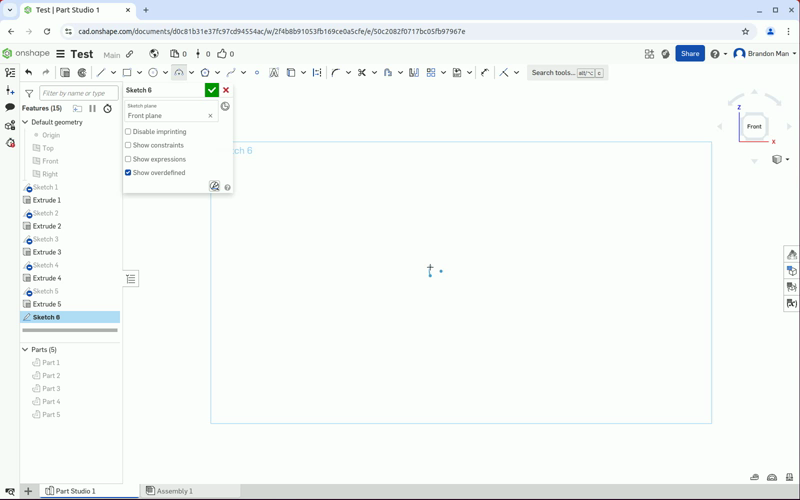
click(430, 266)
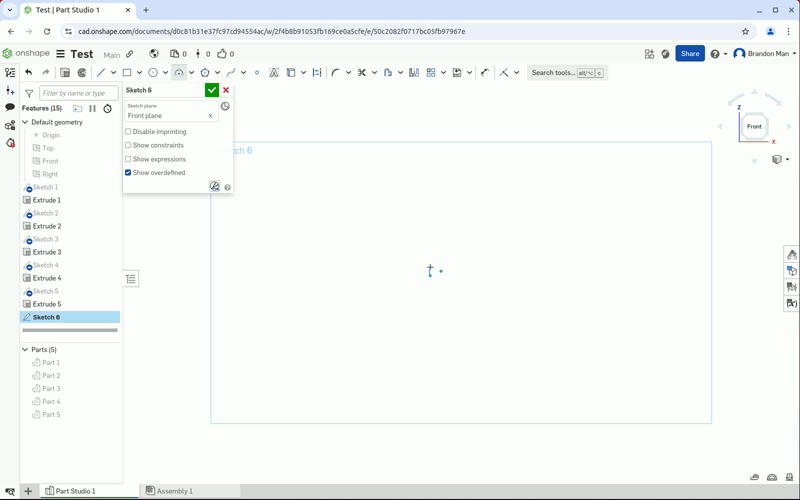
mouse_move(434, 271)
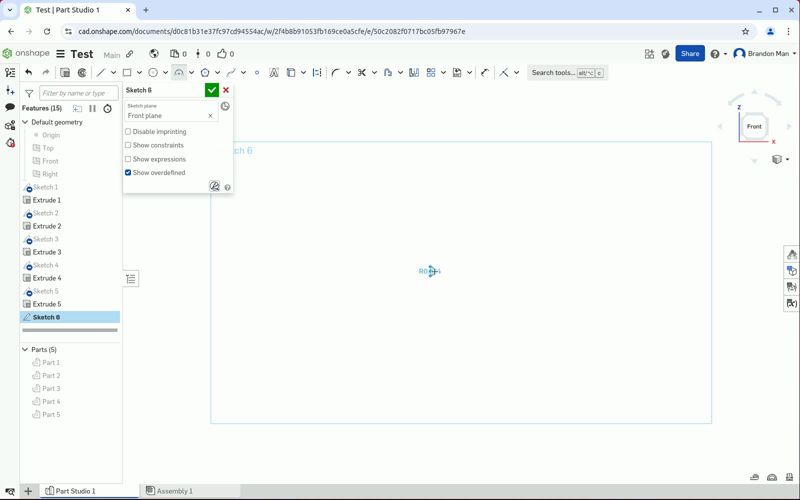
click(434, 271)
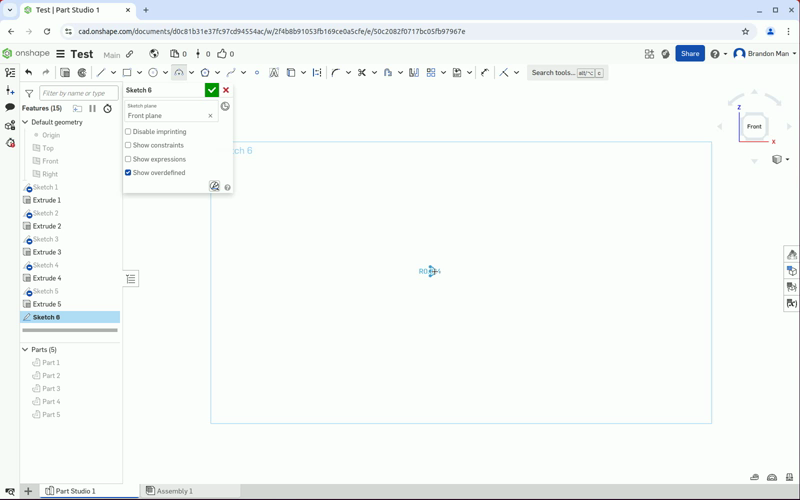
key_up(shift)
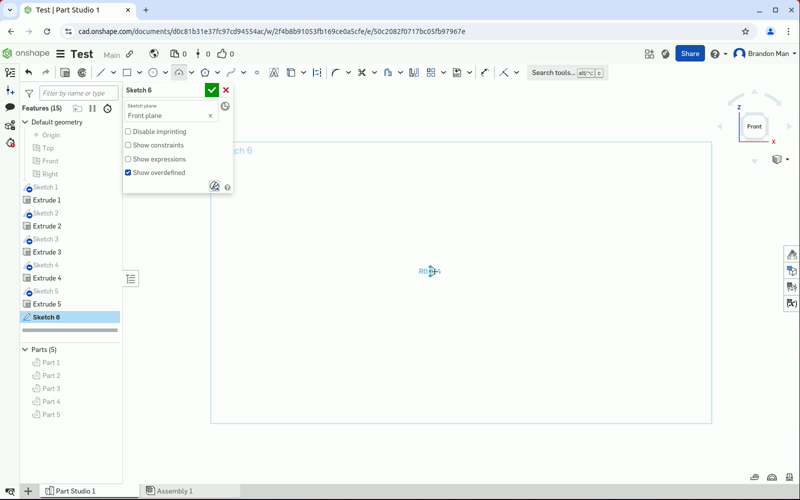
key(esc)
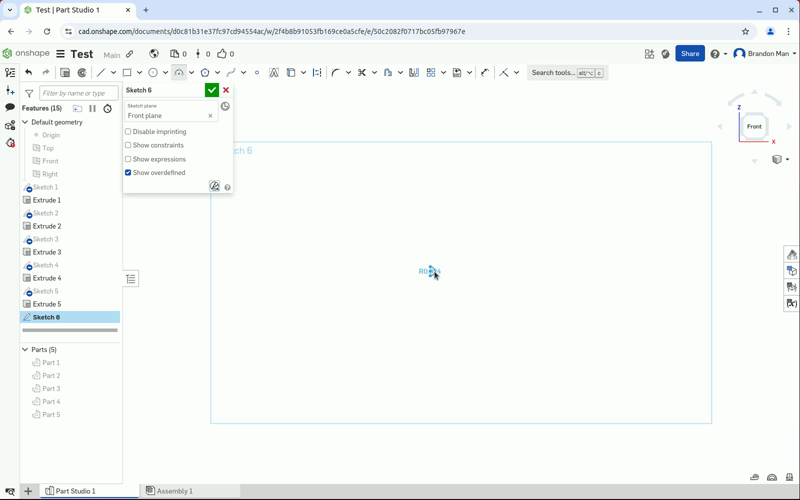
key(l)
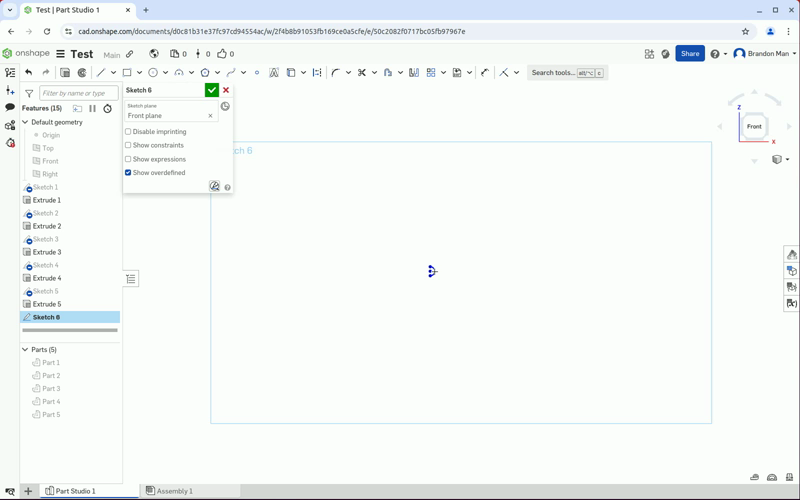
mouse_move(430, 266)
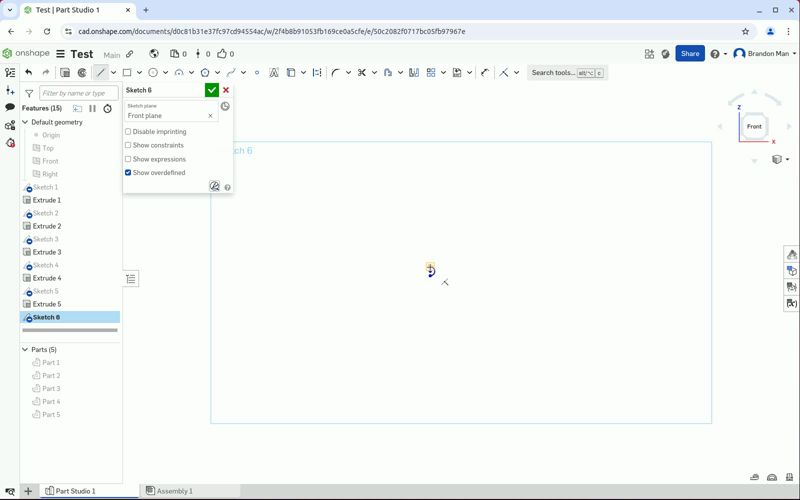
click(430, 266)
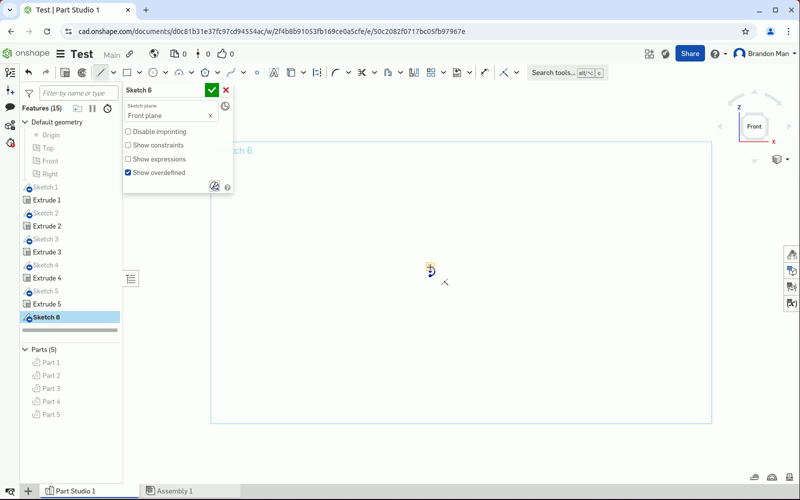
mouse_move(460, 266)
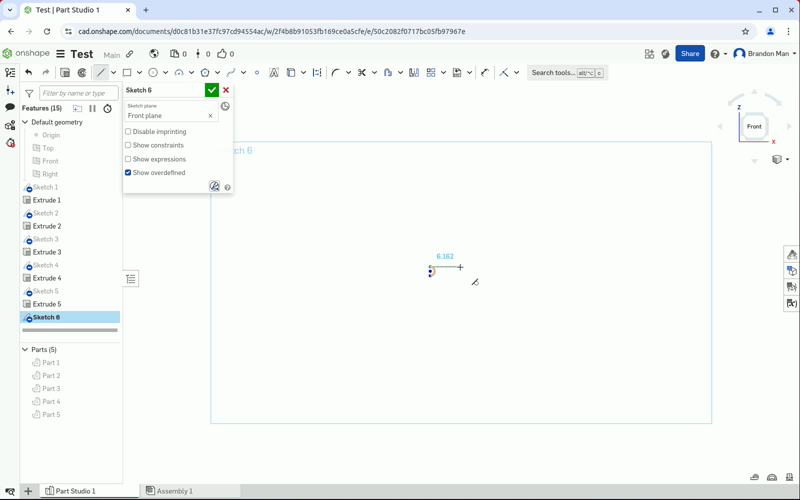
key_down(shift)
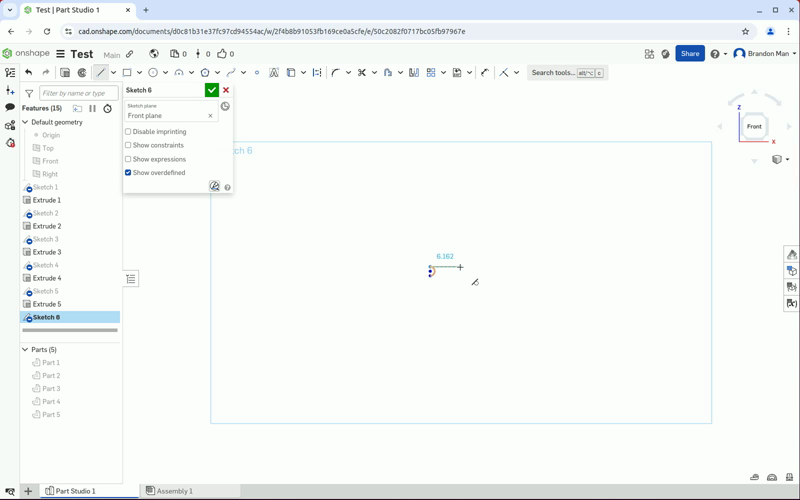
mouse_move(430, 275)
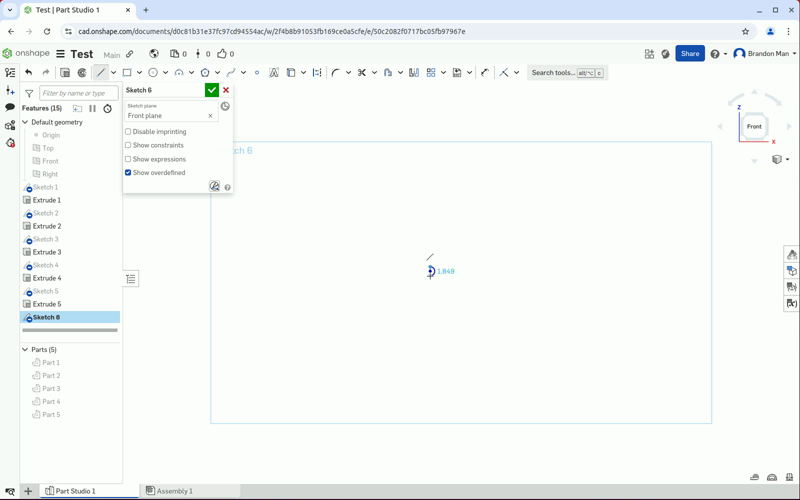
scroll(6)
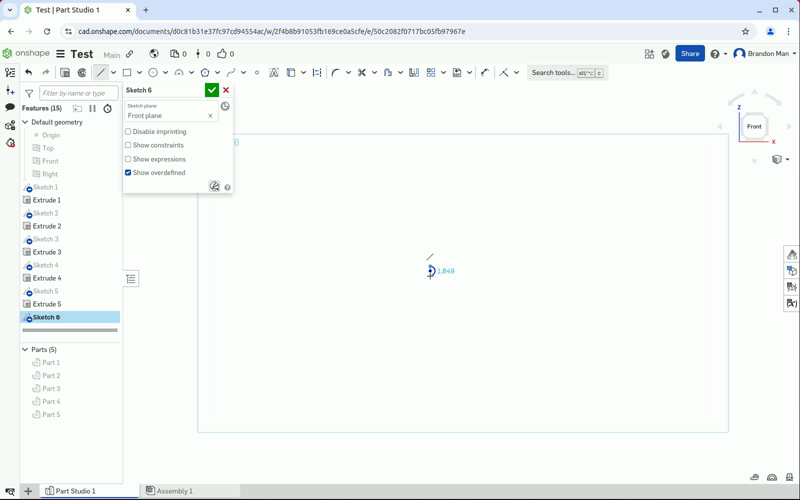
scroll(6)
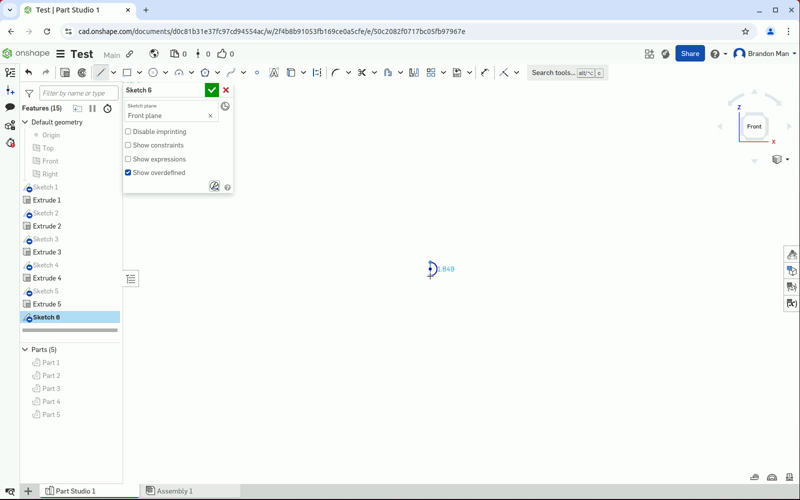
scroll(6)
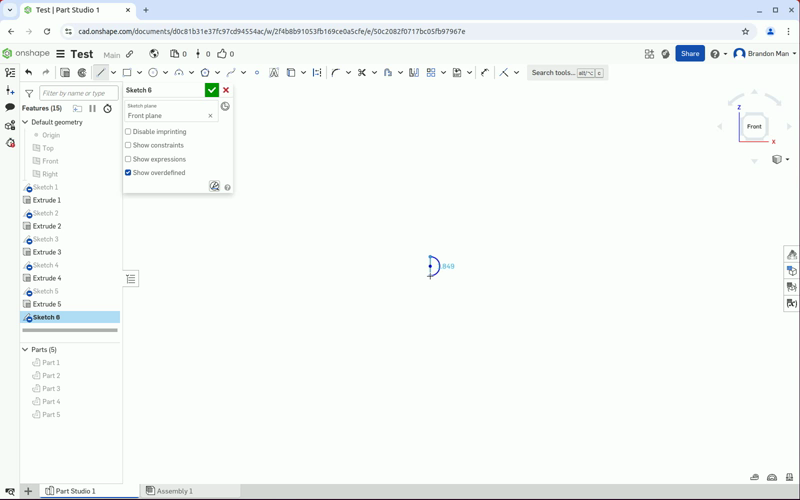
scroll(6)
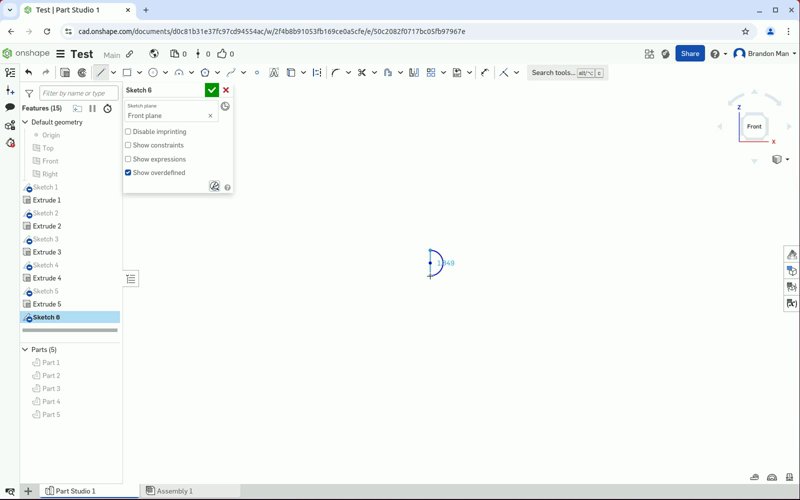
scroll(6)
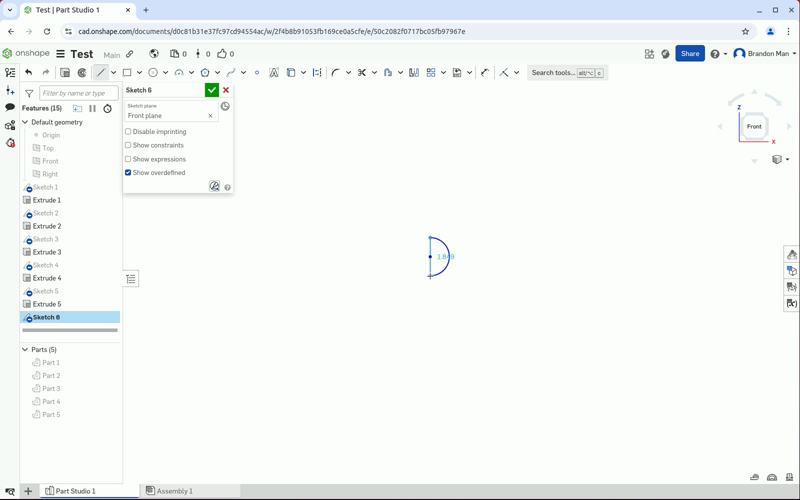
scroll(6)
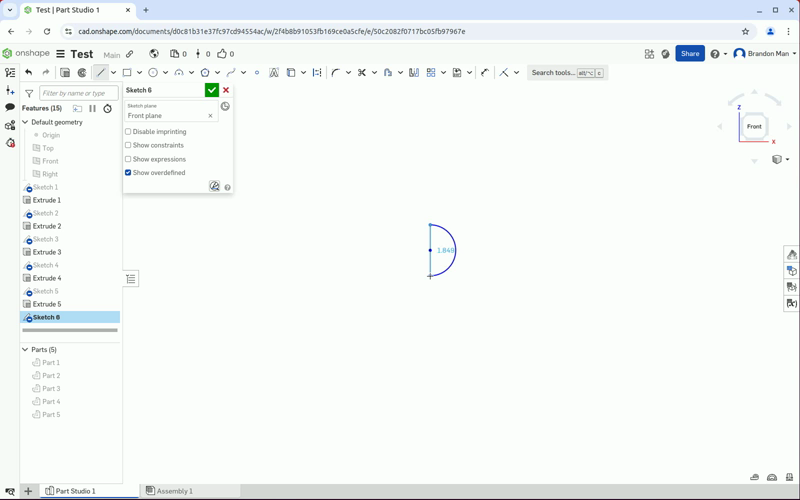
scroll(6)
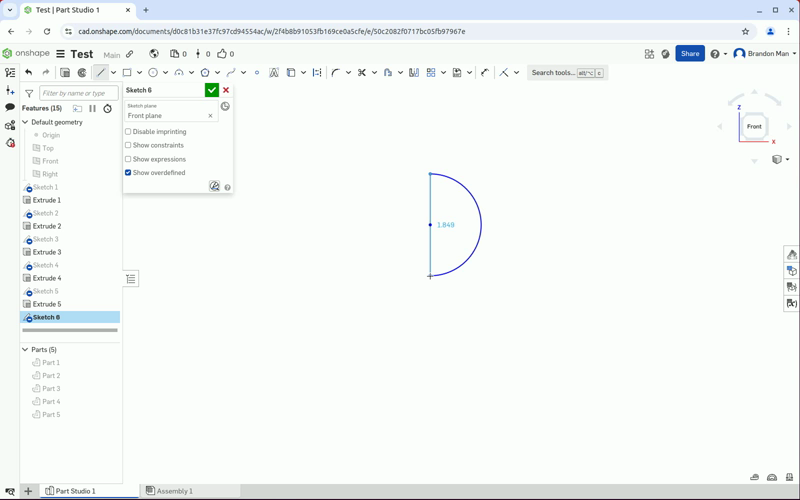
key_up(shift)
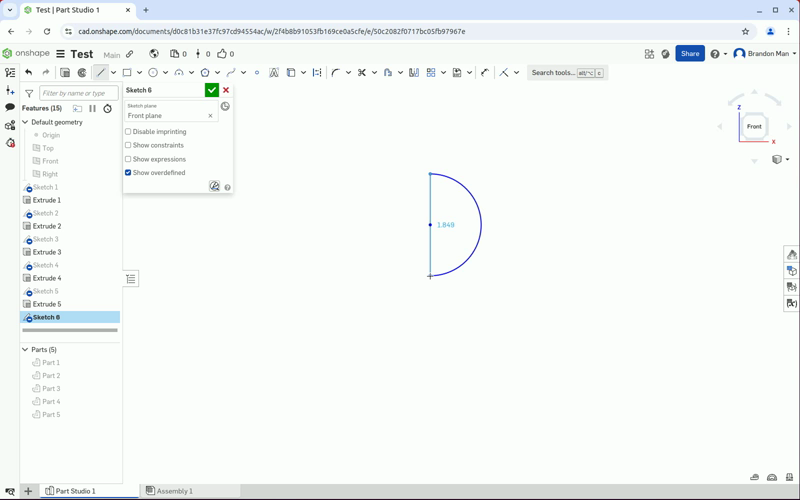
click(430, 275)
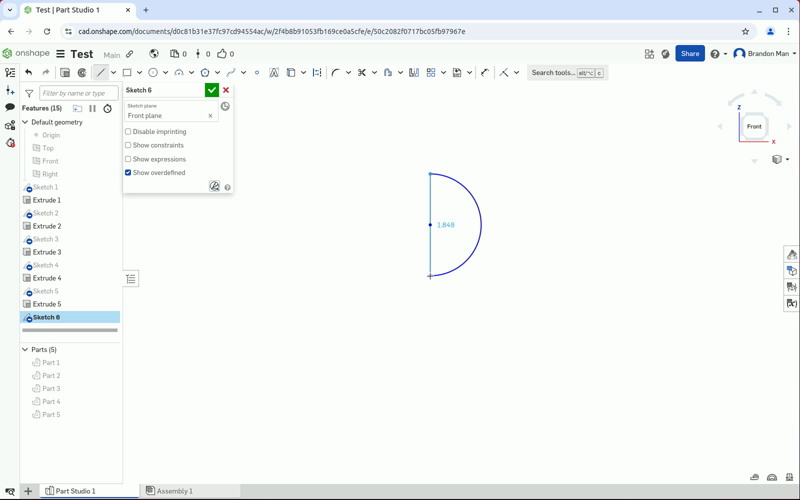
scroll(-6)
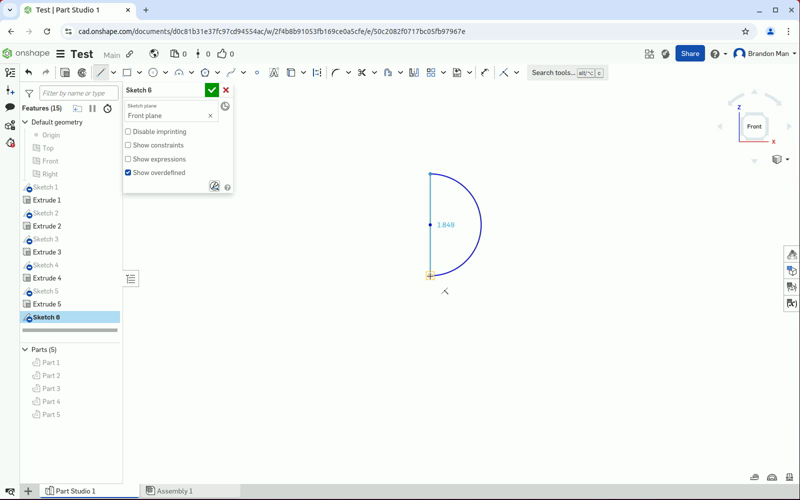
scroll(-6)
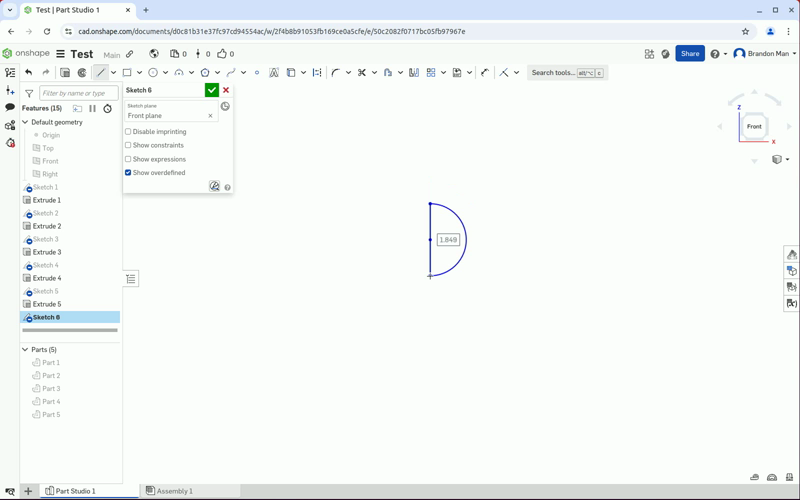
scroll(-6)
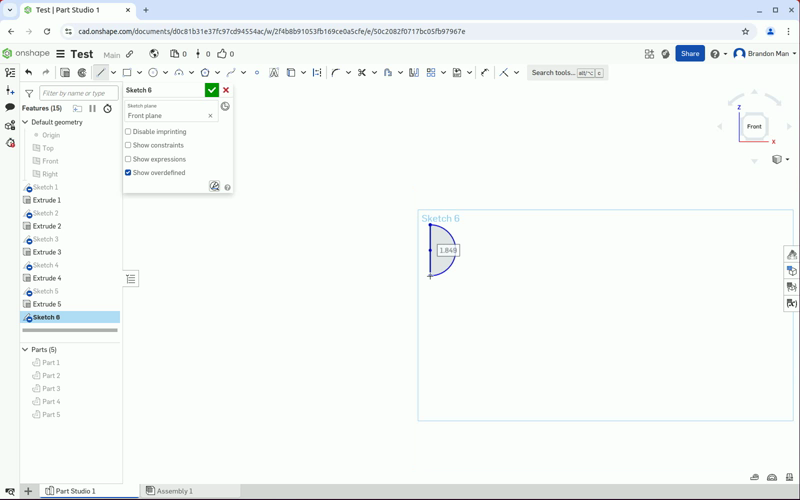
scroll(-6)
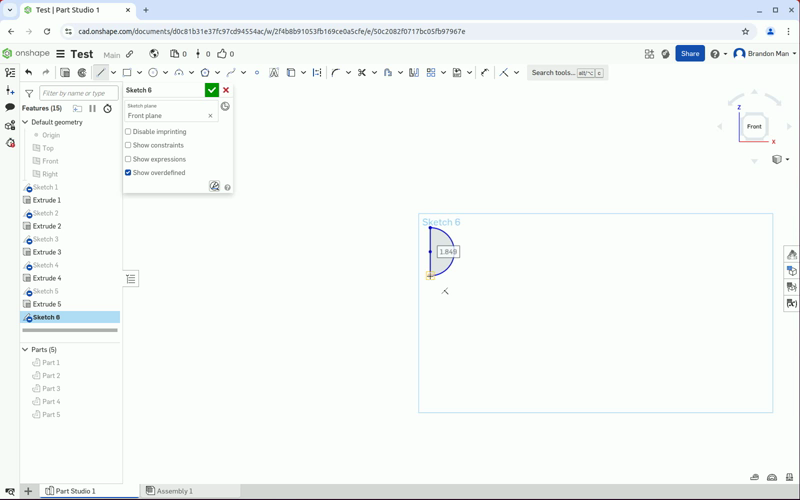
scroll(-6)
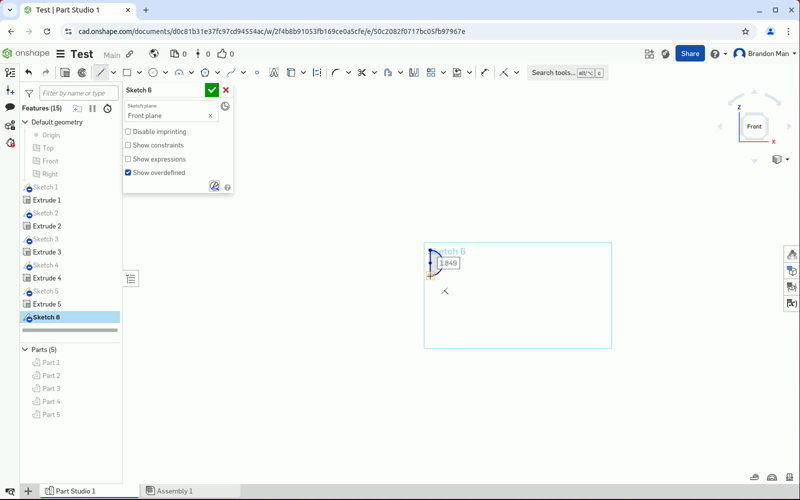
scroll(-6)
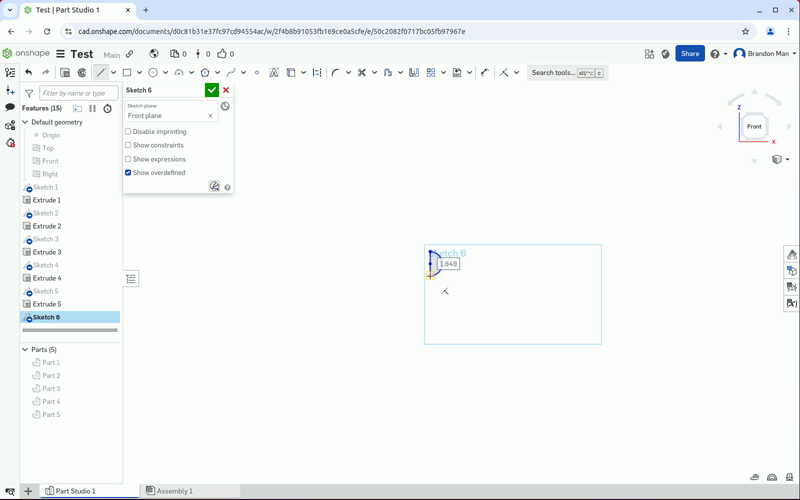
scroll(-6)
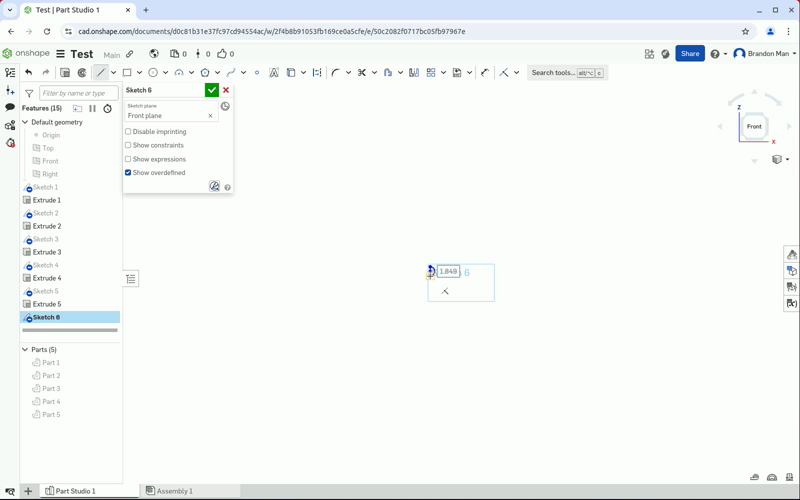
key(esc)
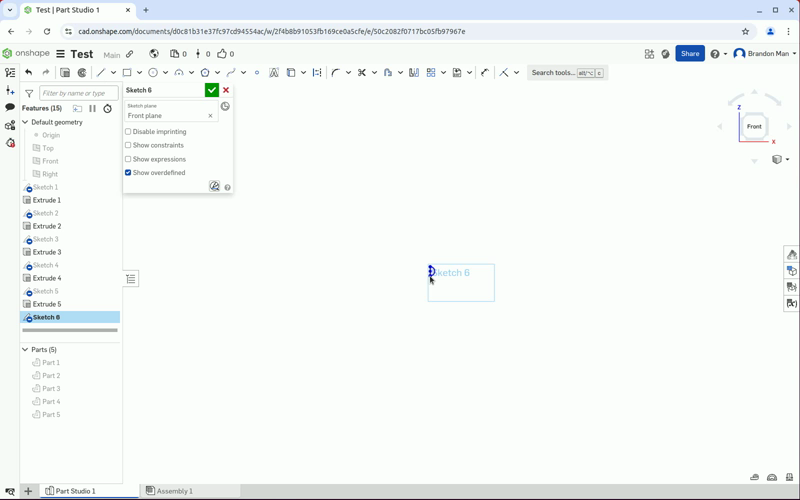
mouse_move(430, 267)
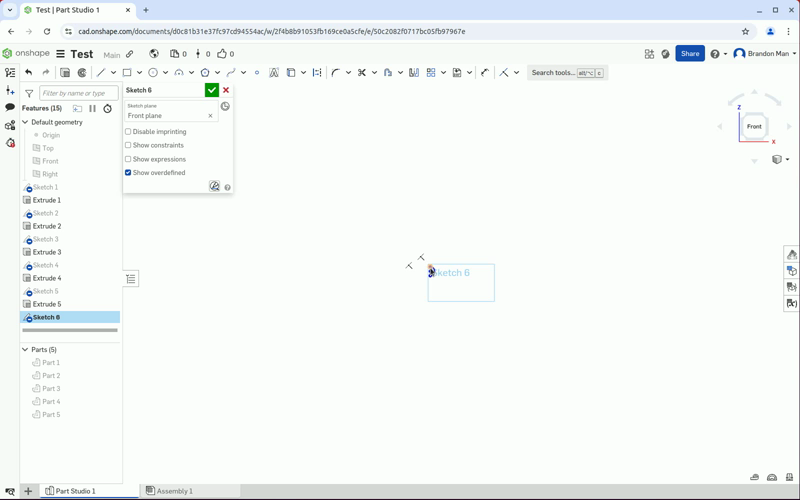
scroll(6)
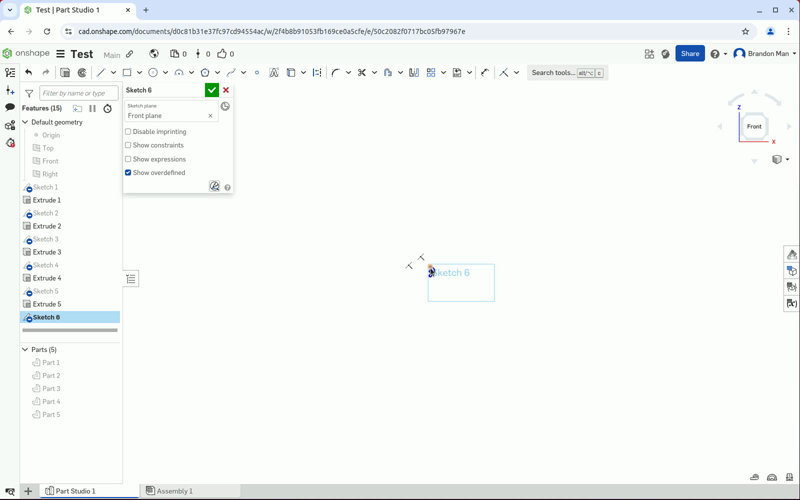
scroll(6)
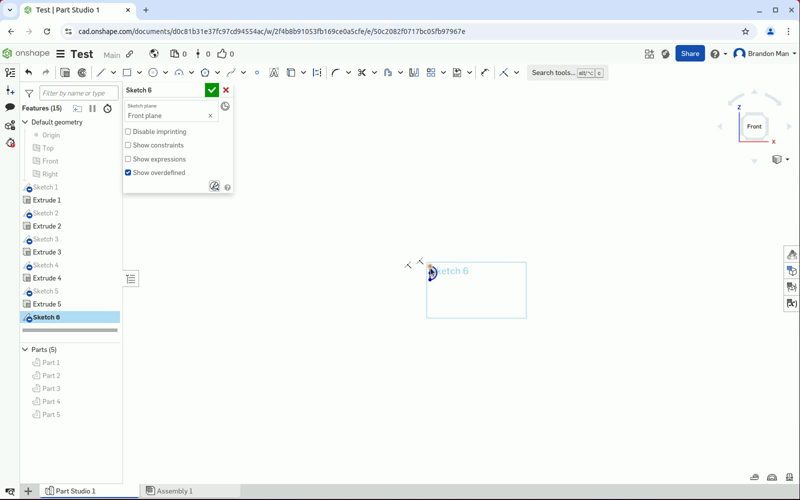
scroll(6)
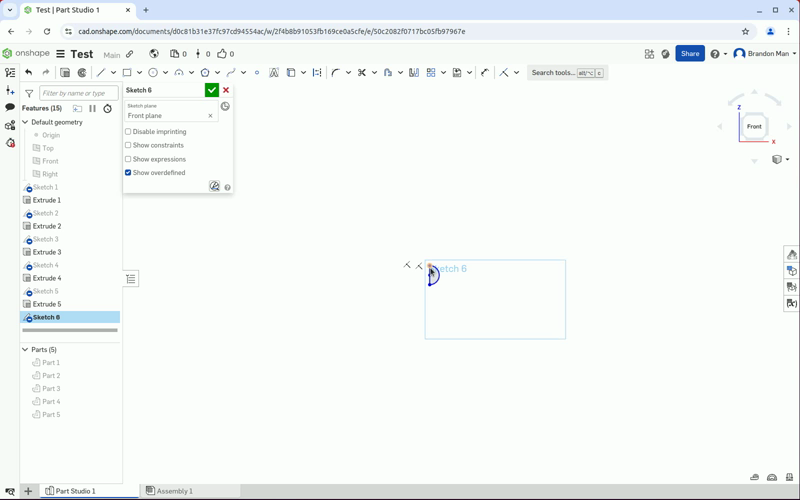
scroll(6)
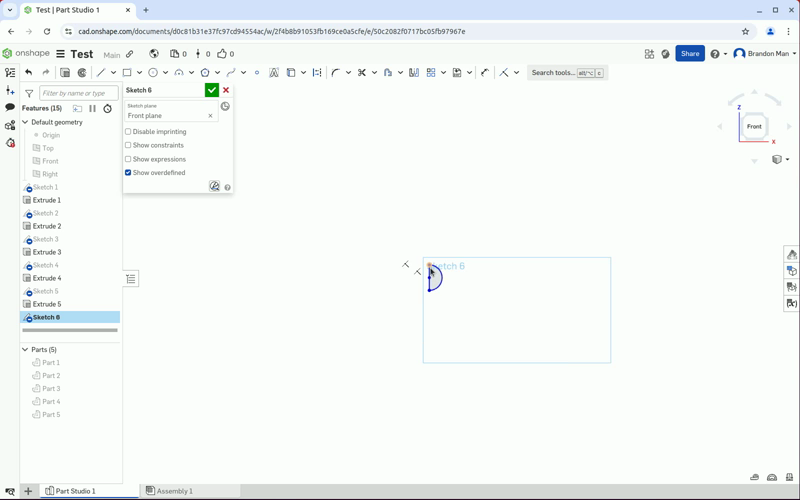
scroll(6)
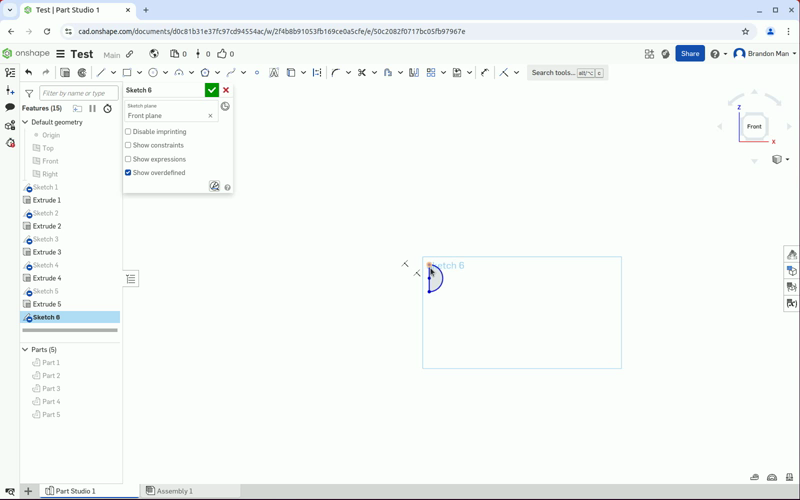
scroll(6)
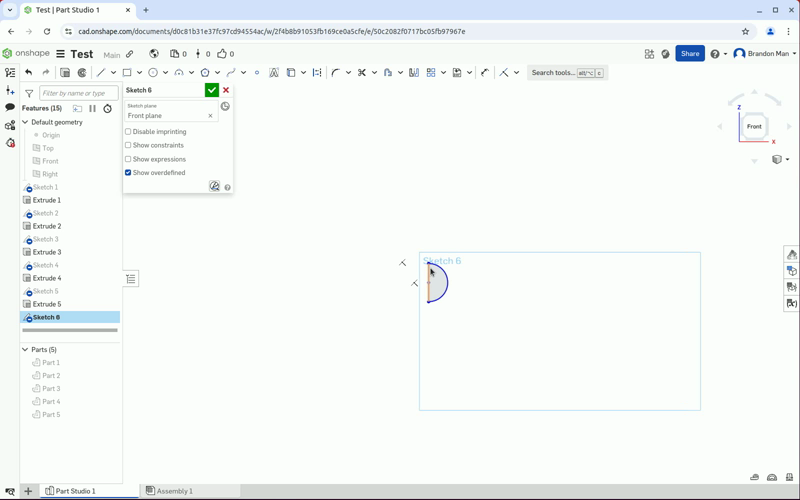
scroll(6)
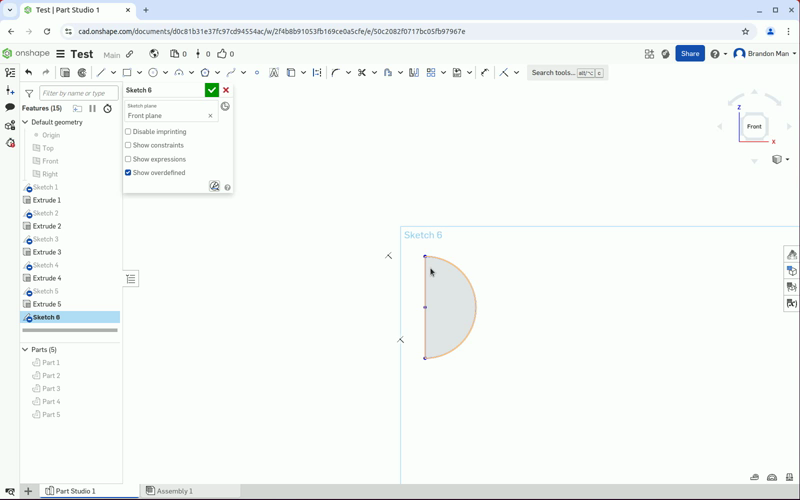
click(430, 267)
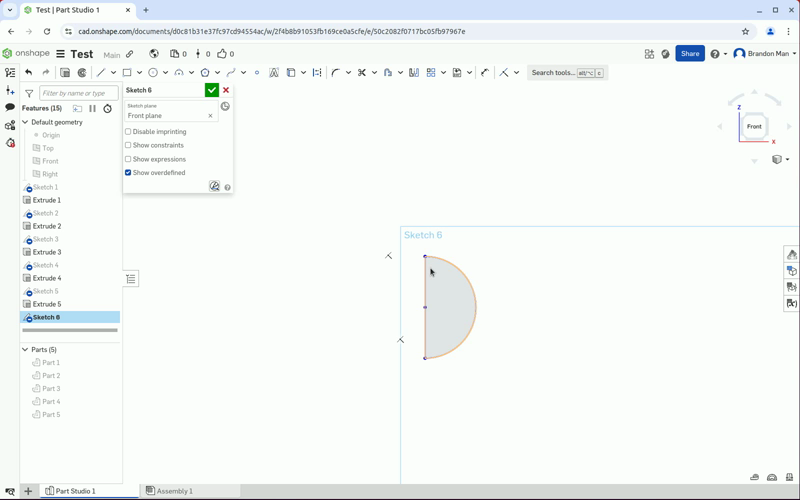
scroll(-6)
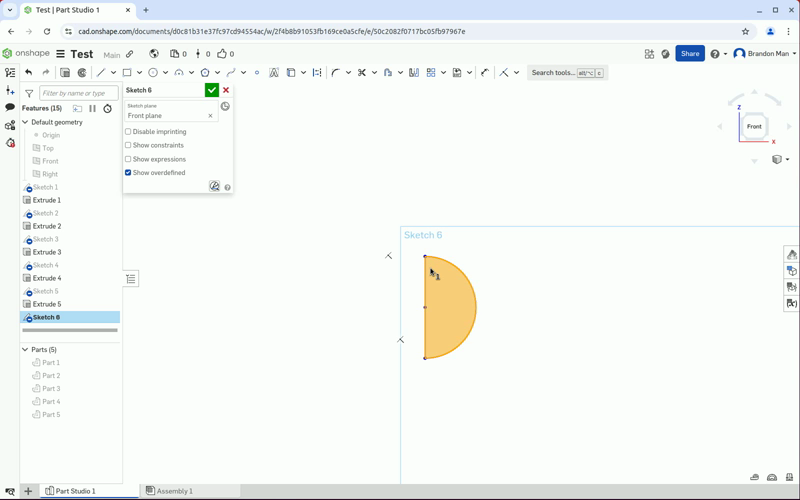
scroll(-6)
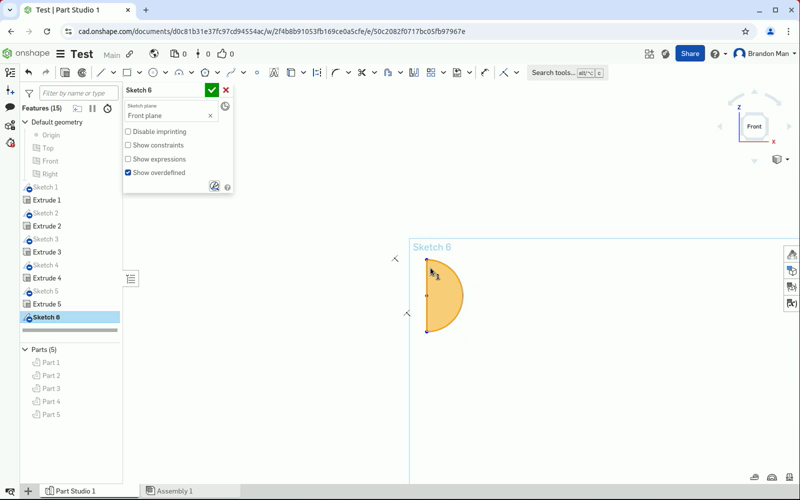
scroll(-6)
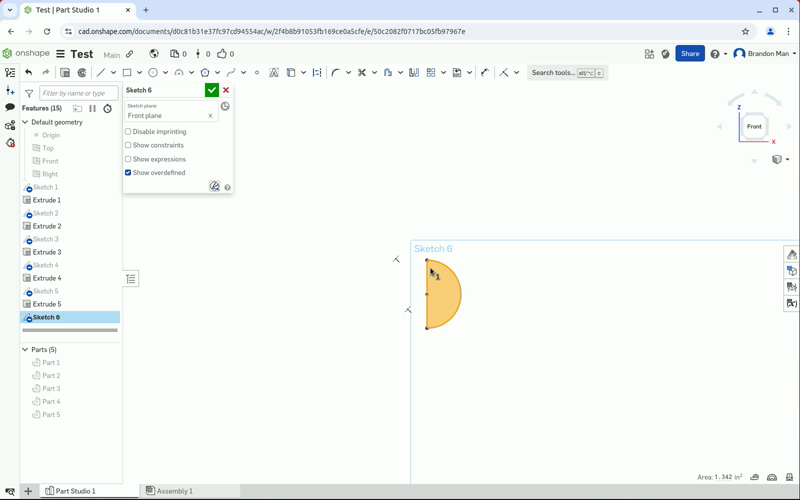
scroll(-6)
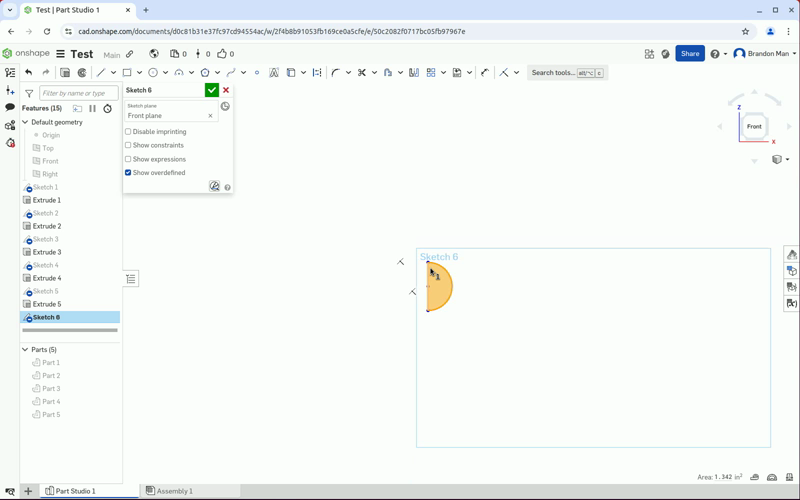
scroll(-6)
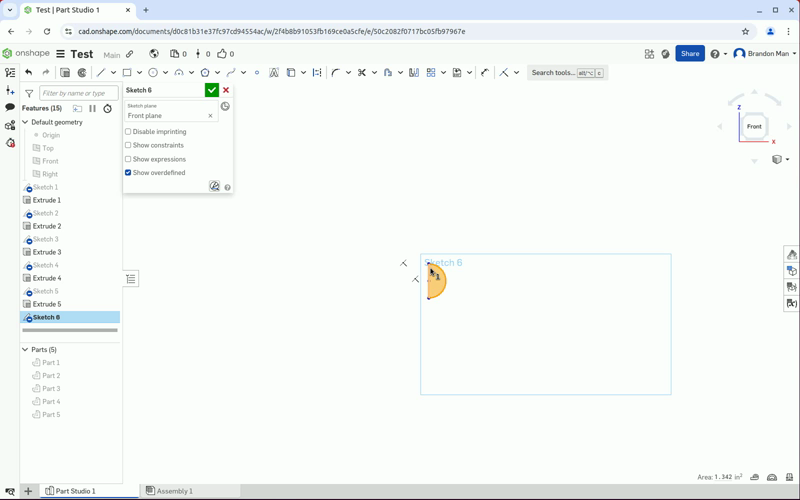
scroll(-6)
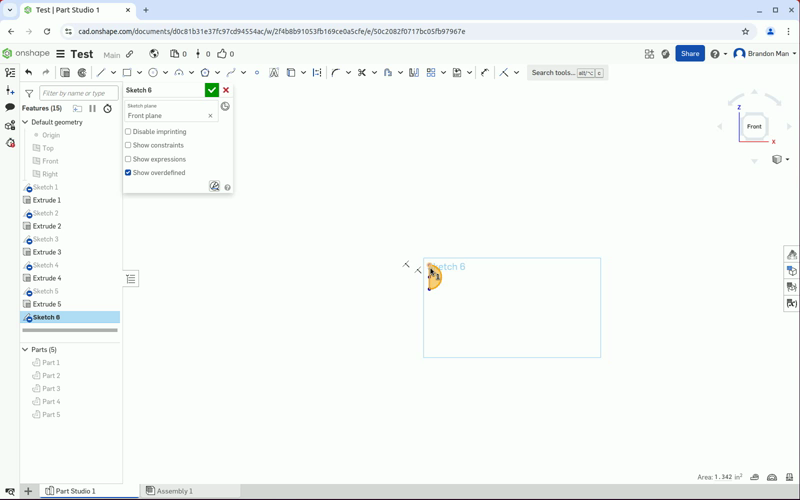
scroll(-6)
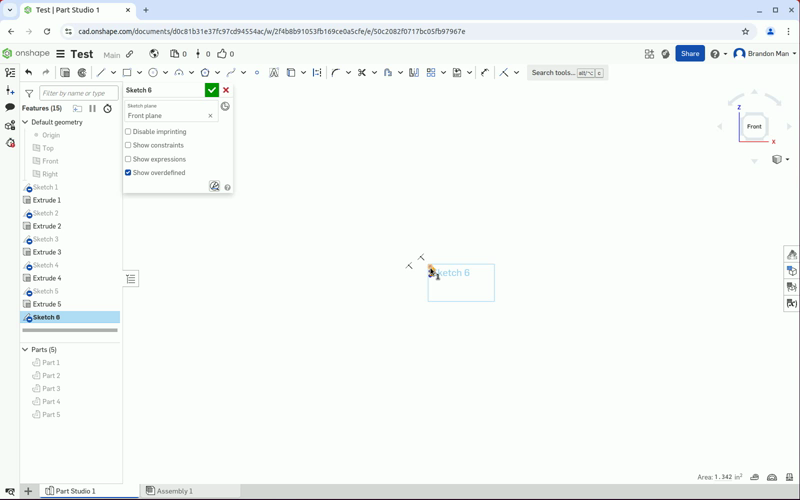
mouse_move(73, 352)
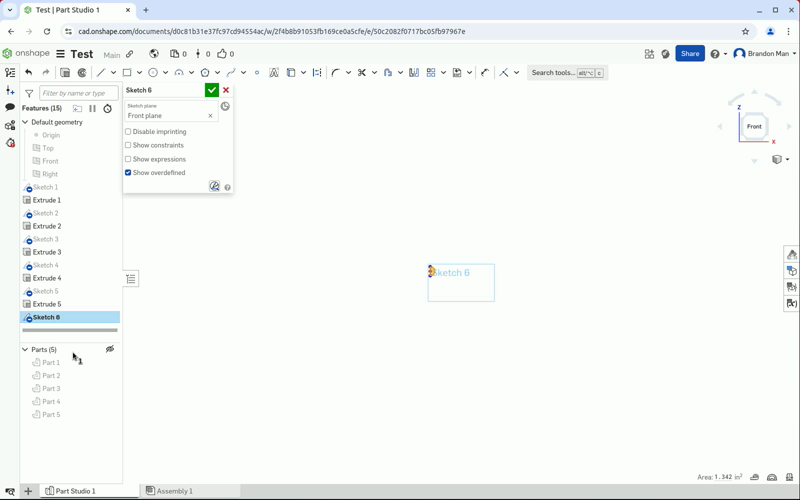
key(shift+y)
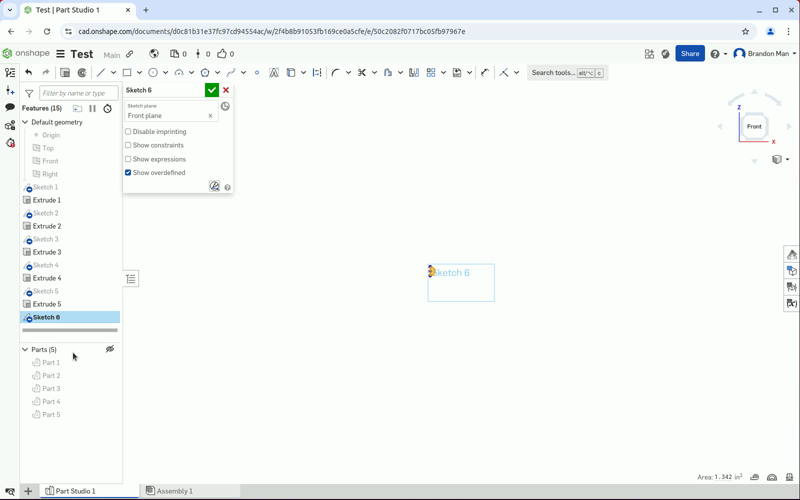
key(shift+e)
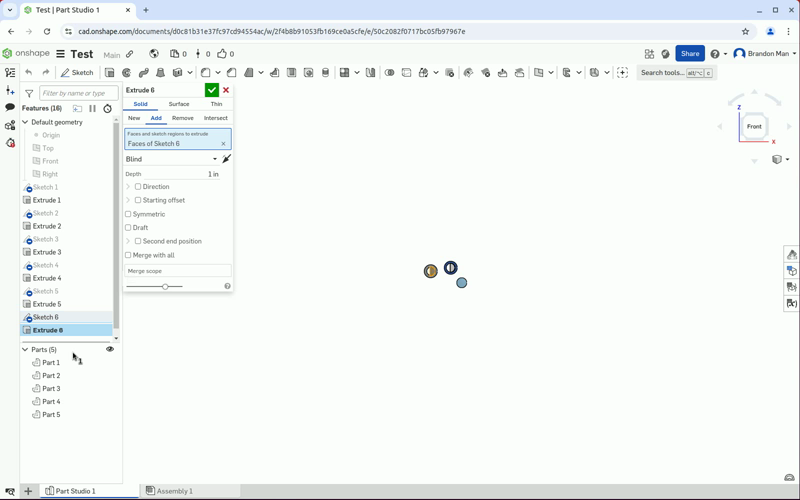
mouse_move(143, 106)
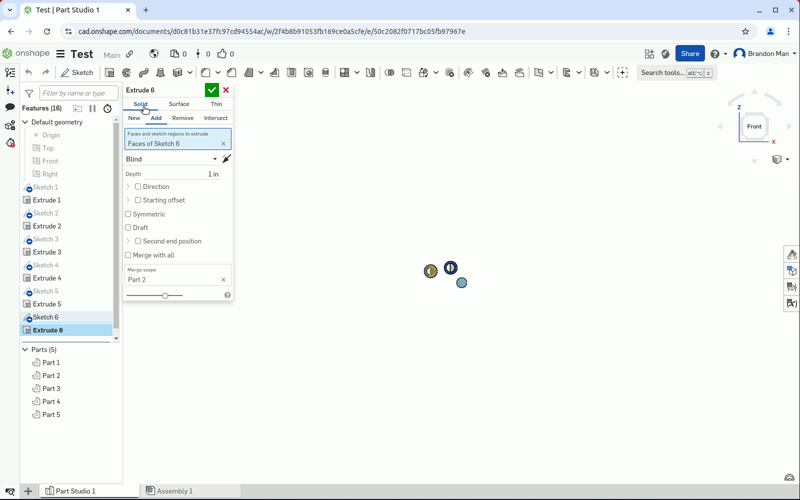
click(143, 106)
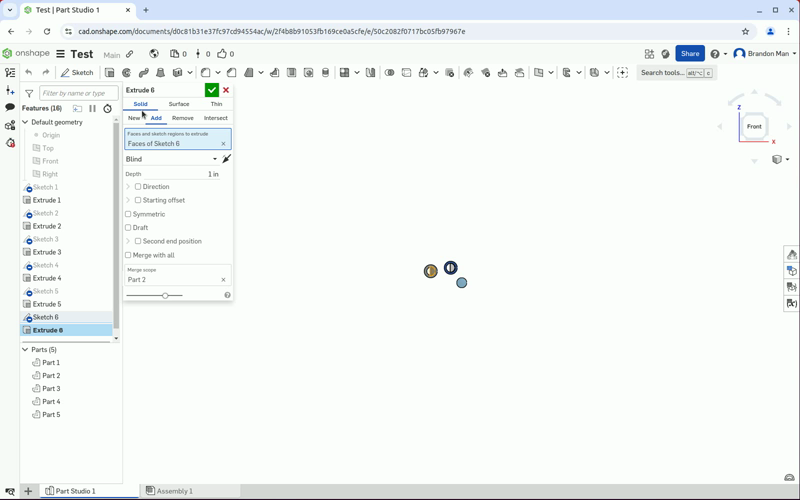
mouse_move(137, 120)
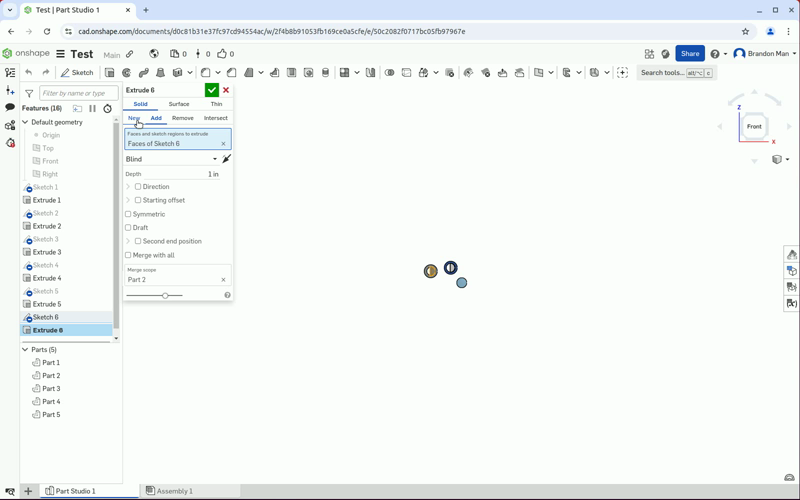
click(137, 120)
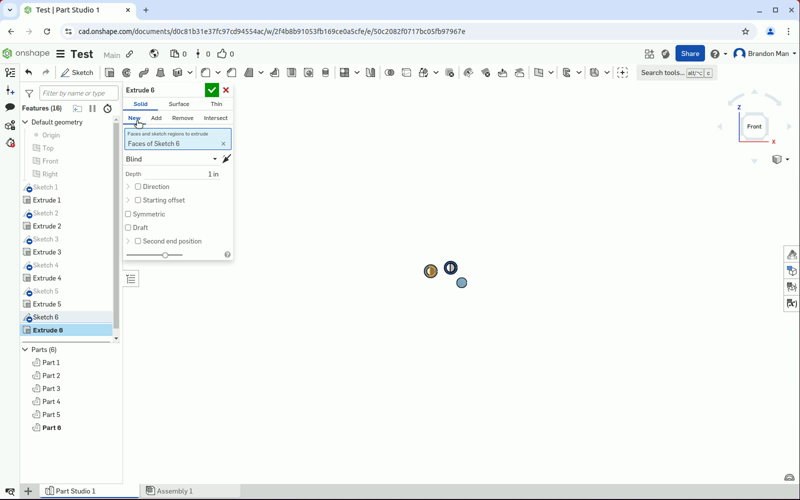
key(tab, 4)
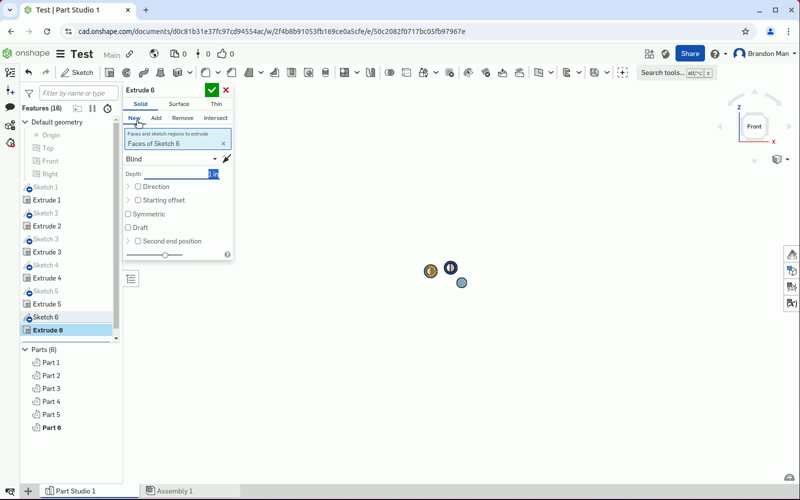
text(0.963)
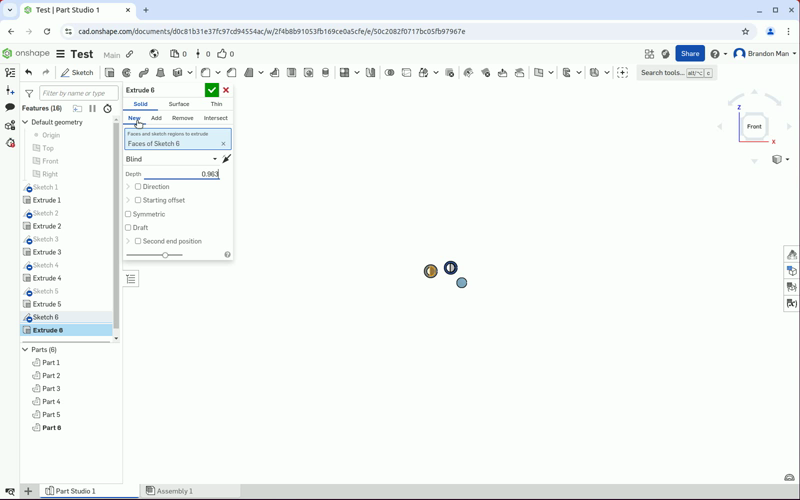
key(enter)
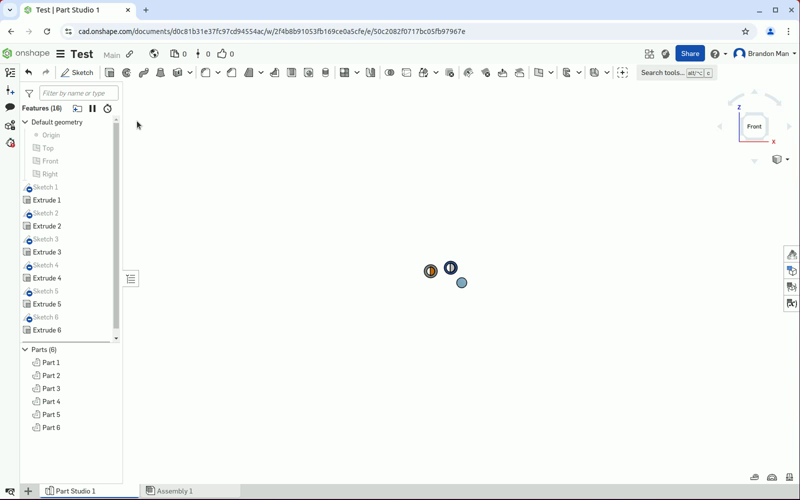
key(shift+h)
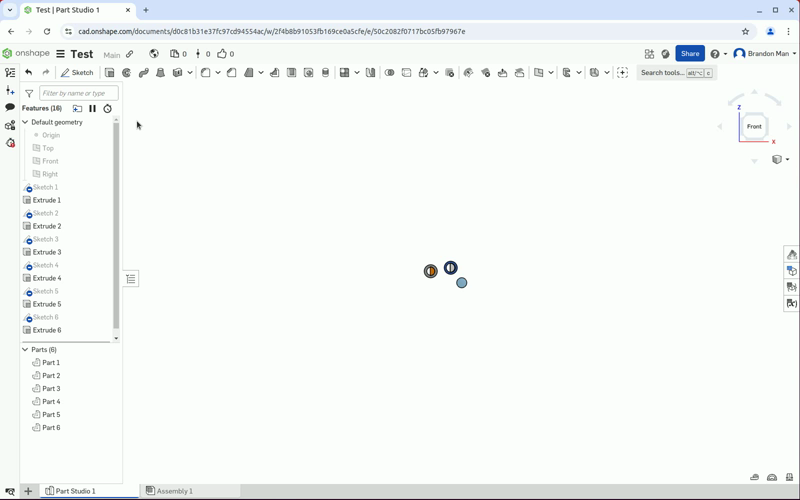
key(shift+h)
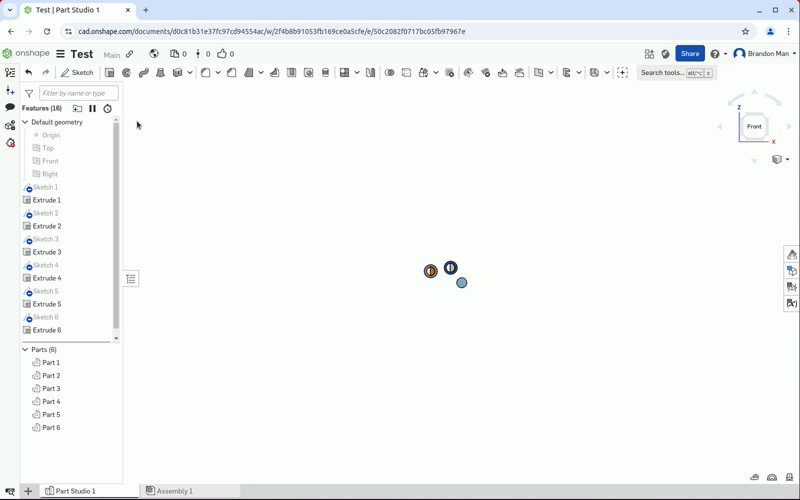
mouse_move(69, 189)
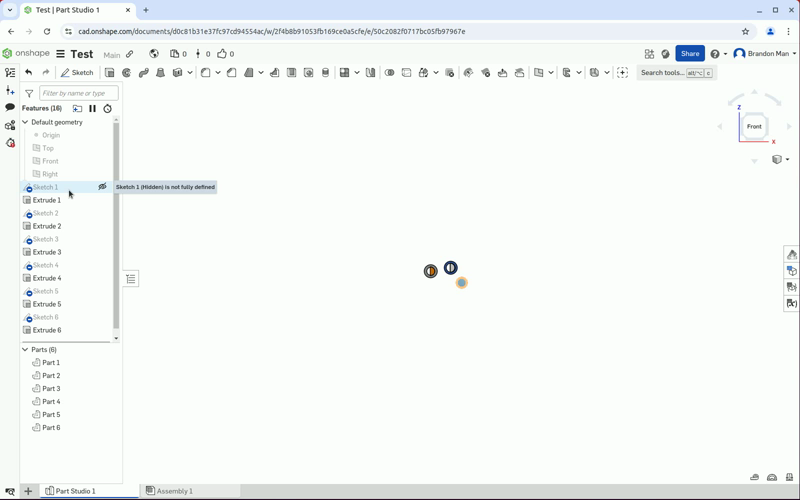
click(69, 189)
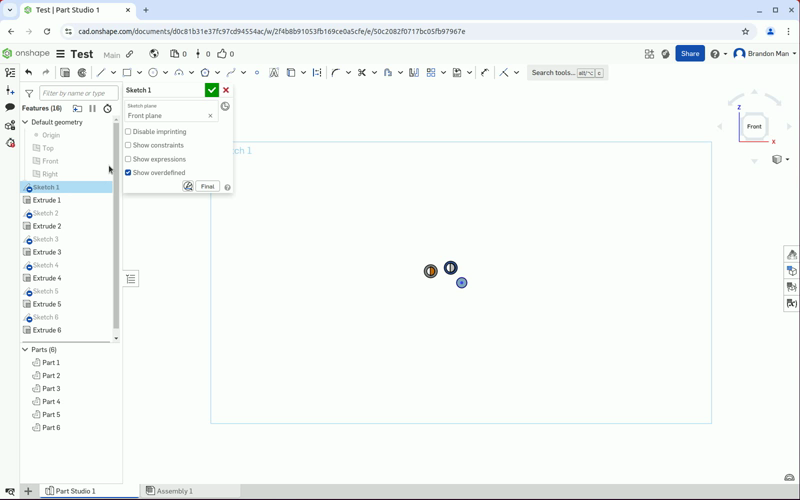
mouse_move(229, 92)
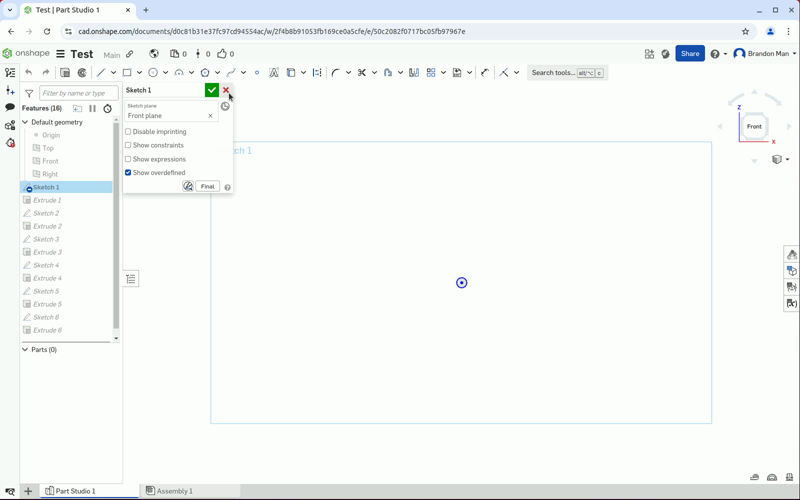
click(229, 92)
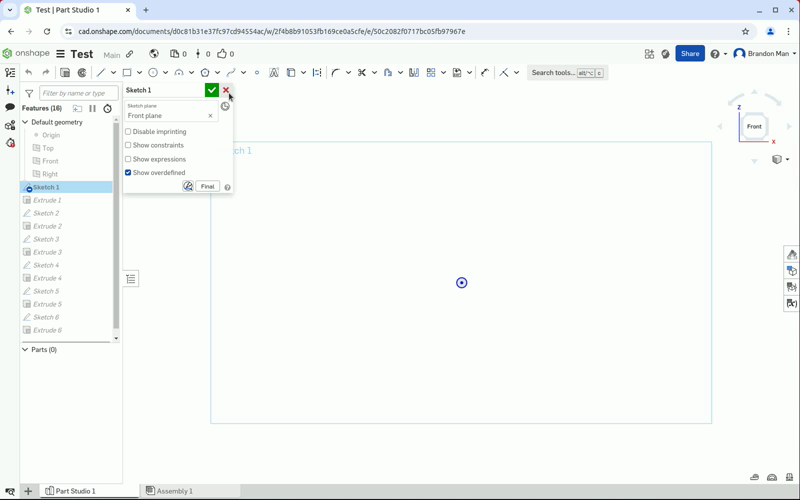
key(shift+s)
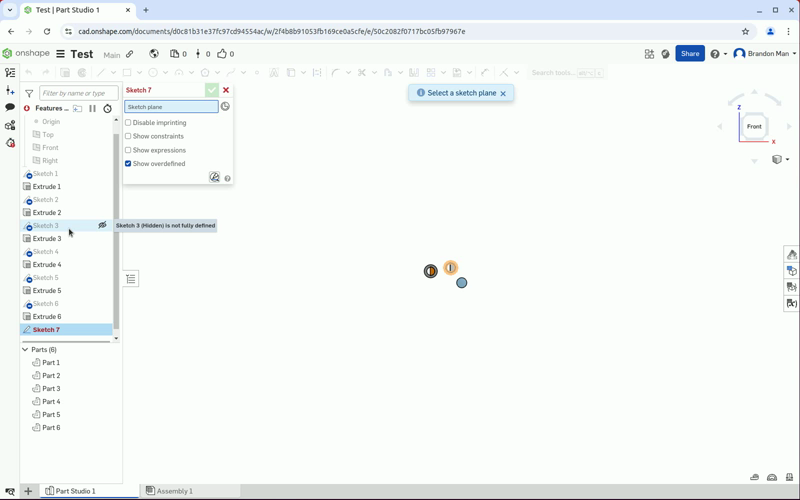
scroll(3)
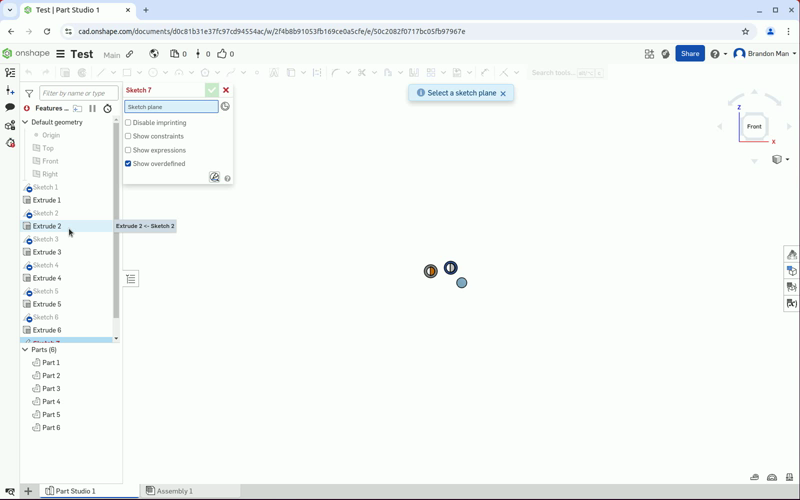
mouse_move(69, 163)
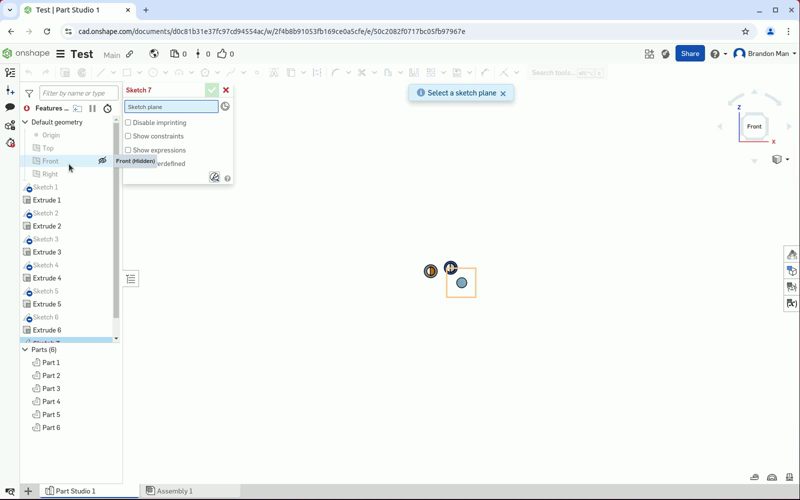
click(69, 163)
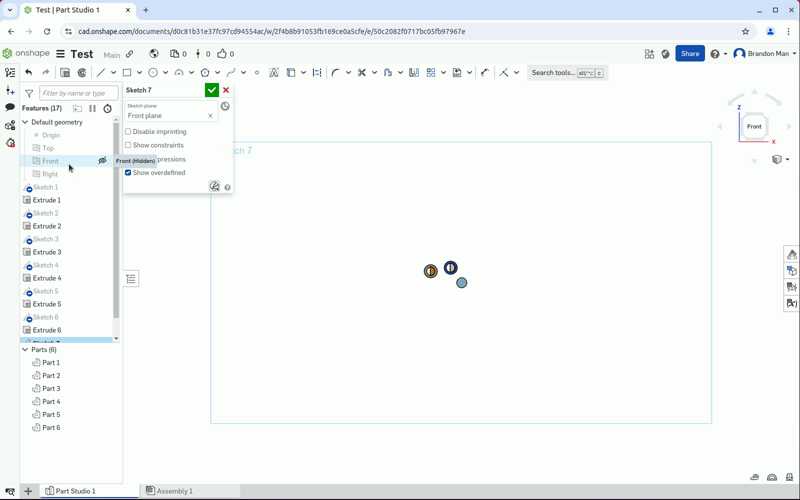
mouse_move(73, 352)
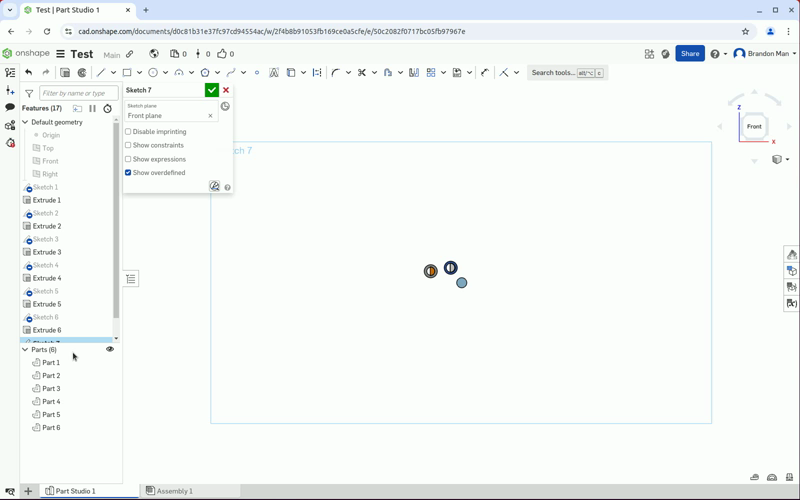
key(y)
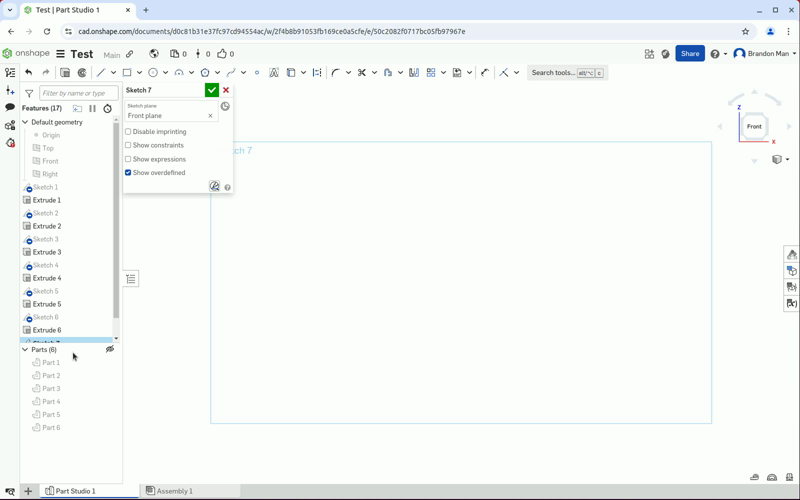
key(a)
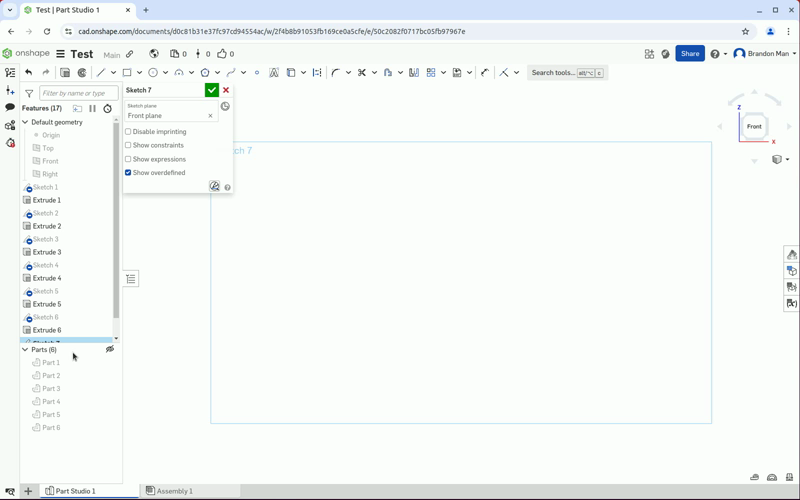
key_down(shift)
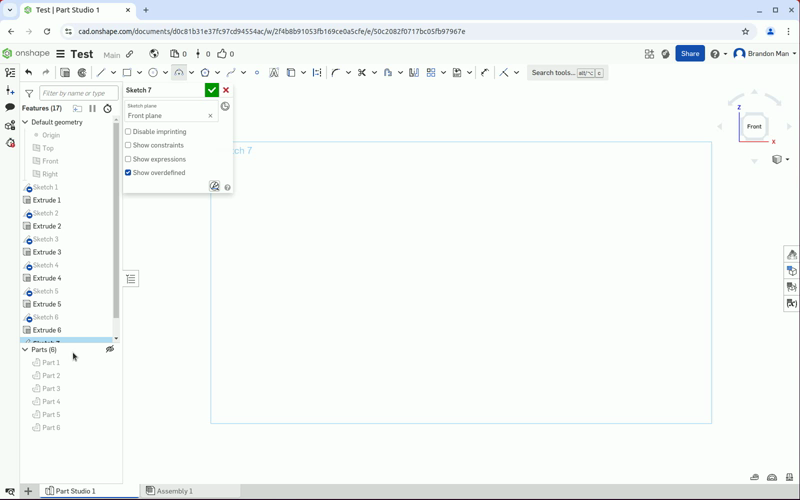
mouse_move(430, 275)
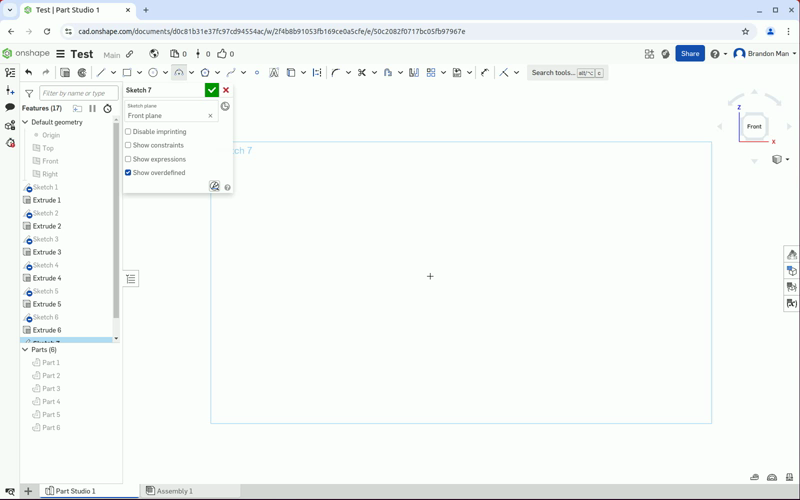
click(430, 275)
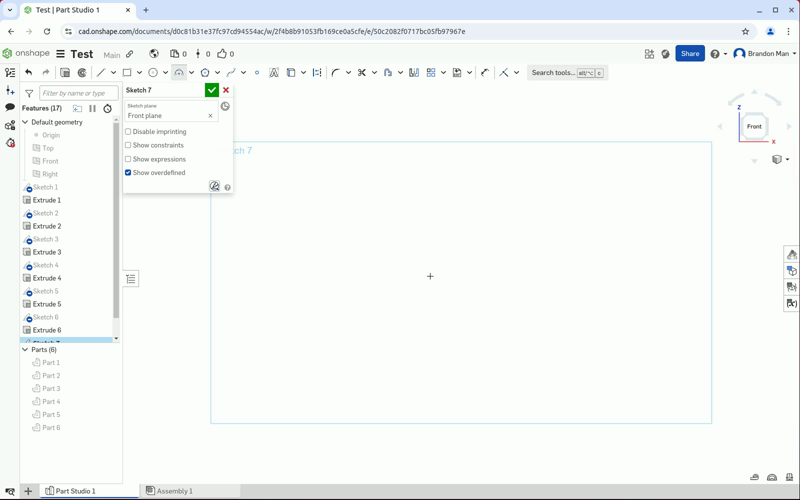
key_up(shift)
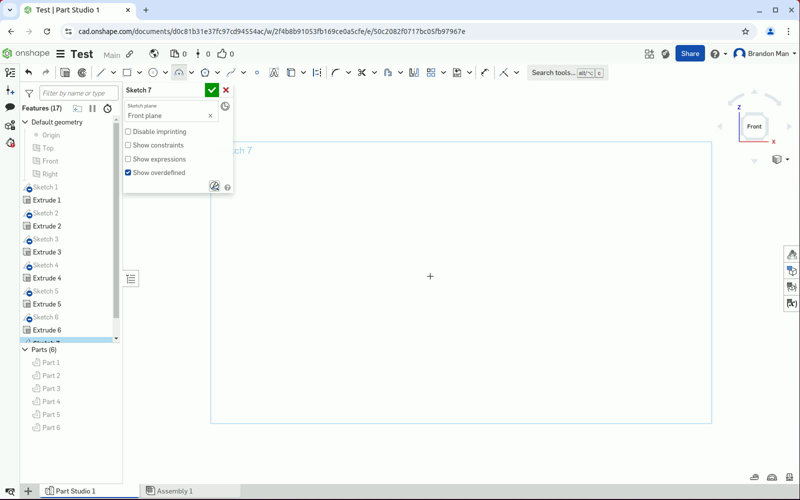
key_down(shift)
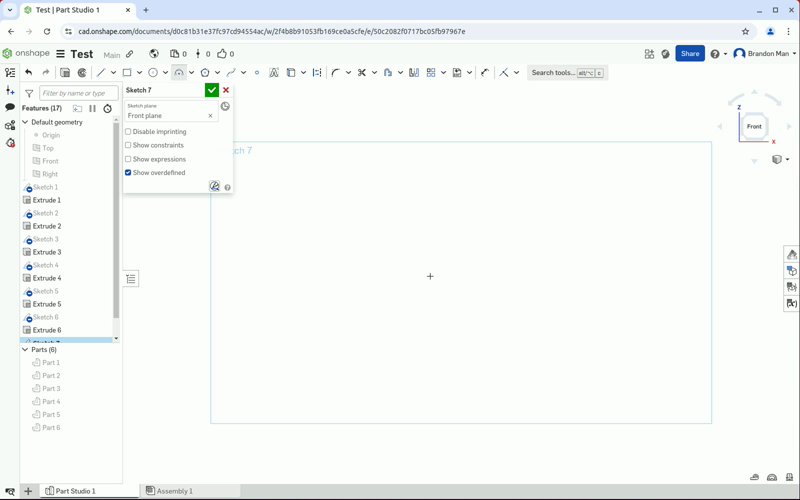
mouse_move(430, 266)
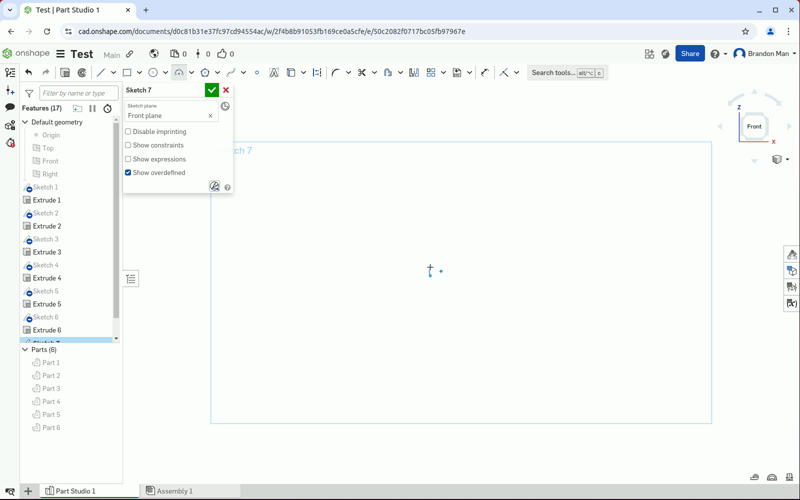
click(430, 266)
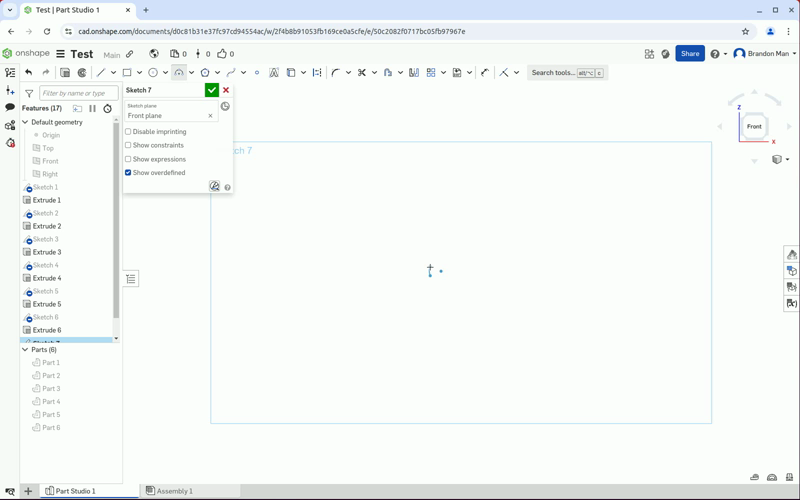
mouse_move(434, 271)
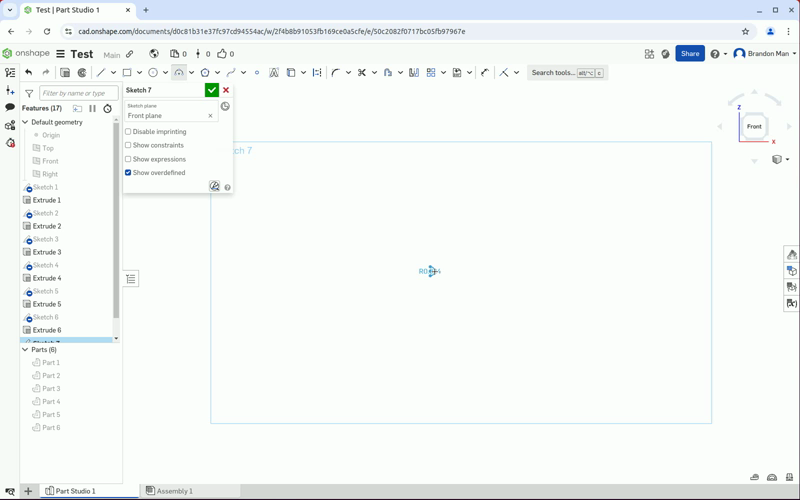
click(434, 271)
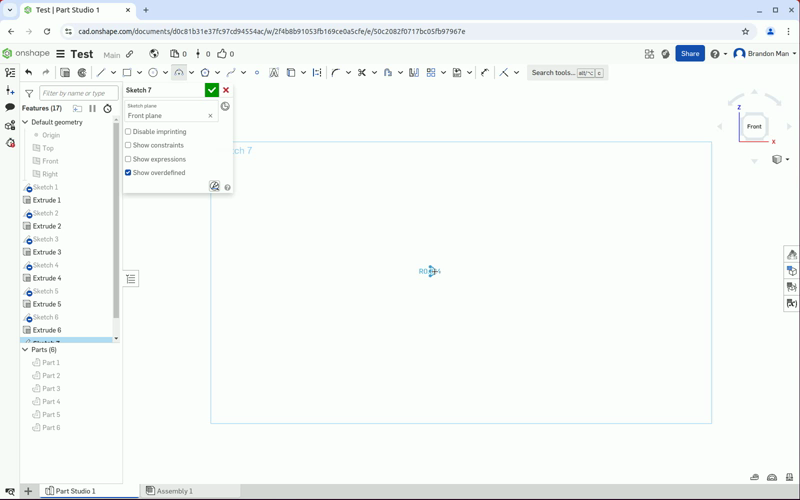
key_up(shift)
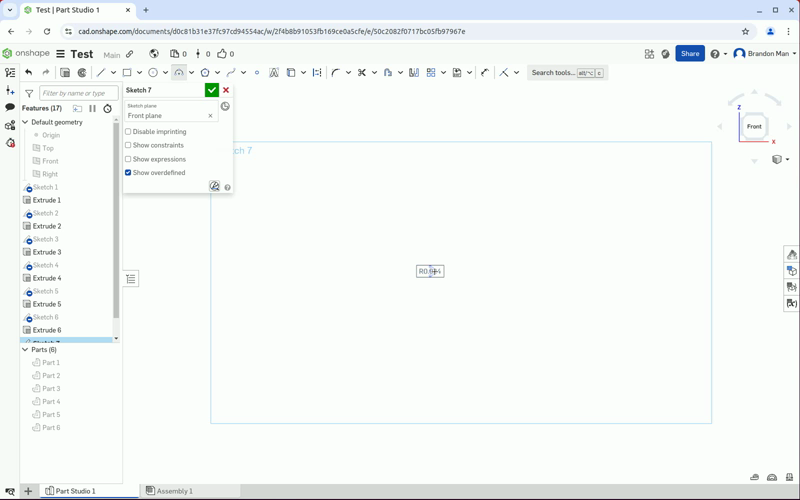
key(esc)
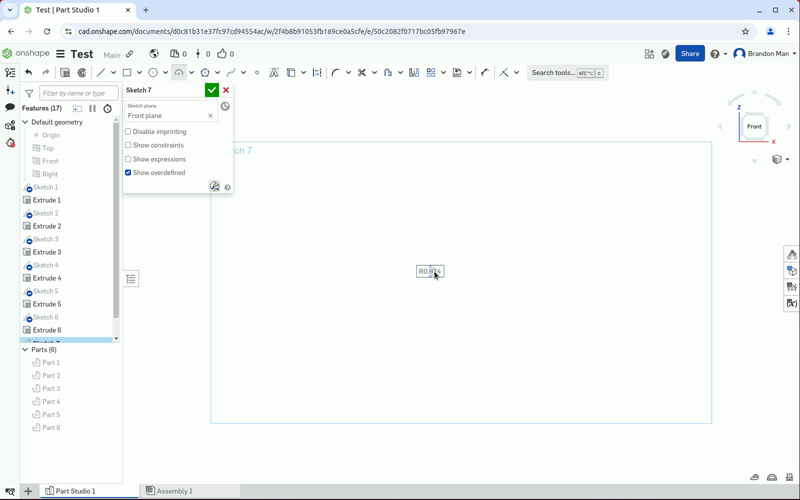
key(l)
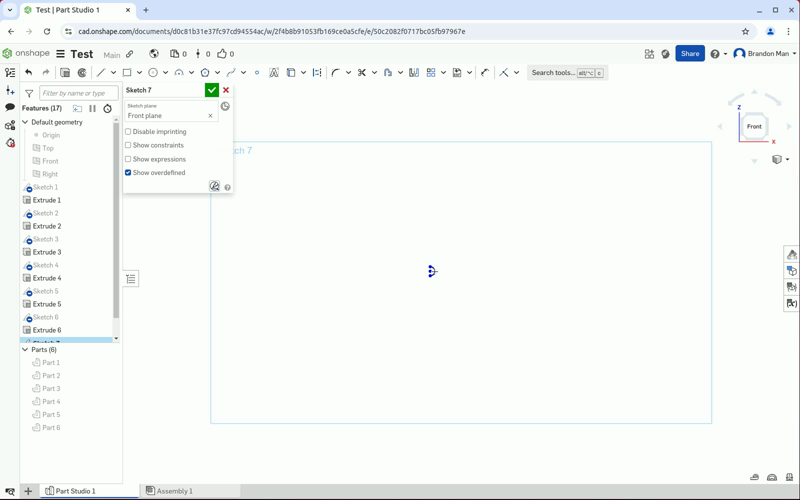
mouse_move(430, 266)
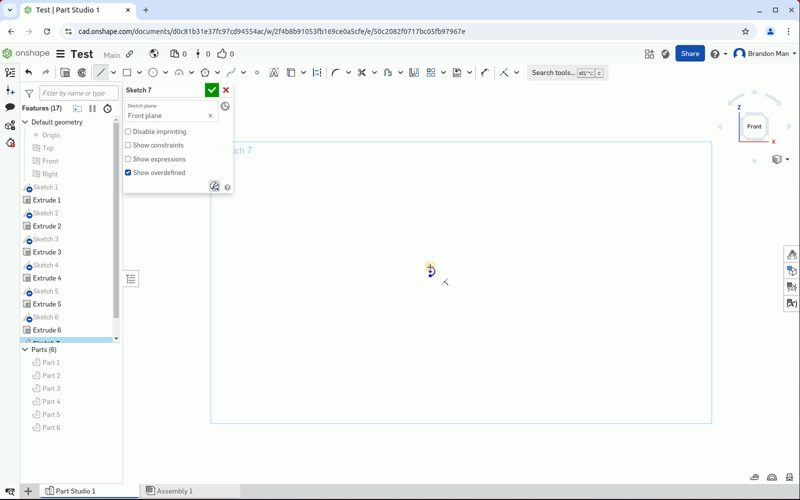
click(430, 266)
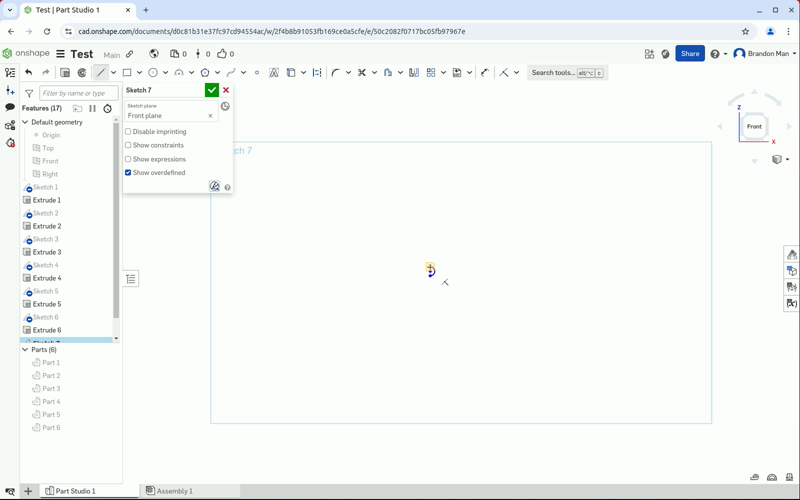
mouse_move(460, 266)
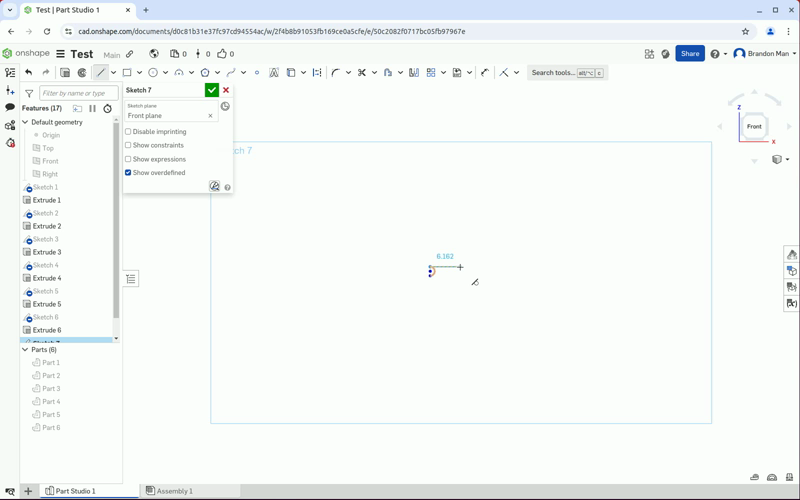
key_down(shift)
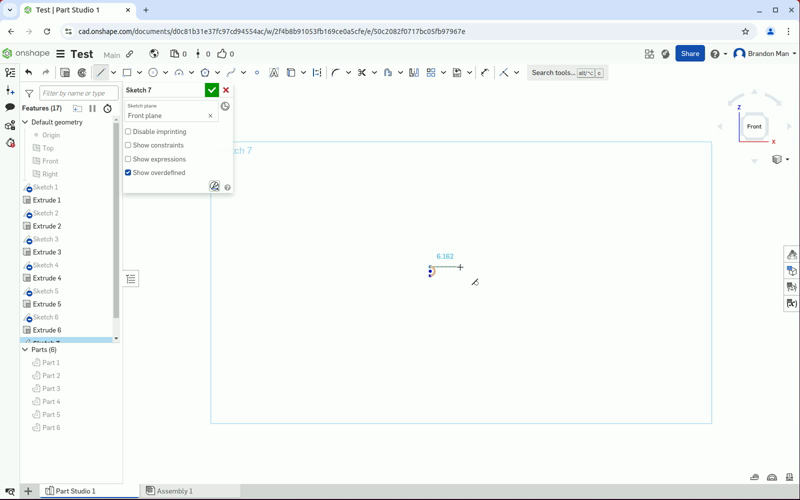
mouse_move(430, 275)
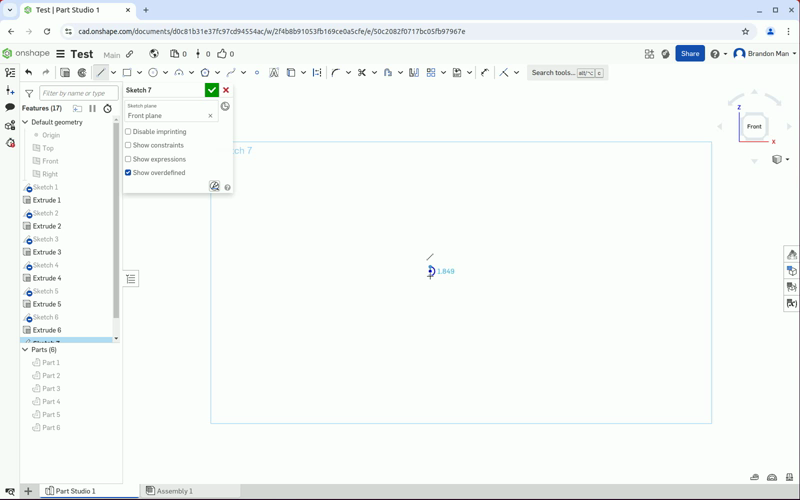
scroll(6)
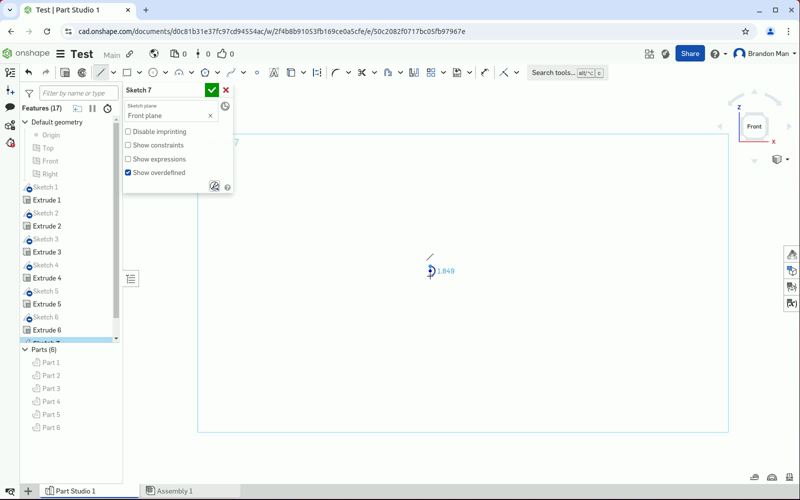
scroll(6)
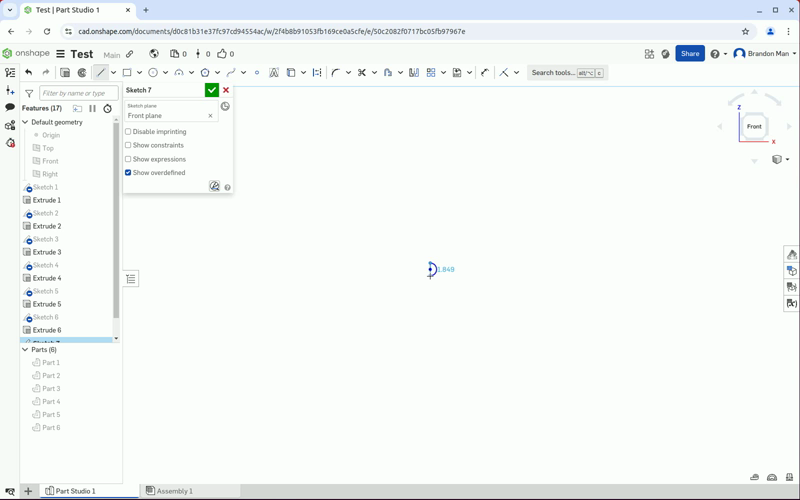
scroll(6)
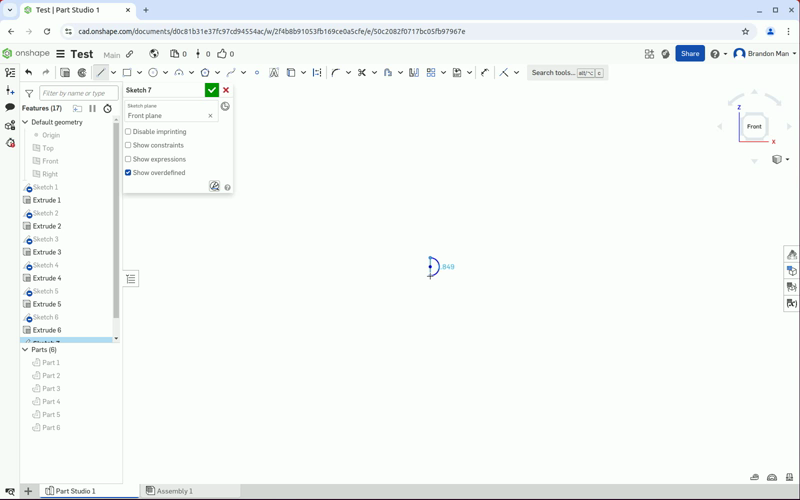
scroll(6)
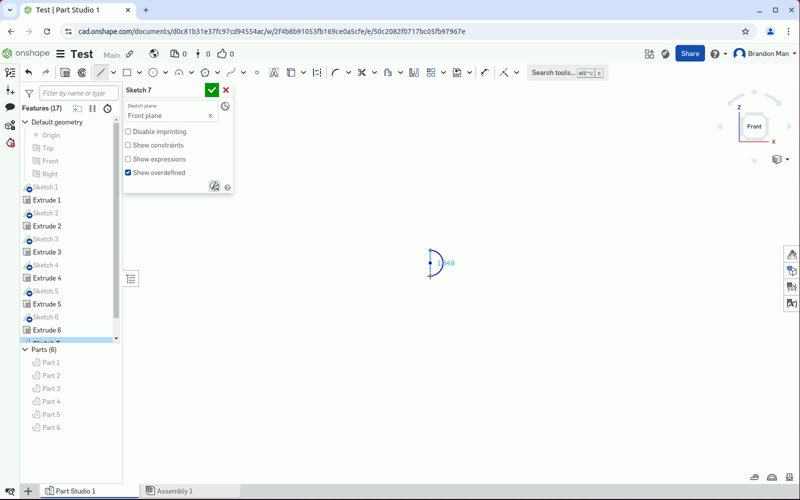
scroll(6)
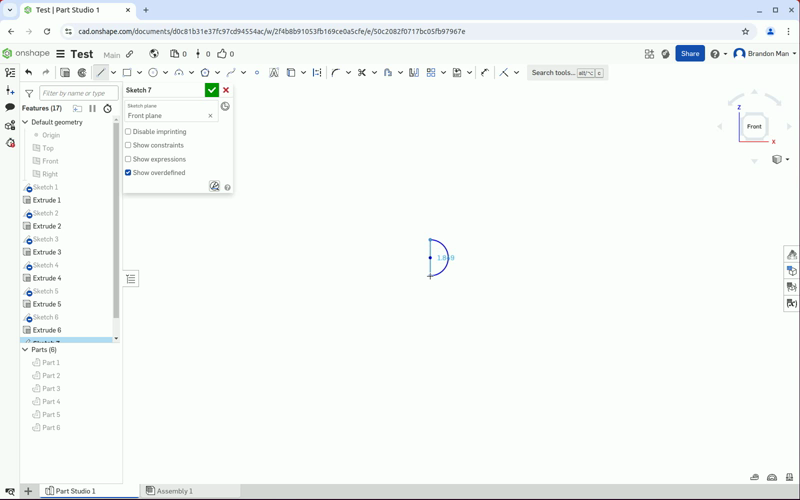
scroll(6)
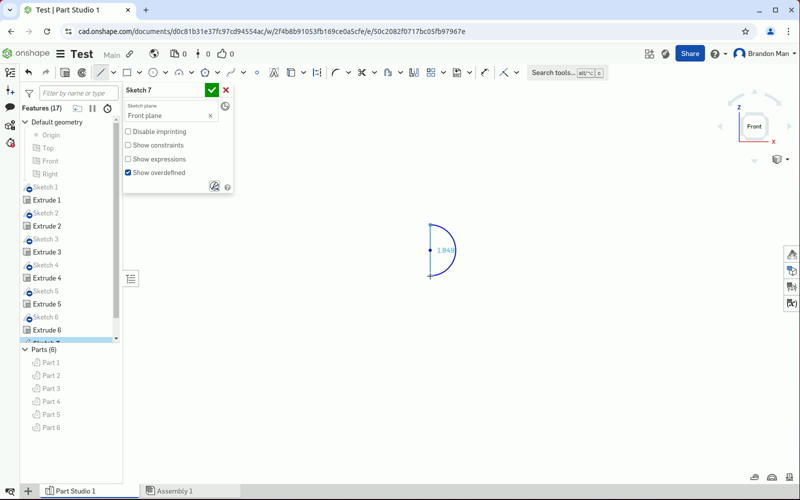
scroll(6)
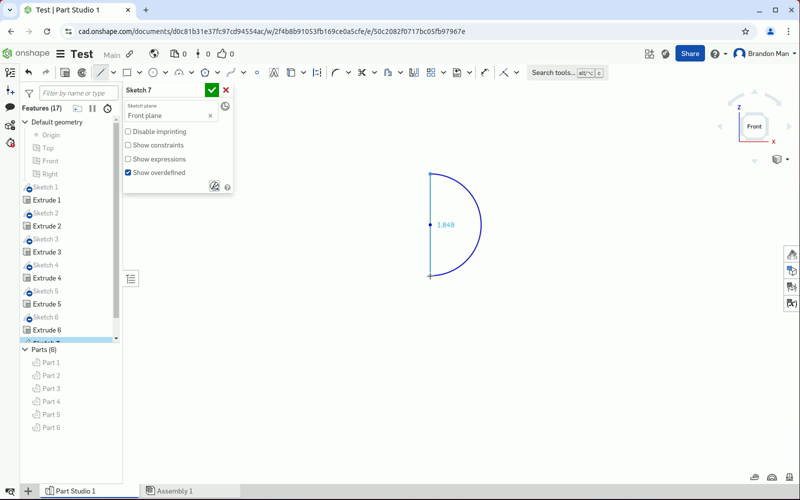
key_up(shift)
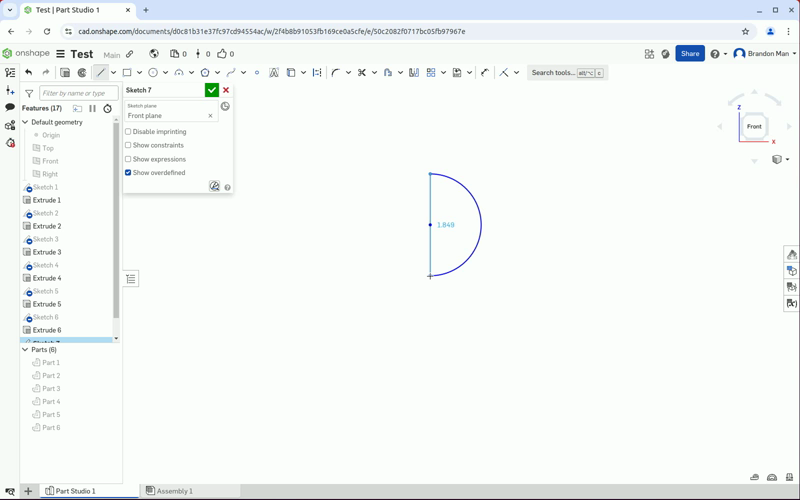
click(430, 275)
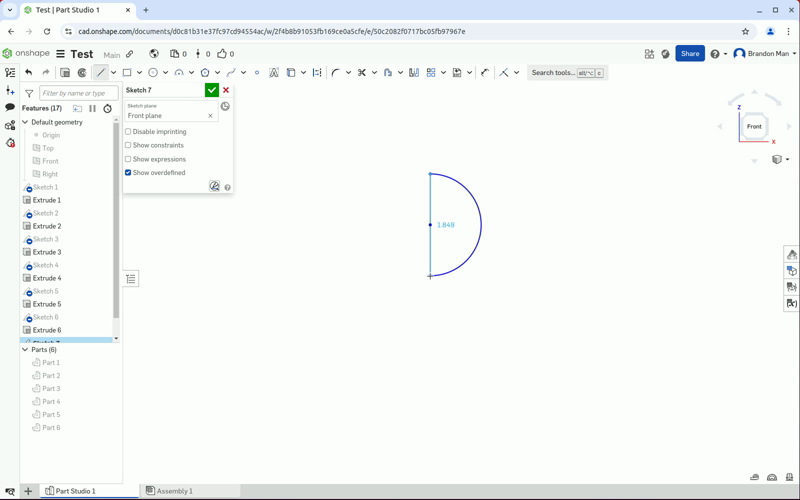
scroll(-6)
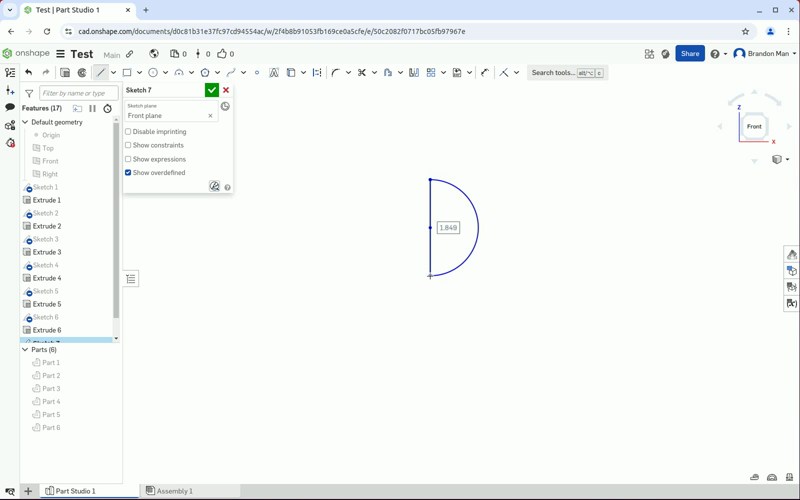
scroll(-6)
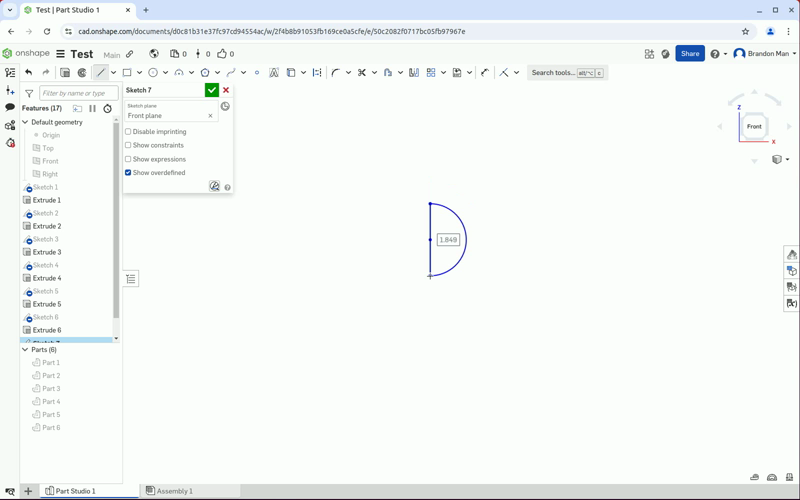
scroll(-6)
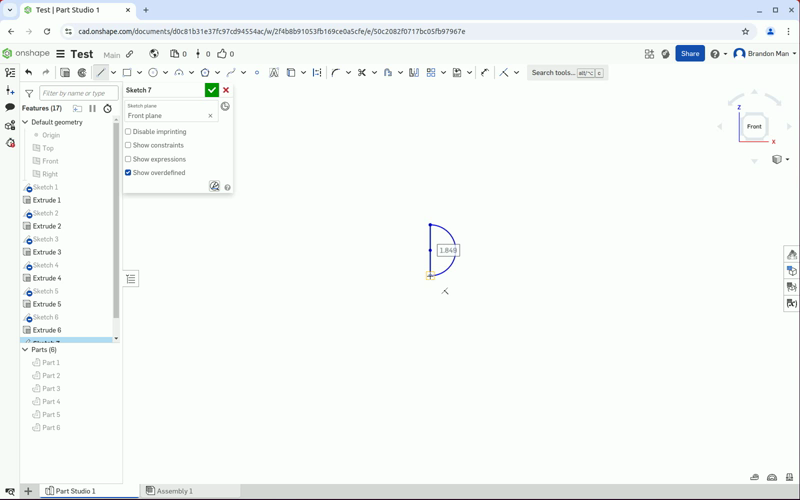
scroll(-6)
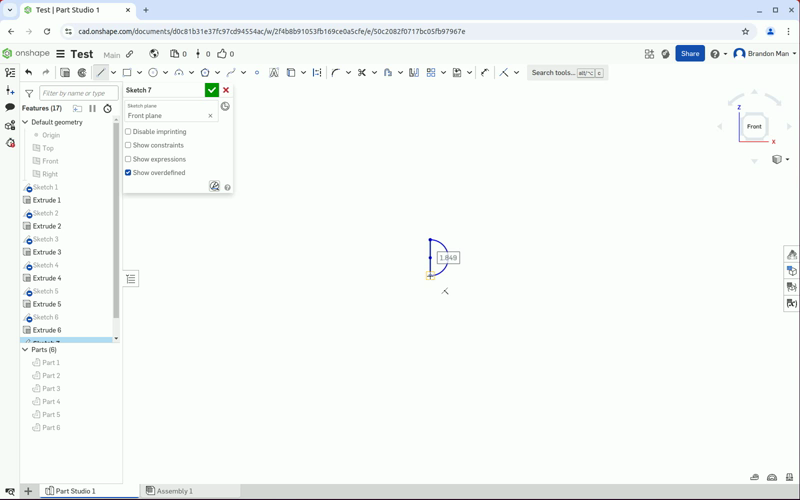
scroll(-6)
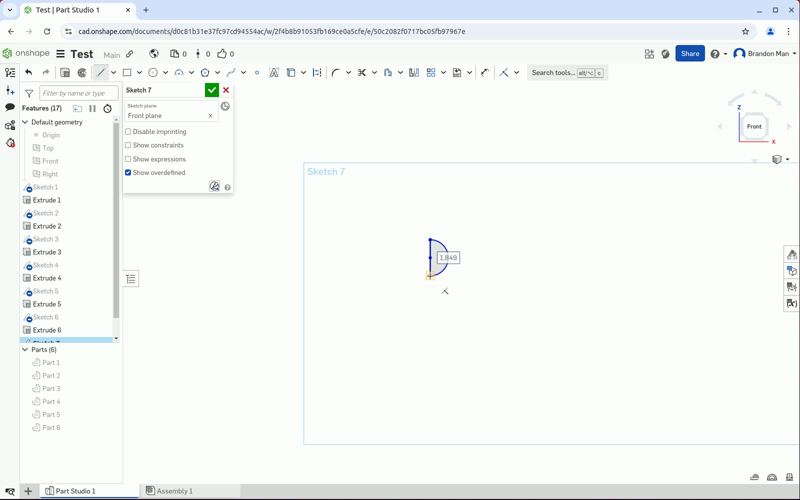
scroll(-6)
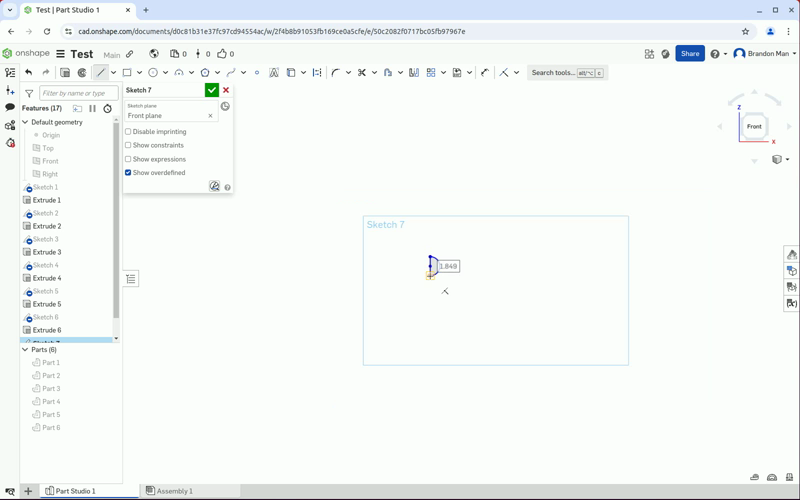
scroll(-6)
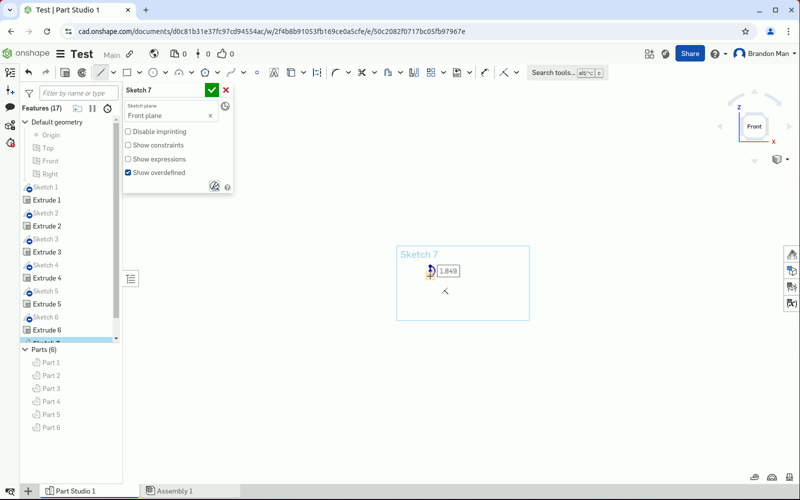
key(esc)
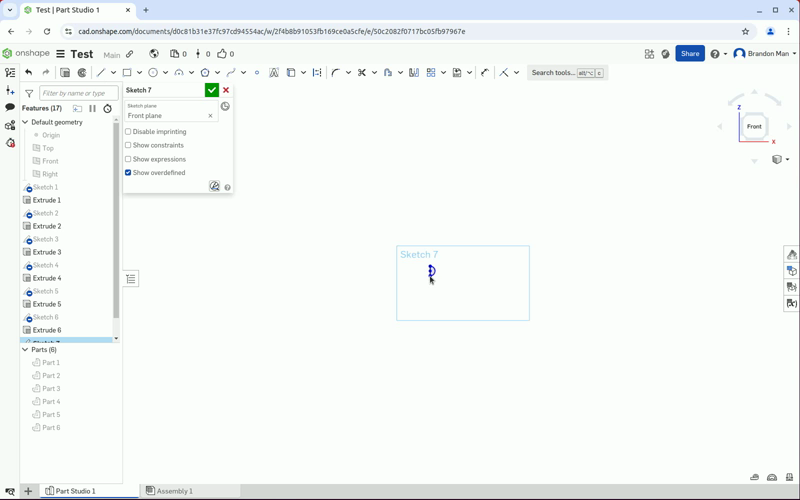
mouse_move(433, 270)
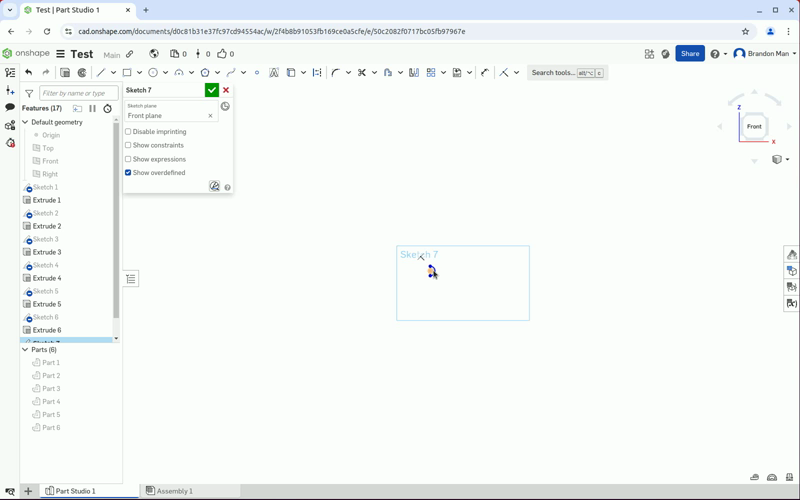
scroll(6)
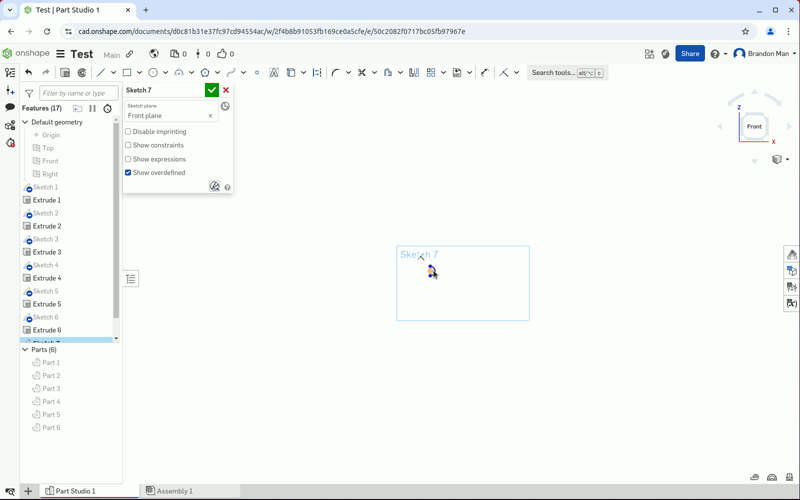
scroll(6)
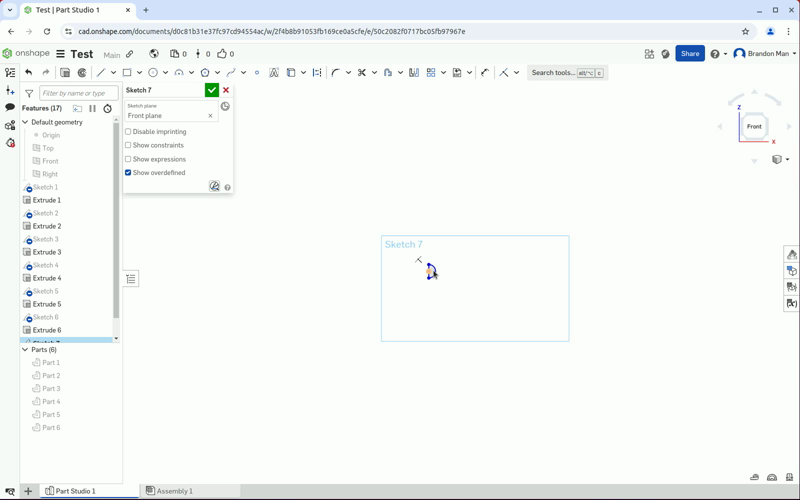
scroll(6)
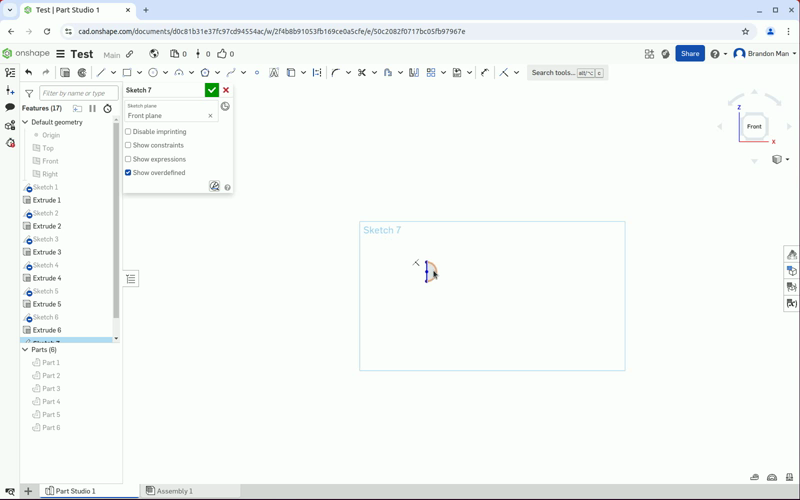
scroll(6)
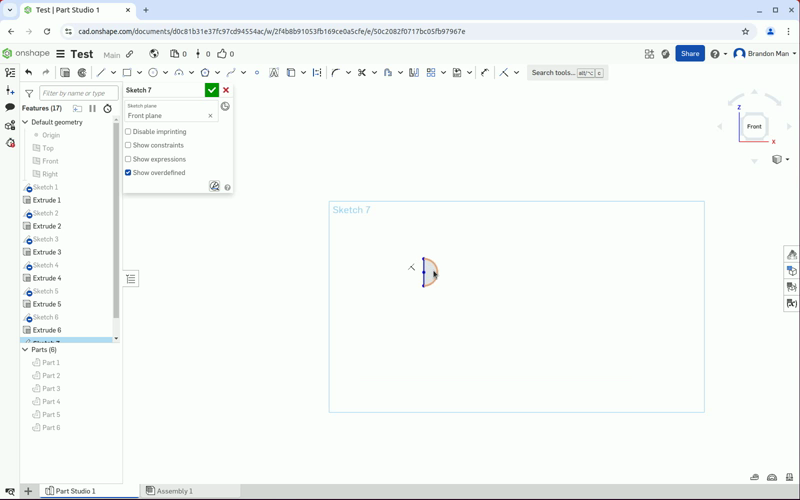
scroll(6)
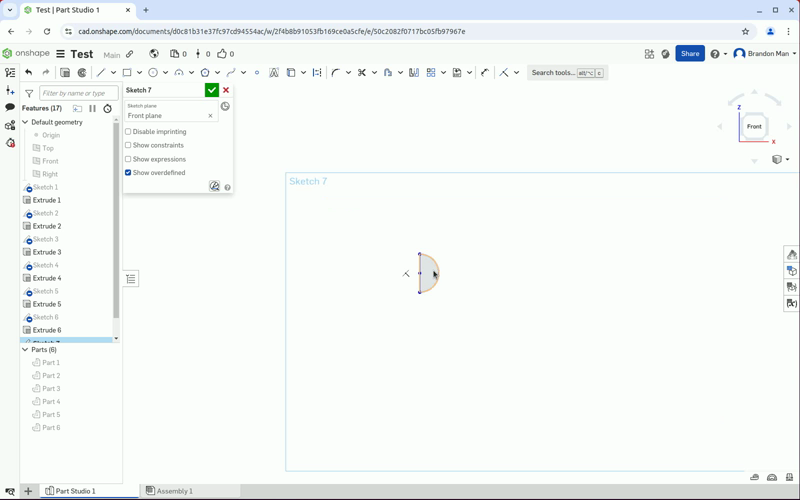
scroll(6)
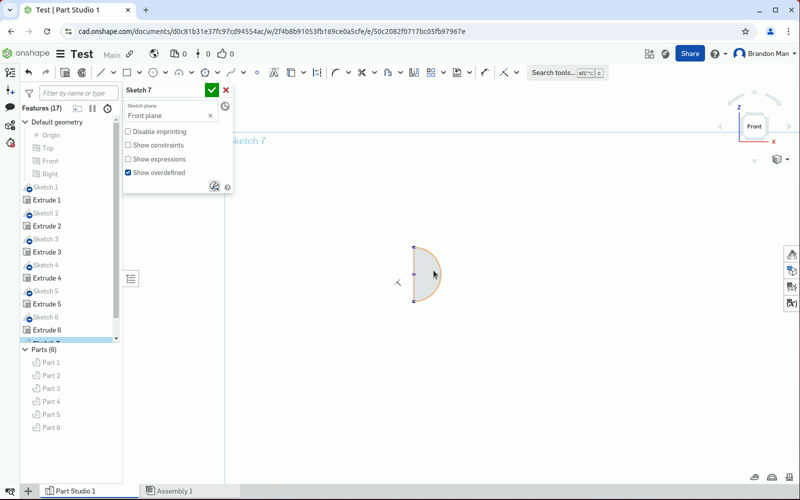
scroll(6)
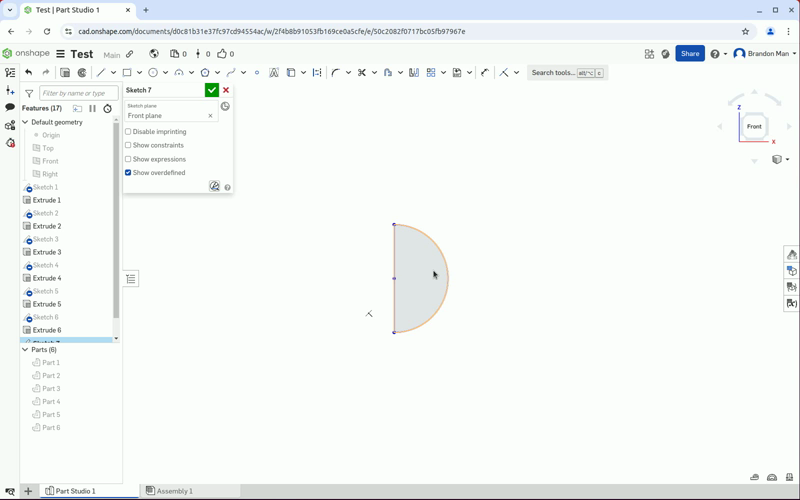
click(433, 270)
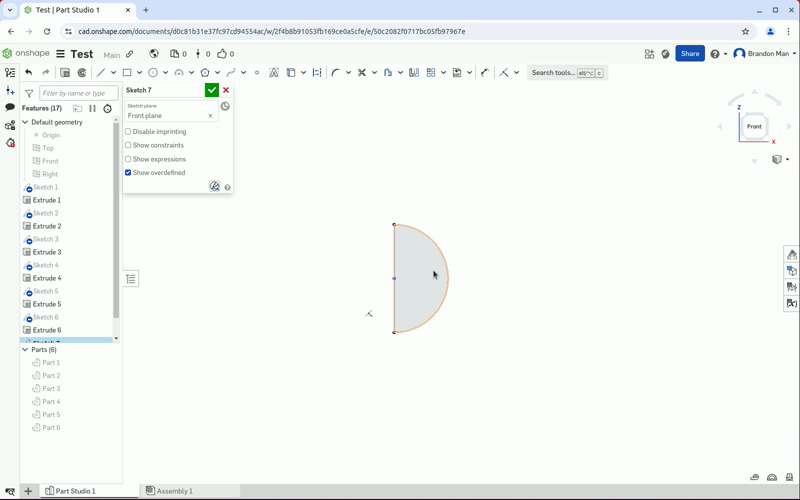
scroll(-6)
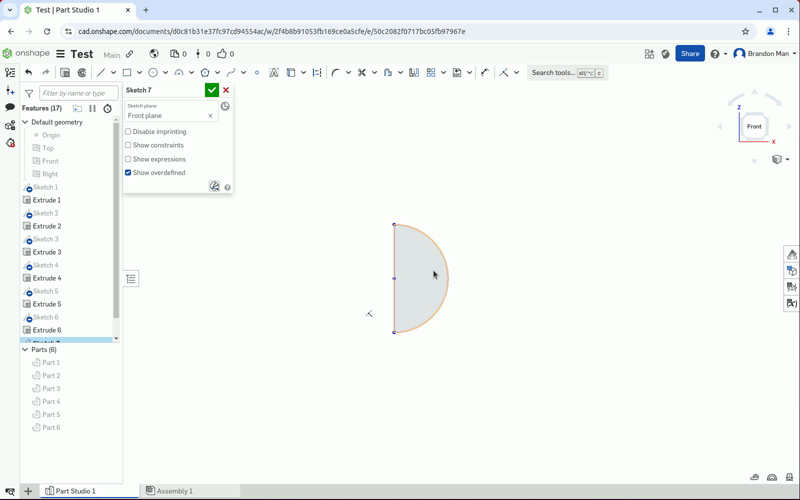
scroll(-6)
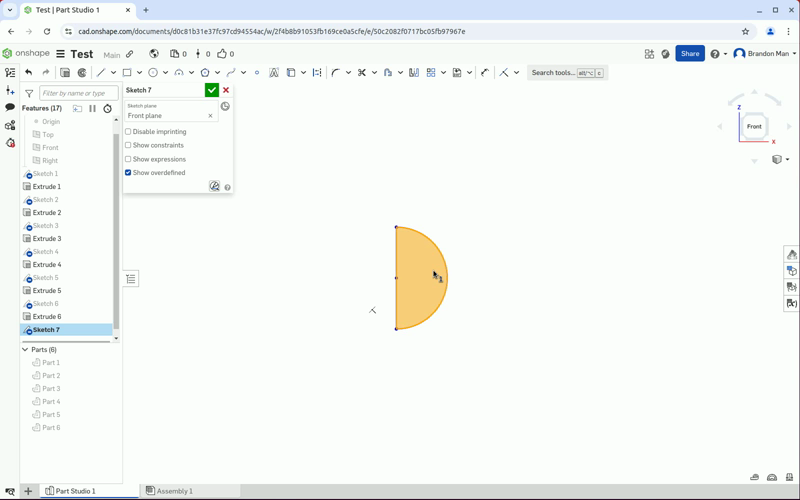
scroll(-6)
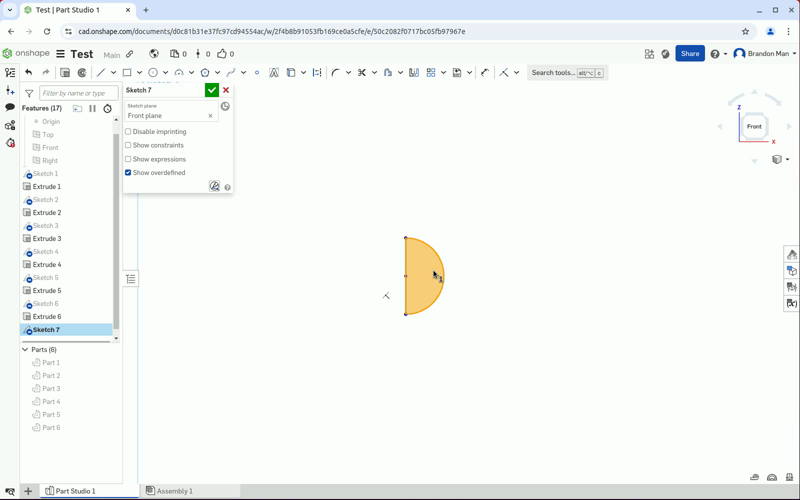
scroll(-6)
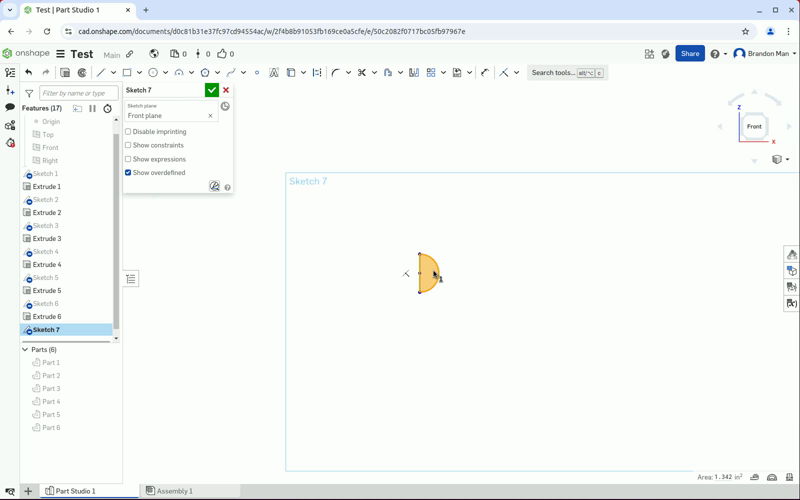
scroll(-6)
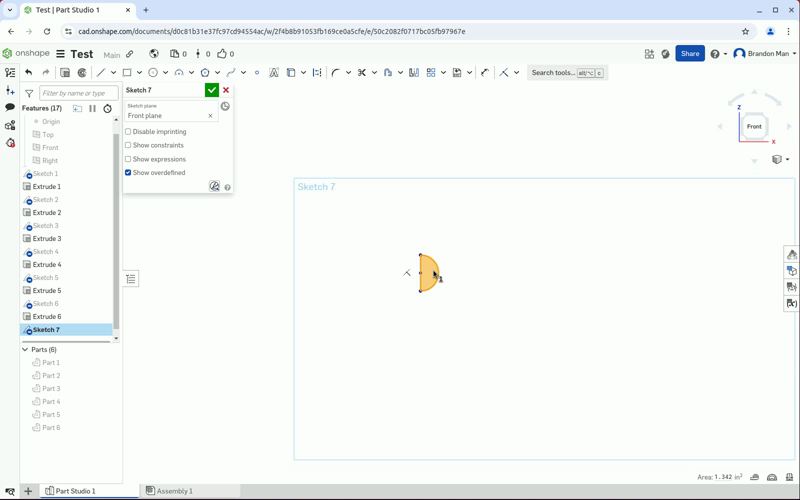
scroll(-6)
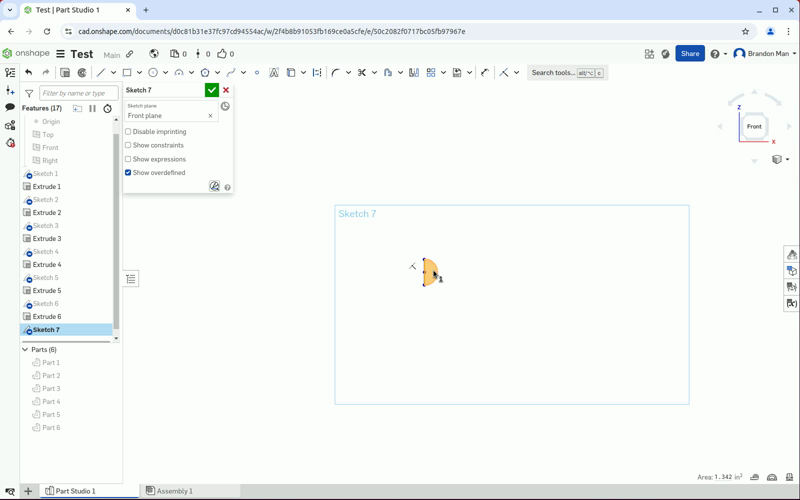
scroll(-6)
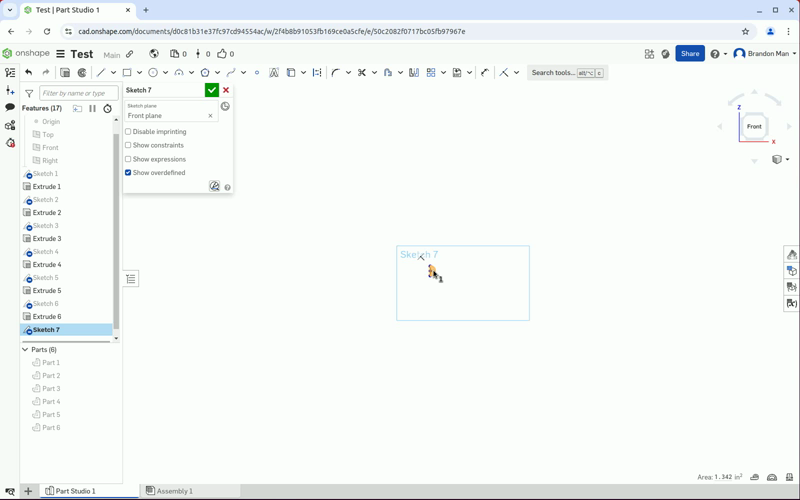
mouse_move(73, 352)
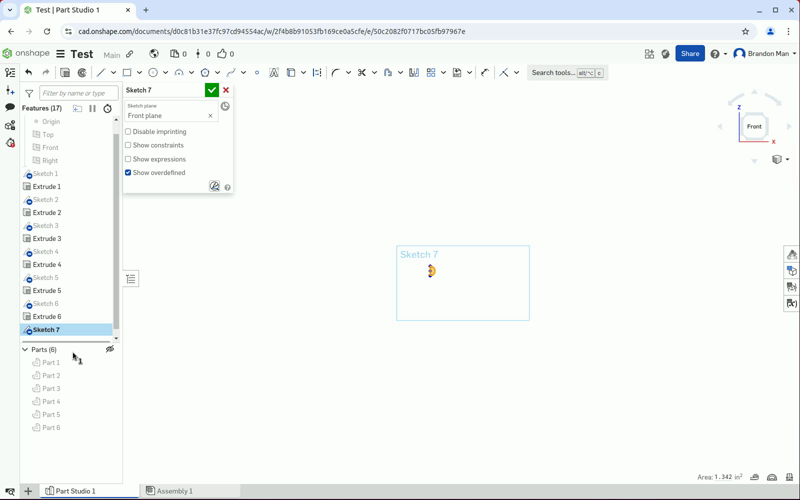
key(shift+y)
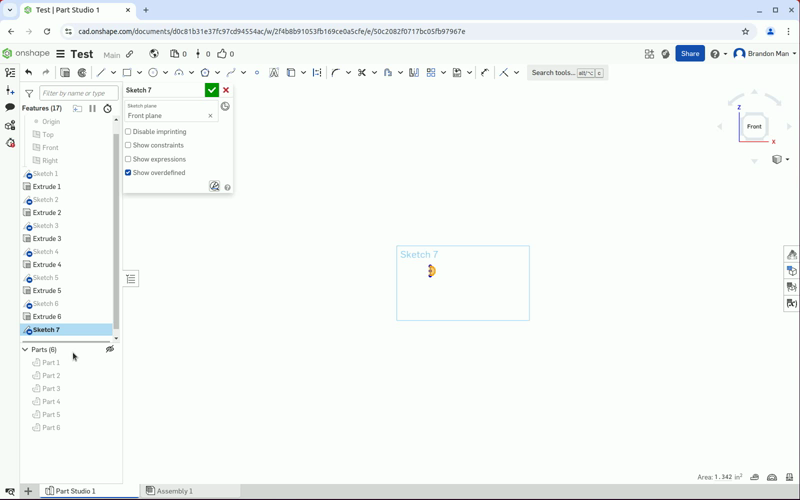
key(shift+e)
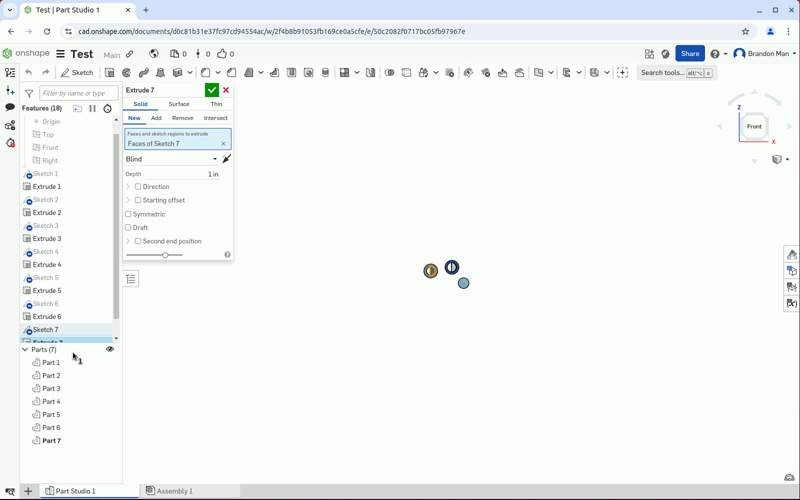
mouse_move(143, 106)
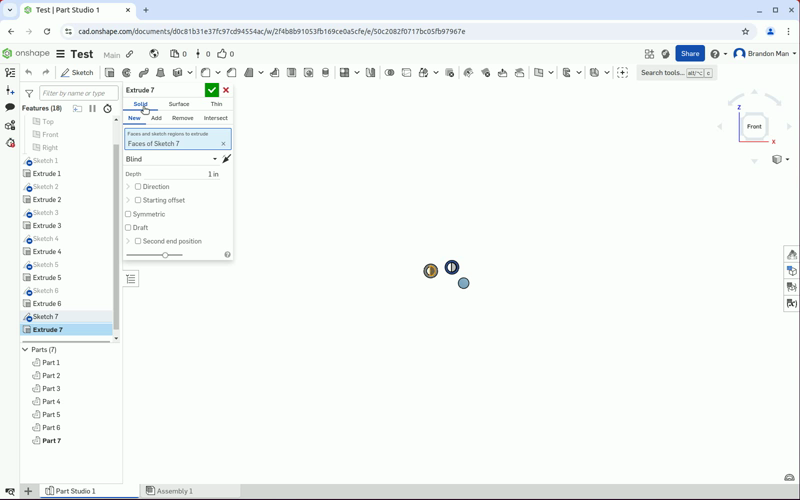
click(143, 106)
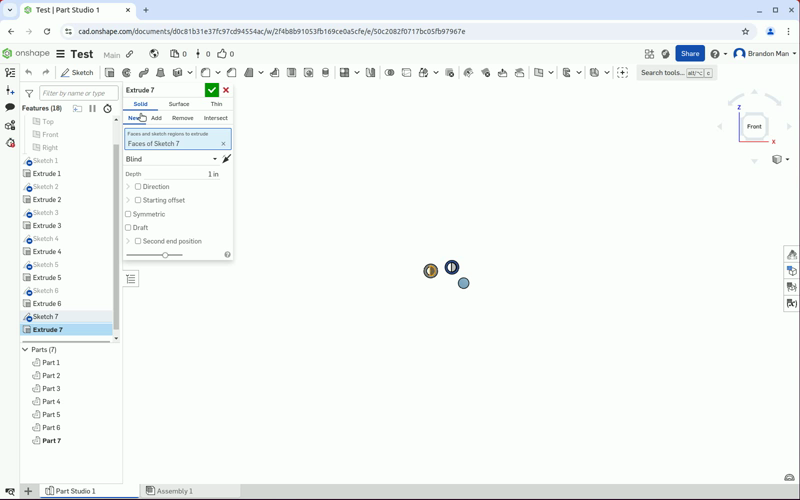
mouse_move(137, 120)
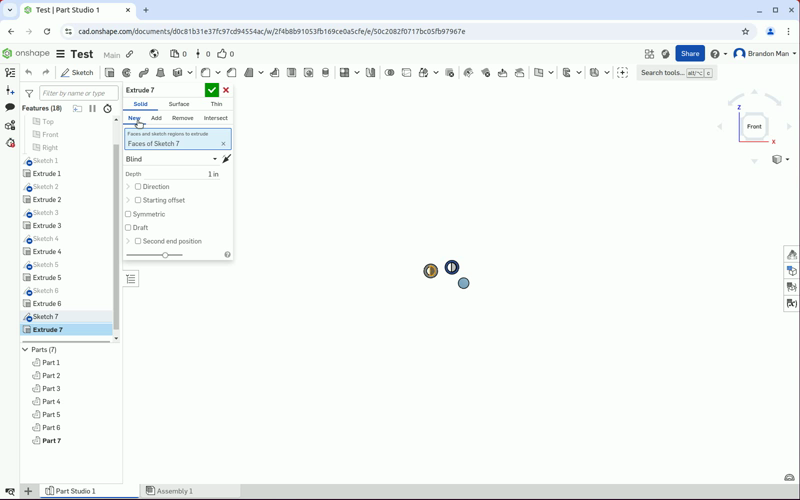
click(137, 120)
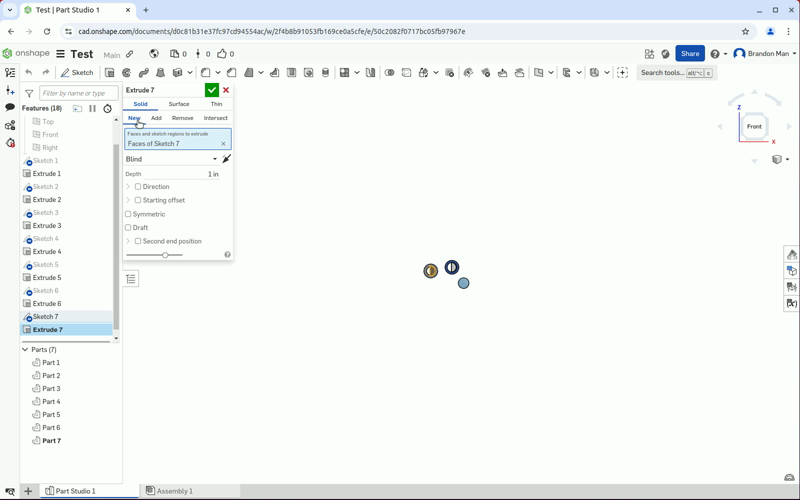
key(tab, 4)
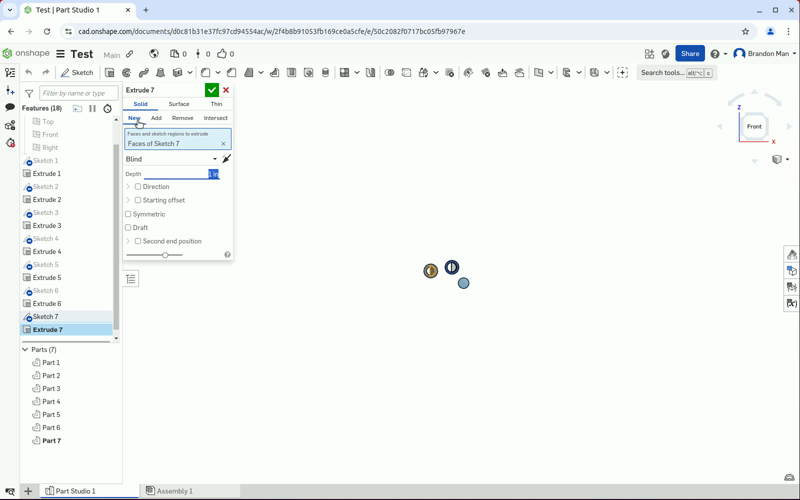
text(0.963)
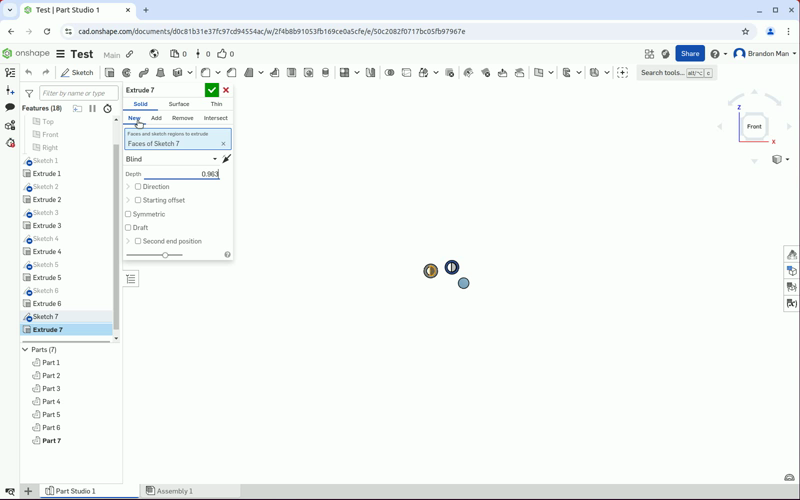
key(enter)
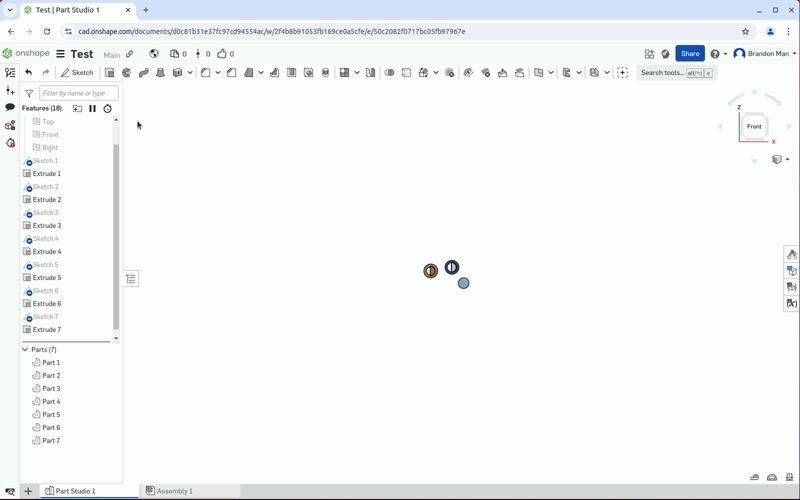
key(shift+h)
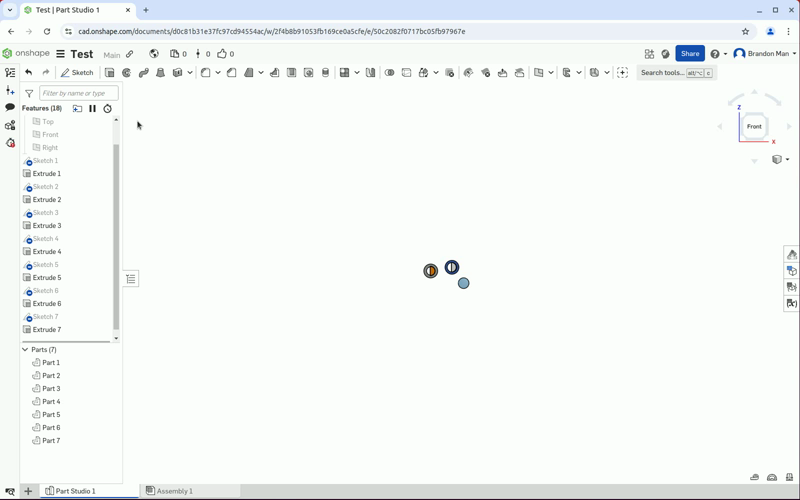
key(shift+h)
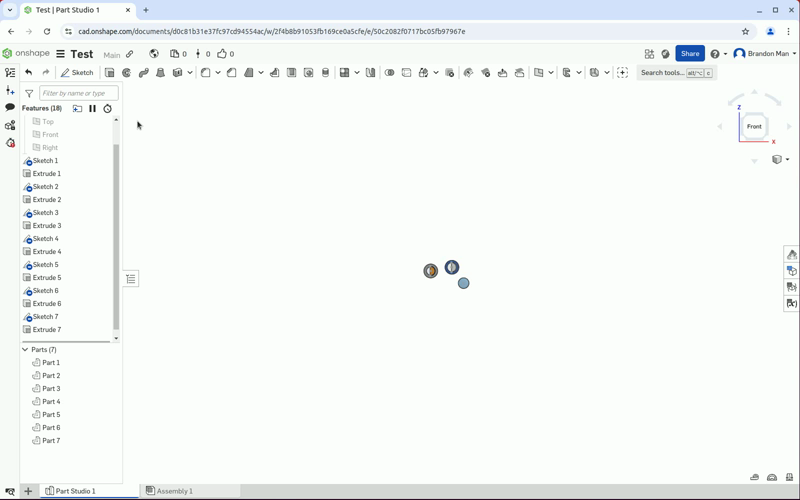
key(shift+7)
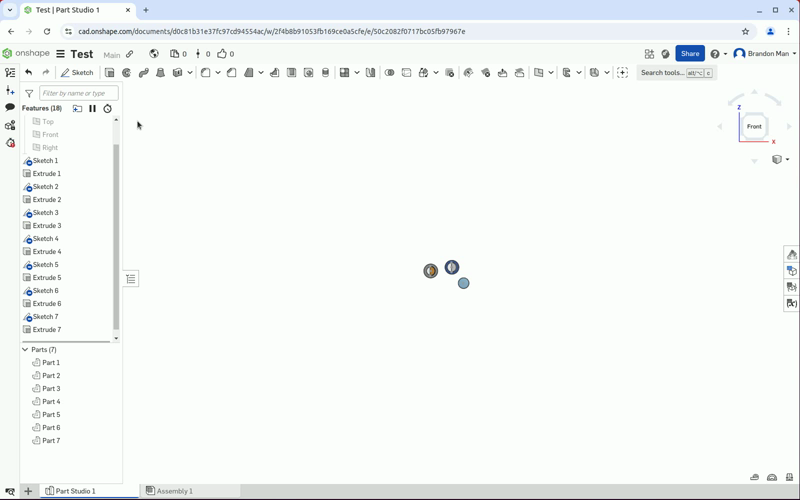
key(left, 2)
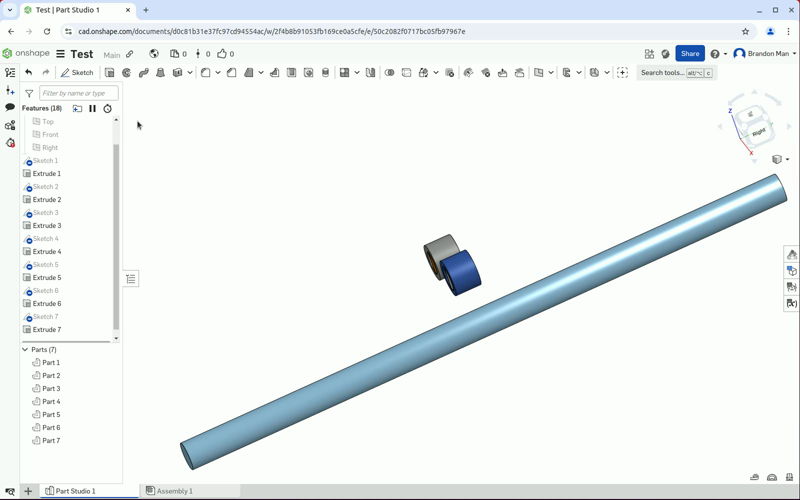
key(down, 2)
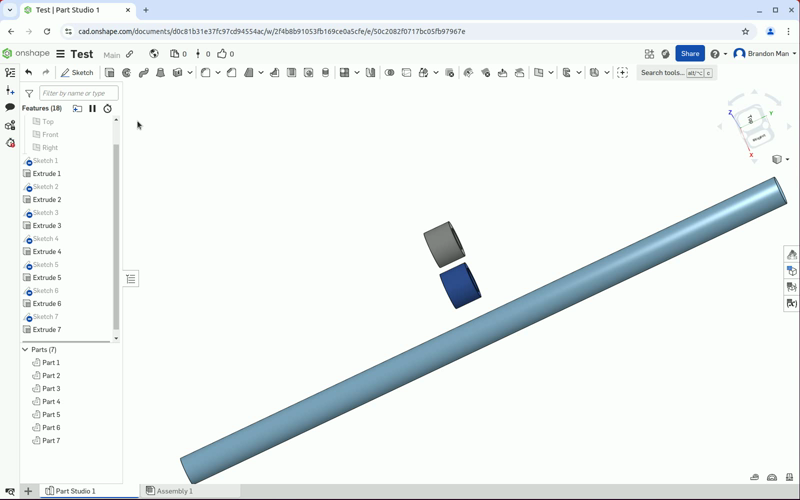
key(up, 2)
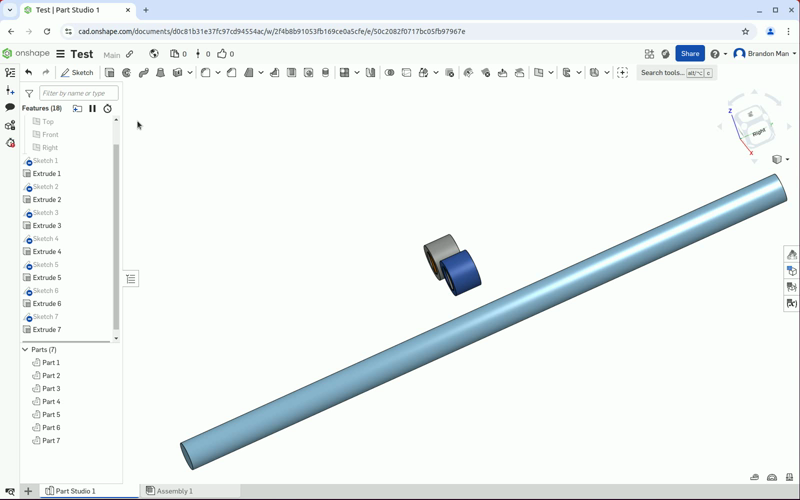
key(right, 2)
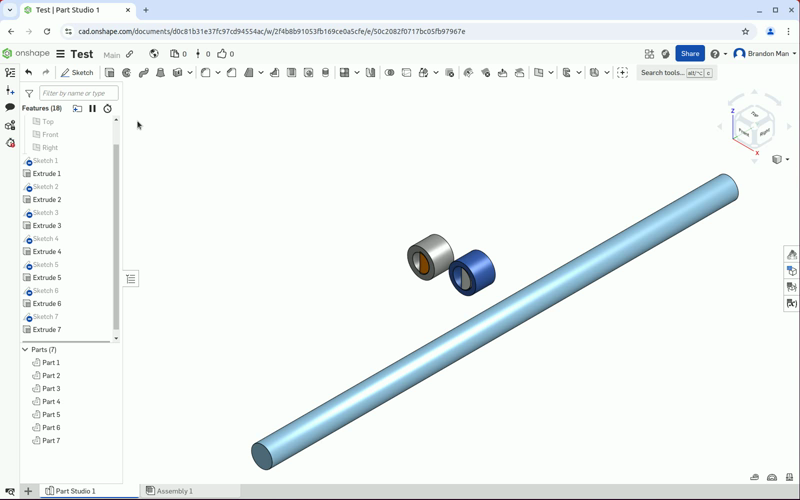
mouse_move(69, 163)
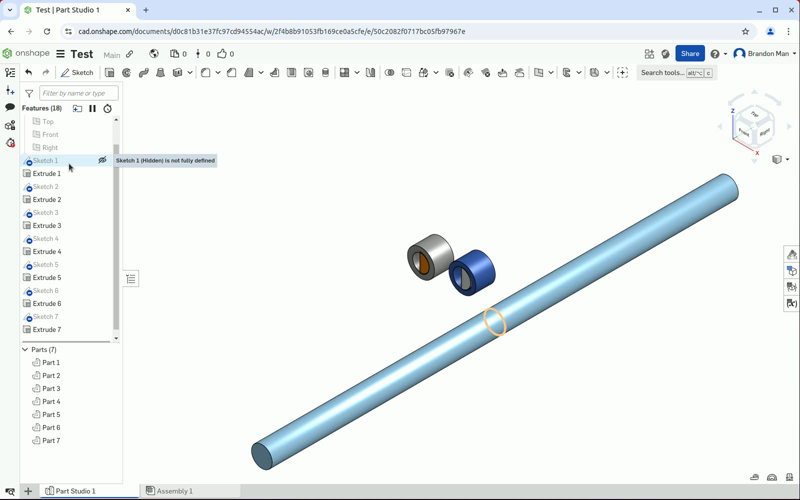
click(69, 163)